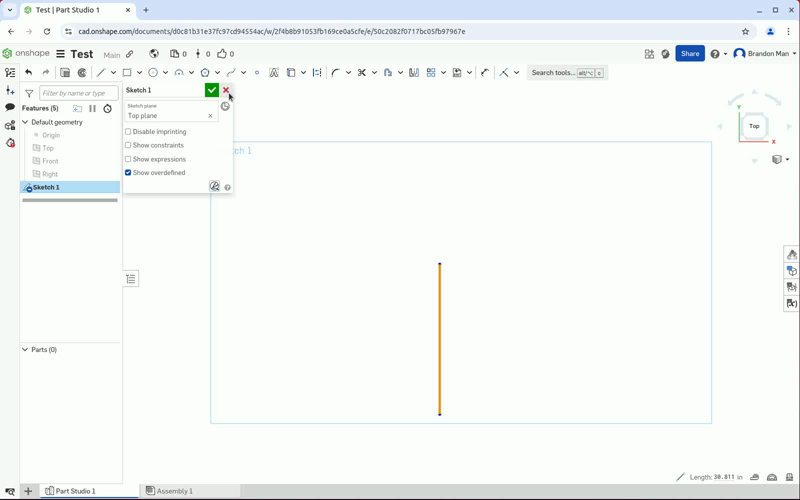
key(shift+h)
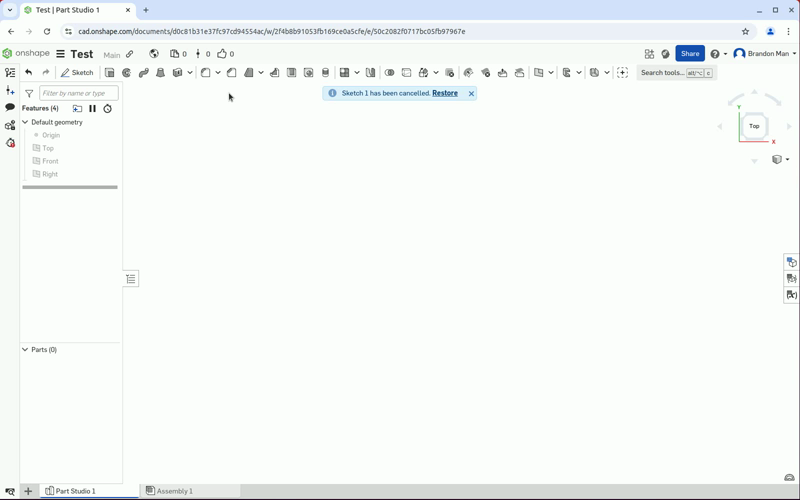
mouse_move(73, 352)
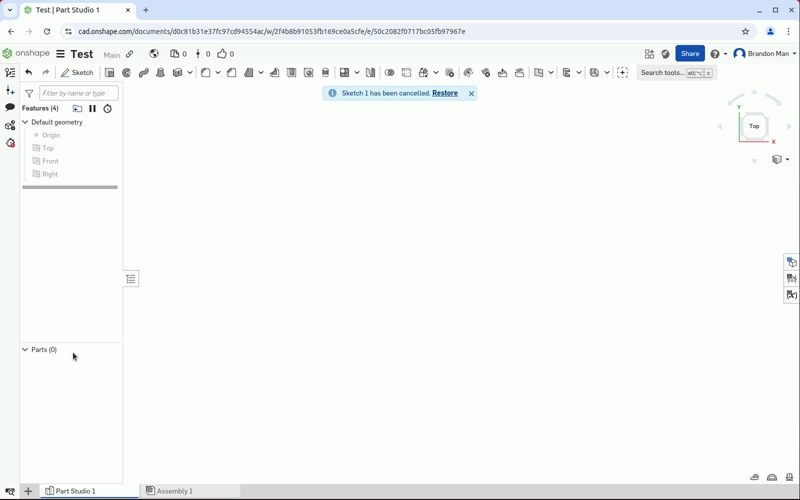
key(y)
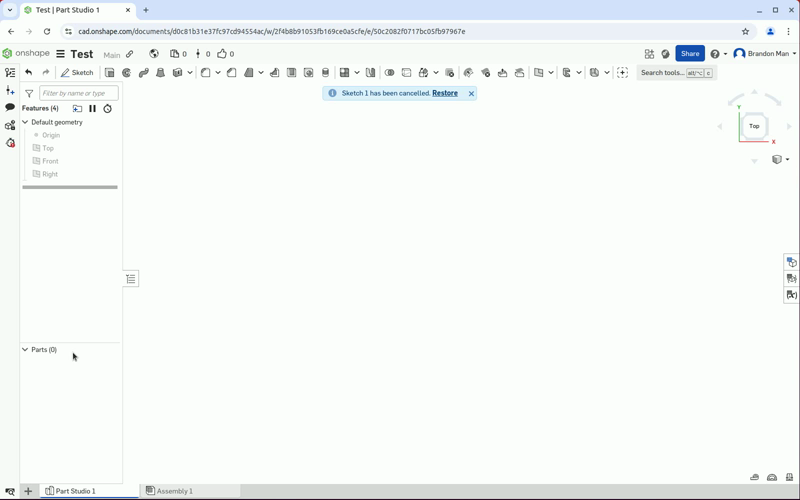
key(shift+p)
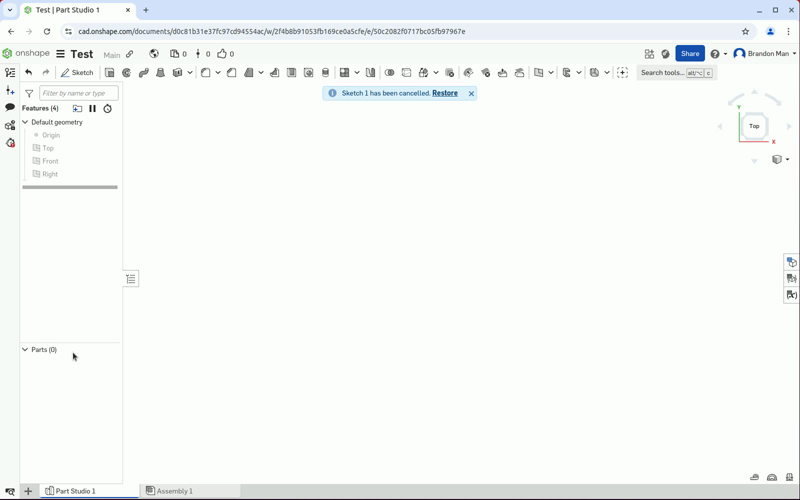
key(space)
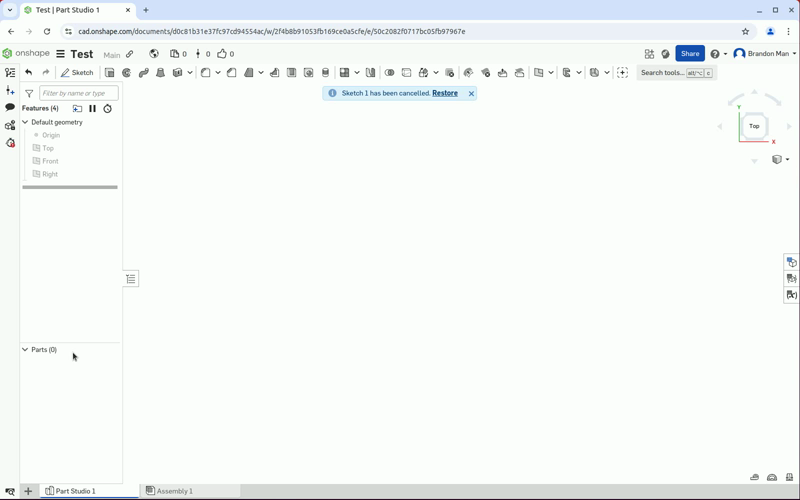
key_down(shift)
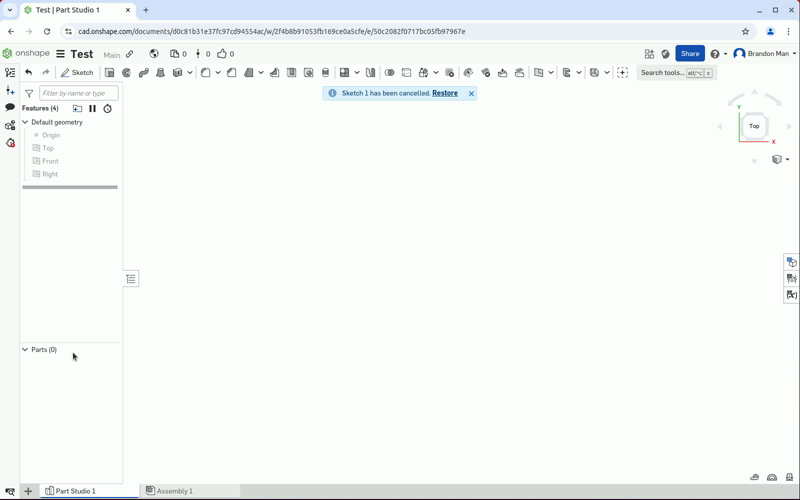
key(up)
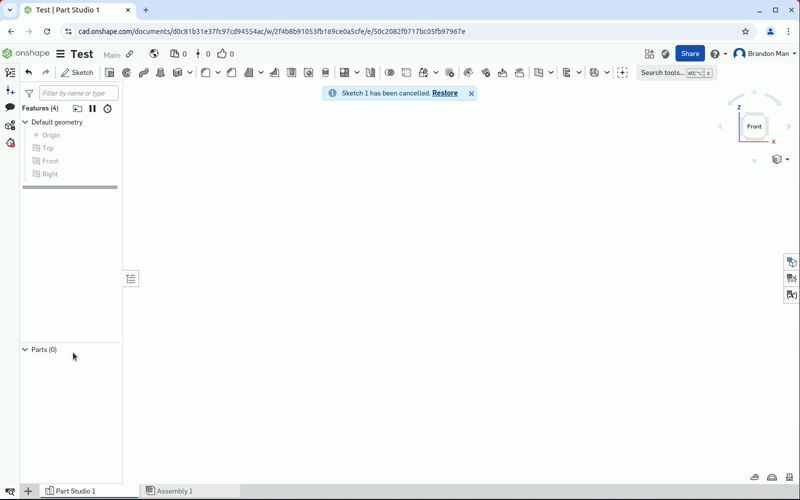
key_up(shift)
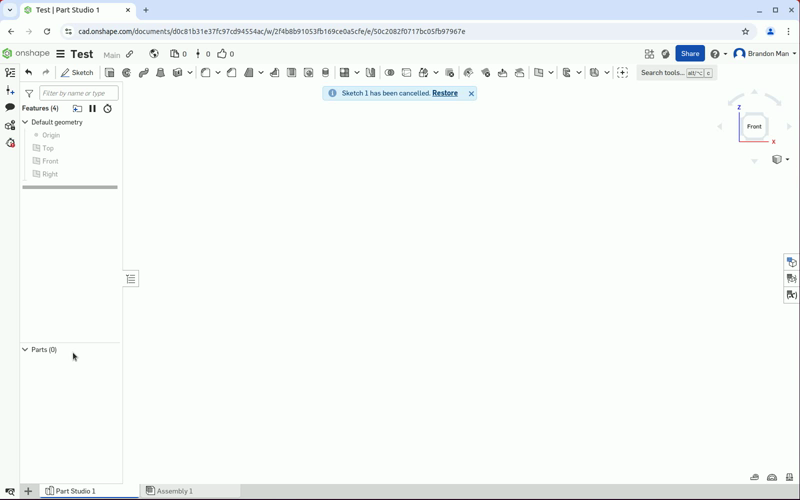
mouse_move(73, 352)
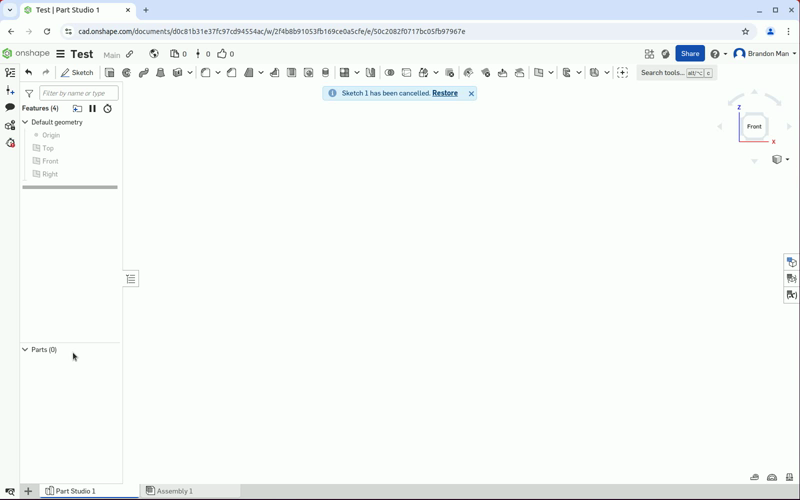
key(shift+y)
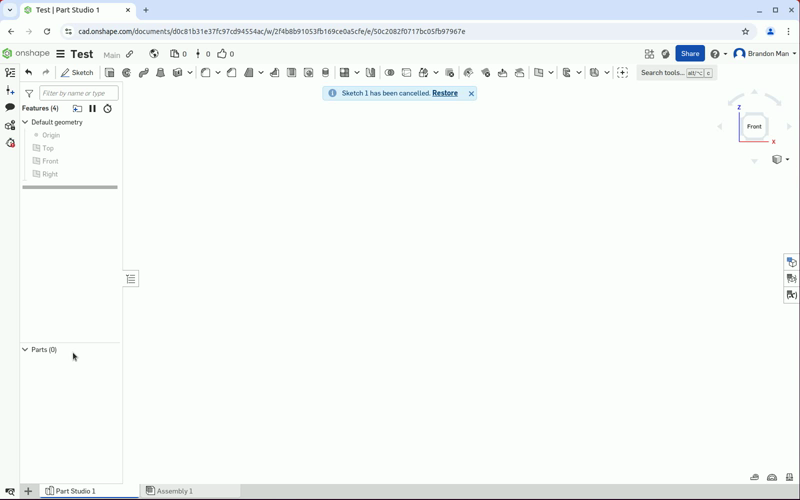
key(shift+s)
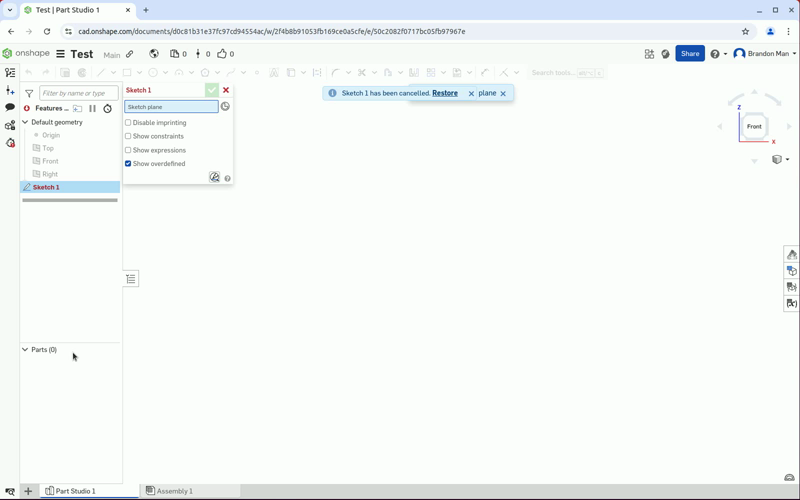
mouse_move(73, 163)
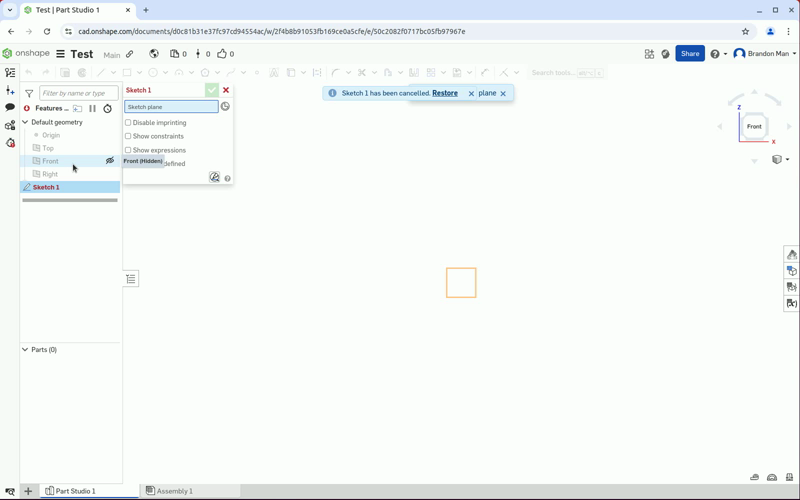
click(73, 163)
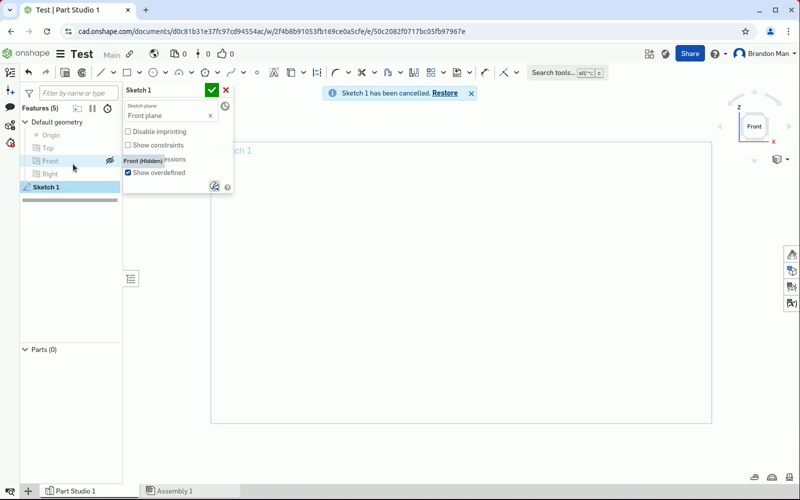
mouse_move(73, 352)
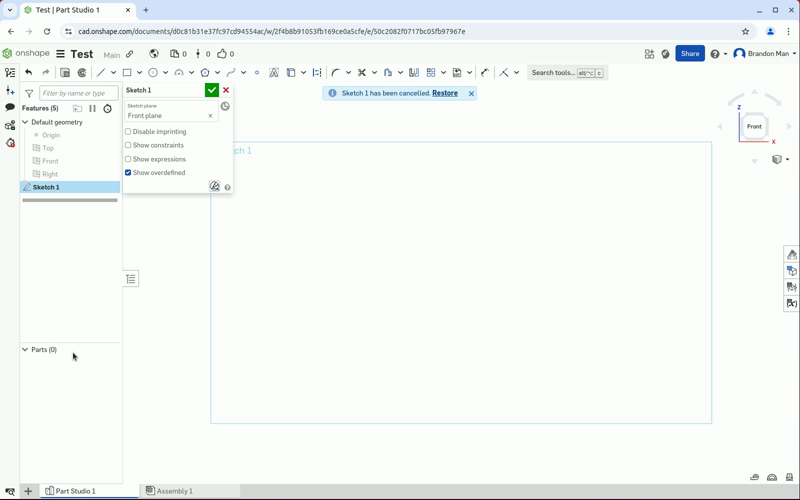
key(y)
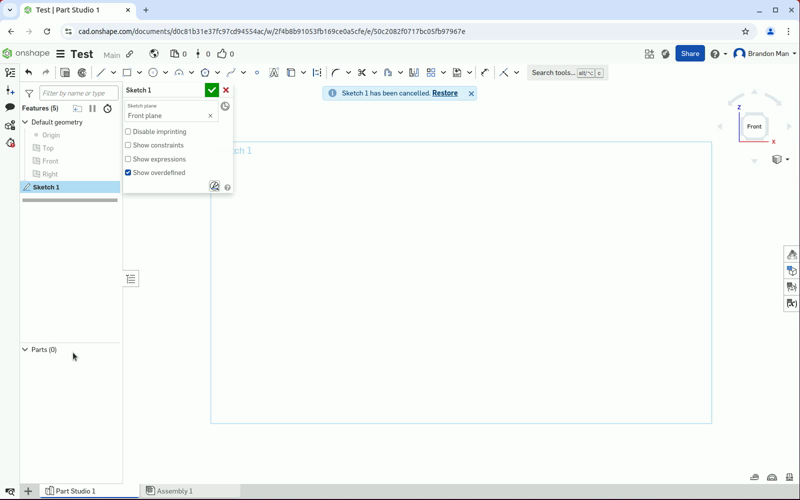
key(l)
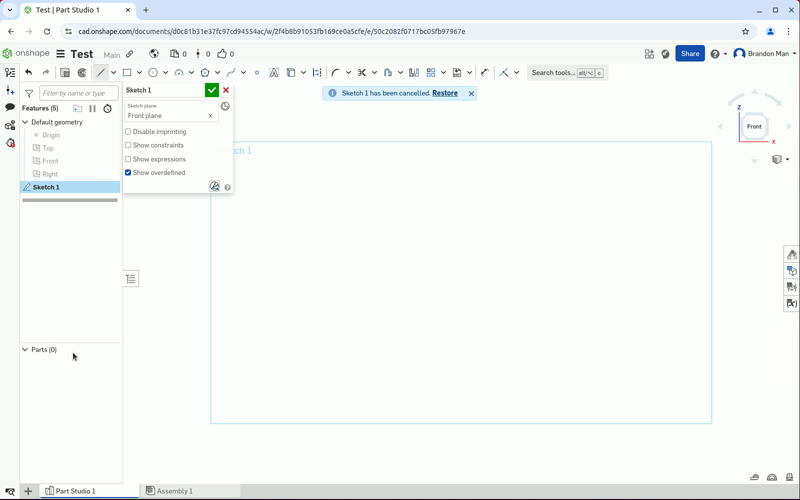
key_down(shift)
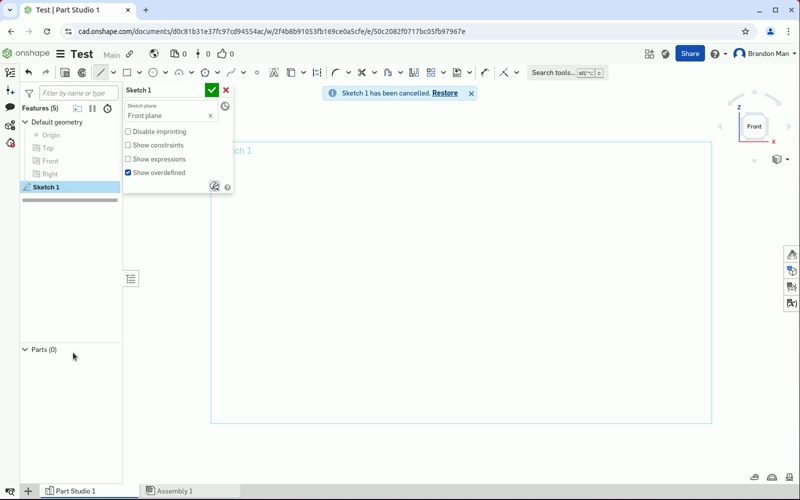
mouse_move(439, 282)
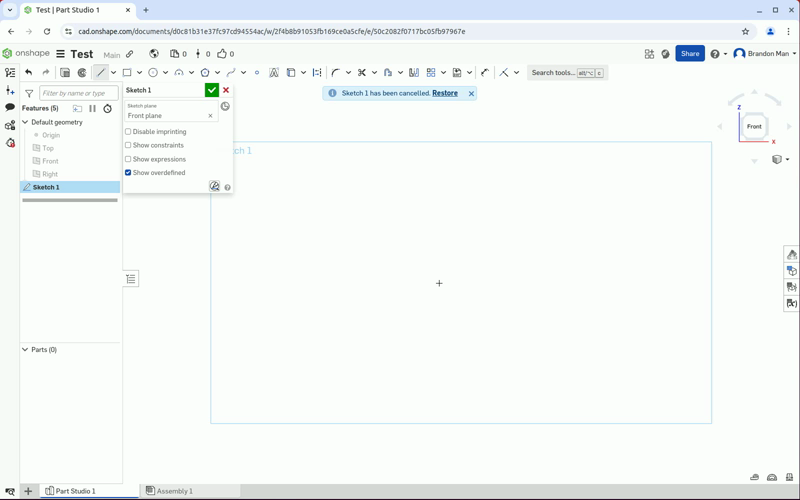
click(439, 282)
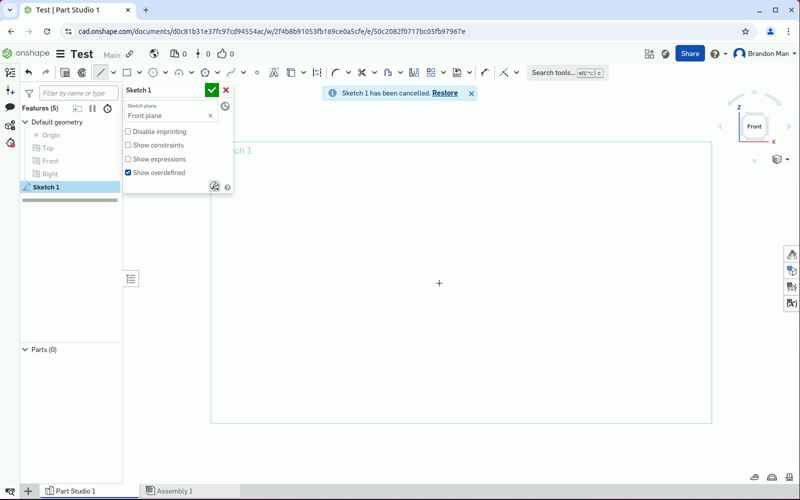
key_up(shift)
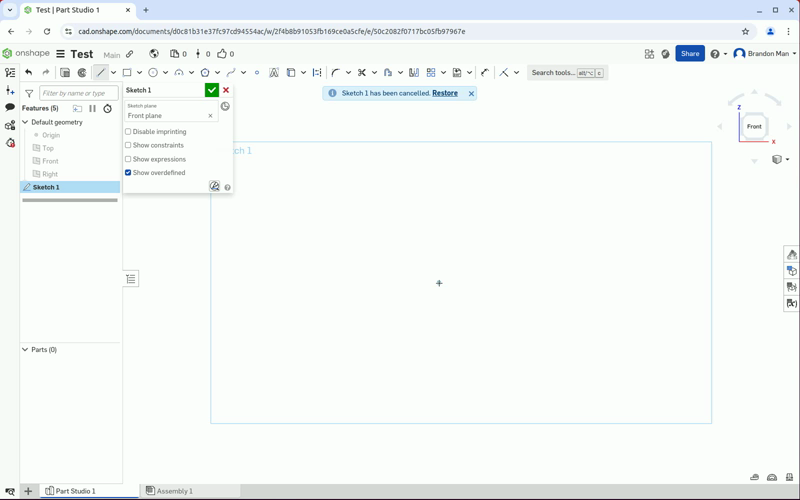
key_down(shift)
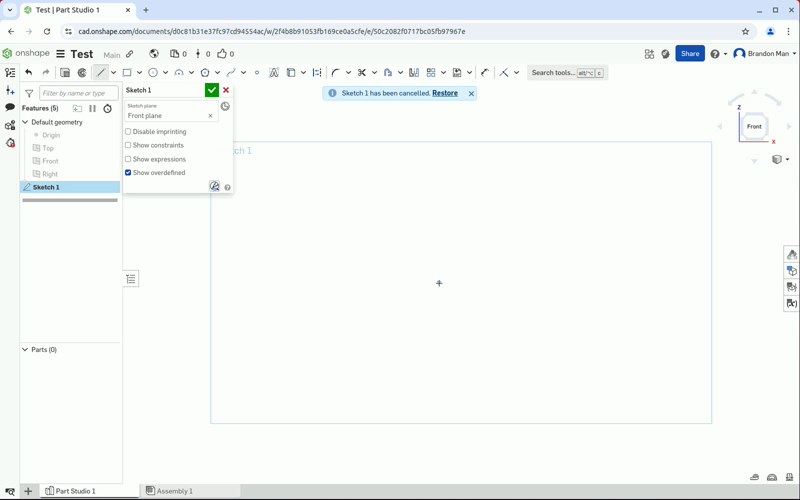
mouse_move(469, 282)
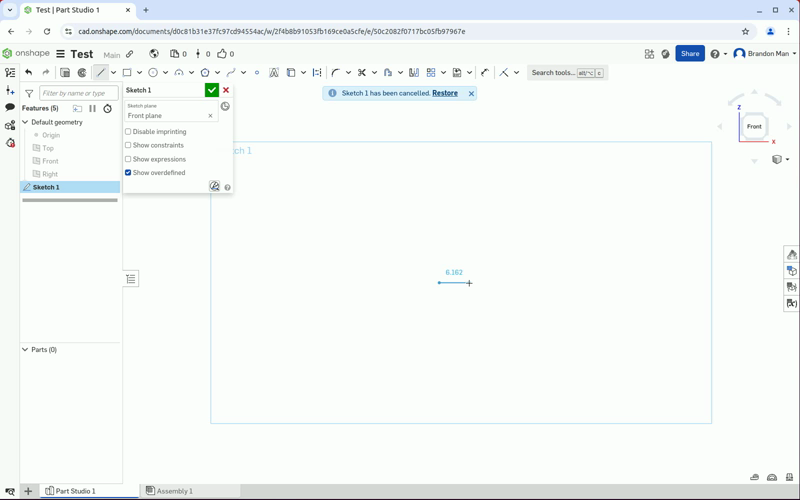
mouse_move(450, 300)
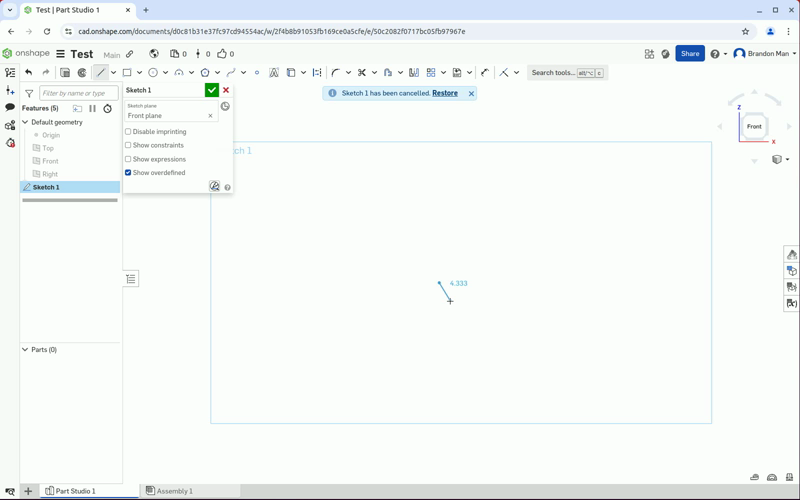
click(450, 300)
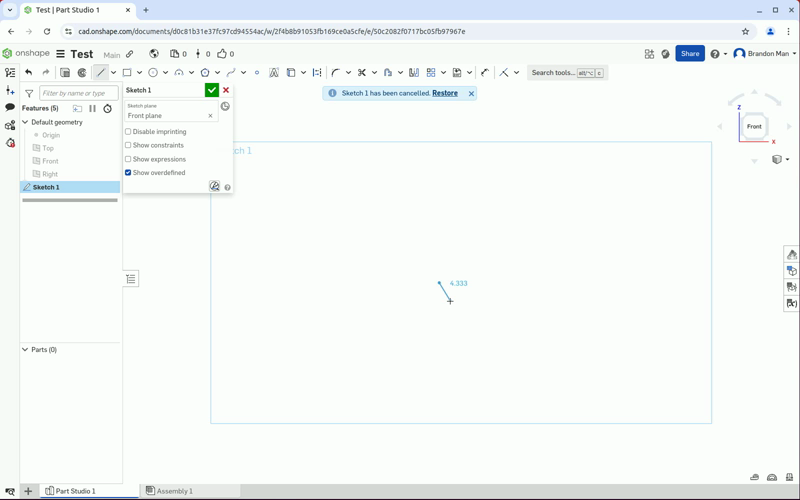
key_up(shift)
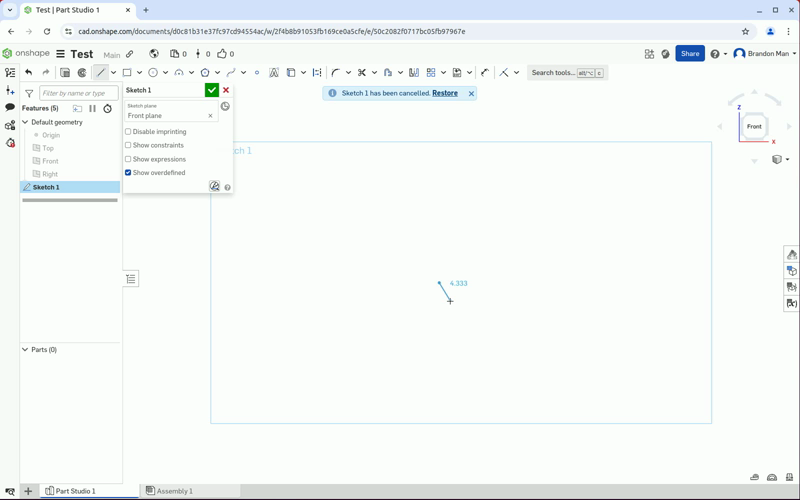
key_down(shift)
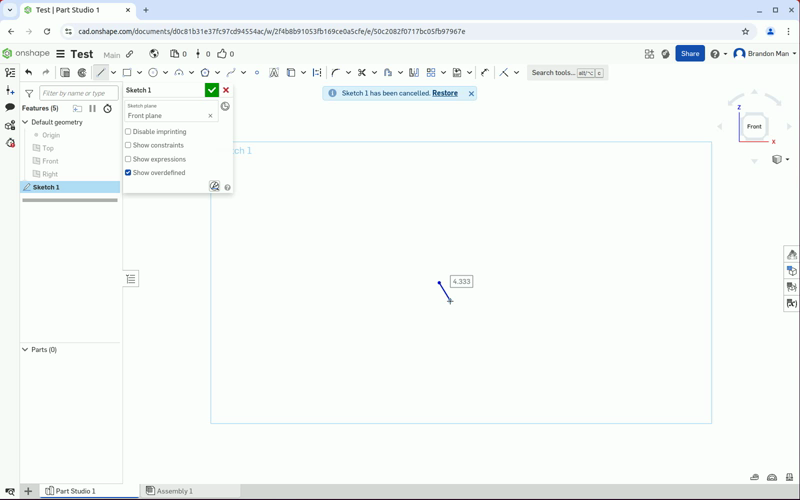
mouse_move(480, 300)
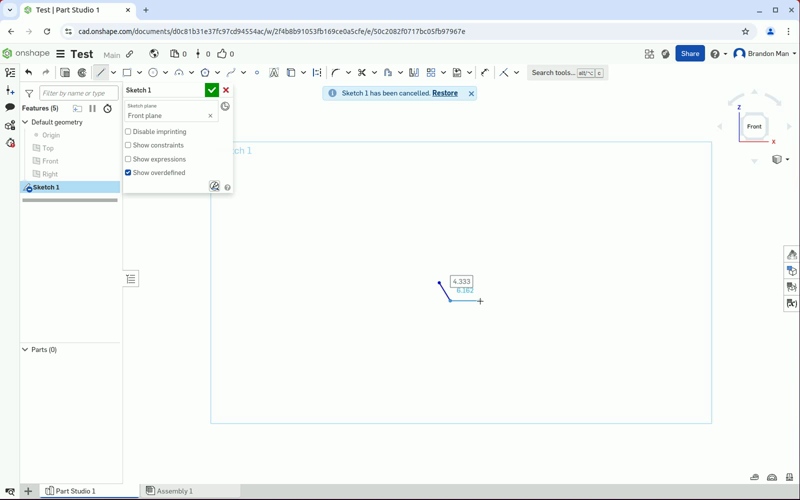
mouse_move(470, 300)
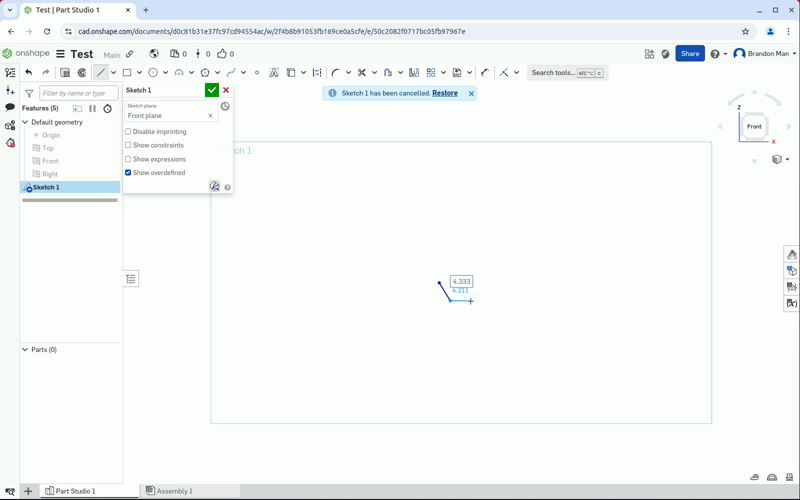
click(470, 300)
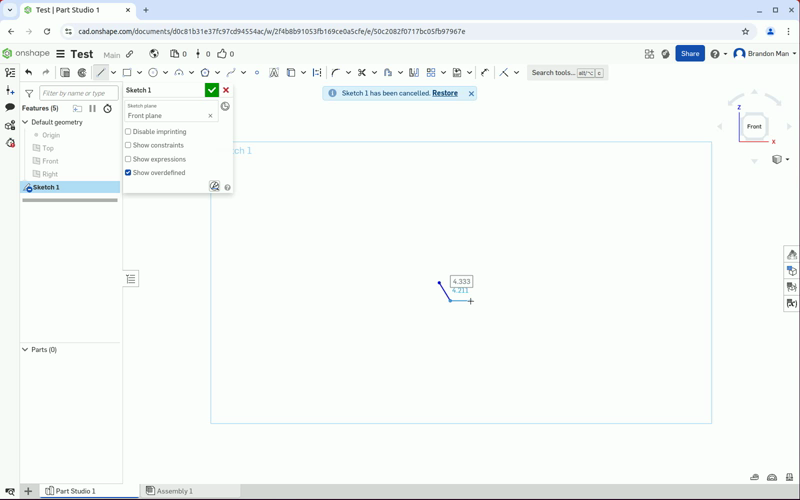
key_up(shift)
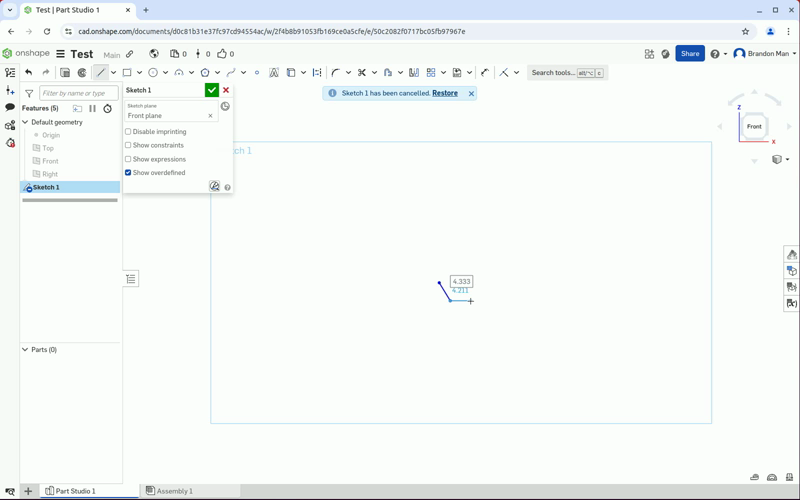
key_down(shift)
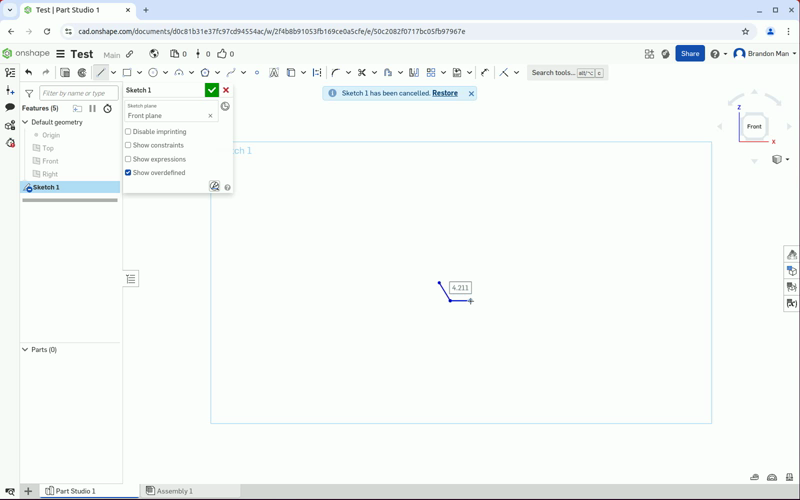
mouse_move(501, 300)
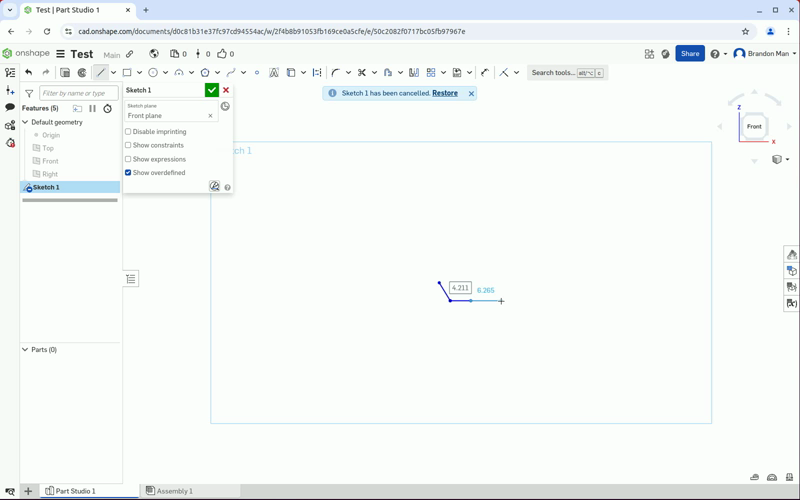
mouse_move(481, 282)
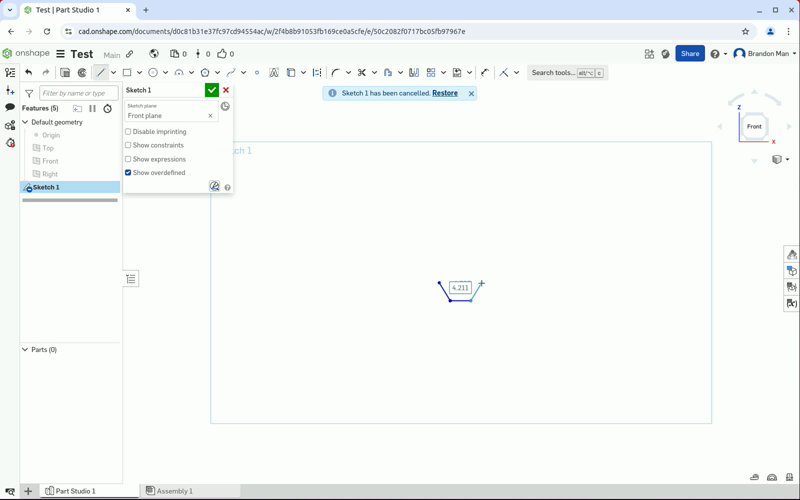
click(481, 282)
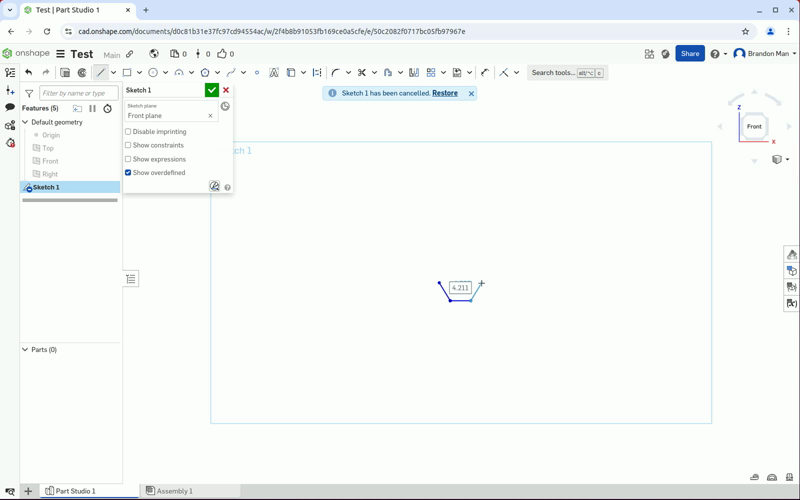
key_up(shift)
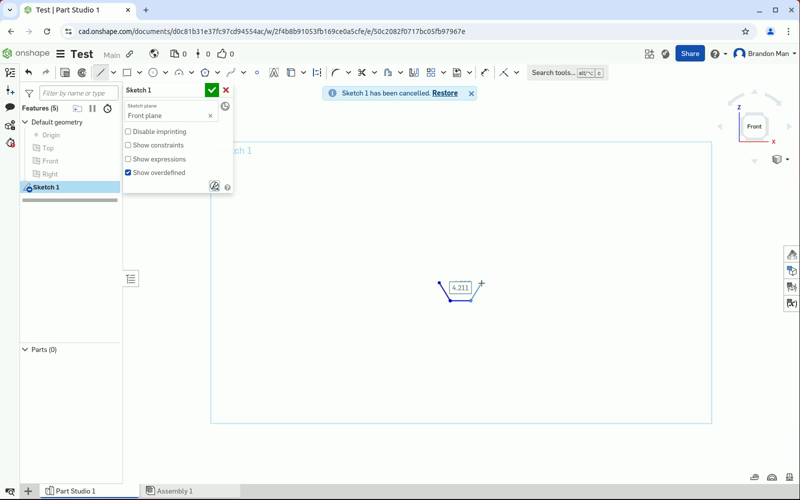
key_down(shift)
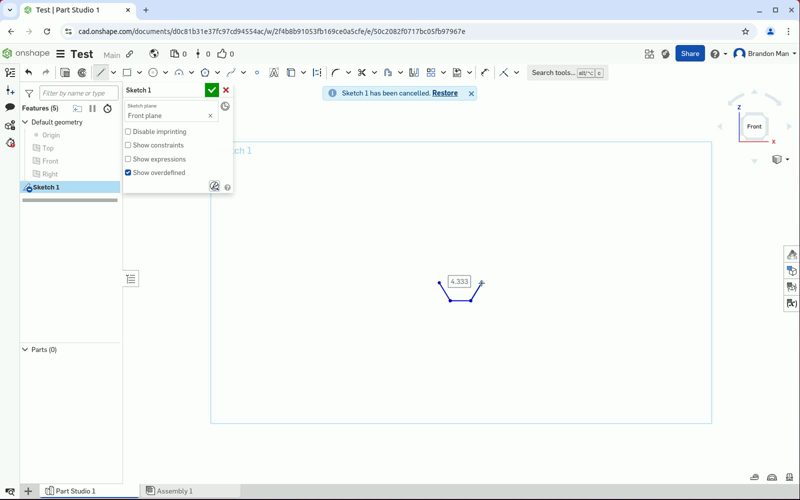
mouse_move(511, 282)
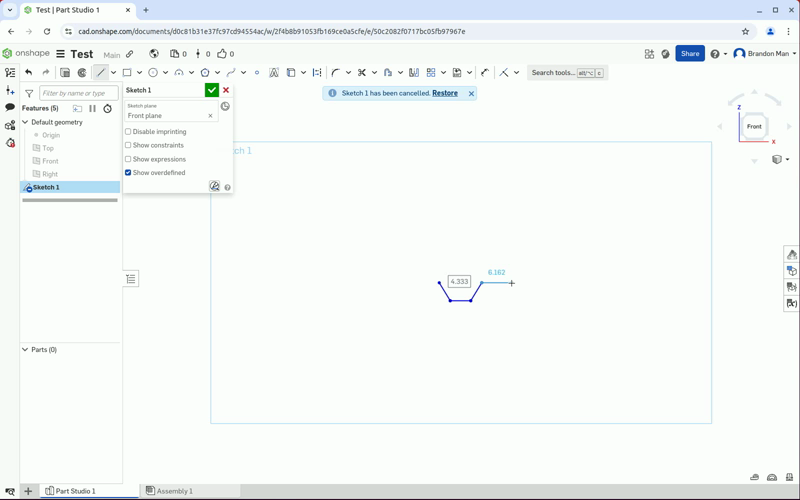
mouse_move(470, 264)
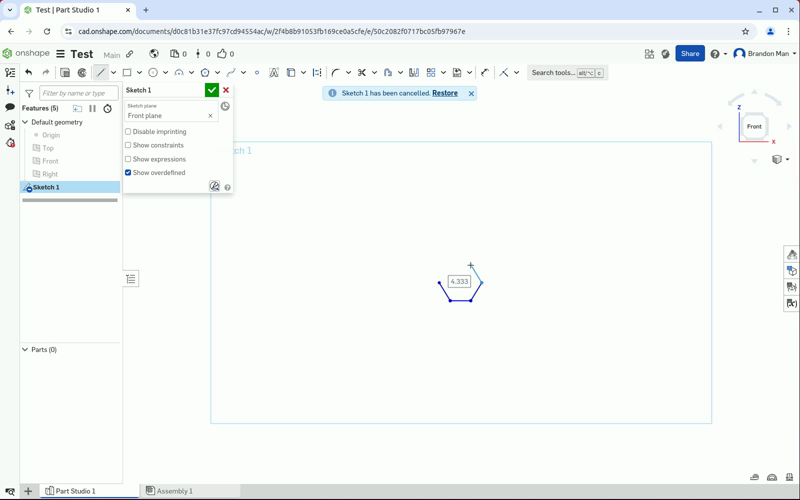
click(470, 264)
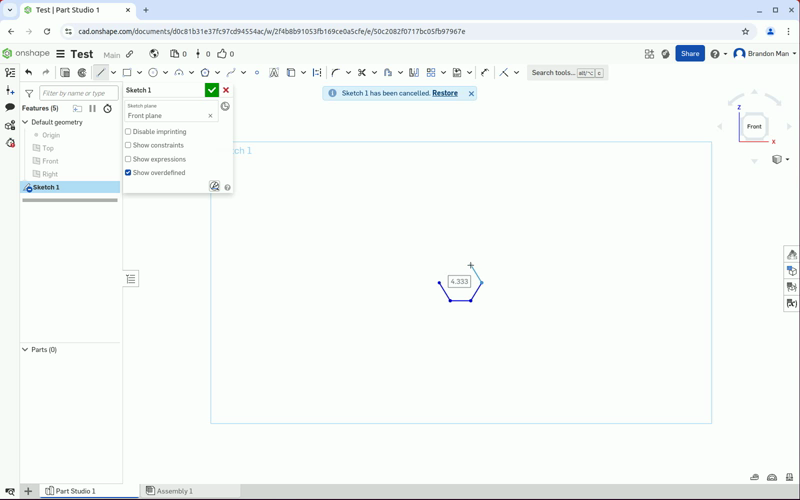
key_up(shift)
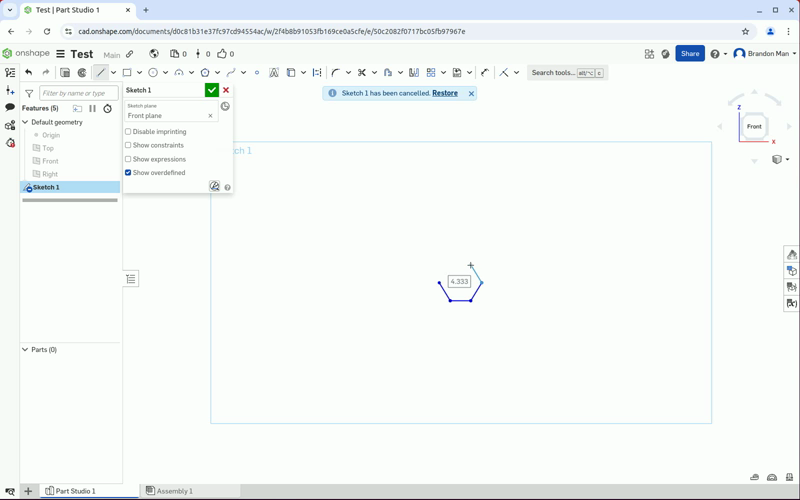
key_down(shift)
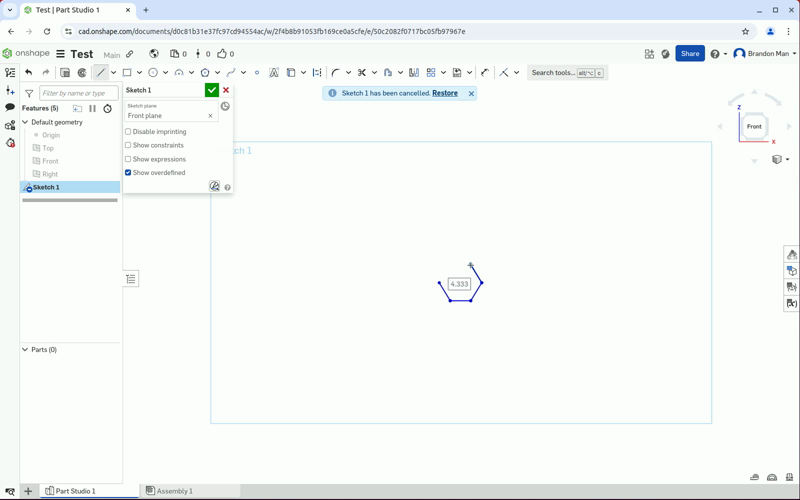
mouse_move(501, 264)
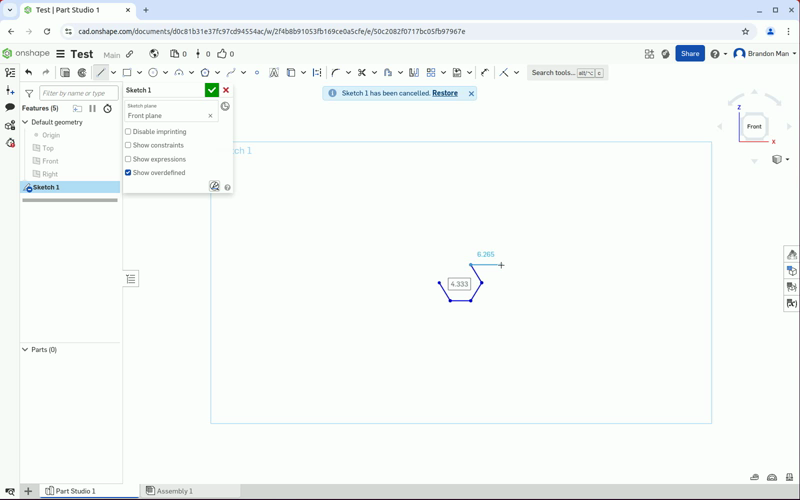
mouse_move(450, 264)
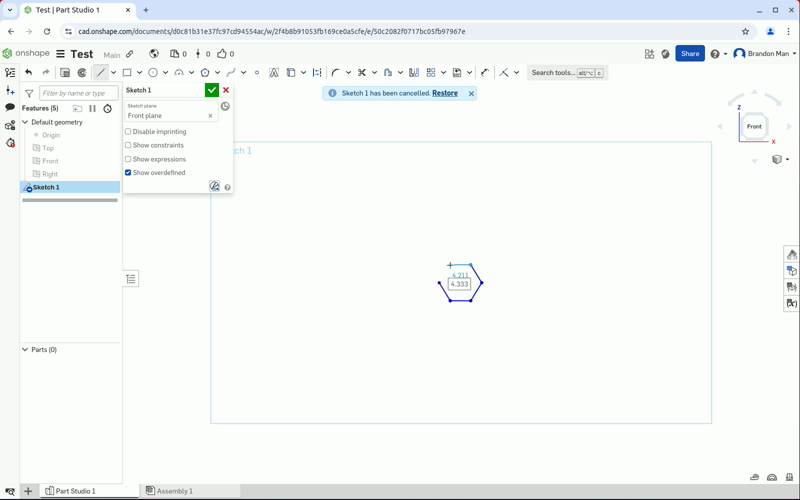
click(450, 264)
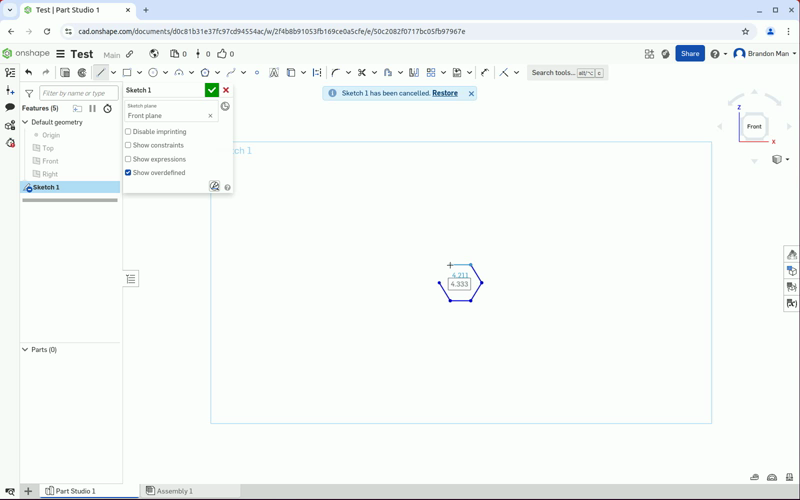
key_up(shift)
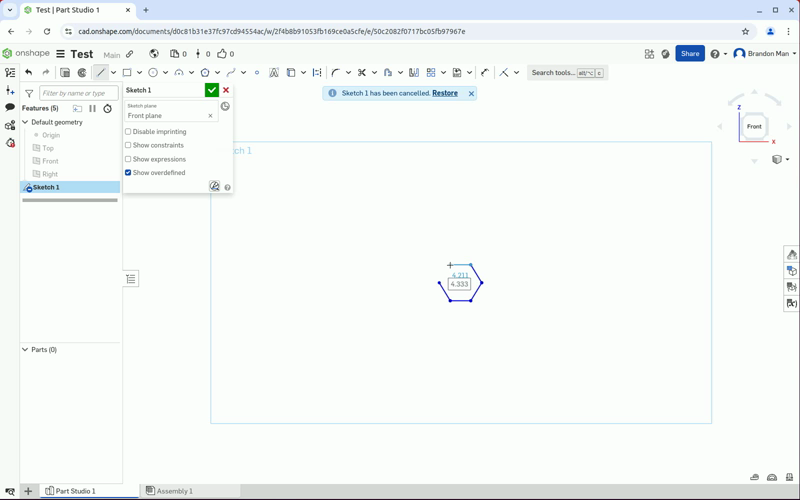
mouse_move(480, 264)
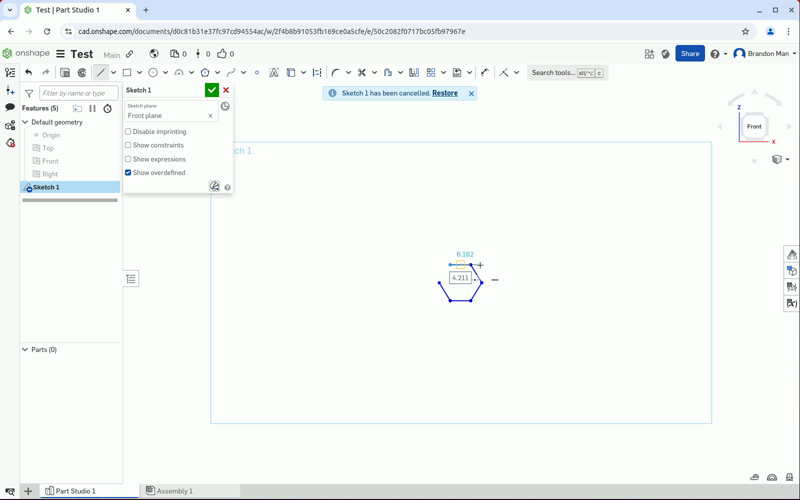
key_down(shift)
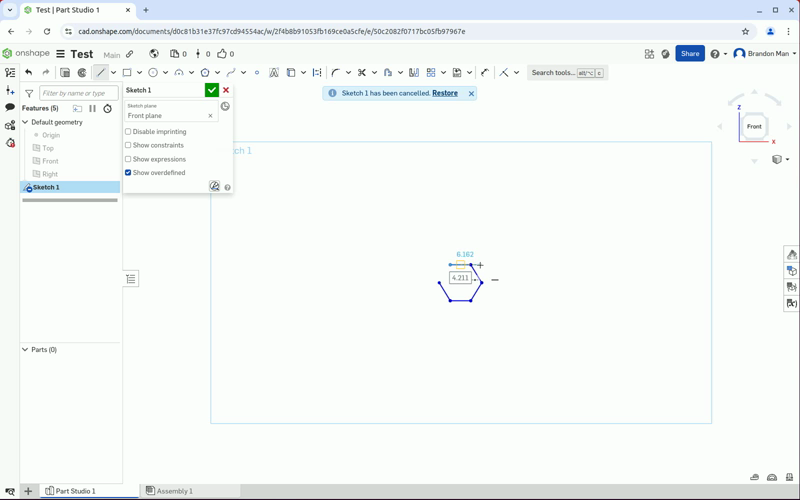
mouse_move(439, 282)
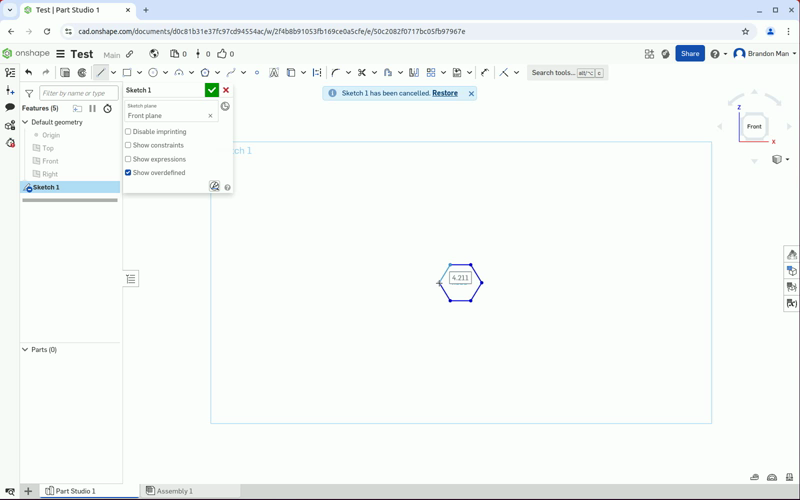
key_up(shift)
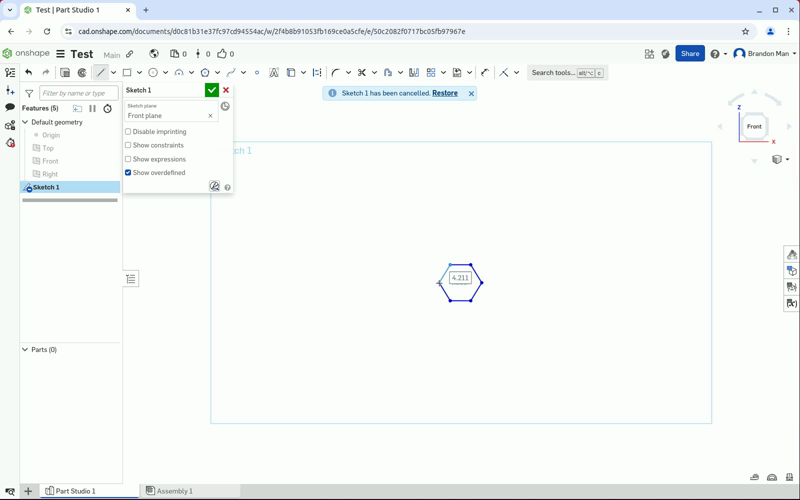
click(439, 282)
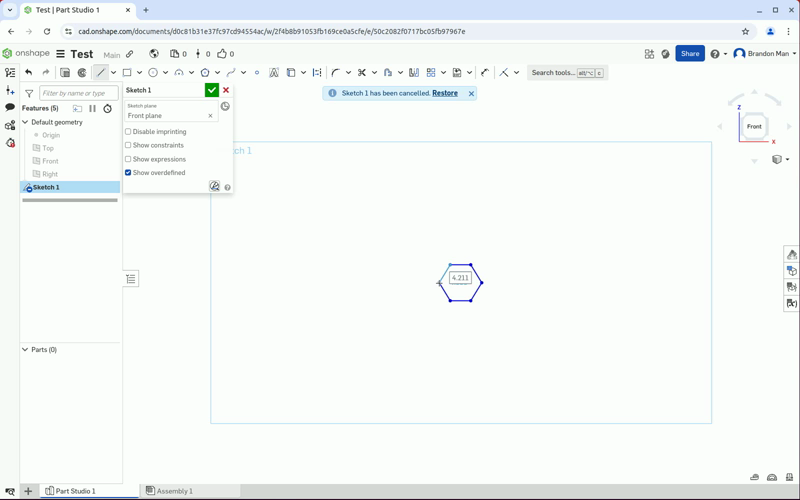
key(esc)
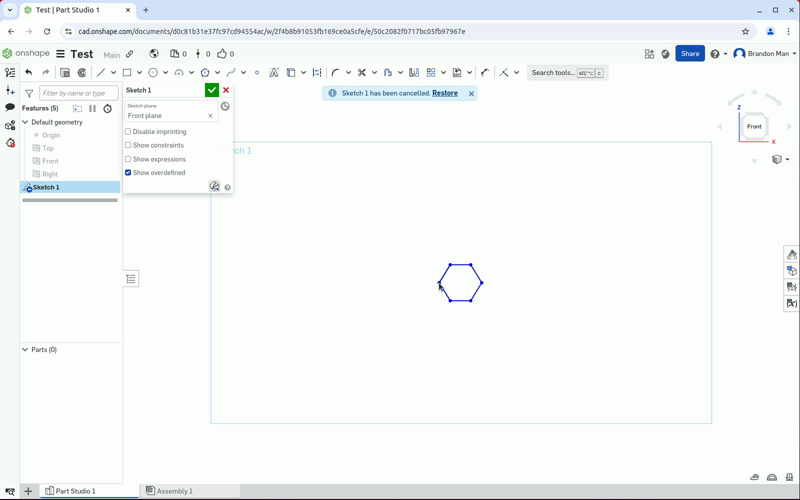
key(l)
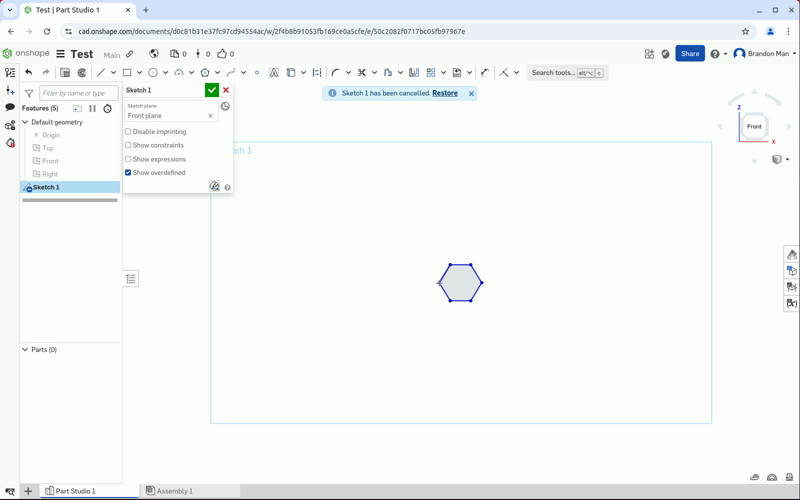
key_down(shift)
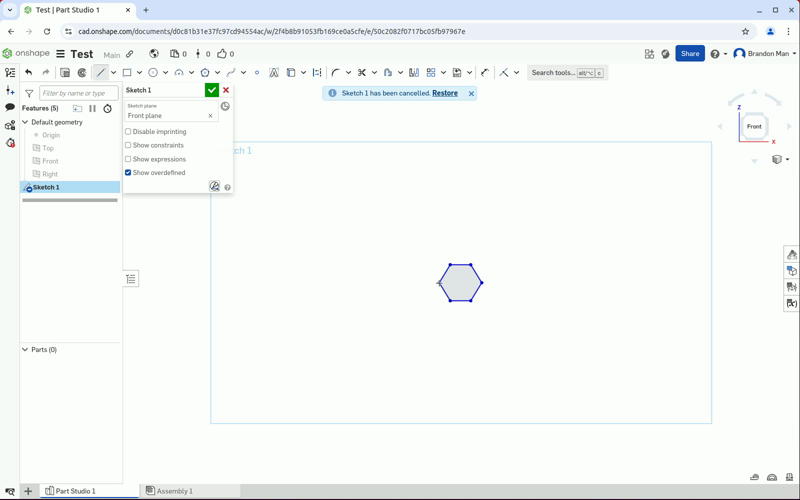
mouse_move(440, 282)
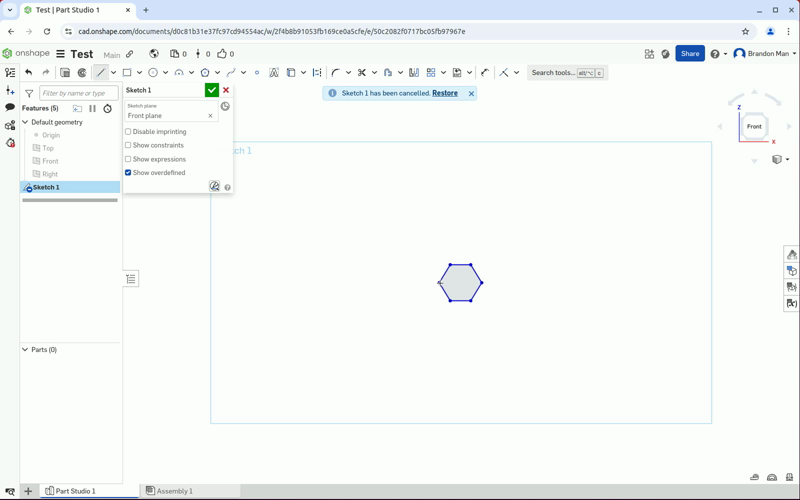
scroll(6)
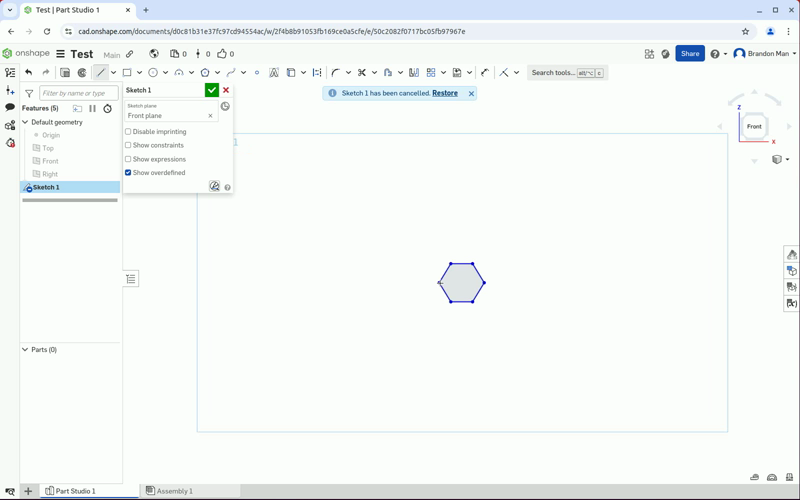
scroll(6)
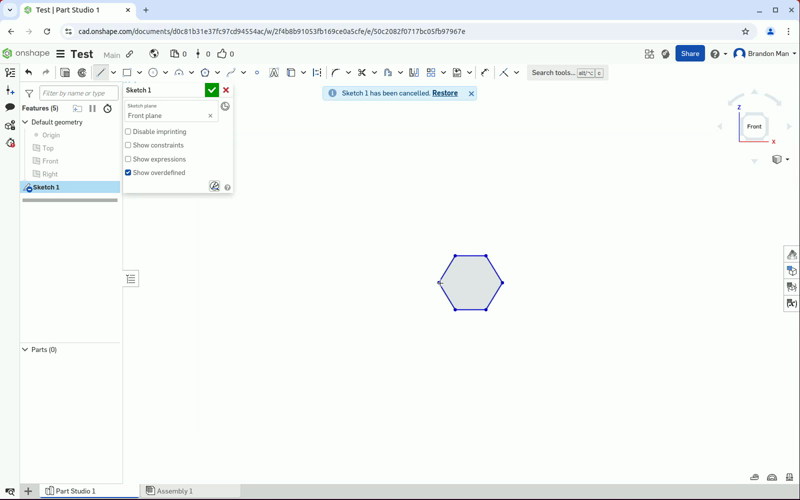
scroll(6)
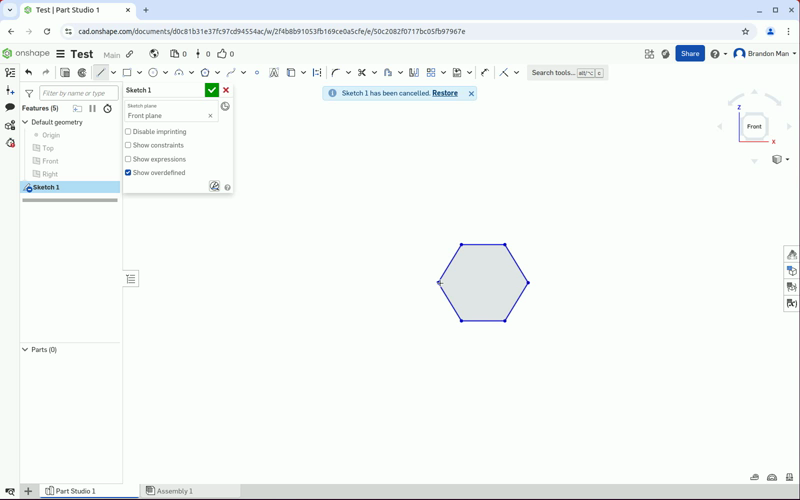
scroll(6)
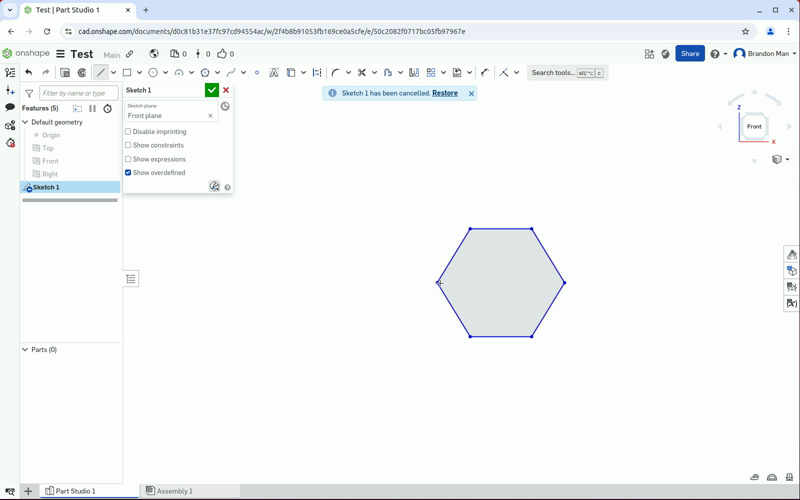
scroll(6)
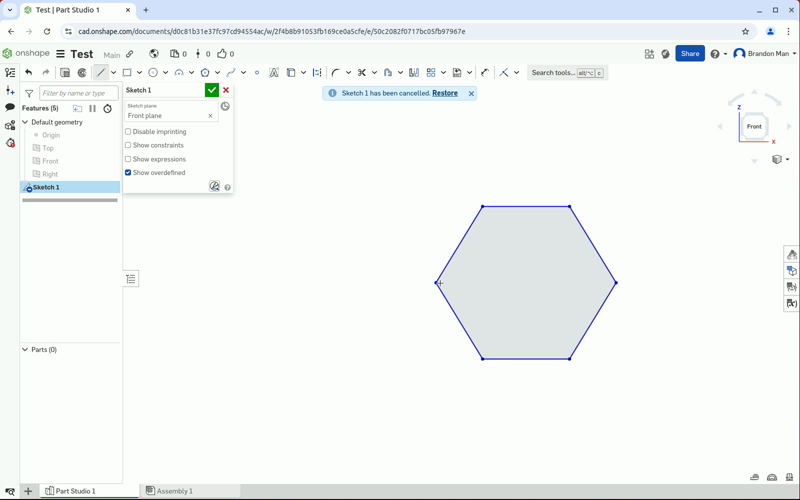
scroll(6)
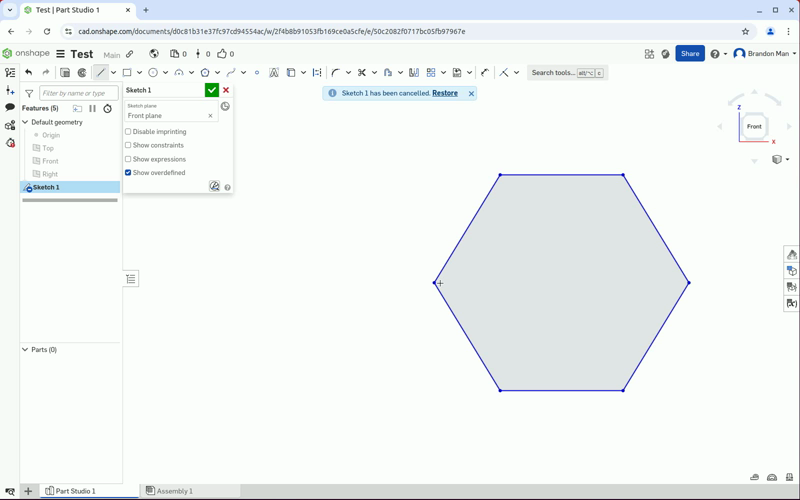
scroll(6)
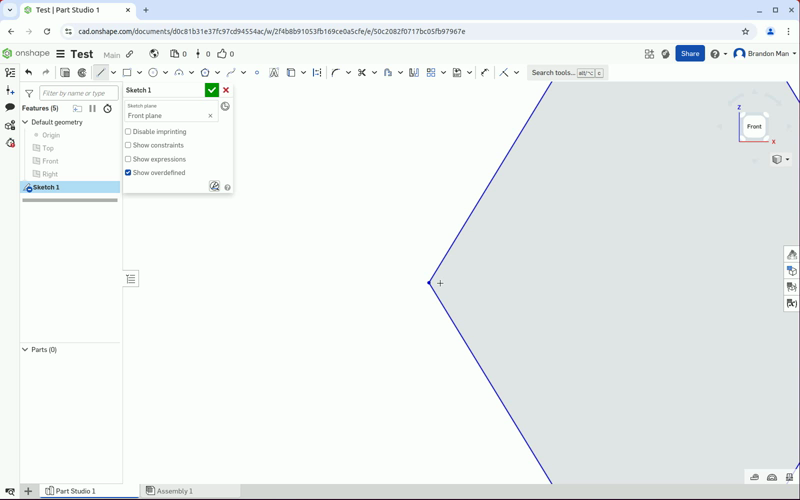
click(440, 282)
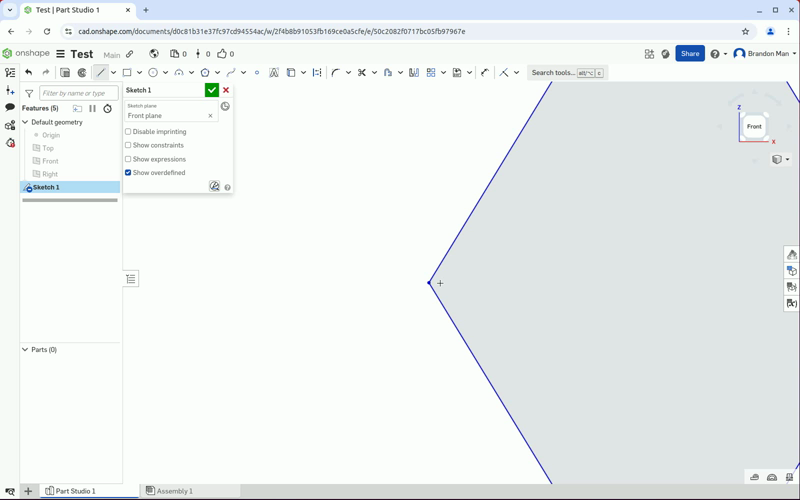
scroll(-6)
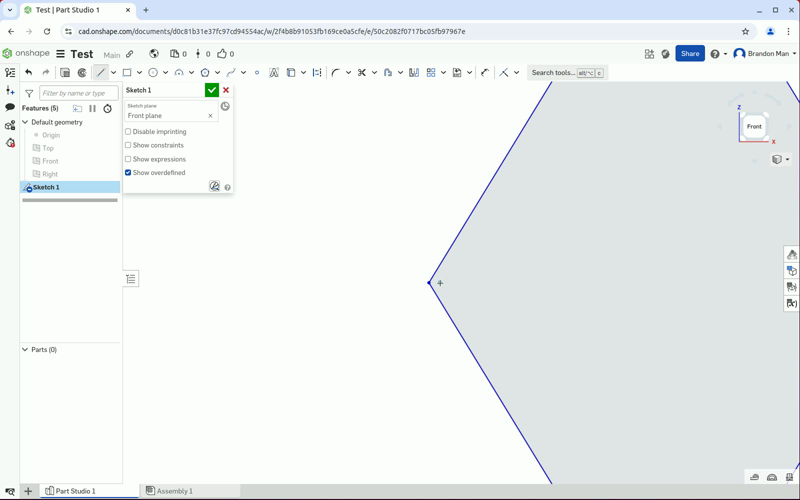
scroll(-6)
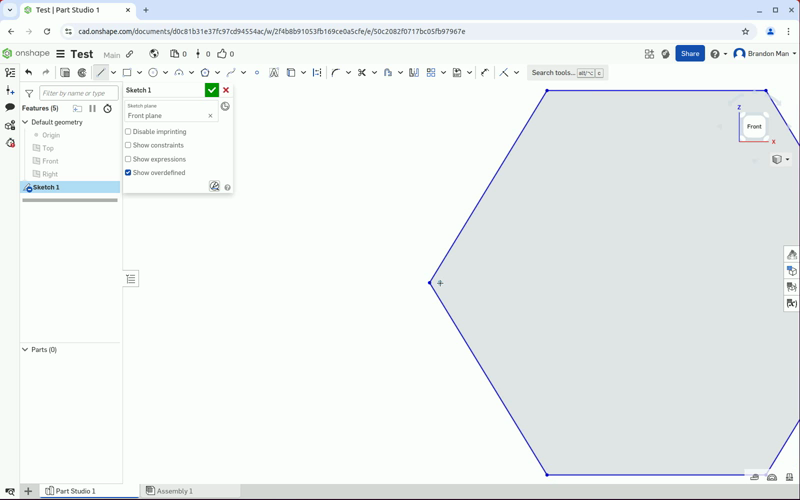
scroll(-6)
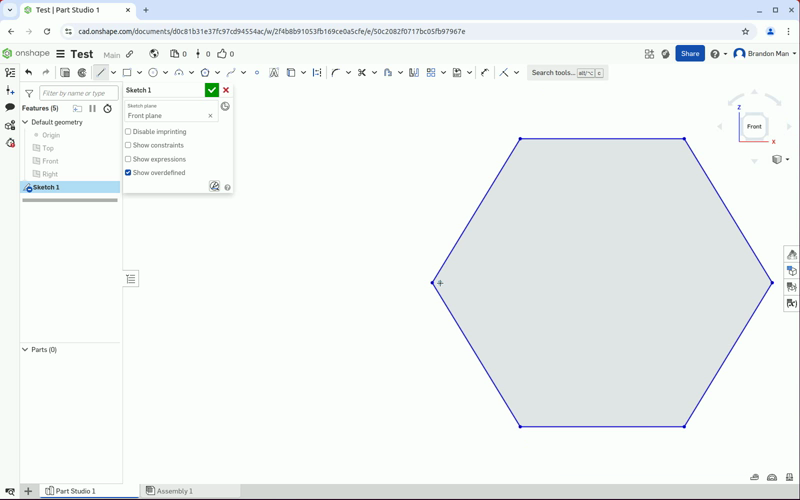
scroll(-6)
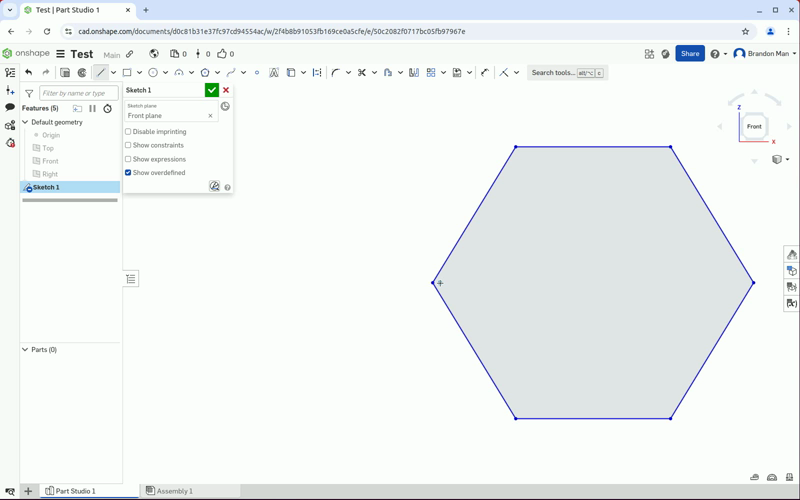
scroll(-6)
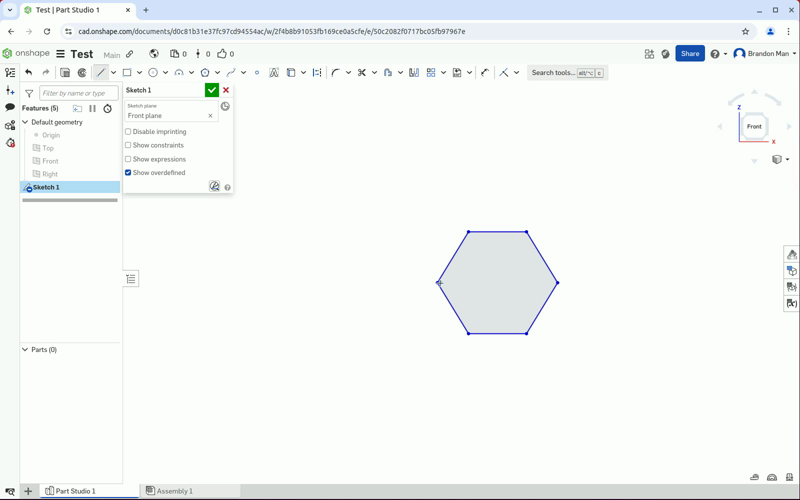
scroll(-6)
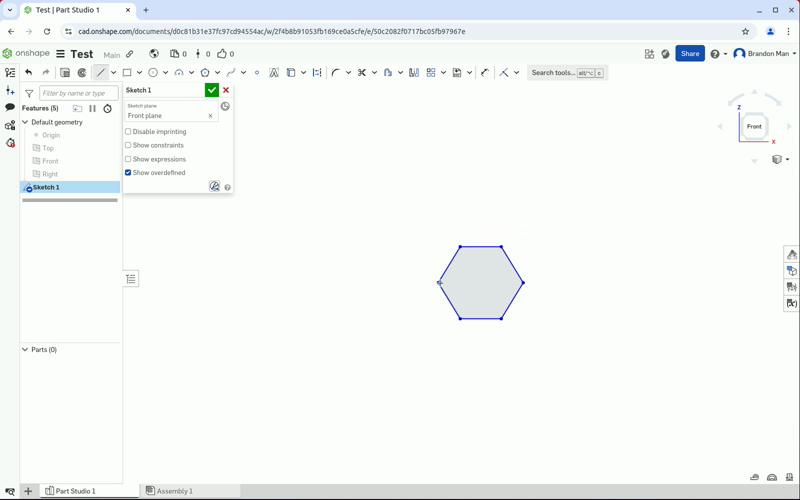
scroll(-6)
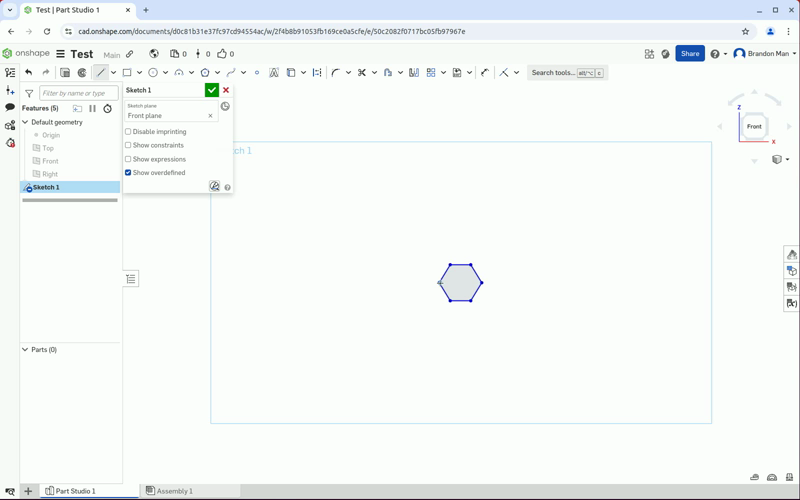
key_up(shift)
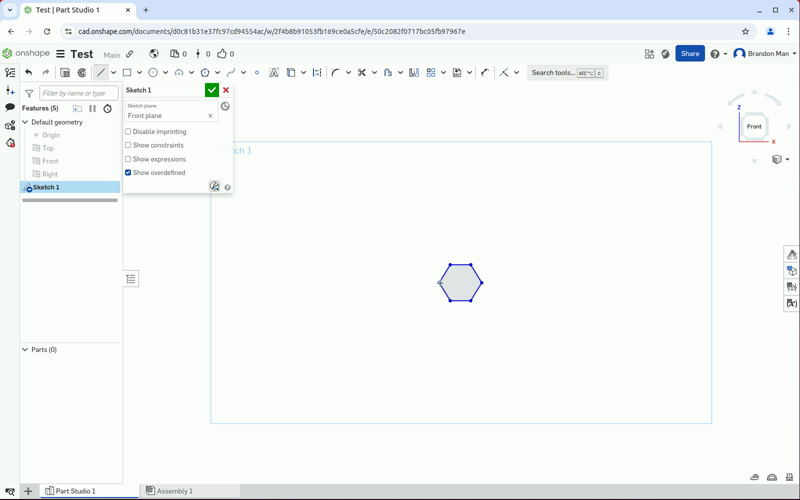
key_down(shift)
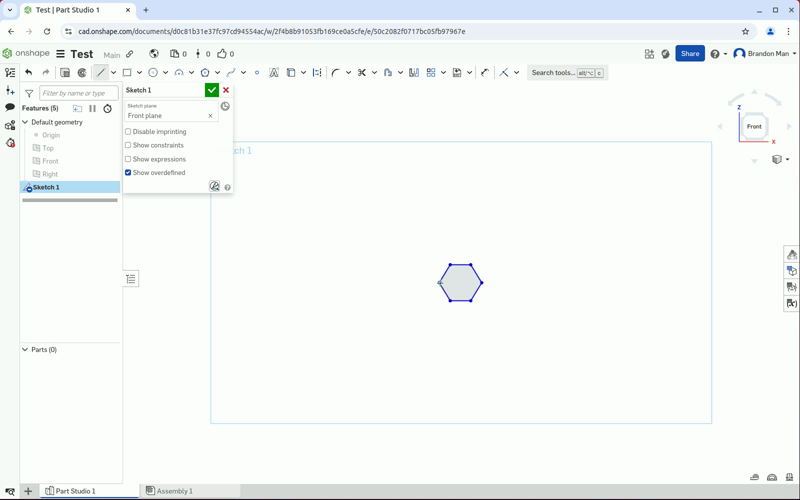
mouse_move(470, 282)
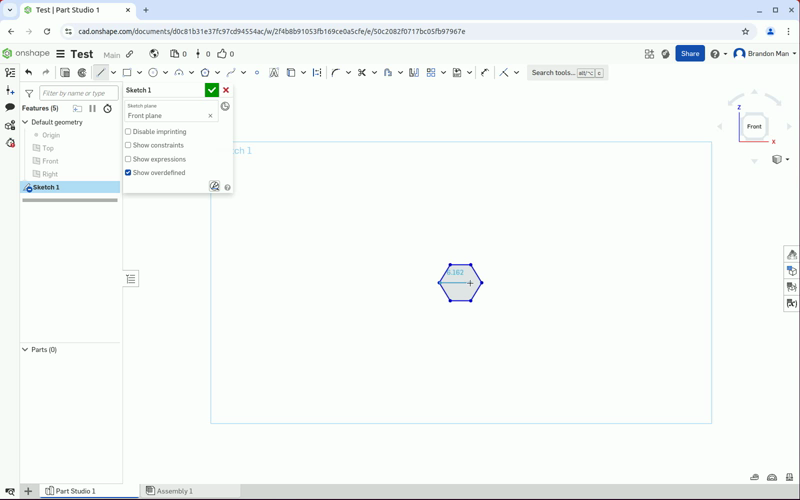
mouse_move(450, 300)
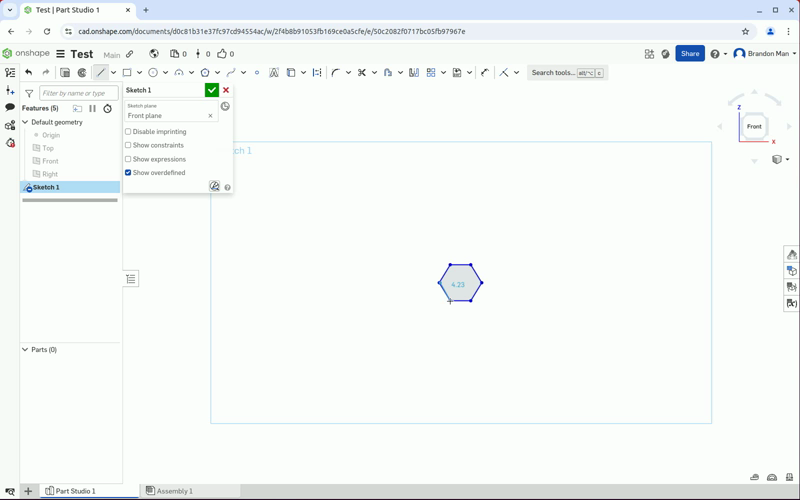
click(450, 300)
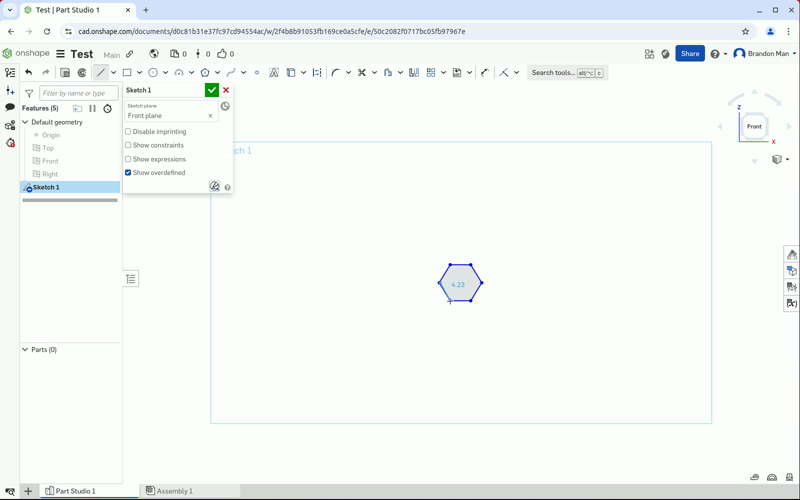
key_up(shift)
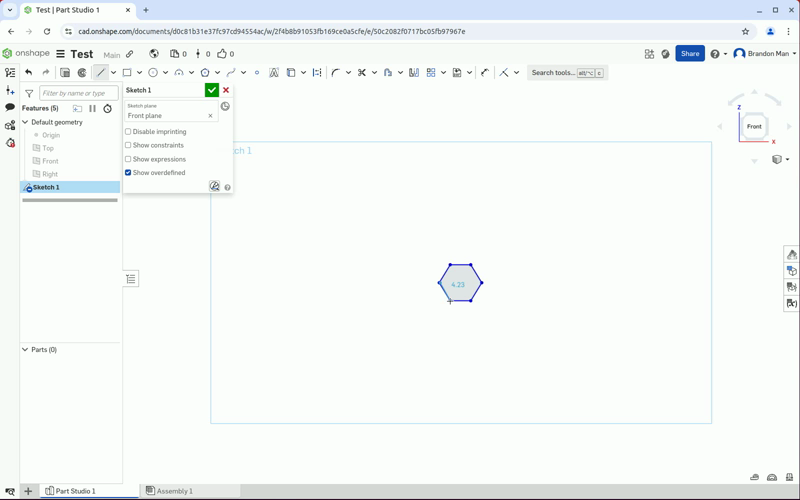
key_down(shift)
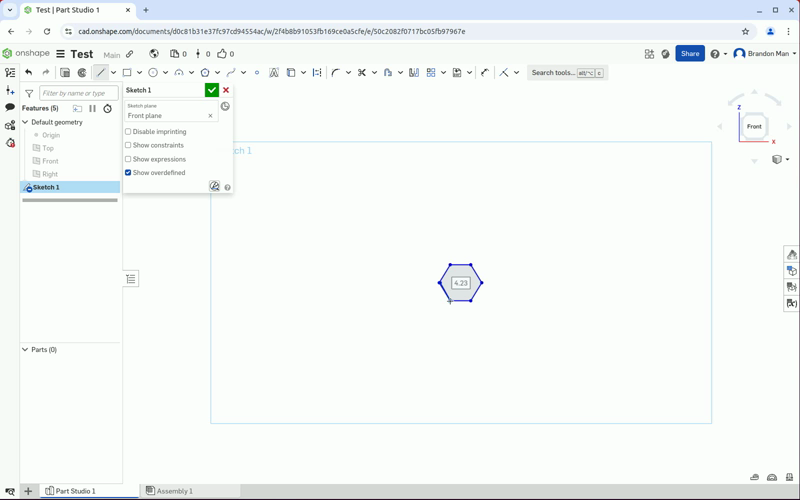
mouse_move(480, 300)
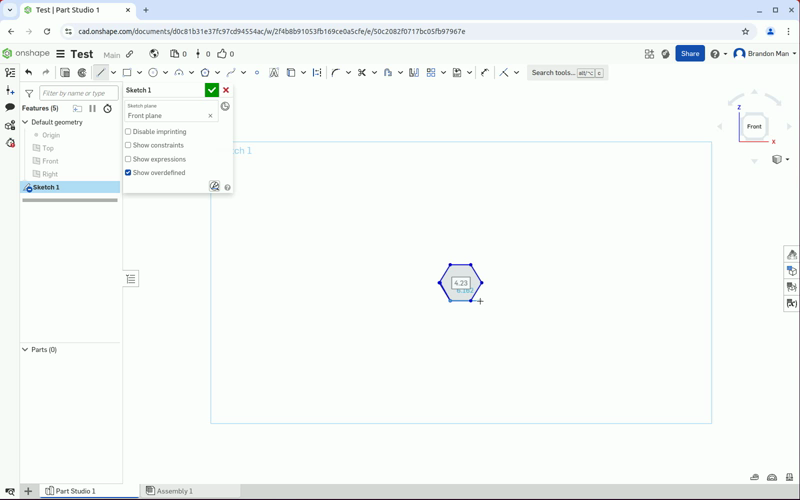
mouse_move(451, 300)
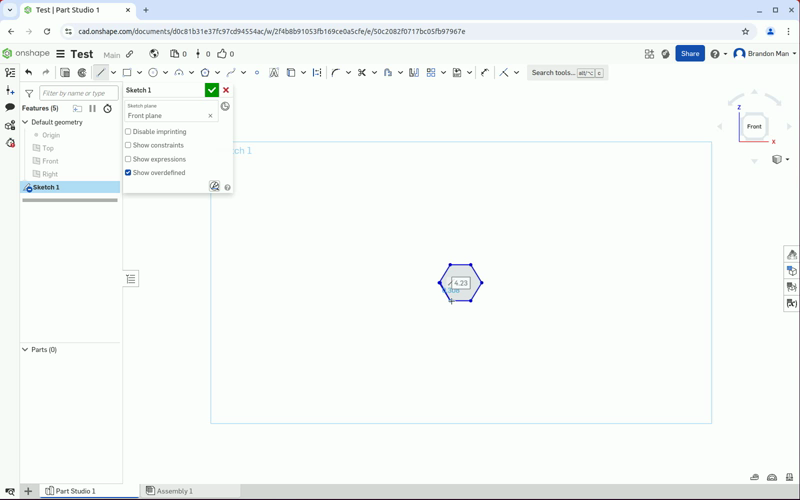
scroll(6)
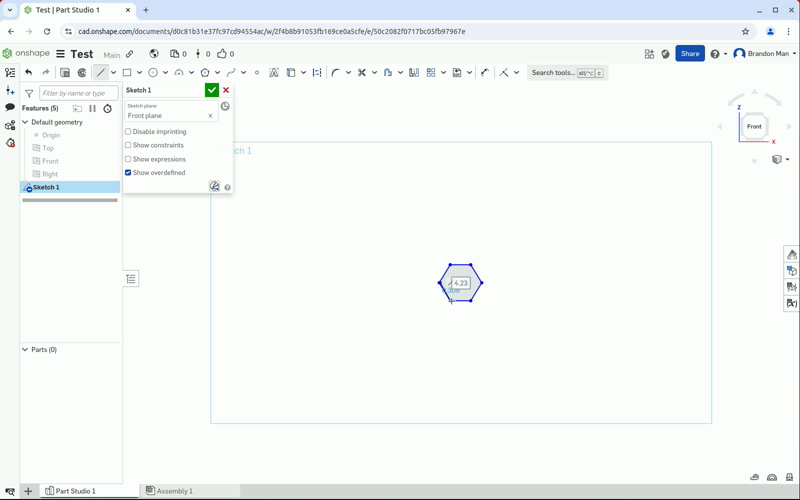
scroll(6)
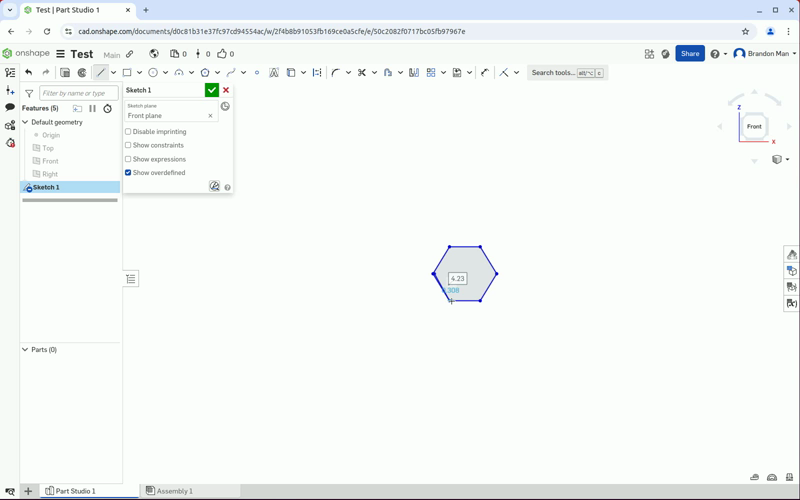
scroll(6)
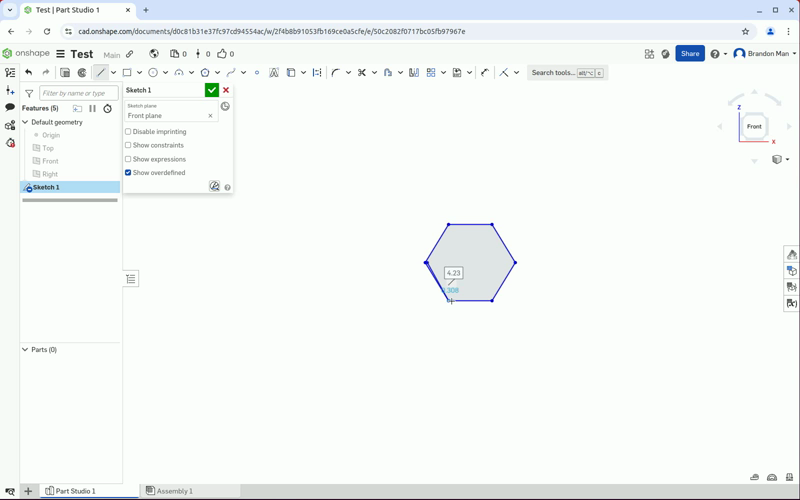
scroll(6)
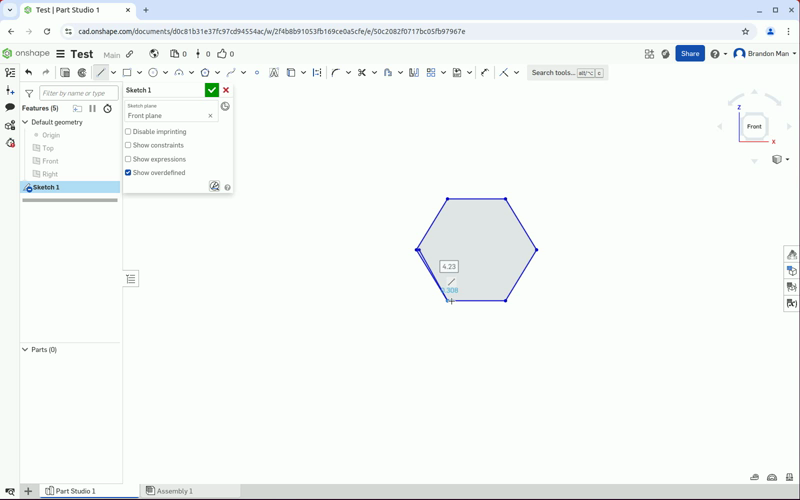
scroll(6)
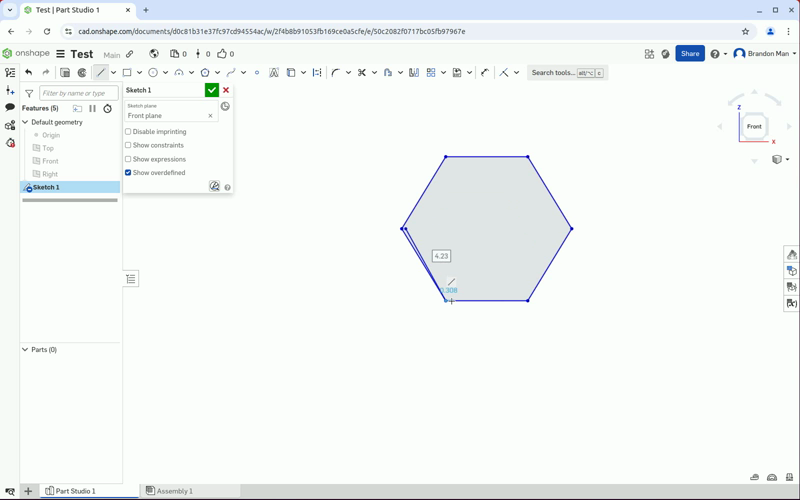
scroll(6)
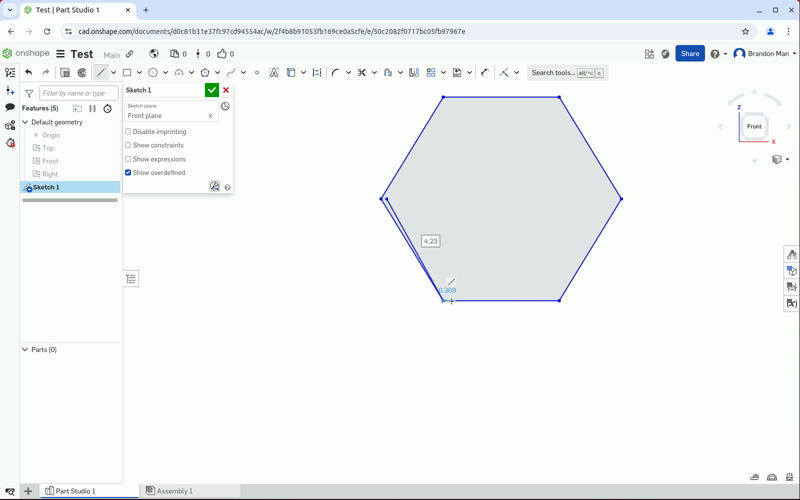
scroll(6)
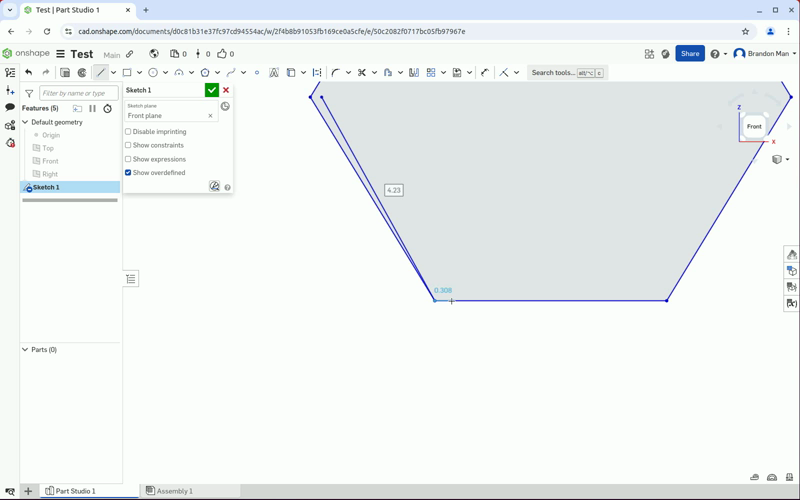
click(451, 300)
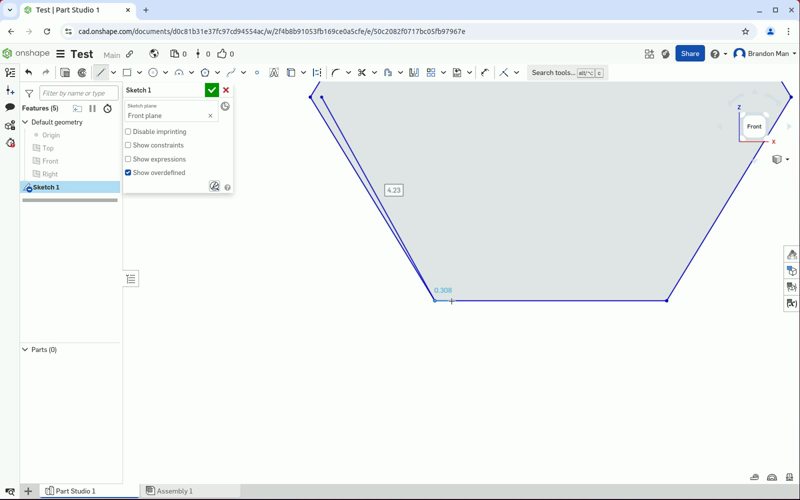
scroll(-6)
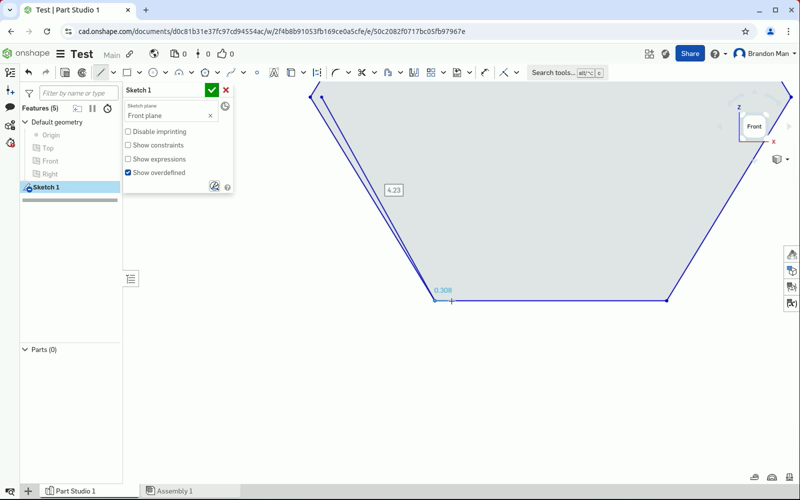
scroll(-6)
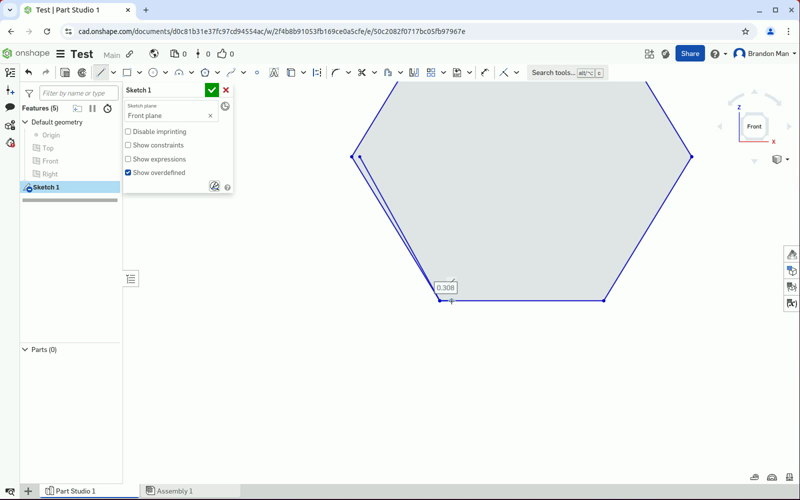
scroll(-6)
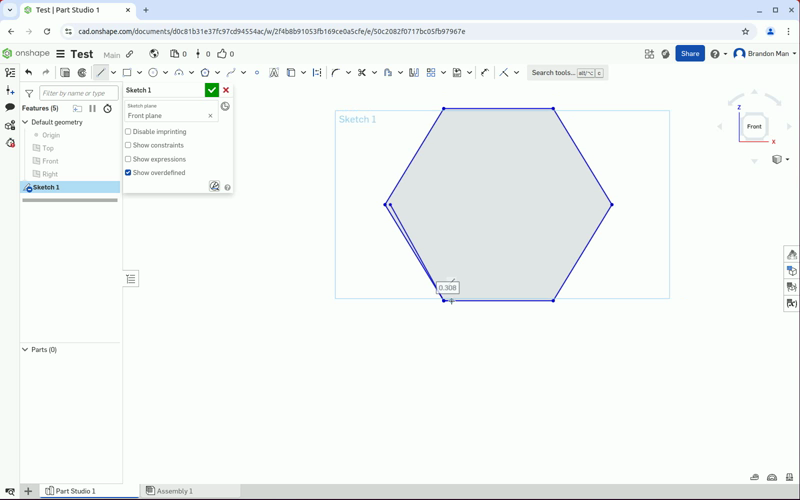
scroll(-6)
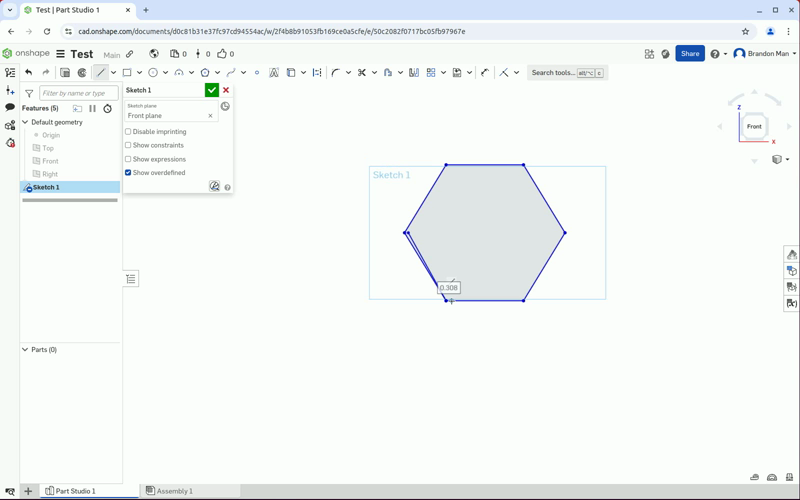
scroll(-6)
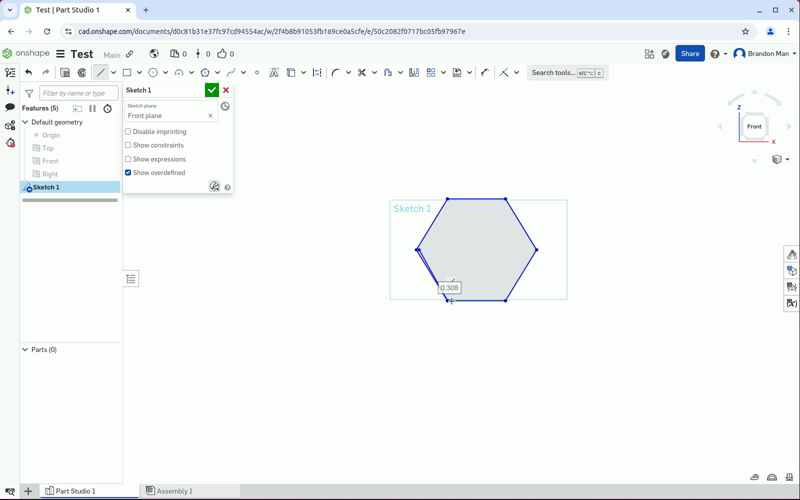
scroll(-6)
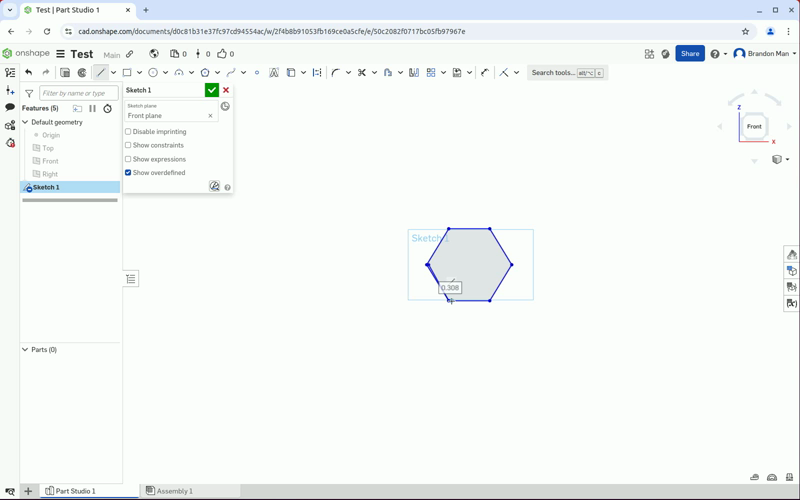
scroll(-6)
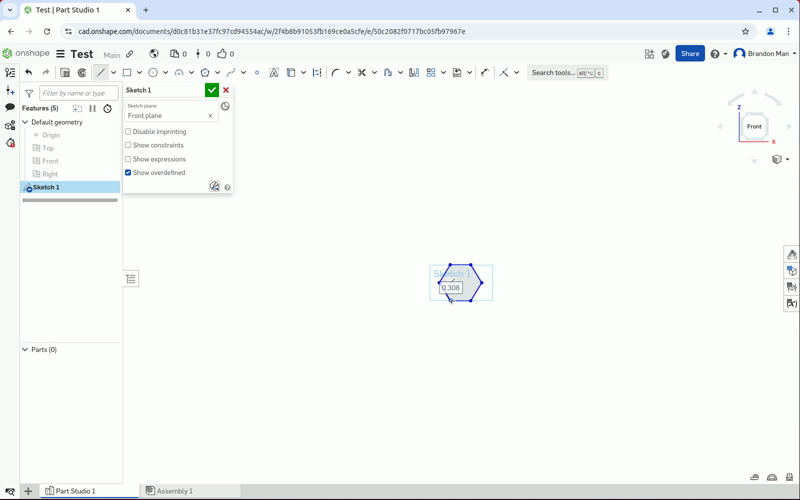
key_up(shift)
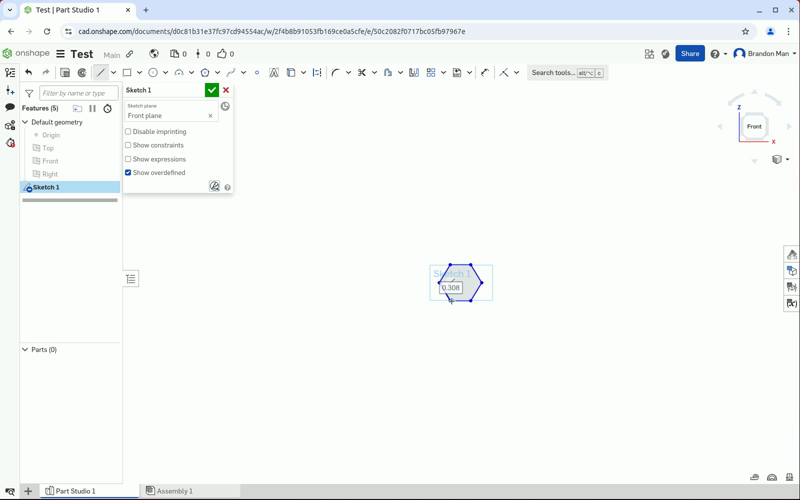
key_down(shift)
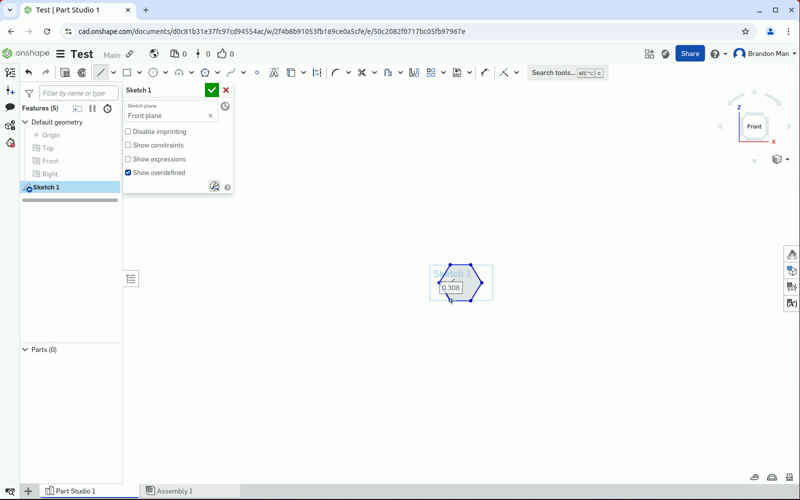
mouse_move(481, 300)
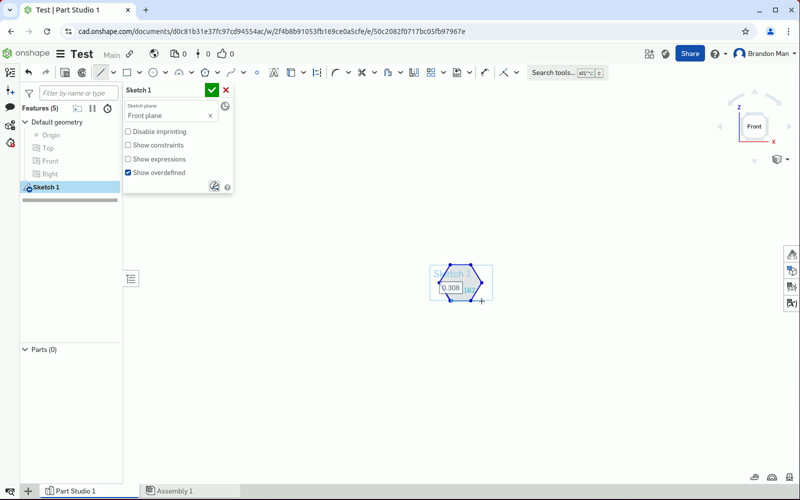
mouse_move(469, 300)
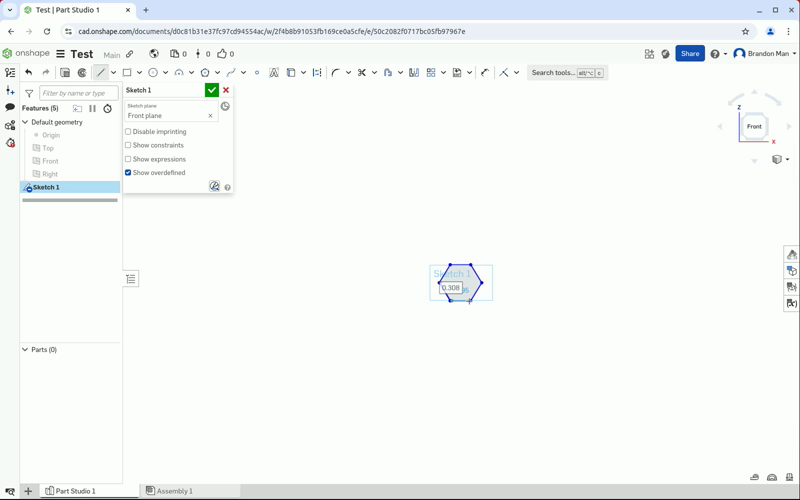
scroll(6)
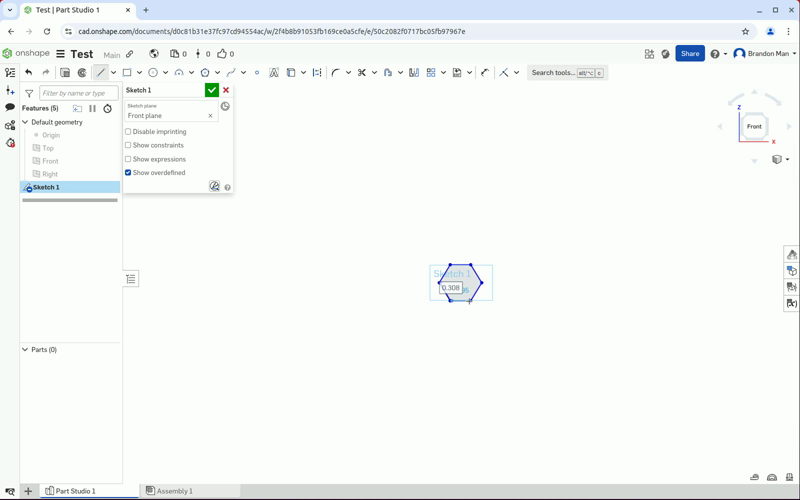
scroll(6)
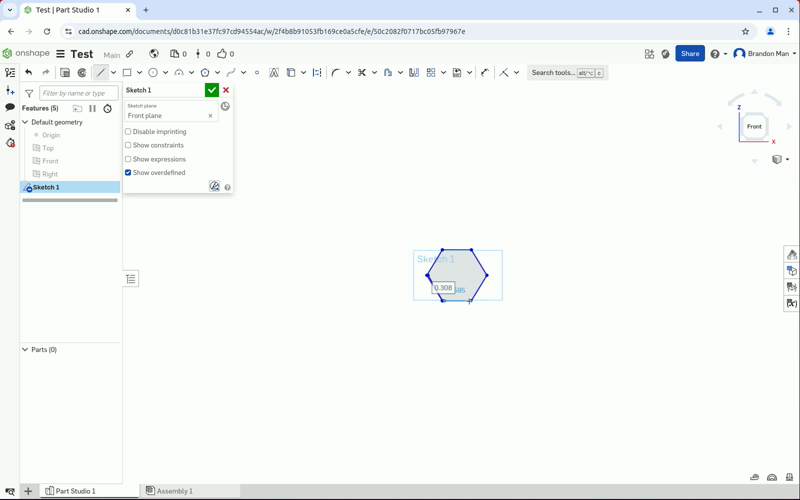
scroll(6)
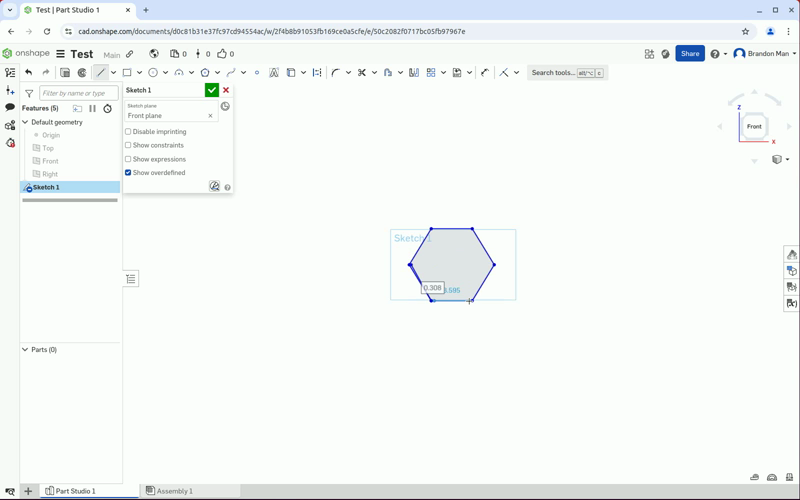
scroll(6)
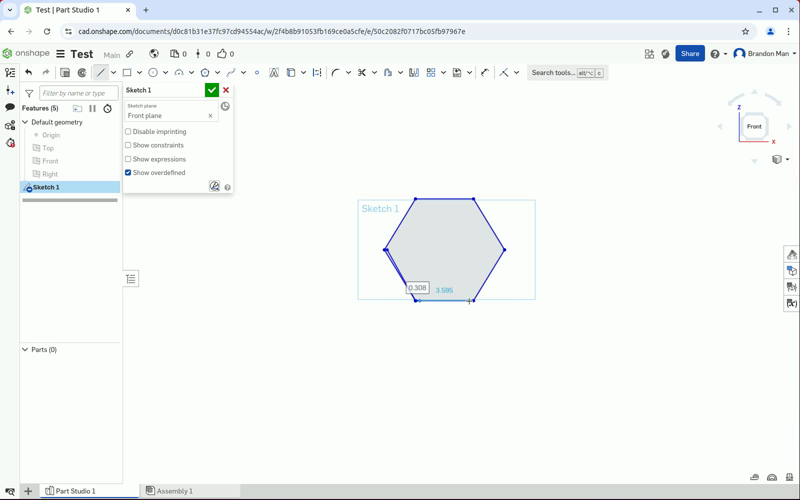
scroll(6)
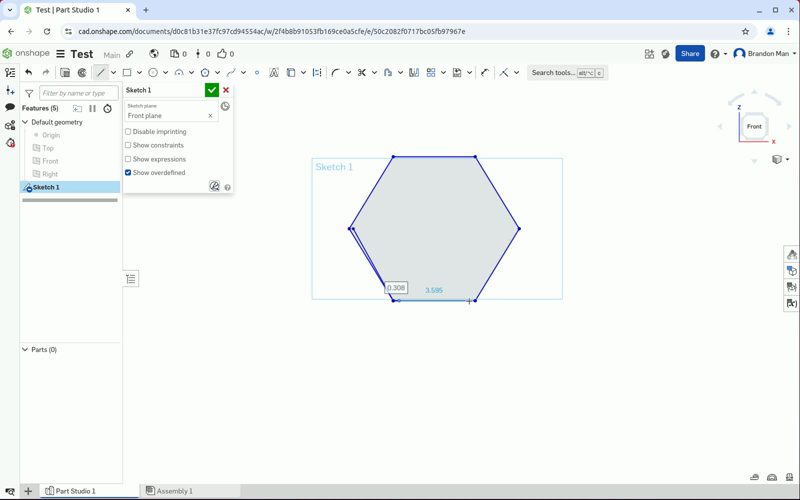
scroll(6)
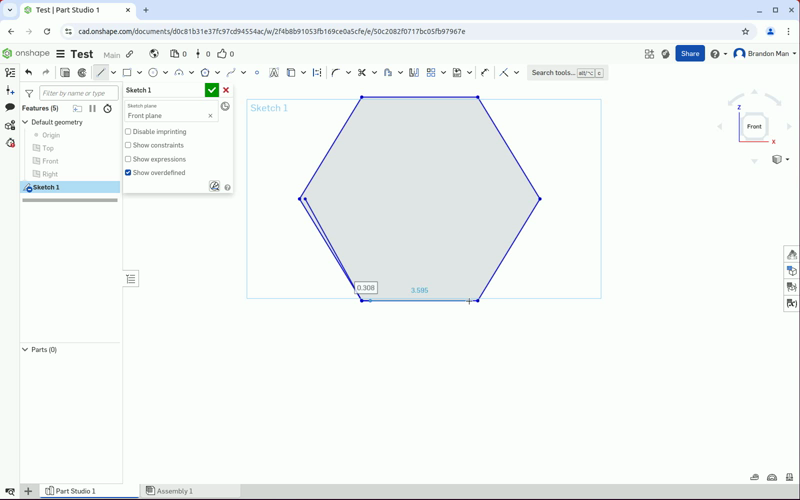
scroll(6)
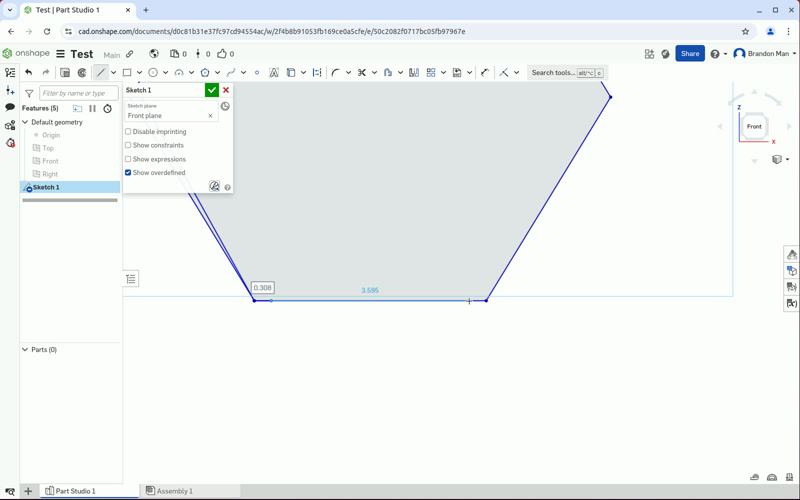
click(469, 300)
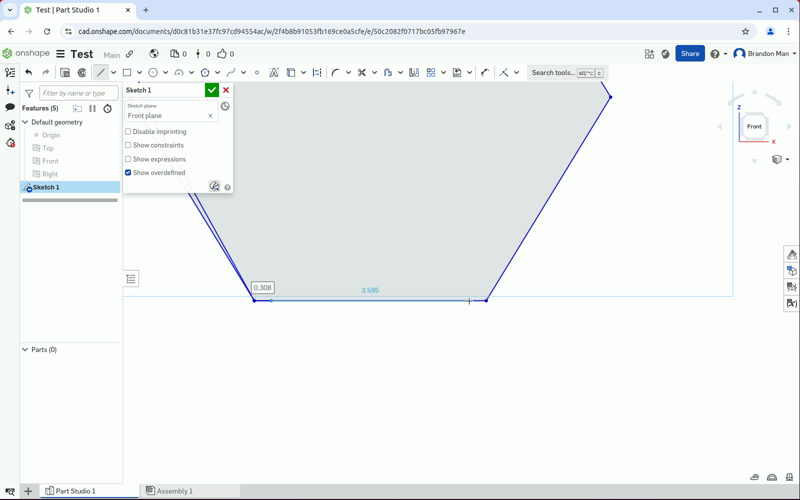
scroll(-6)
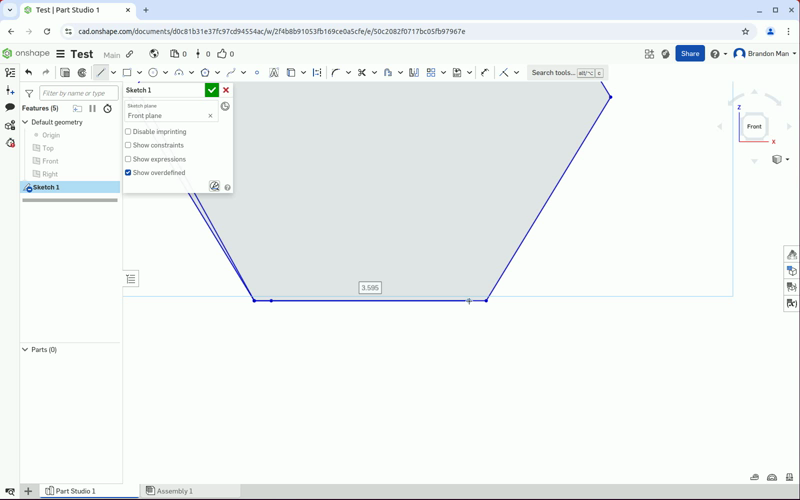
scroll(-6)
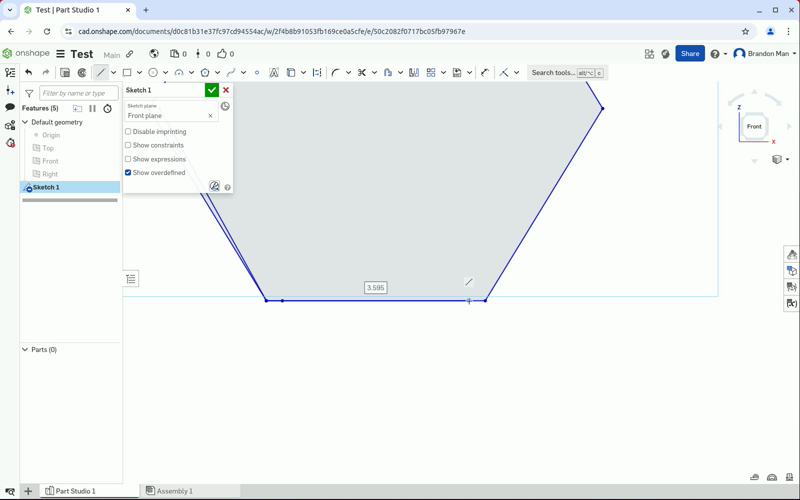
scroll(-6)
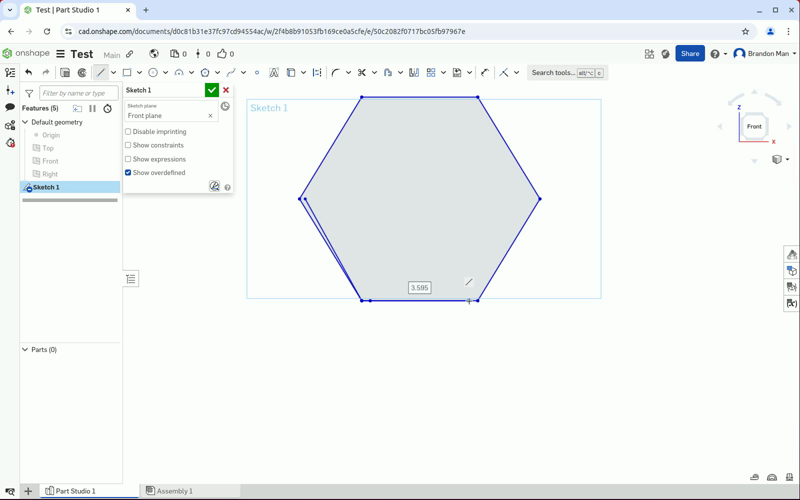
scroll(-6)
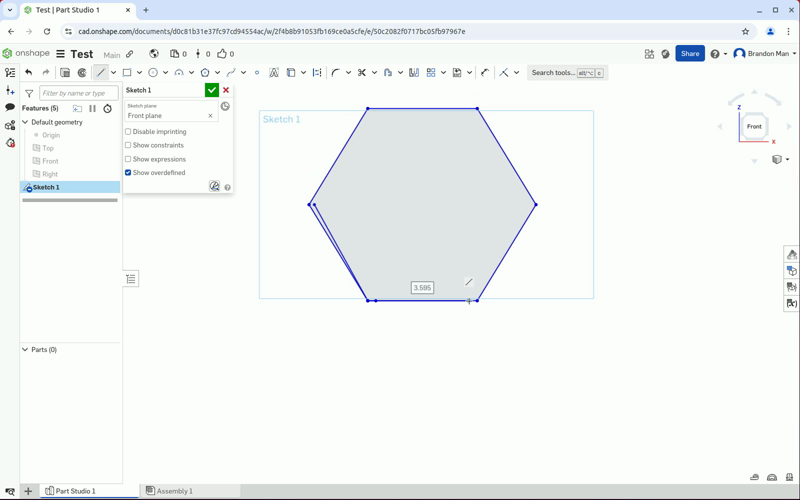
scroll(-6)
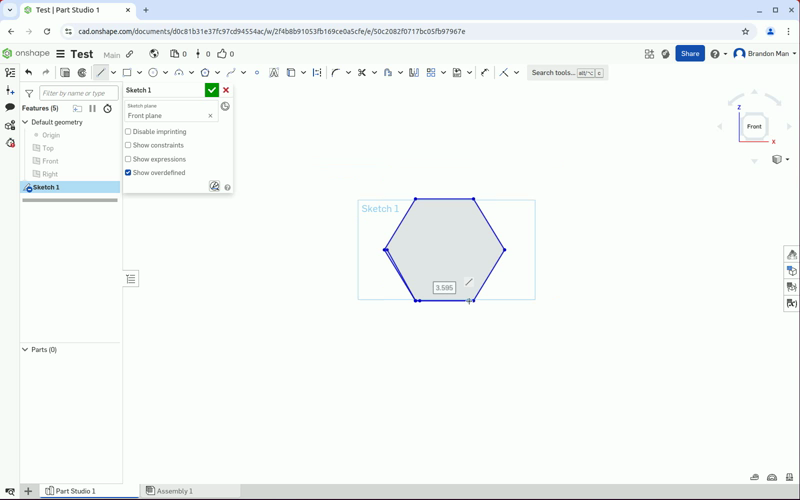
scroll(-6)
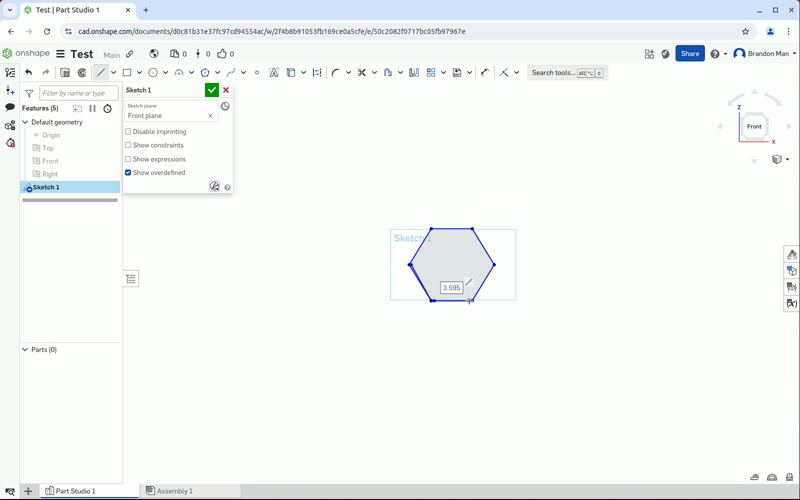
scroll(-6)
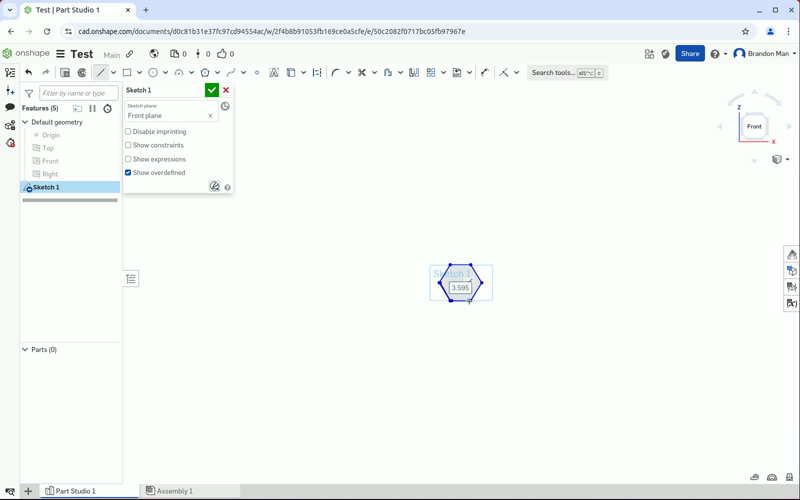
key_up(shift)
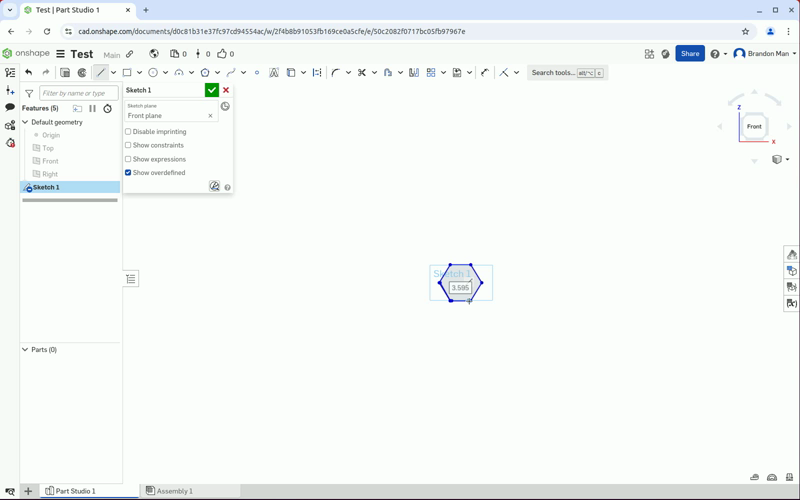
key_down(shift)
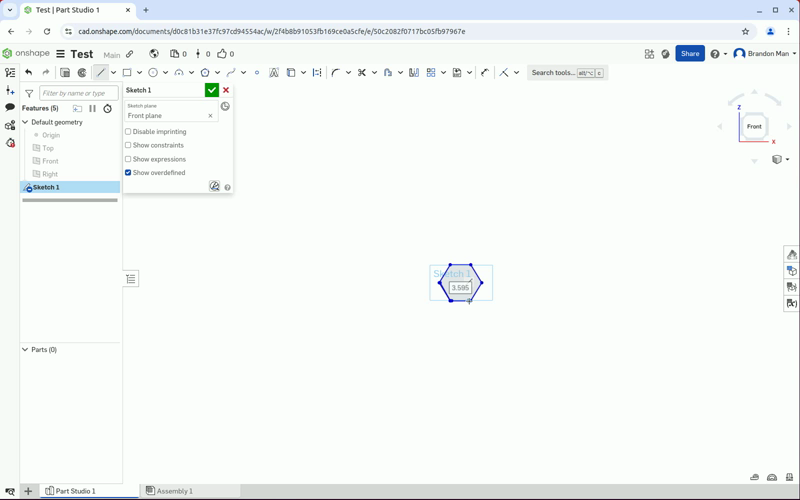
mouse_move(499, 300)
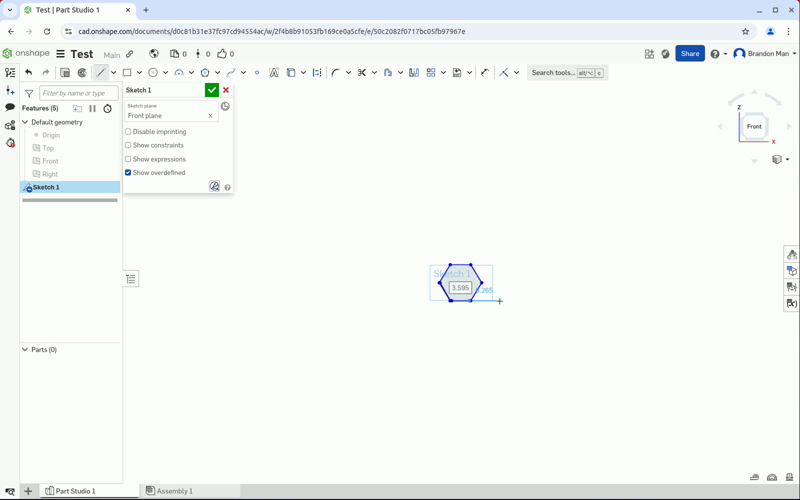
mouse_move(470, 300)
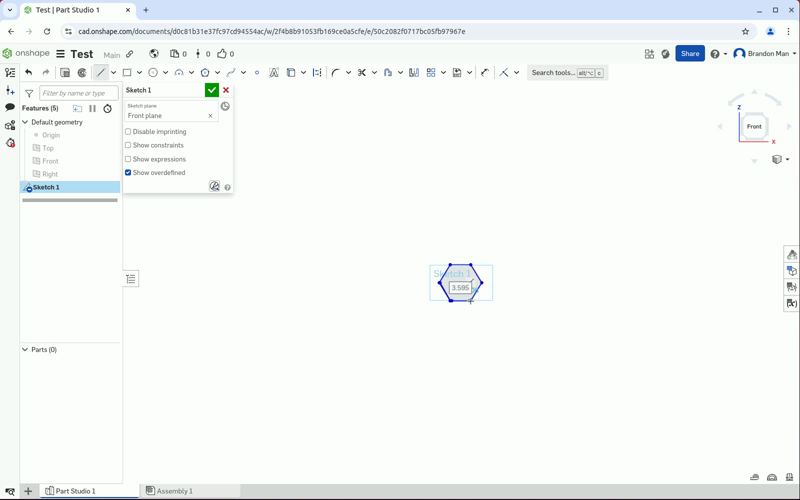
scroll(6)
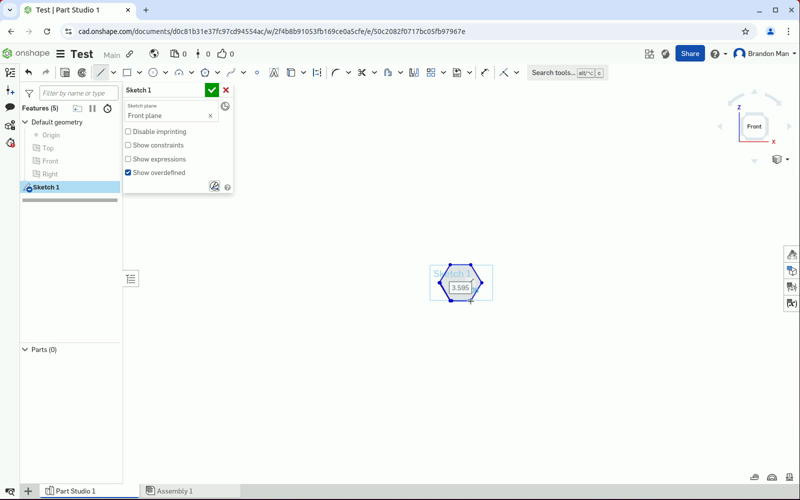
scroll(6)
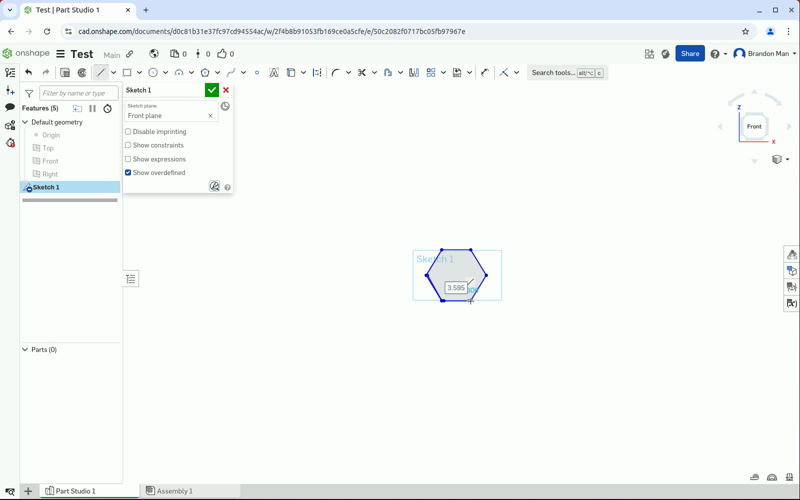
scroll(6)
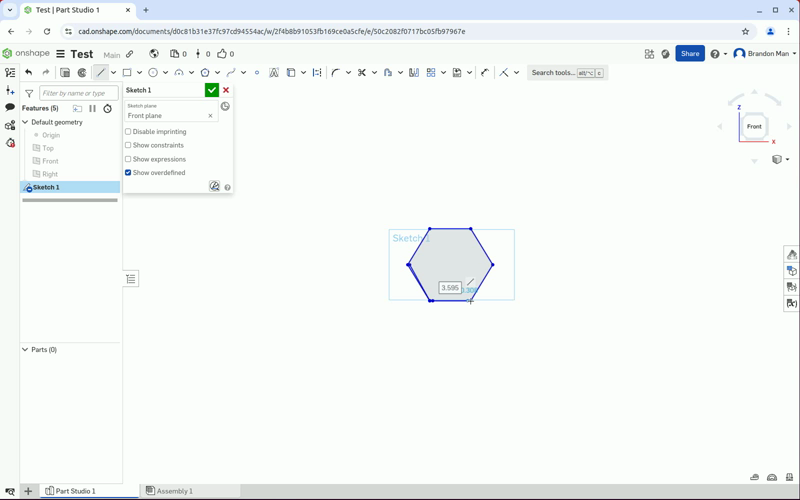
scroll(6)
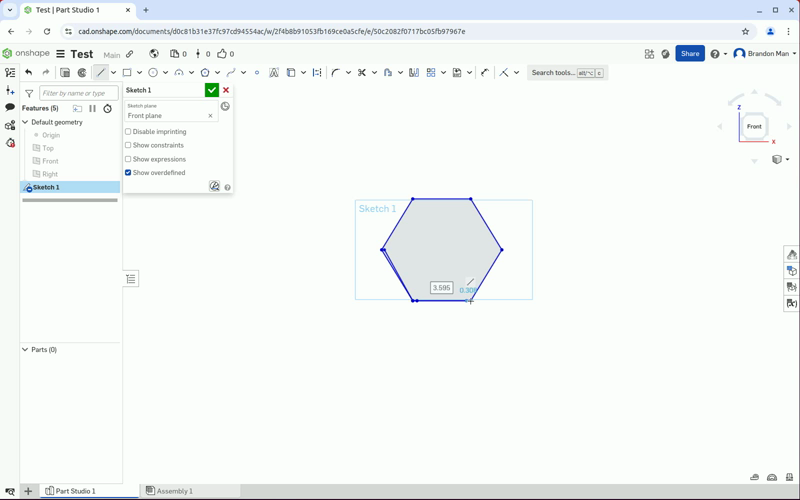
scroll(6)
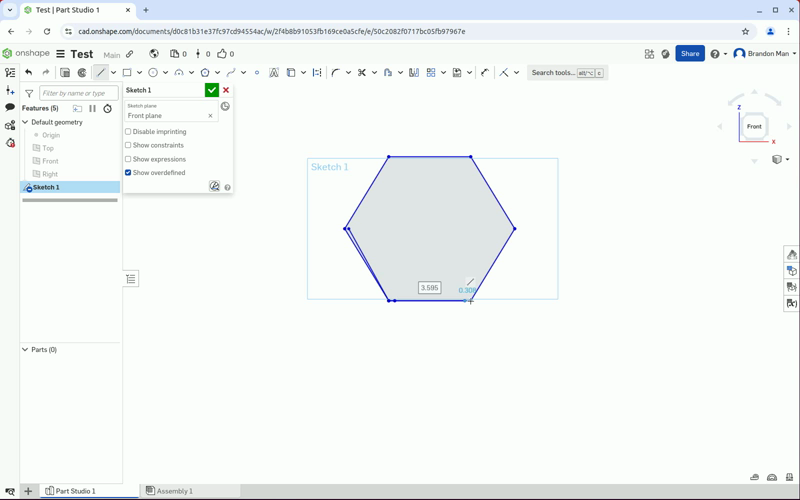
scroll(6)
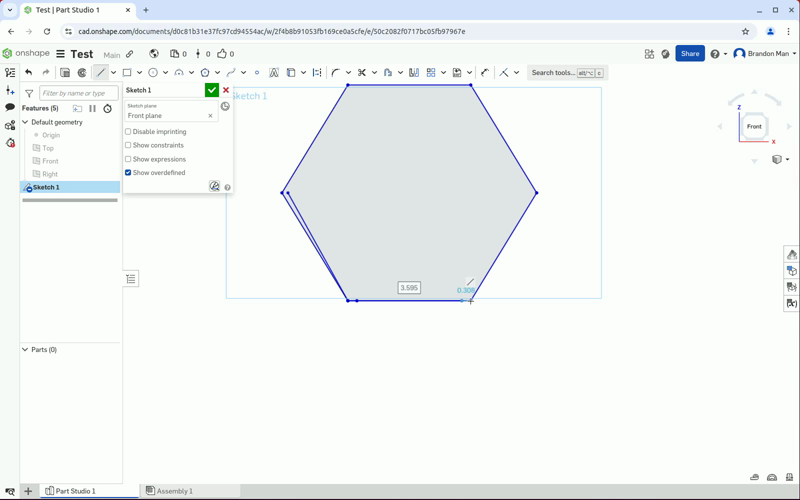
scroll(6)
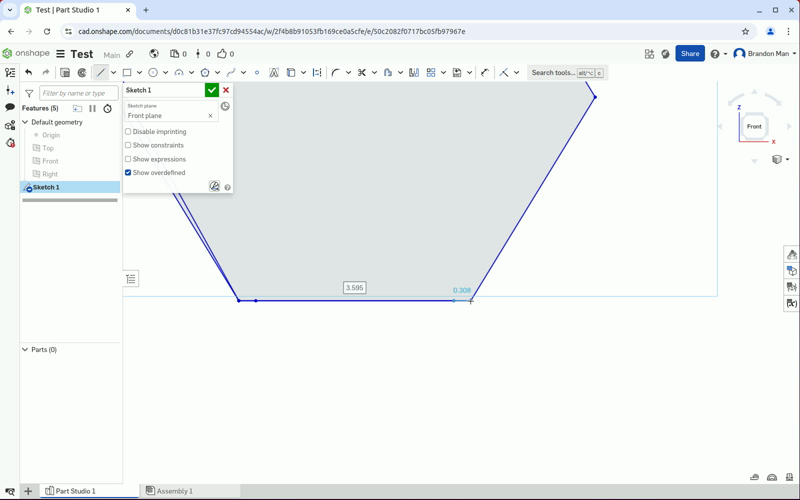
click(470, 300)
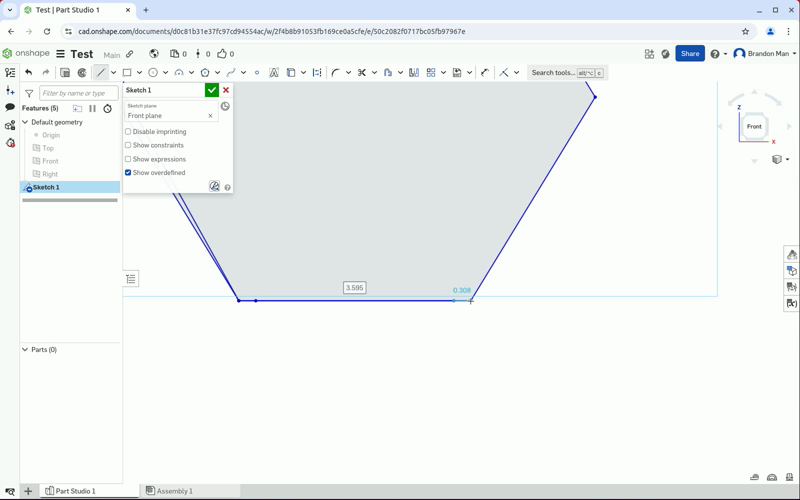
scroll(-6)
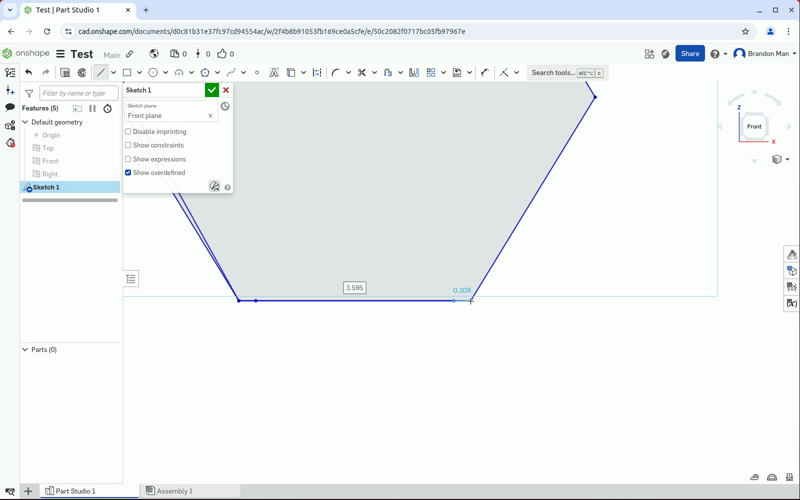
scroll(-6)
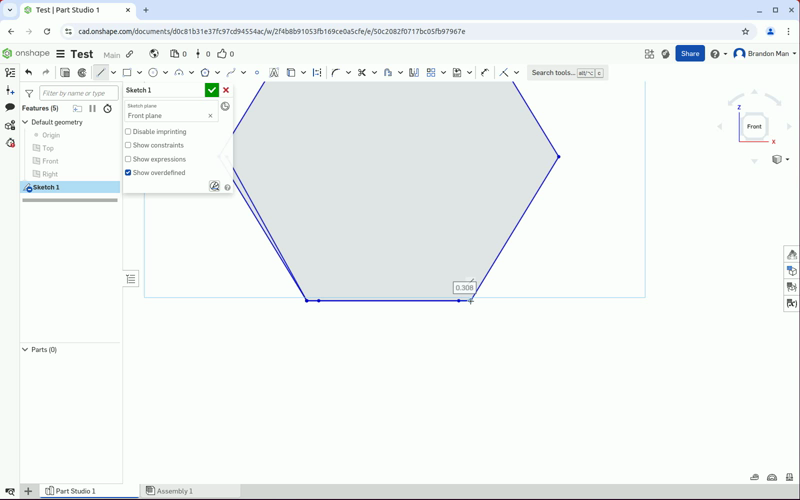
scroll(-6)
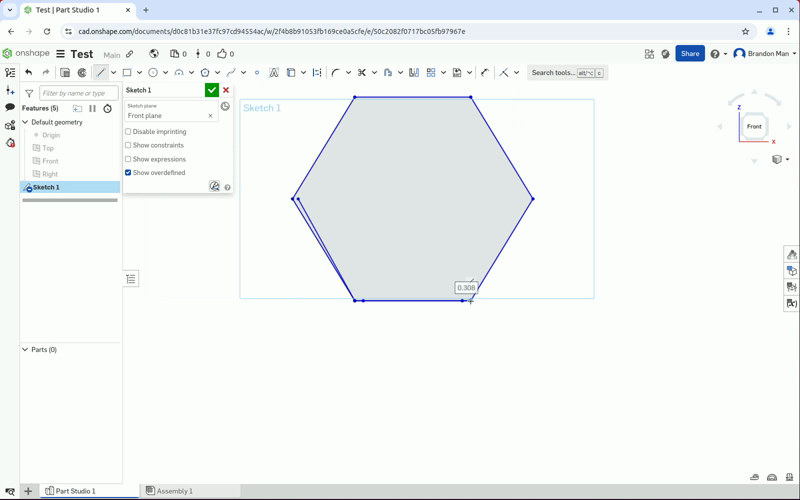
scroll(-6)
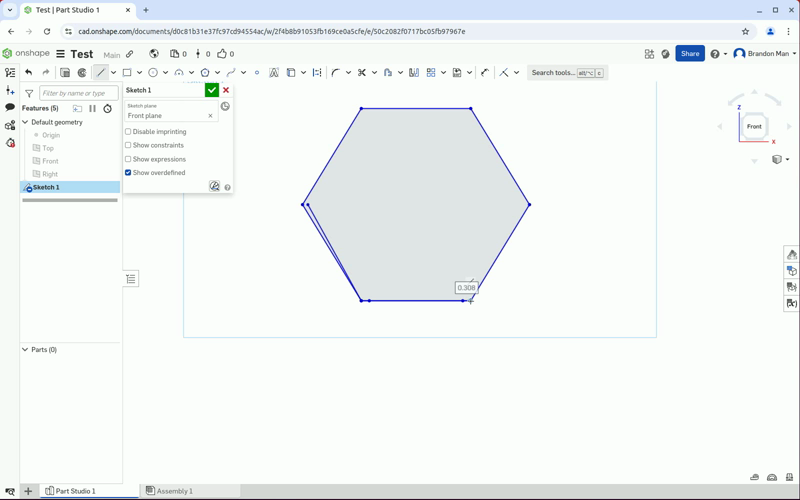
scroll(-6)
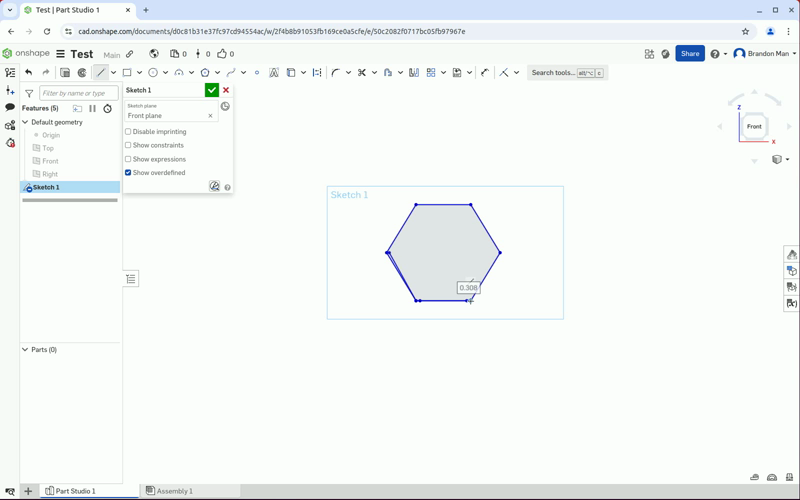
scroll(-6)
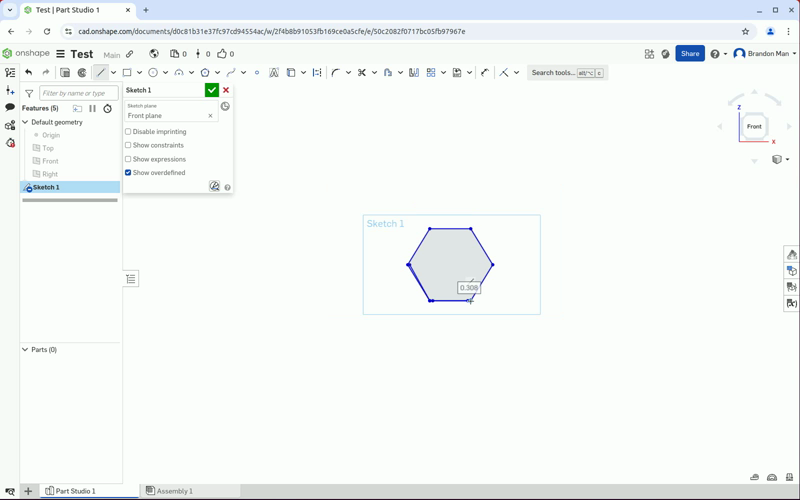
scroll(-6)
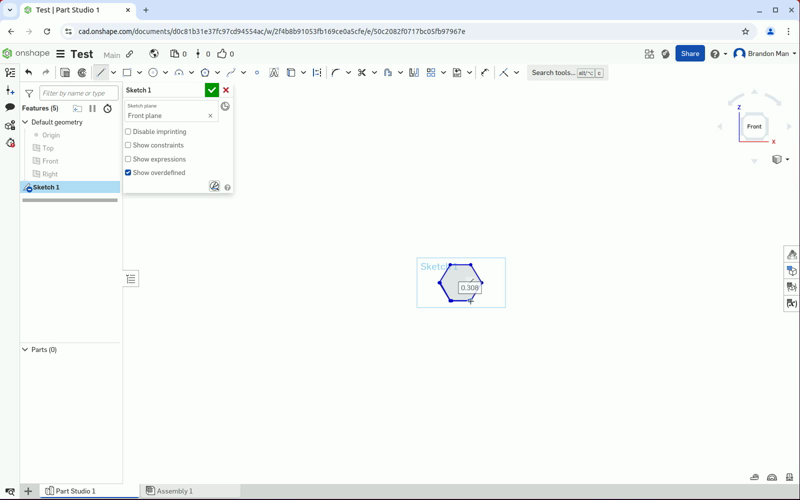
key_up(shift)
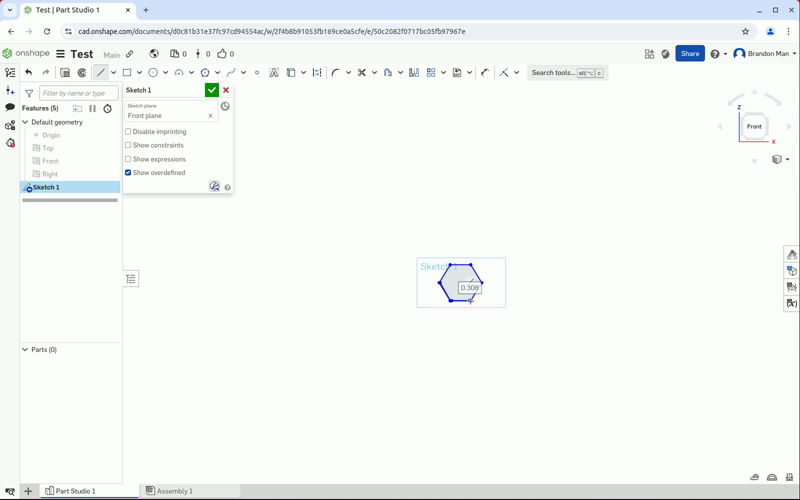
key_down(shift)
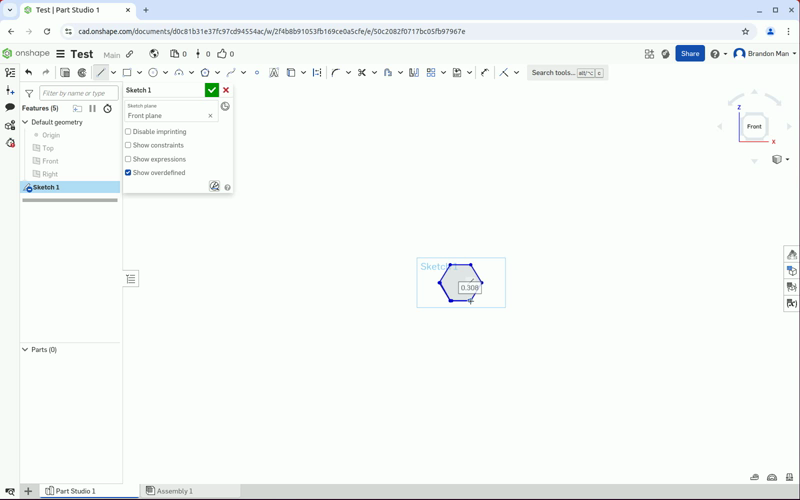
mouse_move(501, 300)
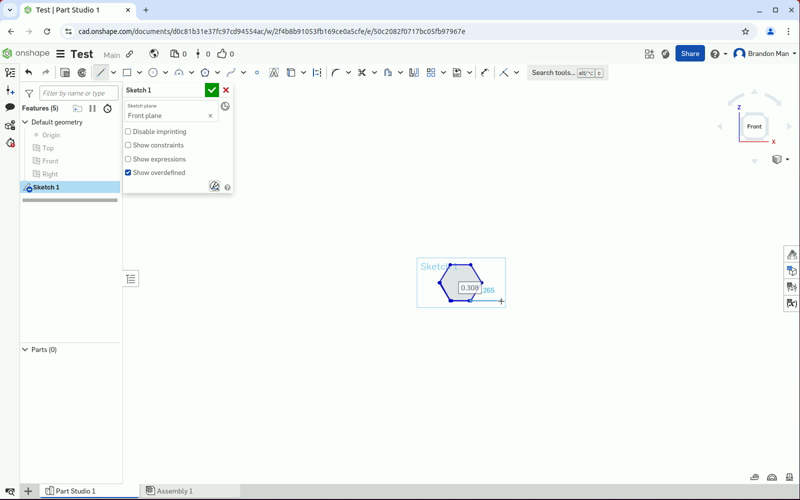
mouse_move(480, 282)
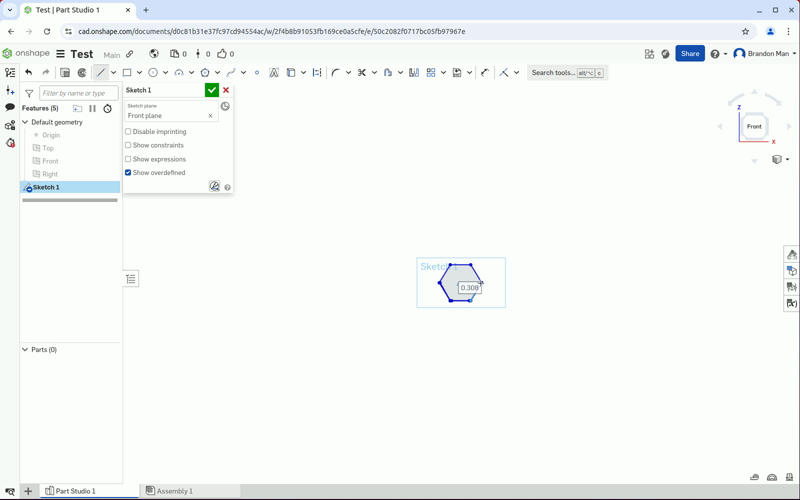
scroll(6)
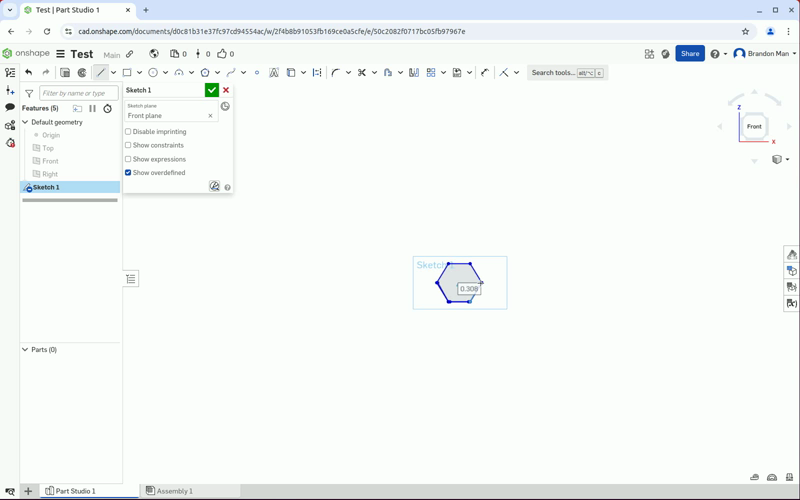
scroll(6)
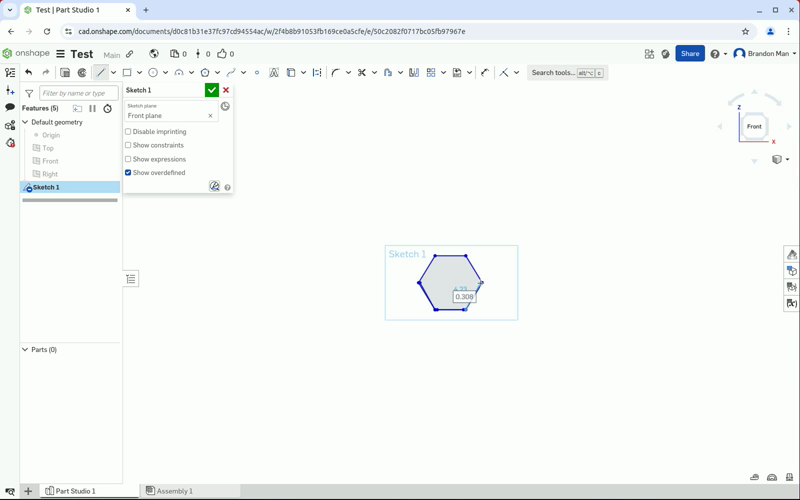
scroll(6)
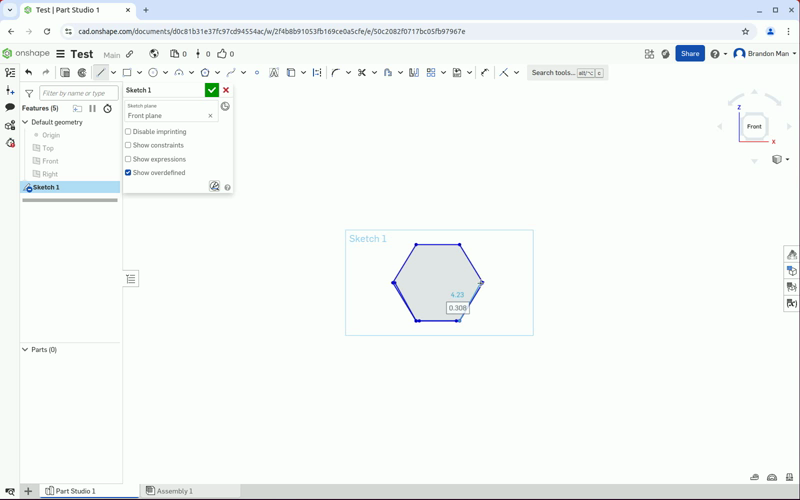
scroll(6)
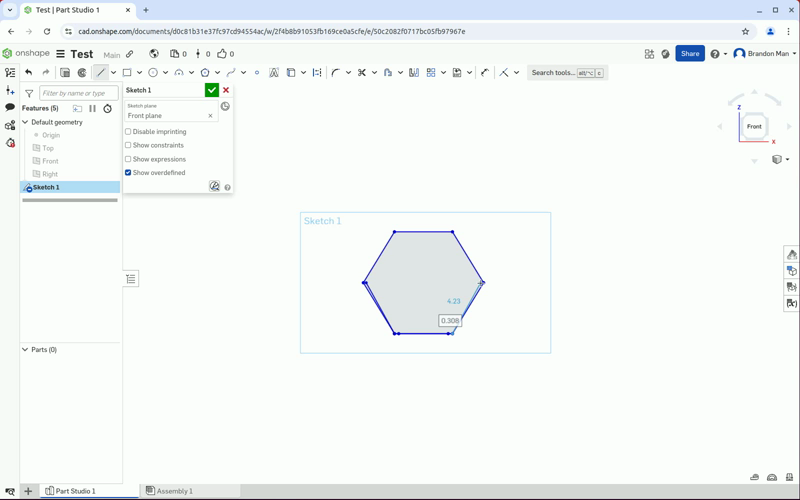
scroll(6)
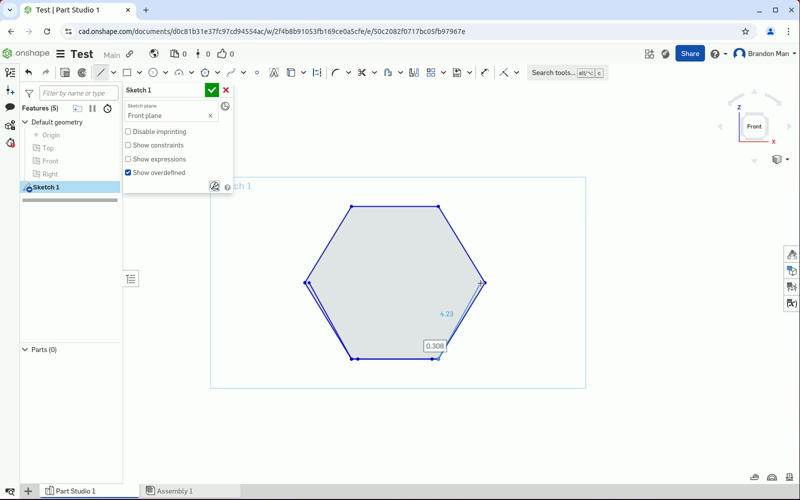
scroll(6)
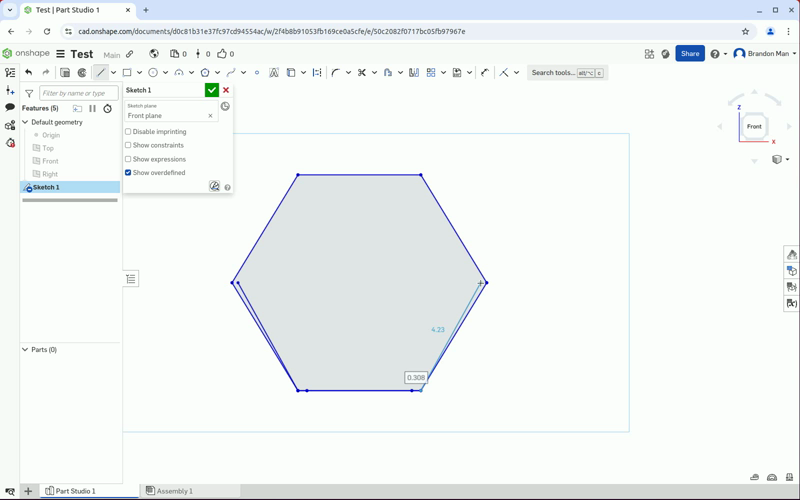
scroll(6)
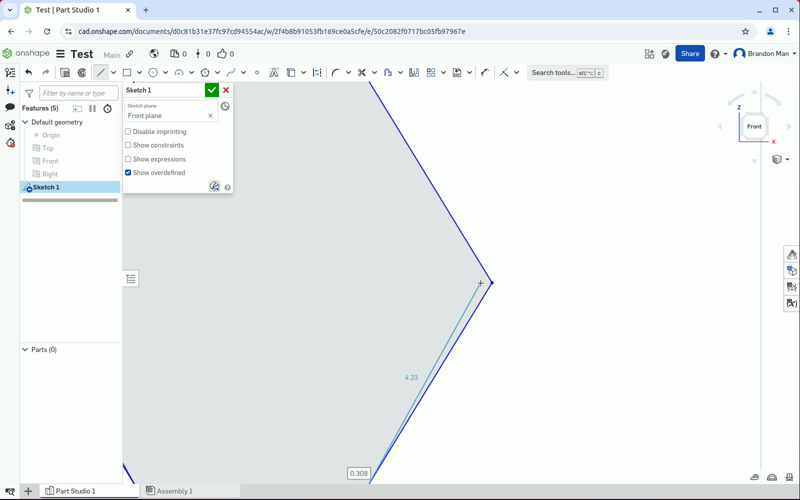
click(480, 282)
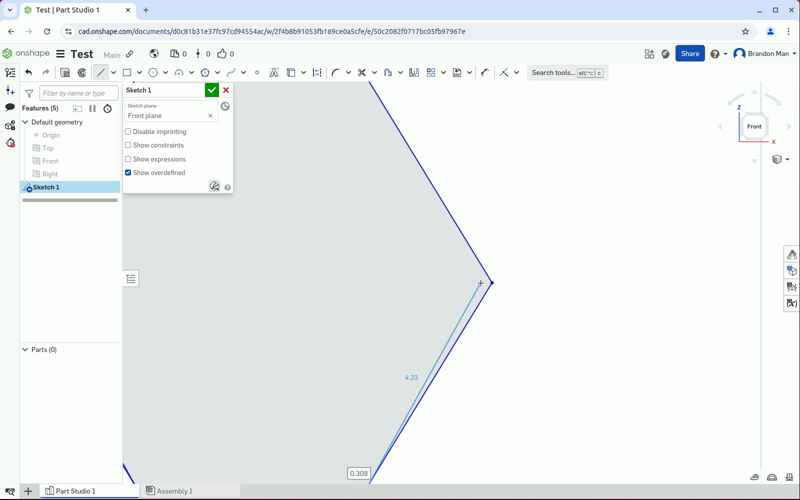
scroll(-6)
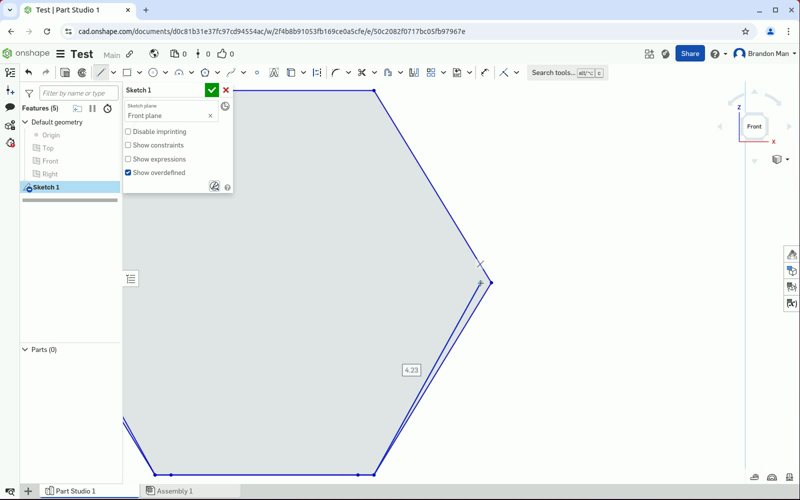
scroll(-6)
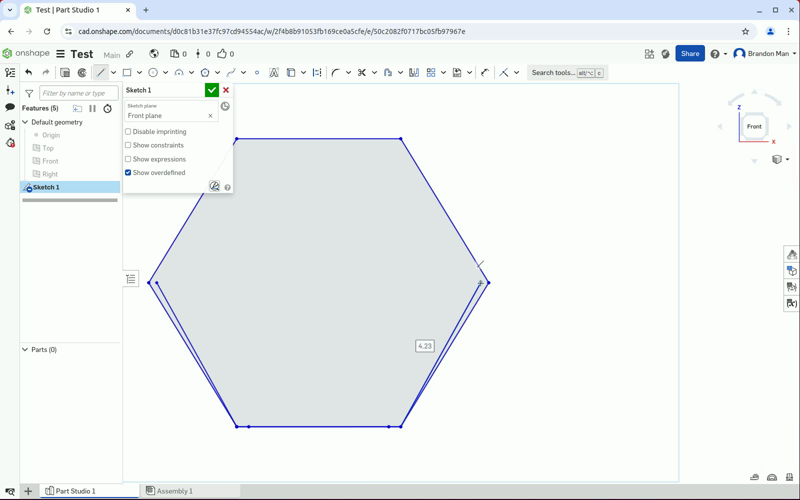
scroll(-6)
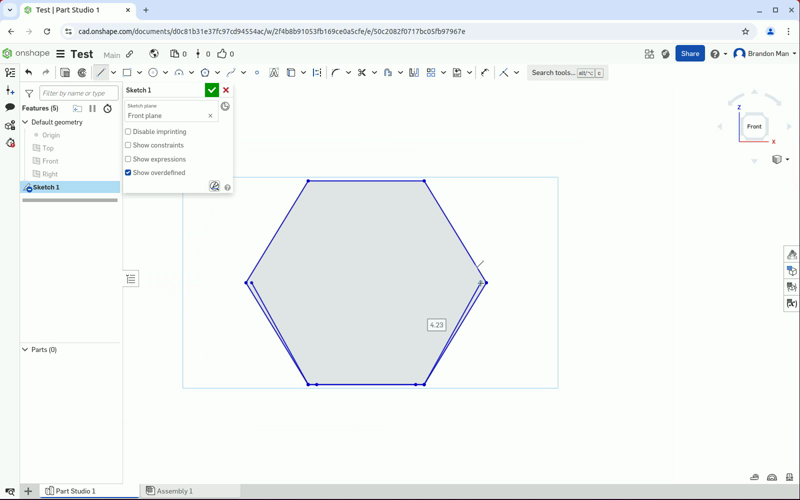
scroll(-6)
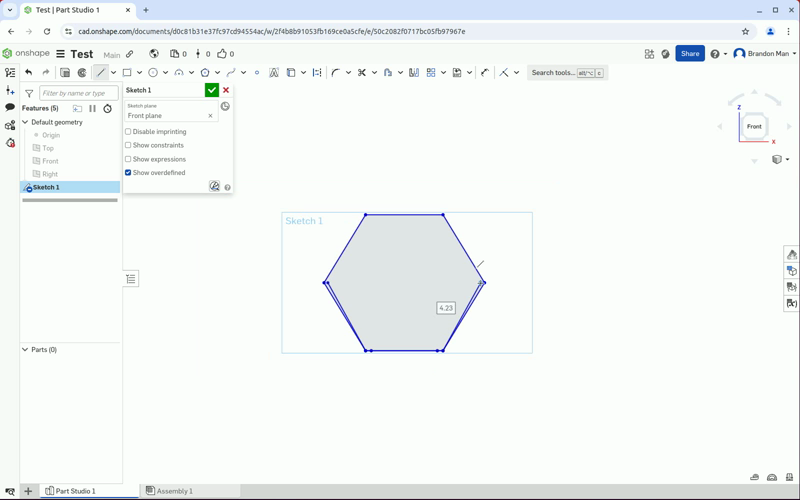
scroll(-6)
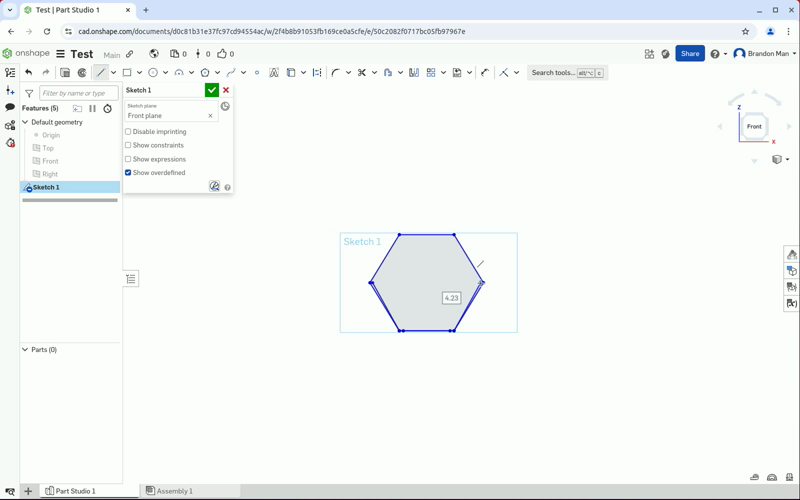
scroll(-6)
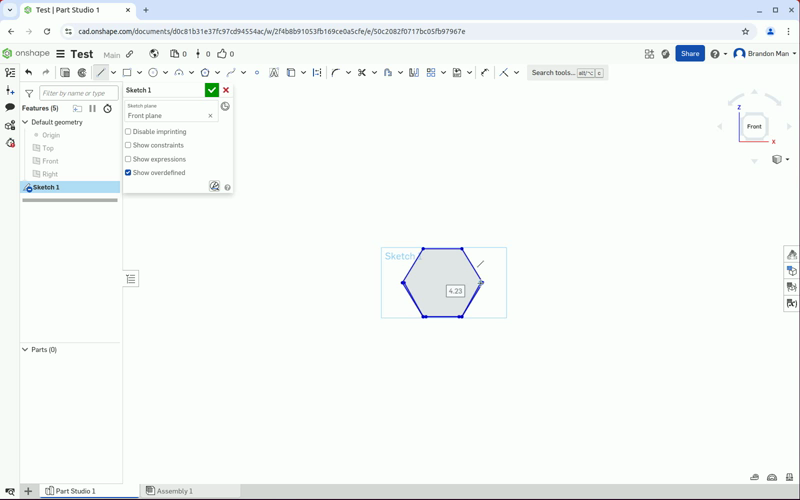
scroll(-6)
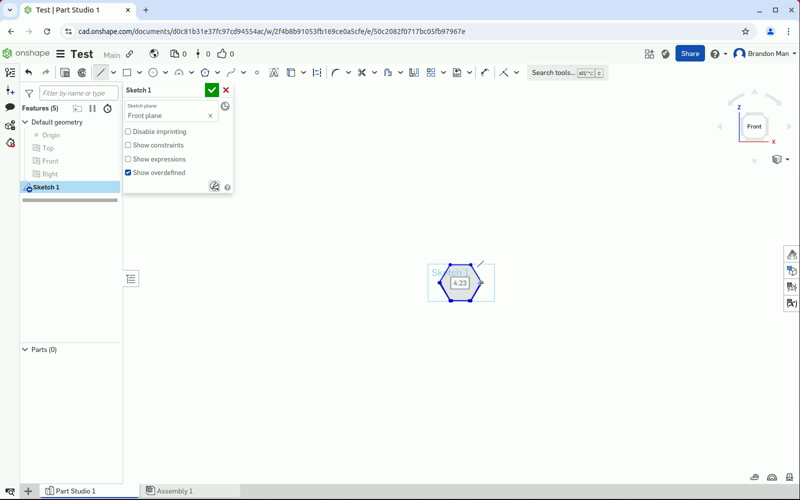
key_up(shift)
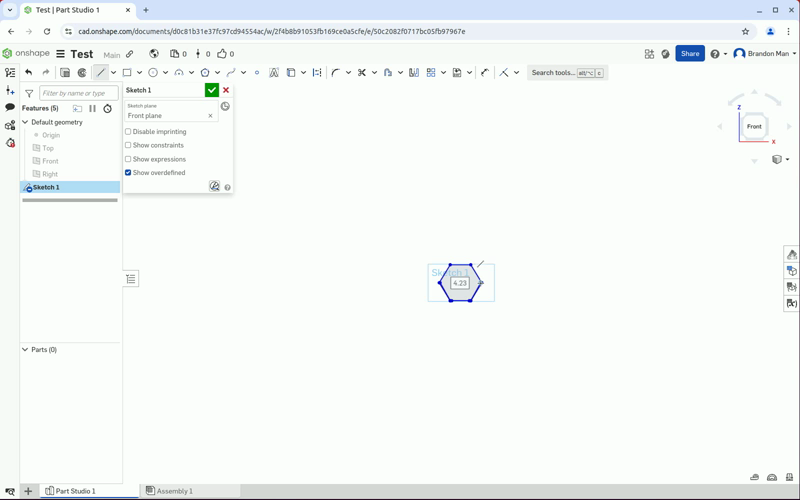
key_down(shift)
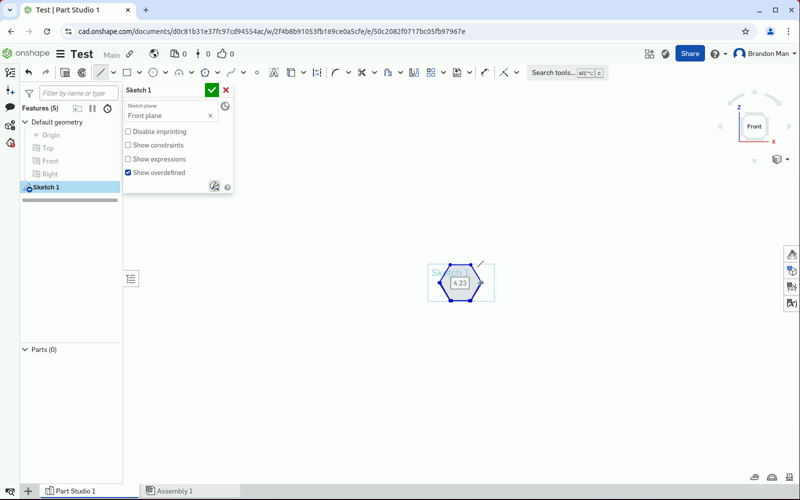
mouse_move(510, 282)
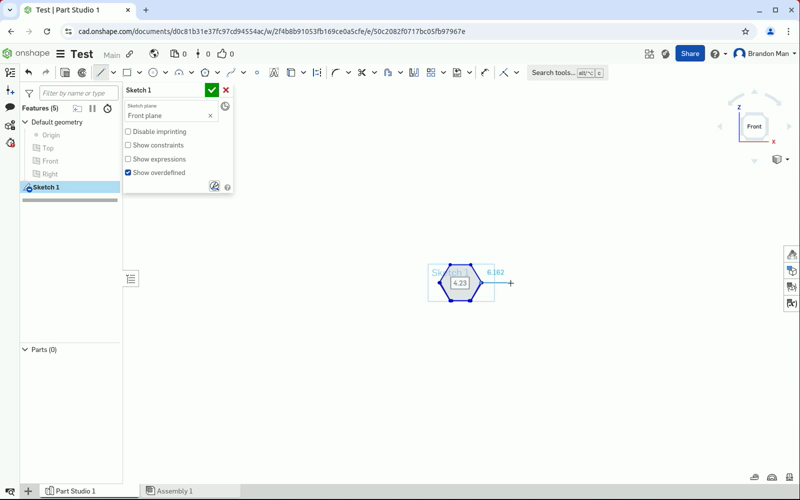
mouse_move(470, 265)
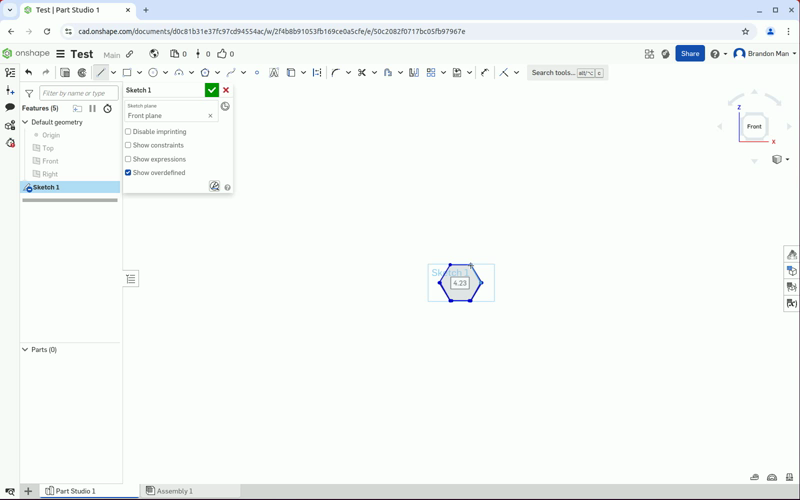
click(470, 265)
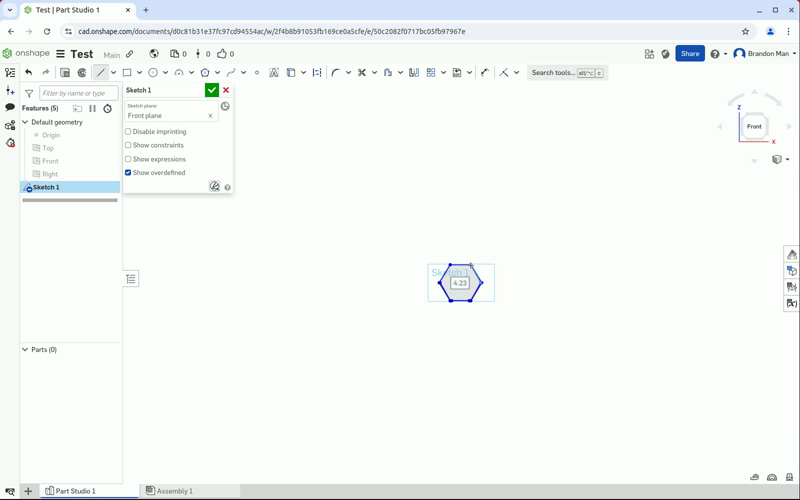
key_up(shift)
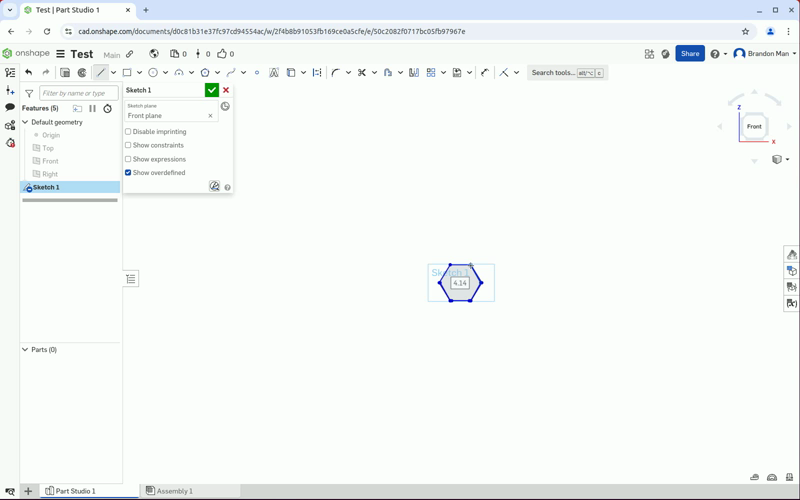
key_down(shift)
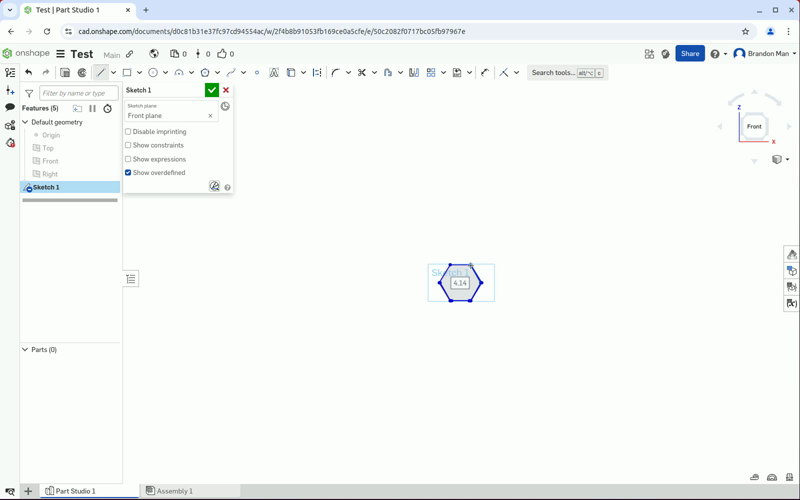
mouse_move(501, 265)
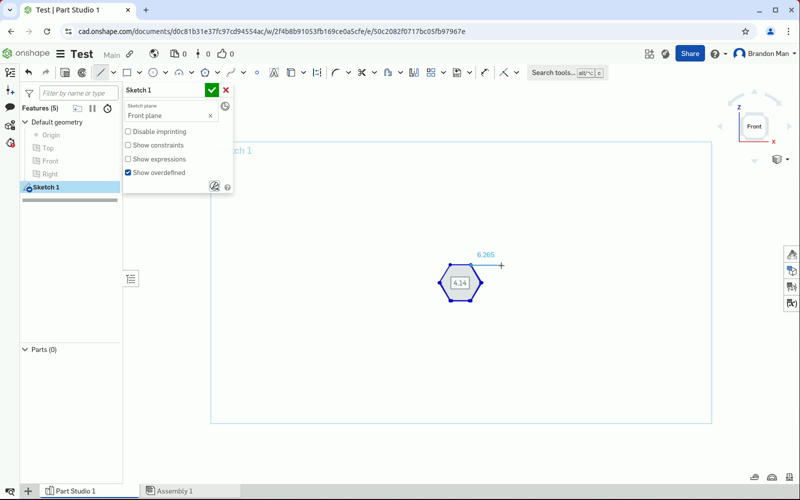
mouse_move(450, 265)
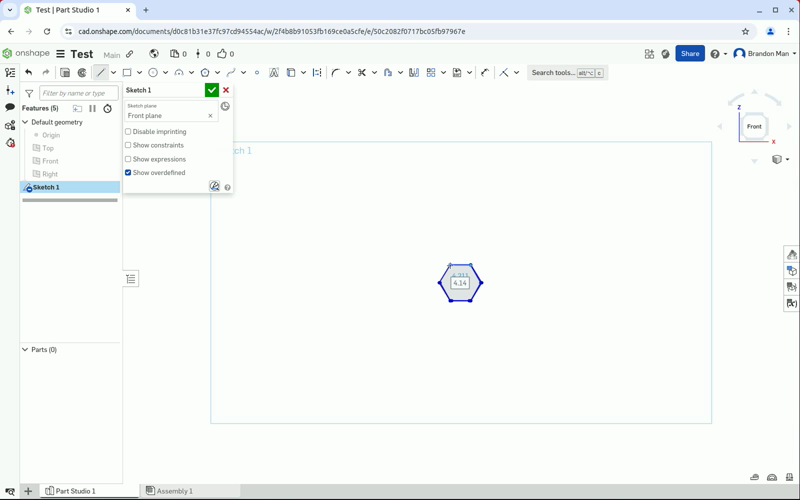
click(450, 265)
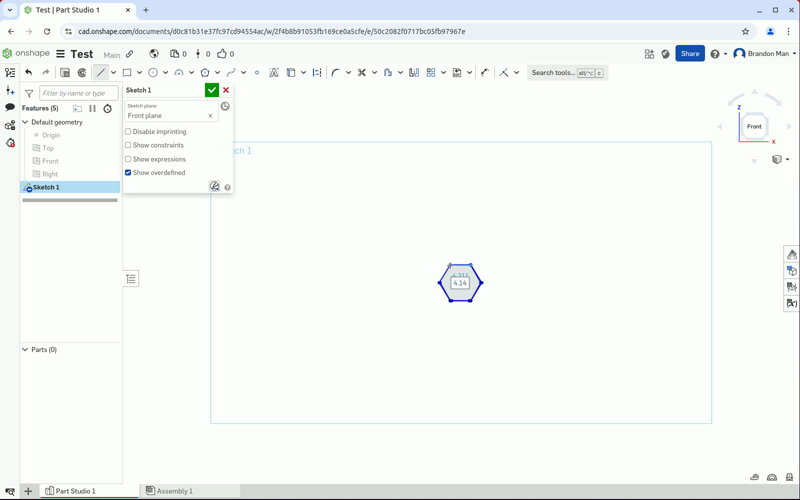
key_up(shift)
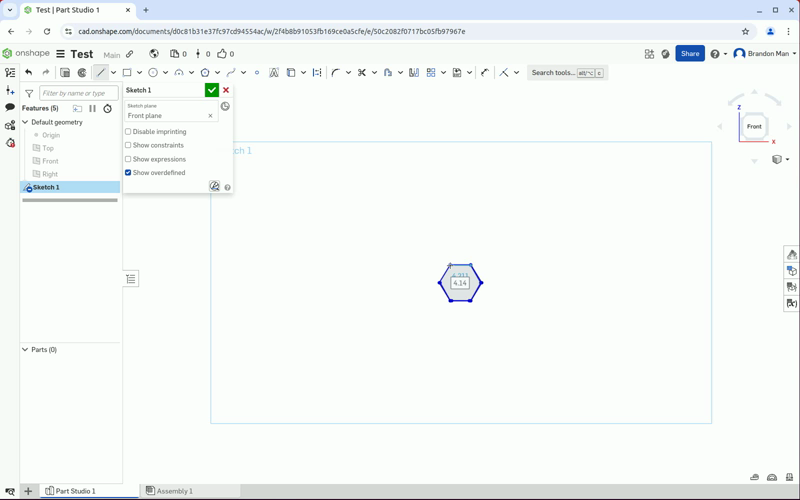
mouse_move(480, 265)
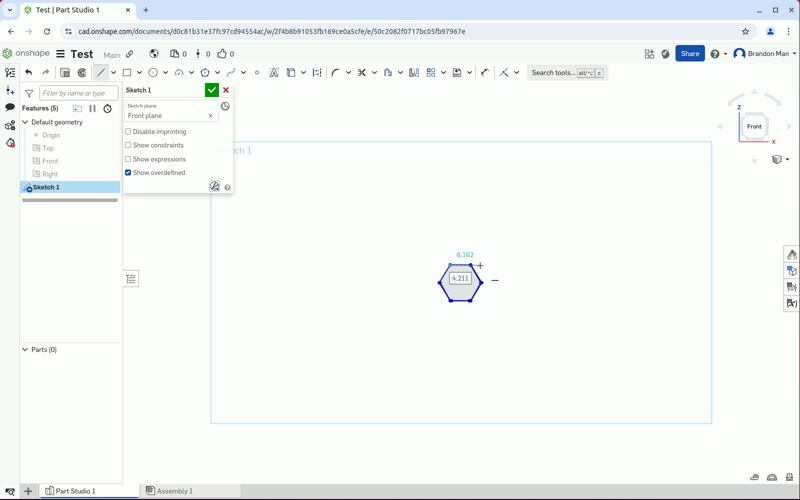
key_down(shift)
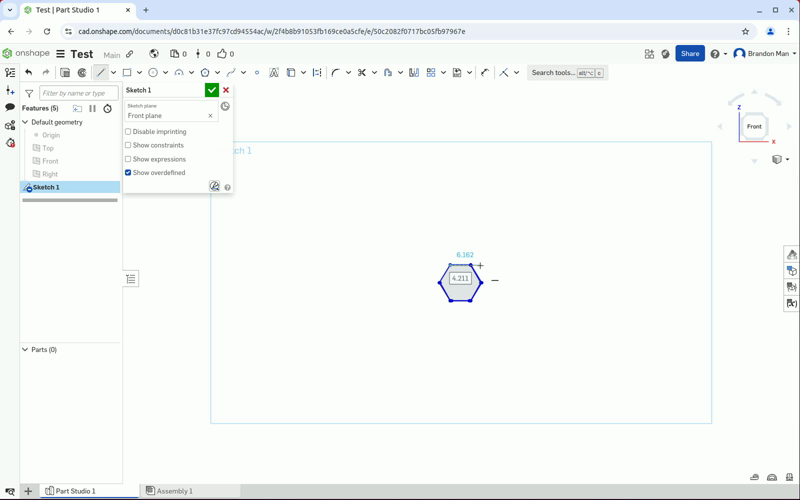
mouse_move(440, 282)
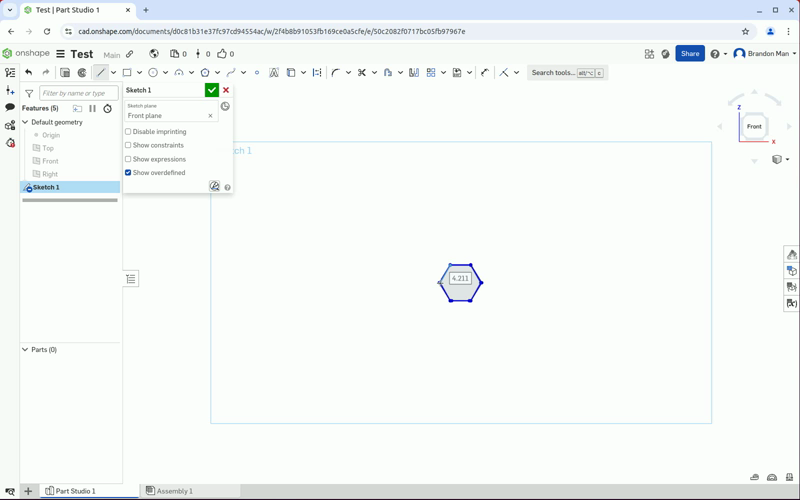
scroll(6)
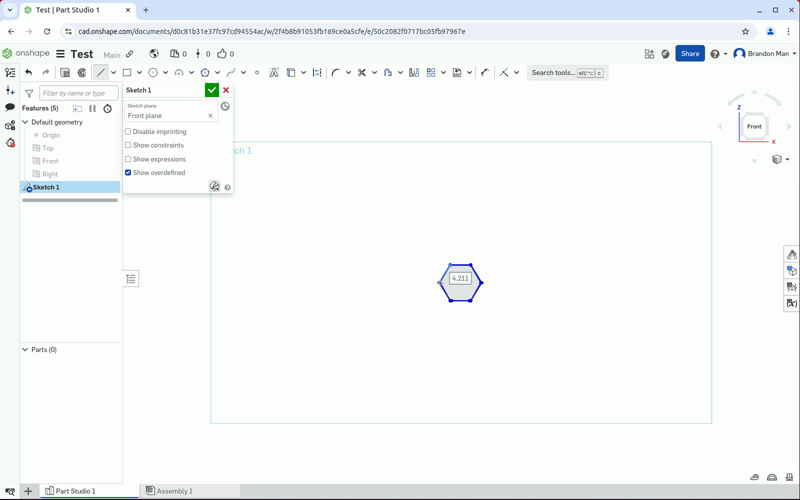
scroll(6)
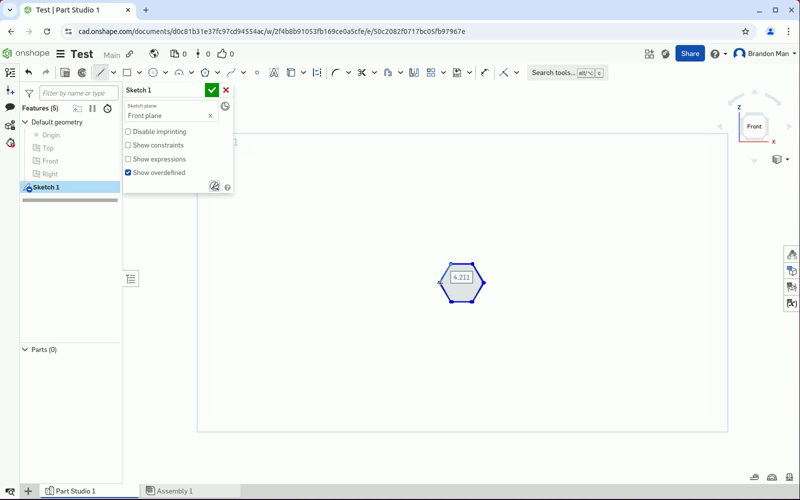
scroll(6)
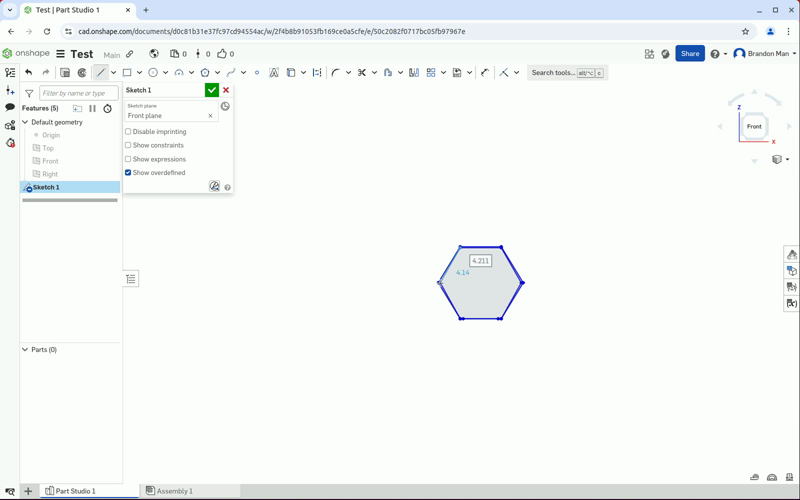
scroll(6)
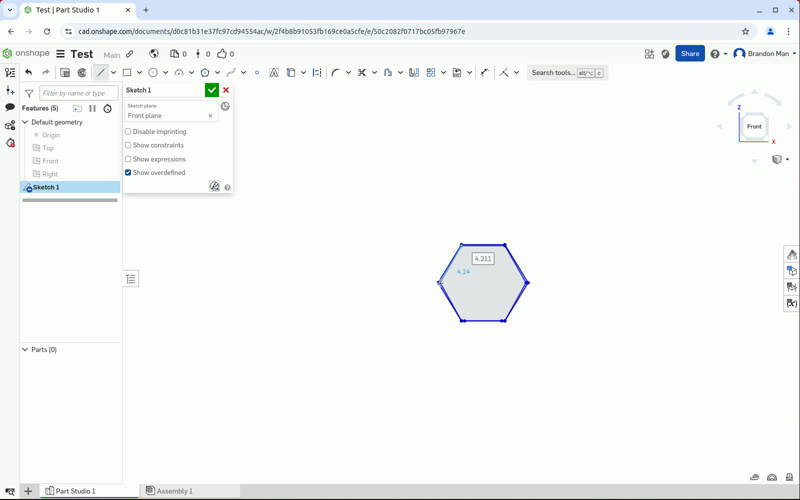
scroll(6)
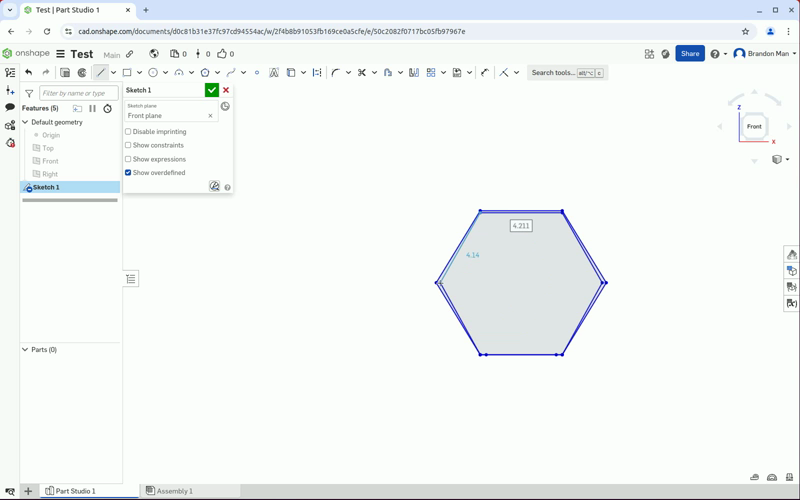
scroll(6)
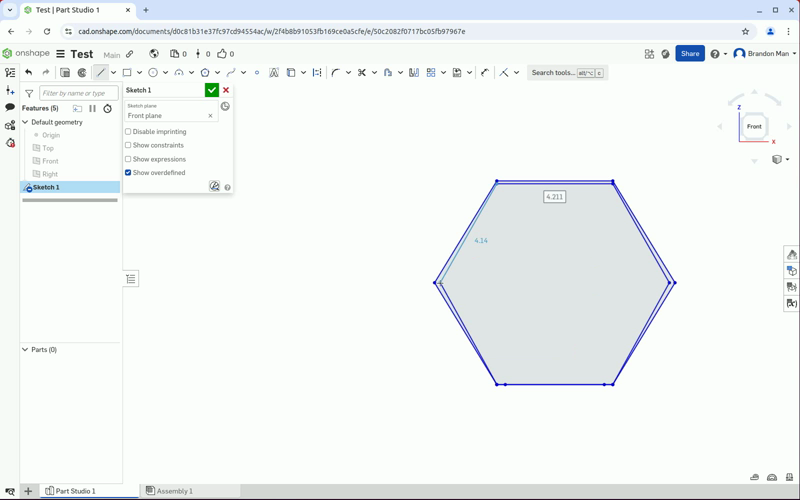
scroll(6)
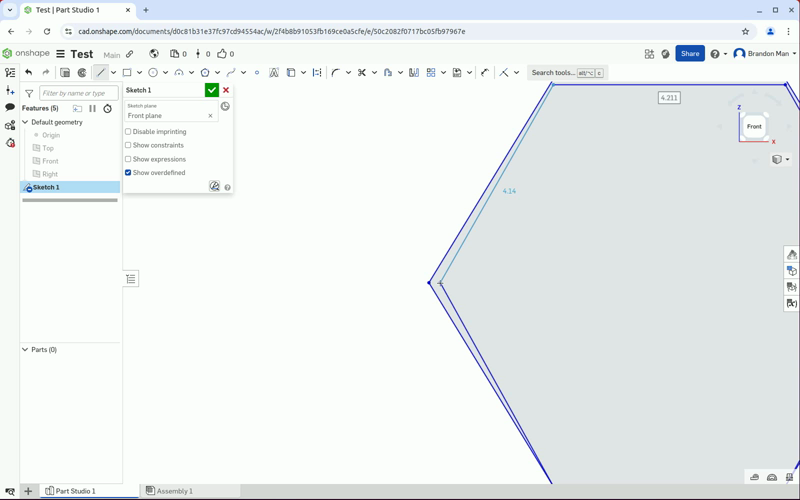
key_up(shift)
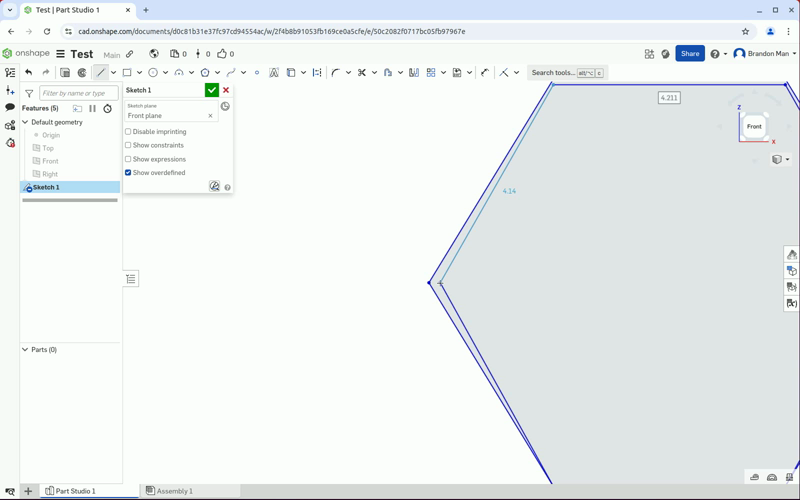
click(440, 282)
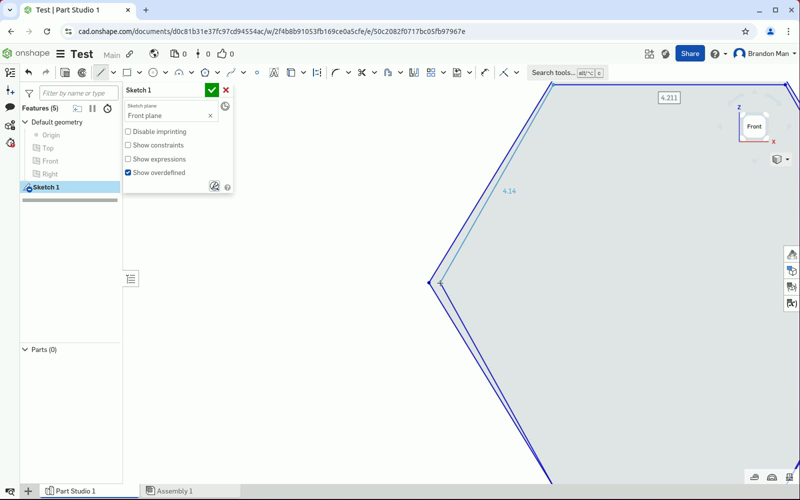
scroll(-6)
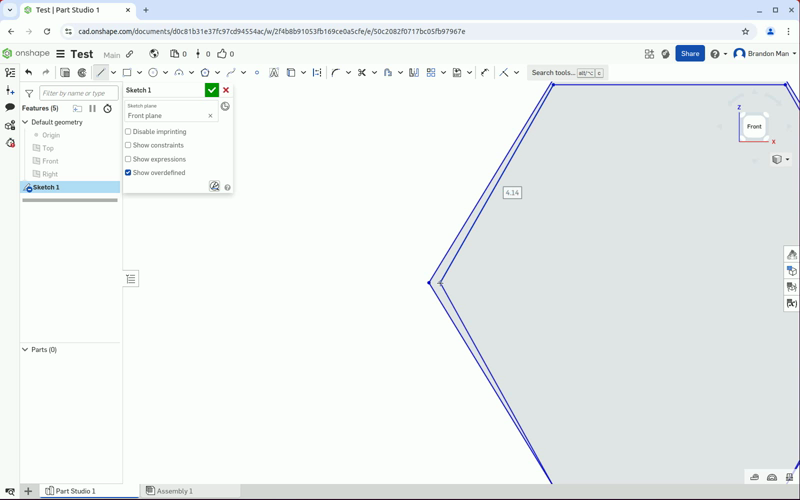
scroll(-6)
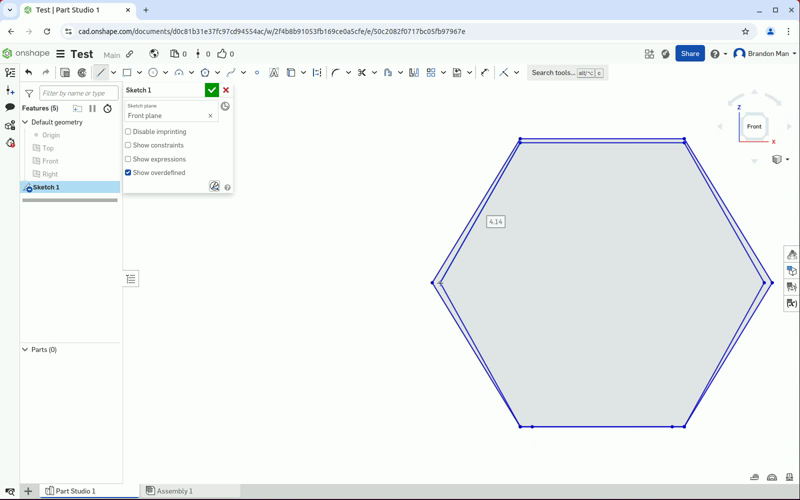
scroll(-6)
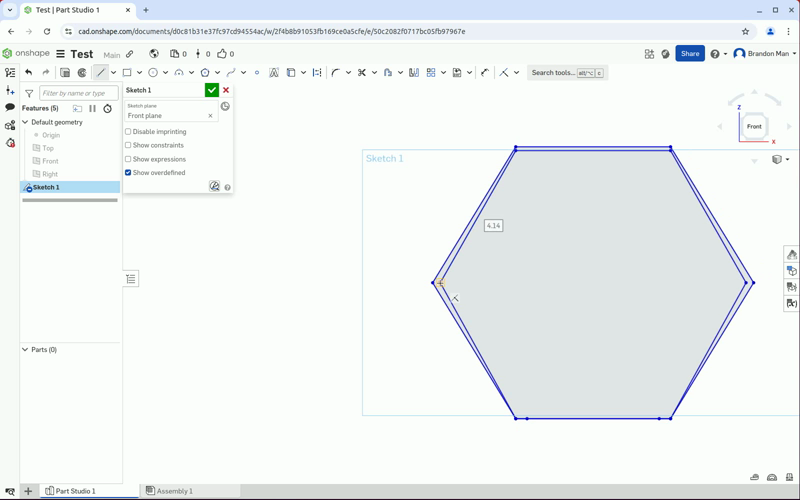
scroll(-6)
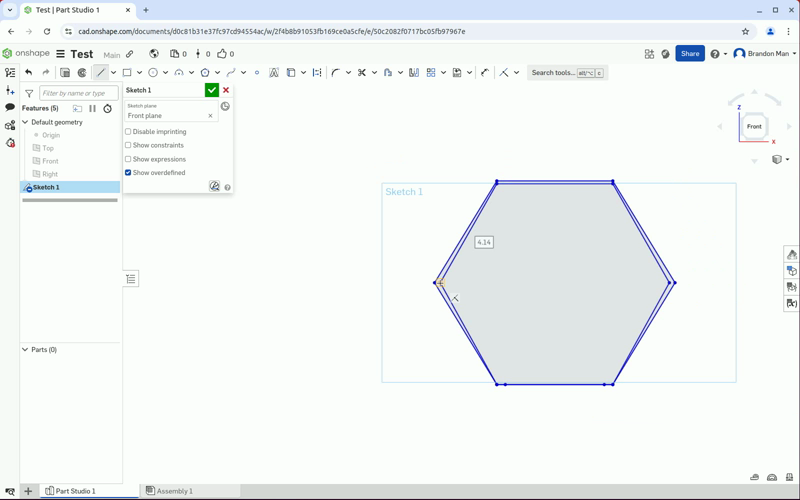
scroll(-6)
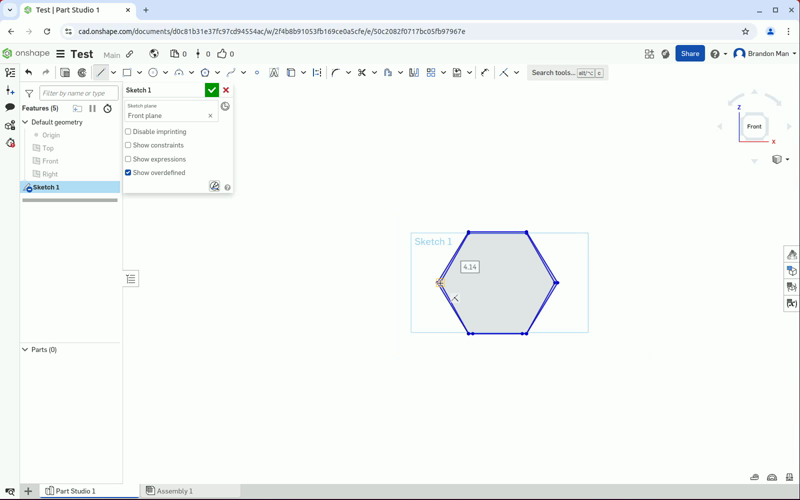
scroll(-6)
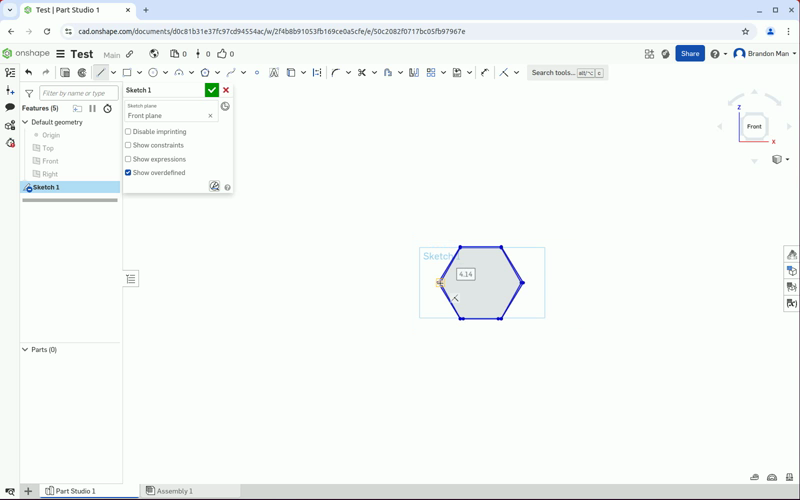
scroll(-6)
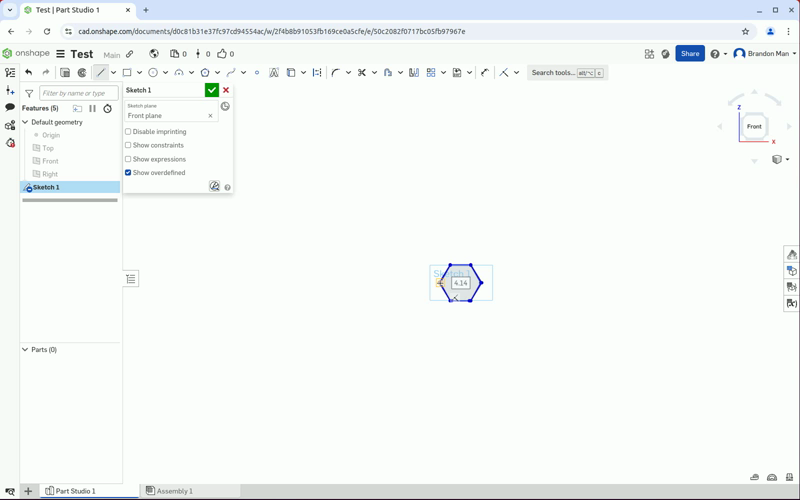
key(esc)
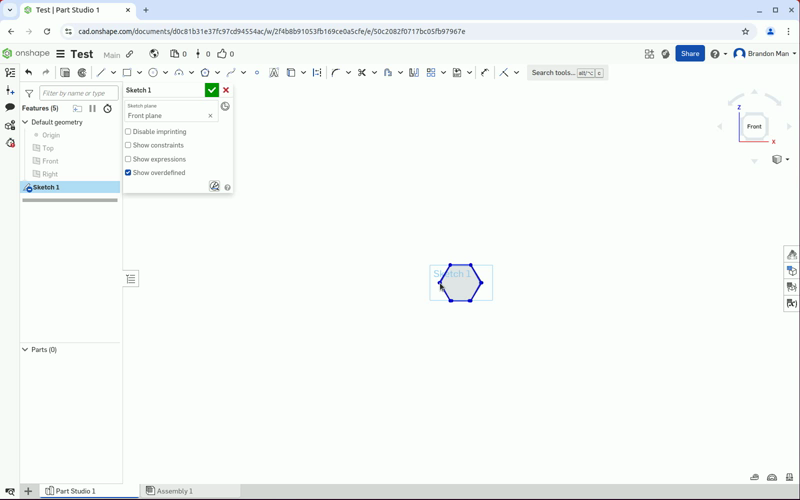
mouse_move(480, 280)
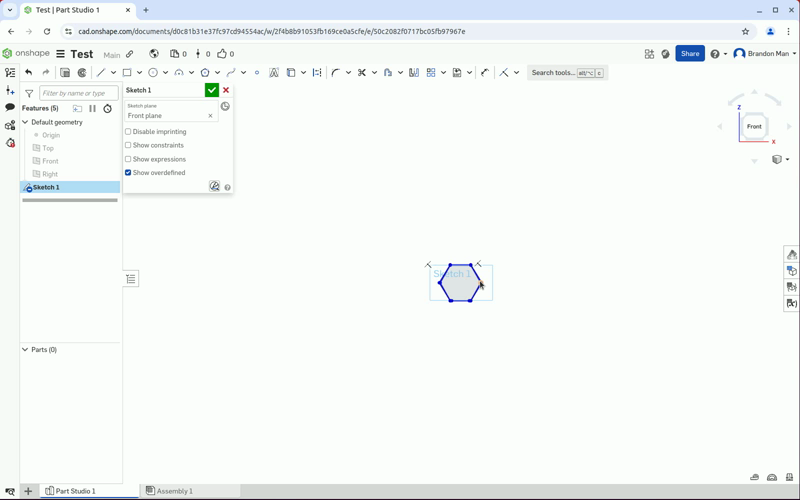
scroll(6)
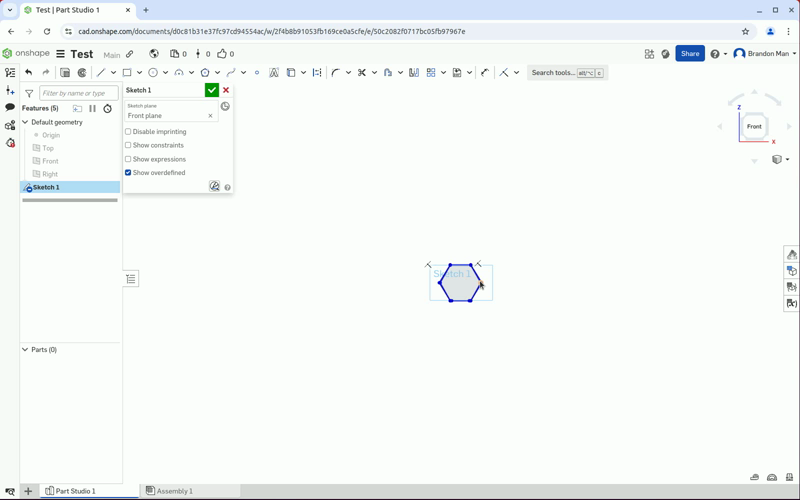
scroll(6)
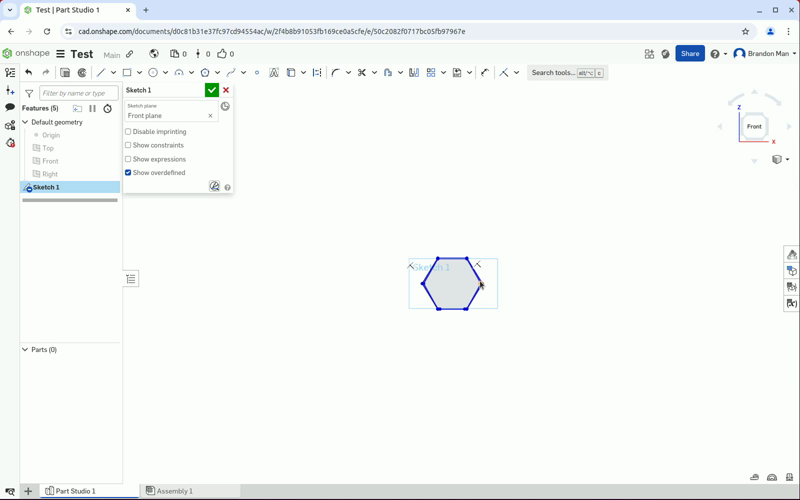
scroll(6)
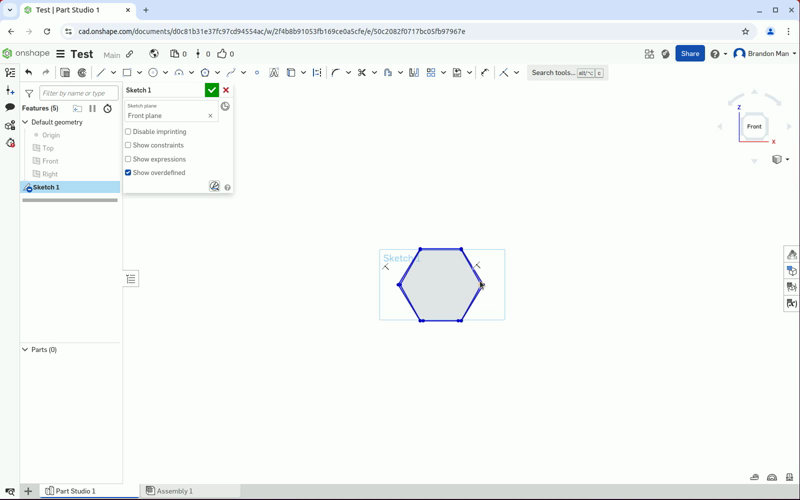
scroll(6)
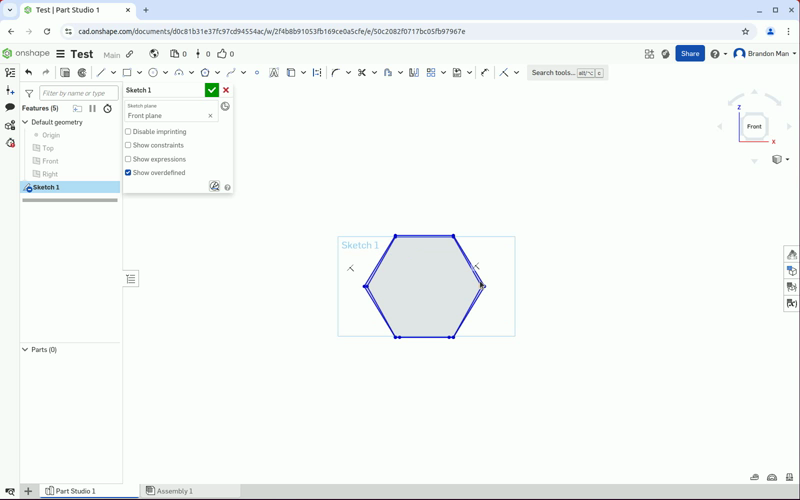
scroll(6)
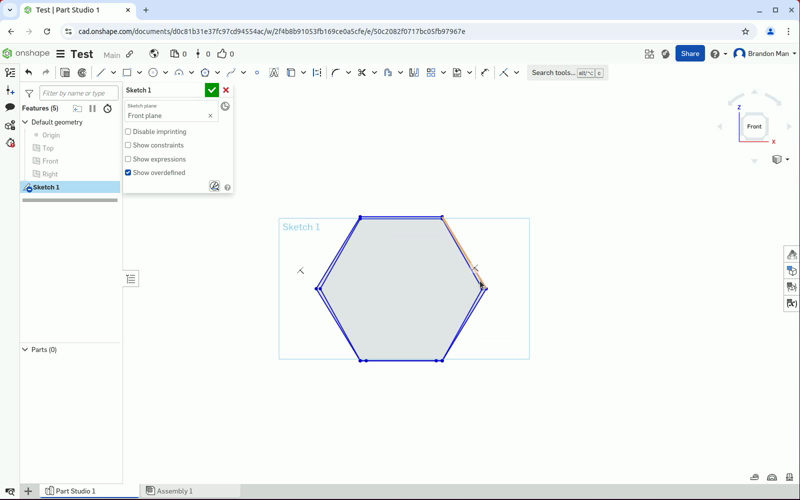
scroll(6)
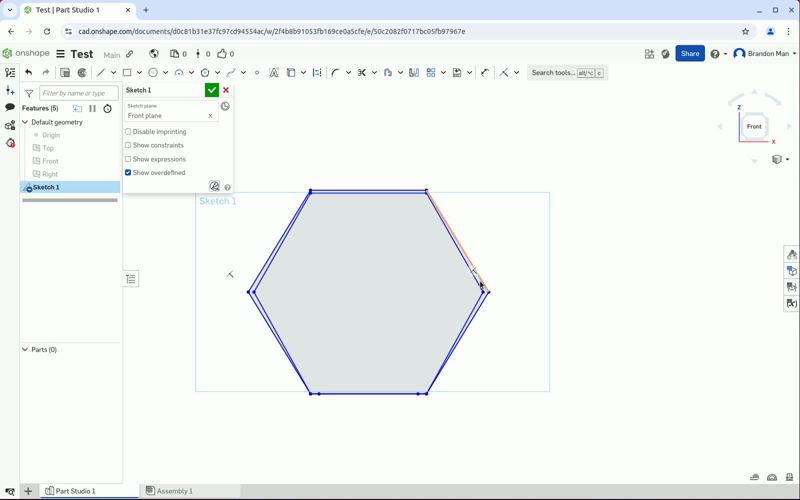
scroll(6)
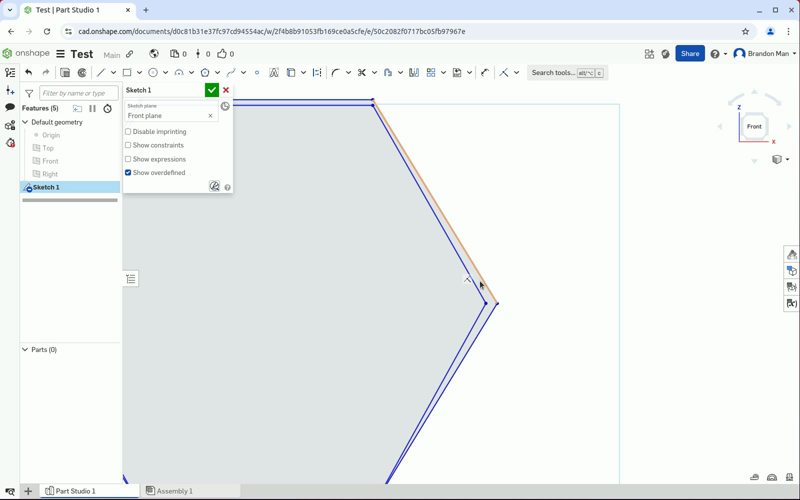
click(480, 280)
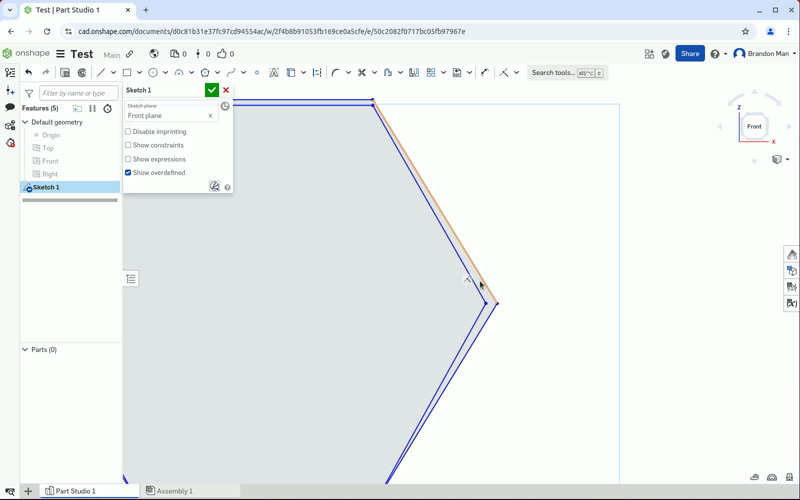
scroll(-6)
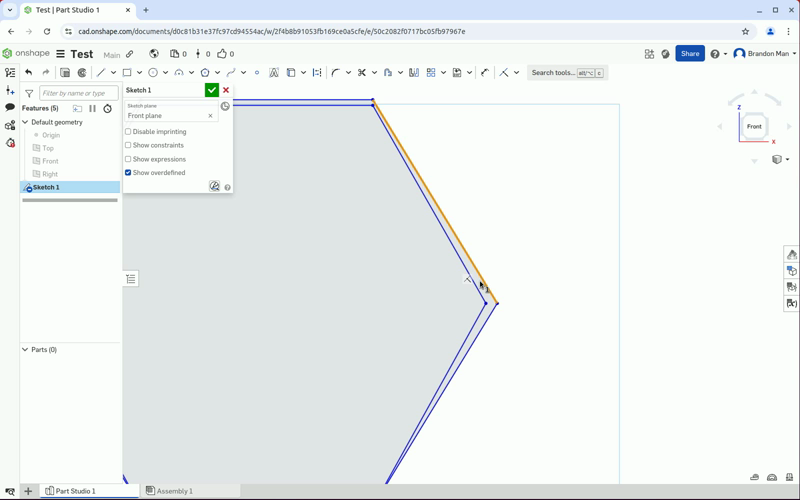
scroll(-6)
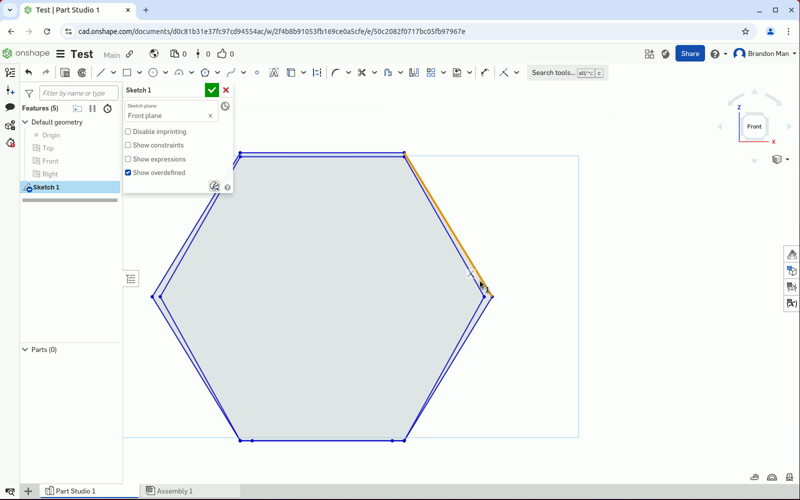
scroll(-6)
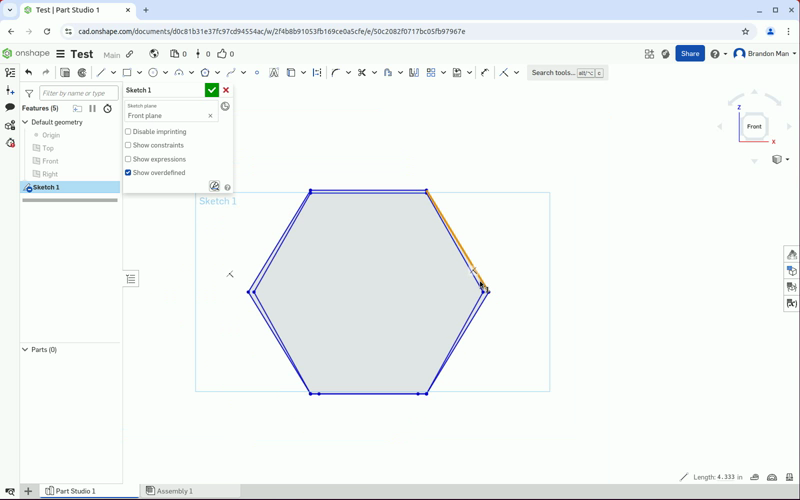
scroll(-6)
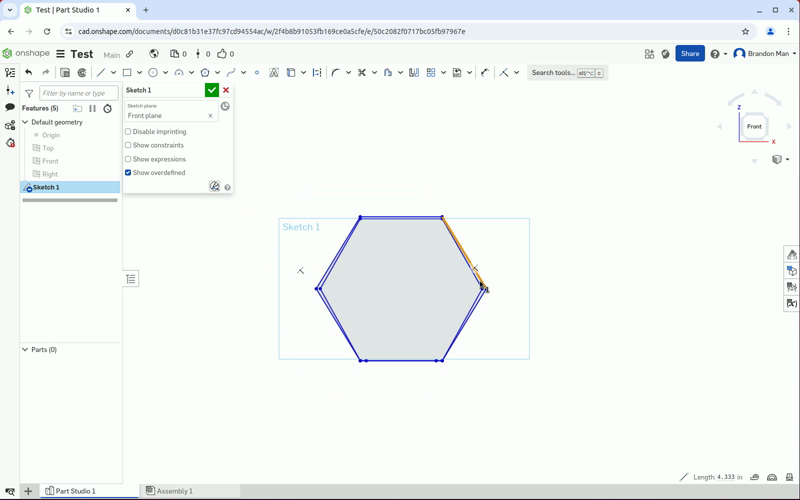
scroll(-6)
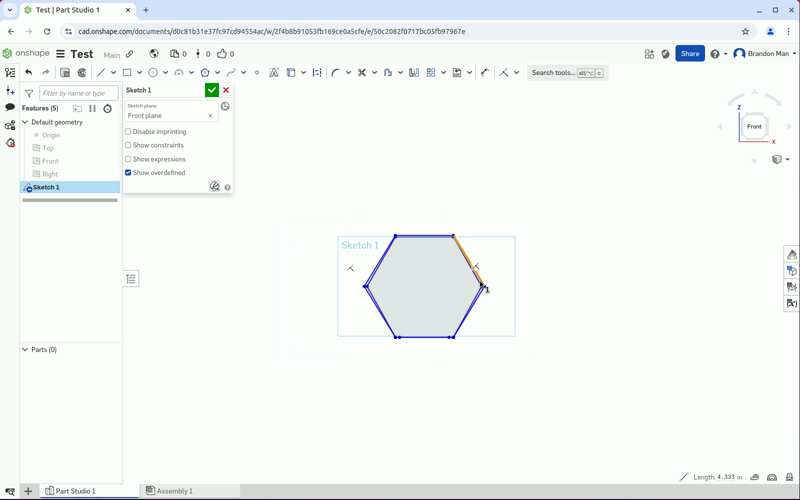
scroll(-6)
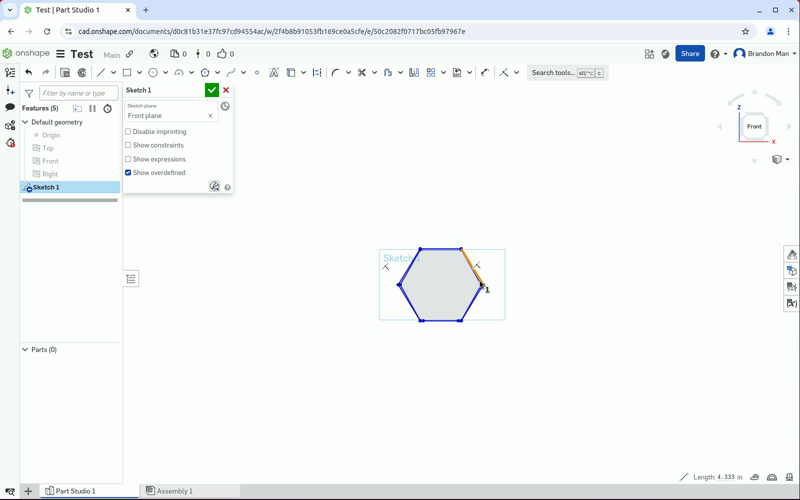
scroll(-6)
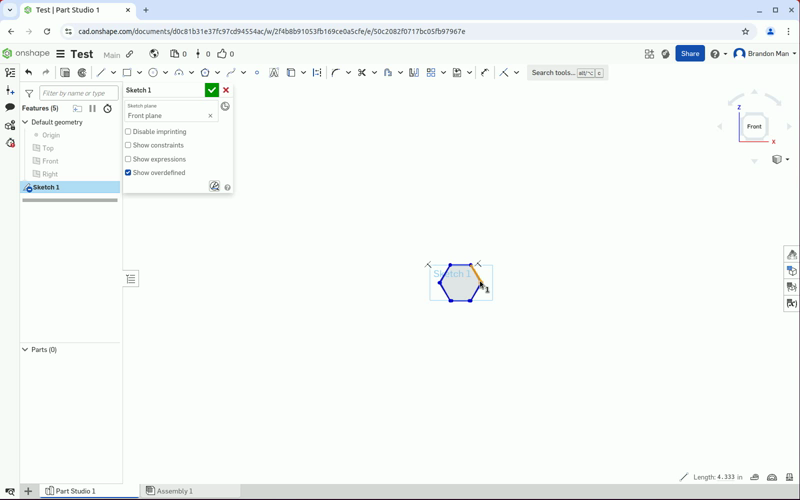
mouse_move(73, 352)
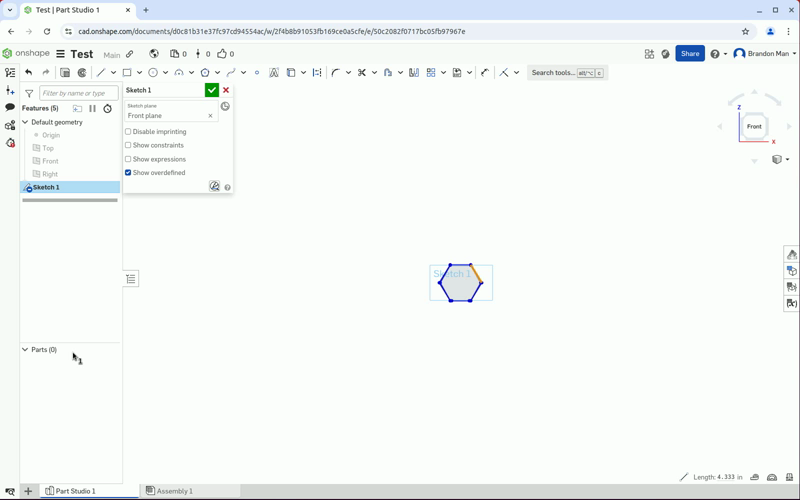
key(shift+y)
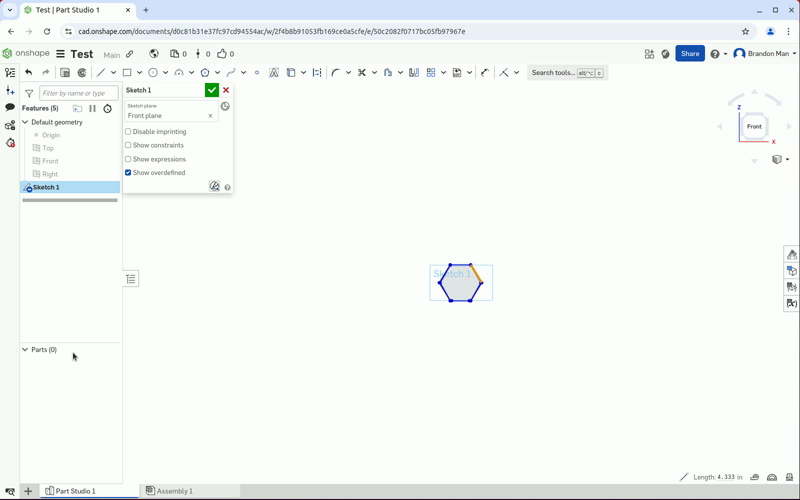
key(shift+e)
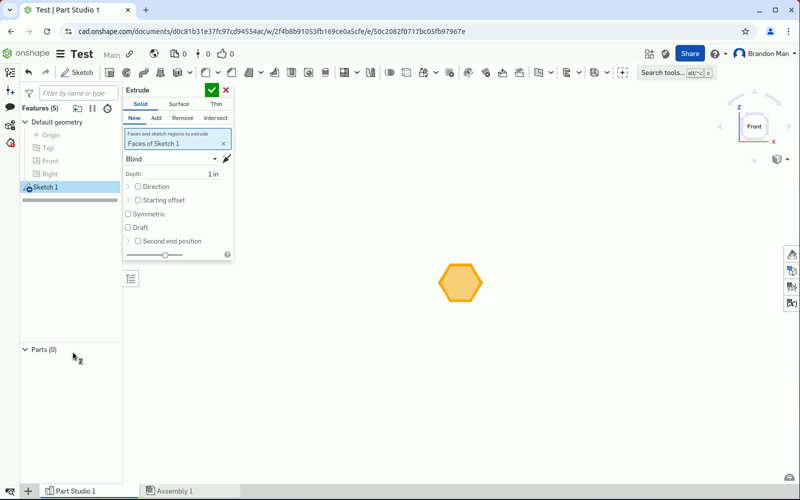
mouse_move(143, 106)
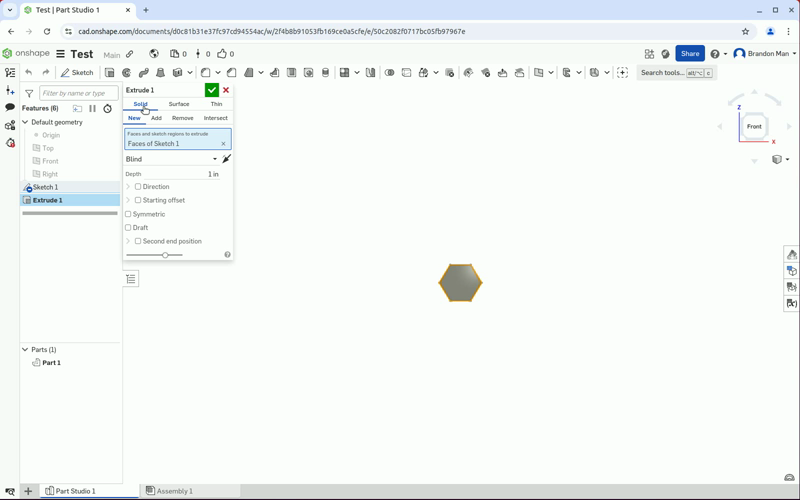
click(143, 106)
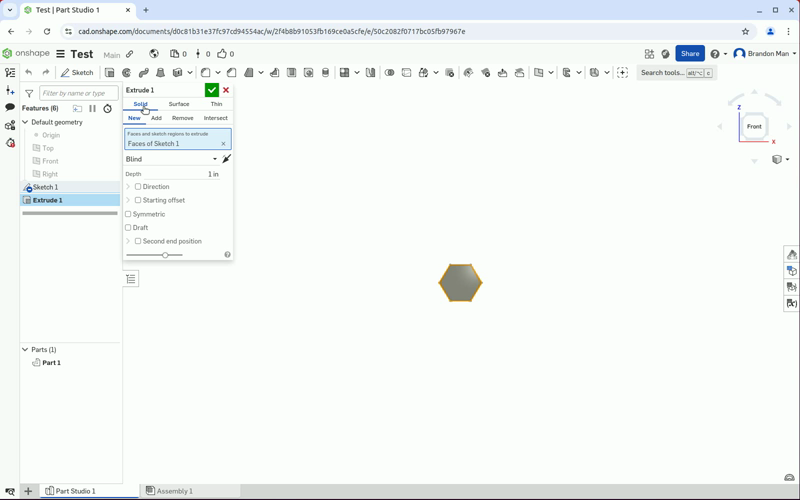
mouse_move(137, 120)
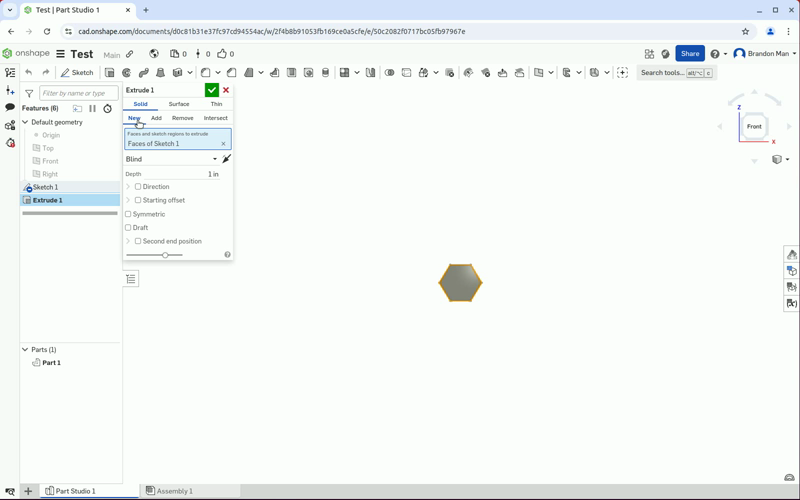
click(137, 120)
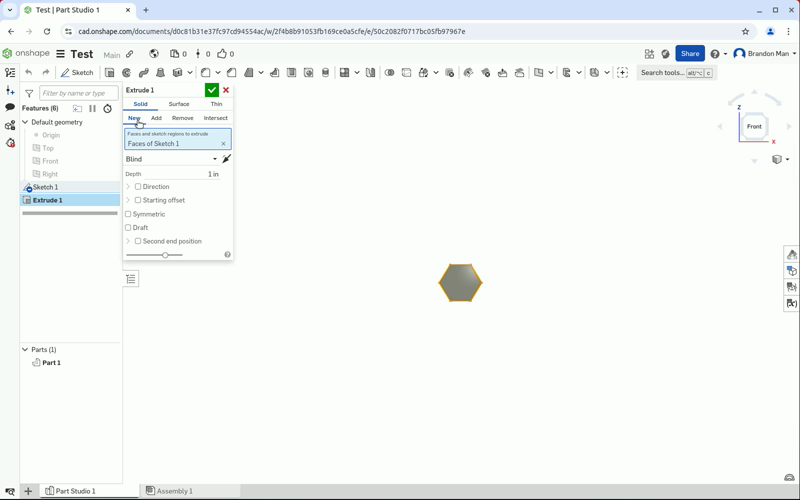
key(tab, 4)
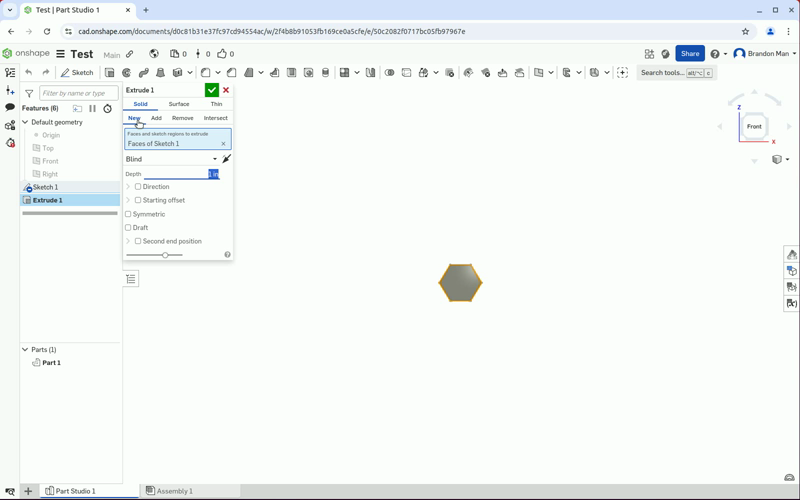
text(23.108)
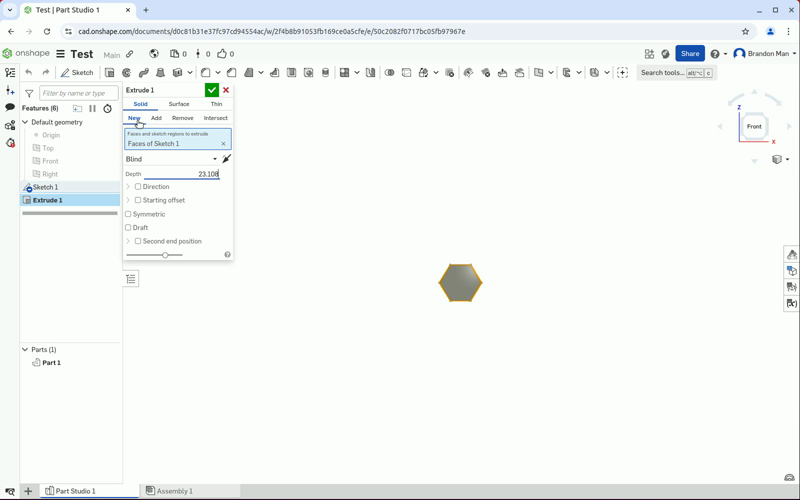
key(enter)
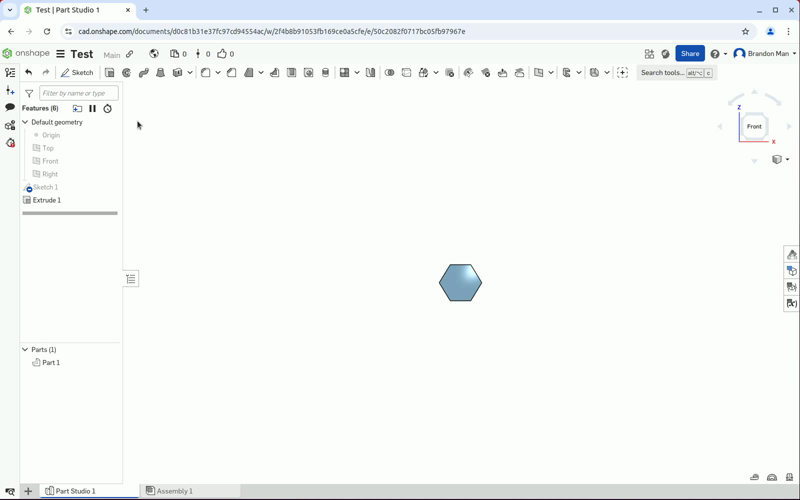
key(shift+h)
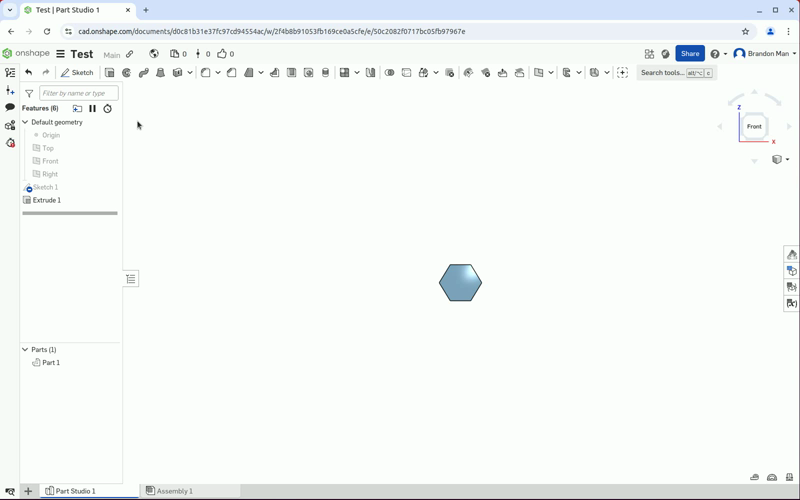
key(shift+h)
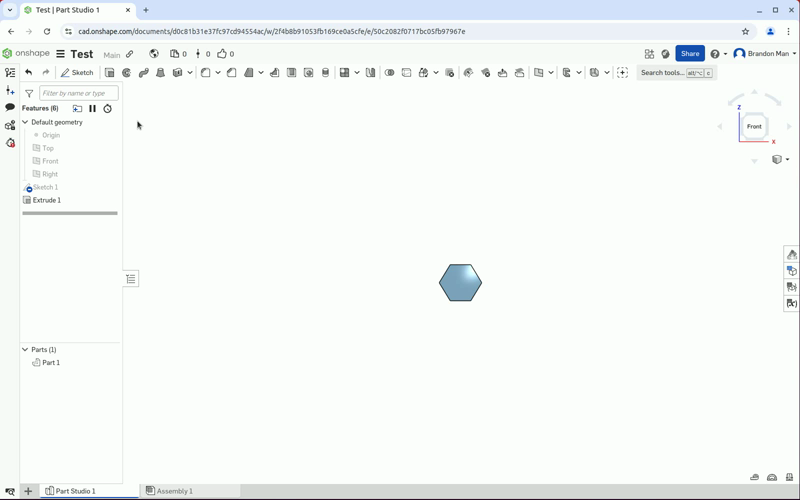
mouse_move(73, 189)
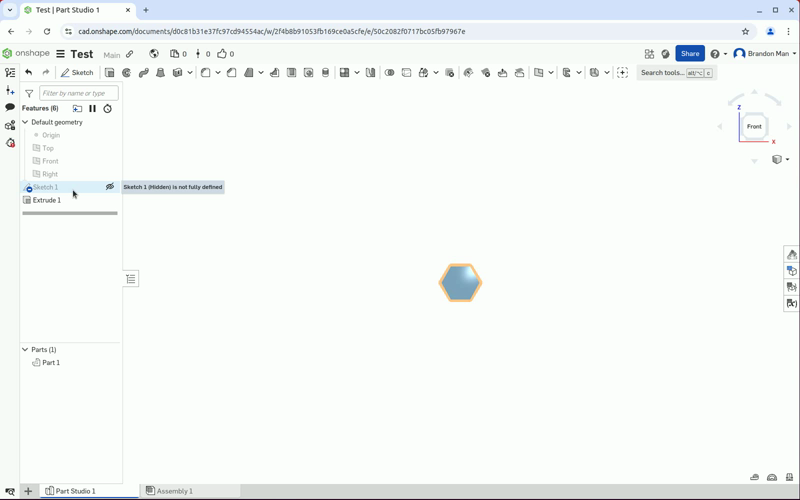
click(73, 189)
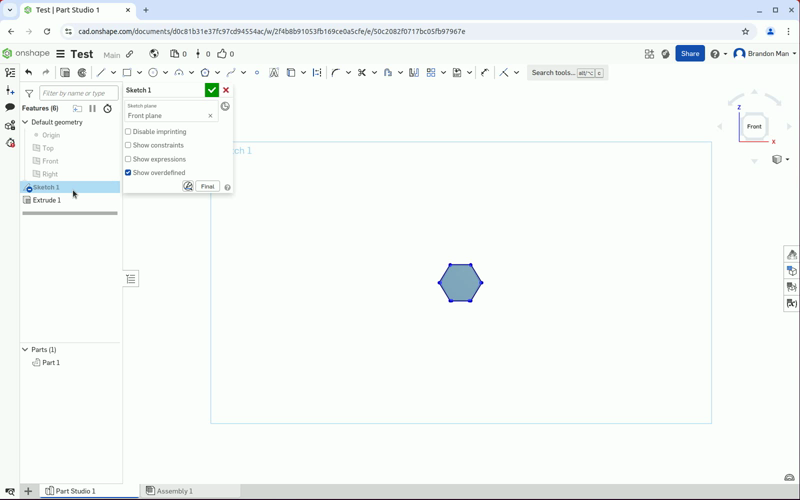
mouse_move(229, 92)
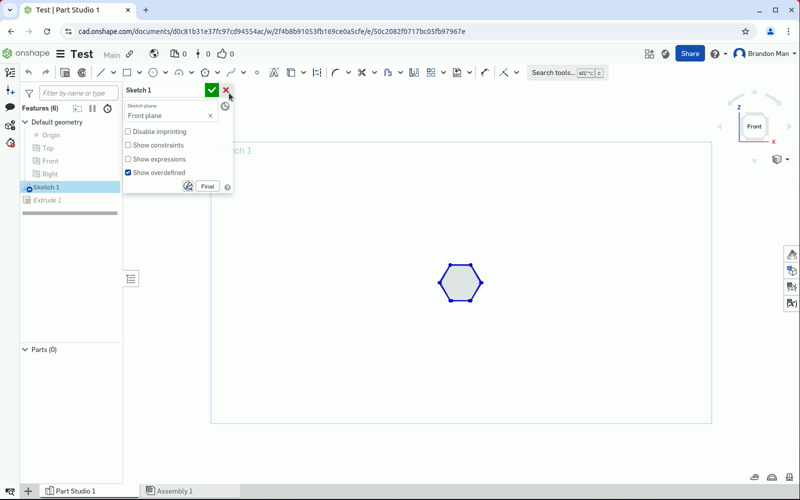
click(229, 92)
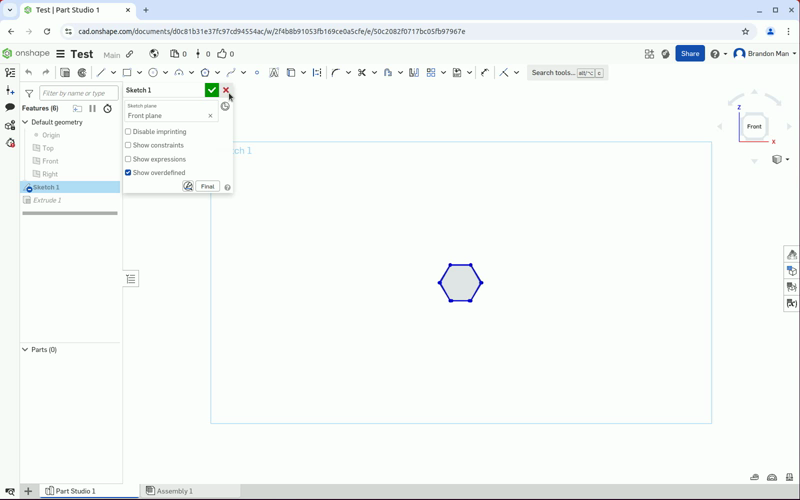
key(shift+s)
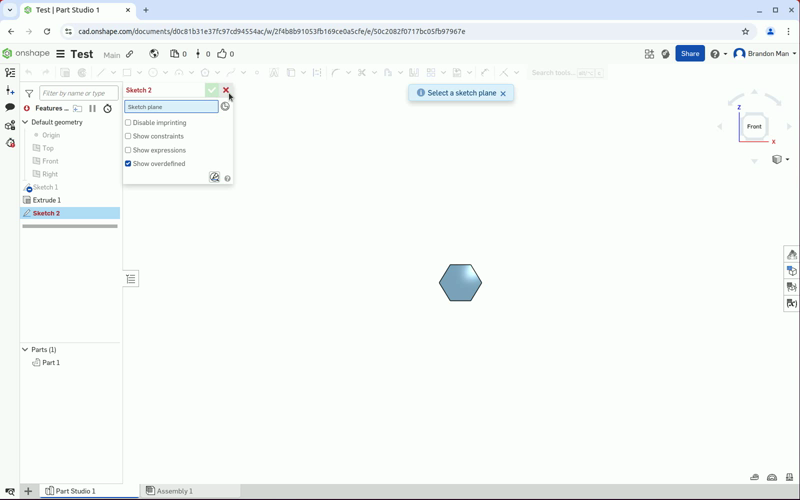
mouse_move(73, 163)
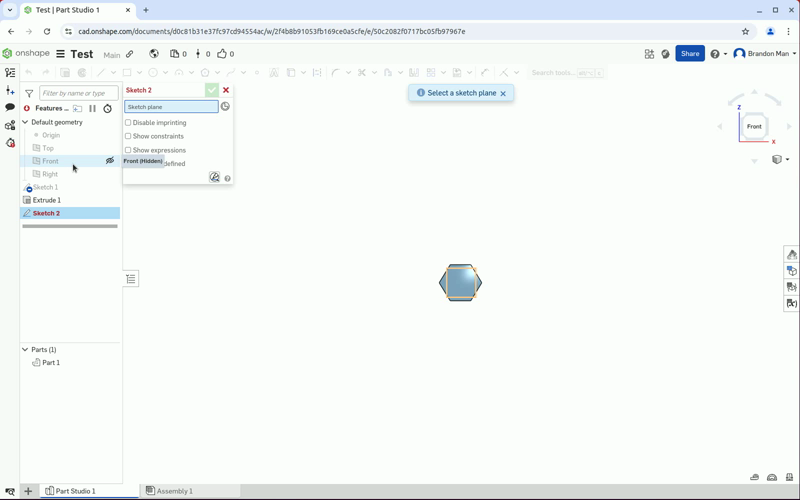
click(73, 163)
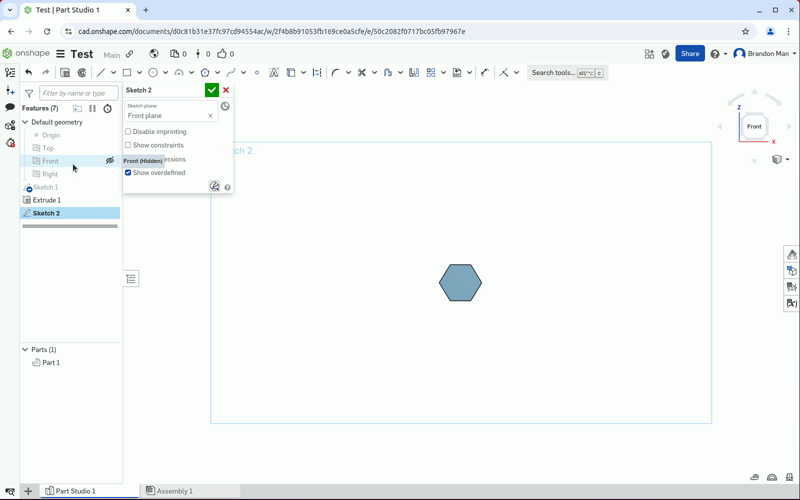
mouse_move(73, 352)
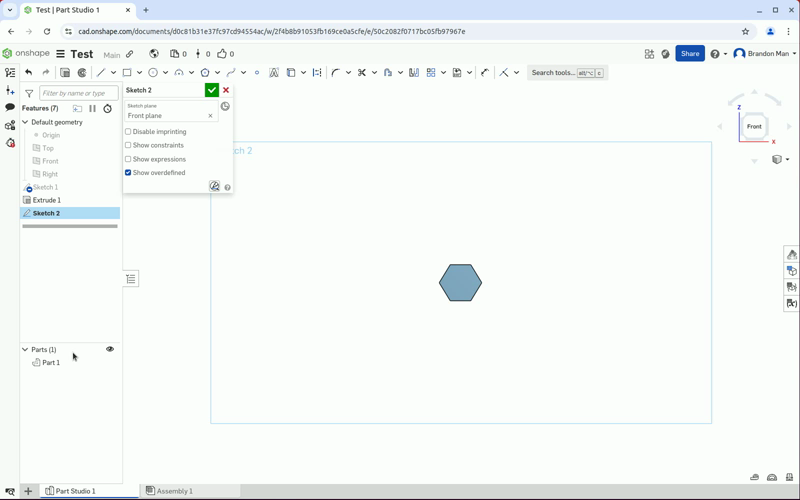
key(y)
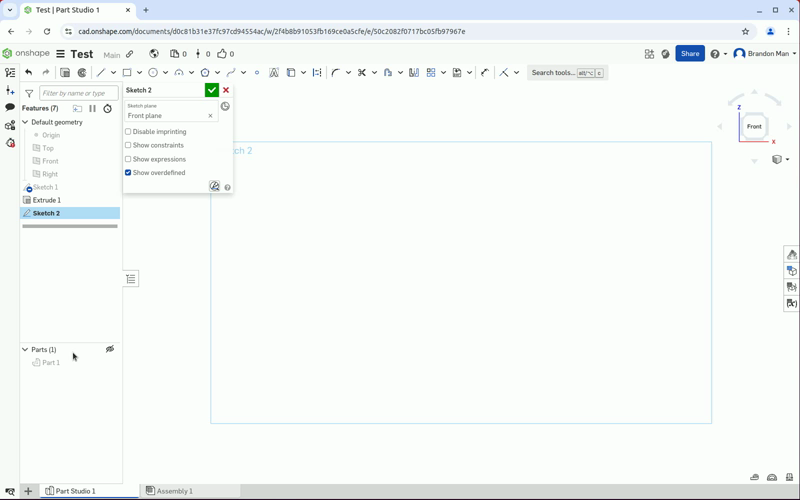
key(l)
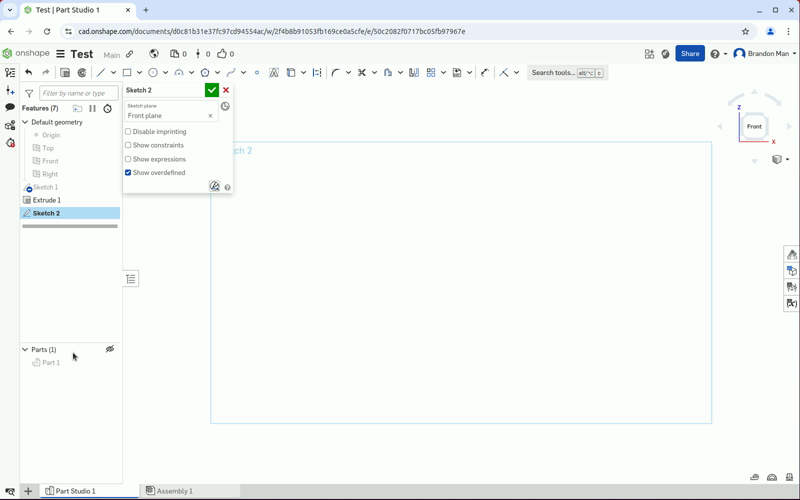
key_down(shift)
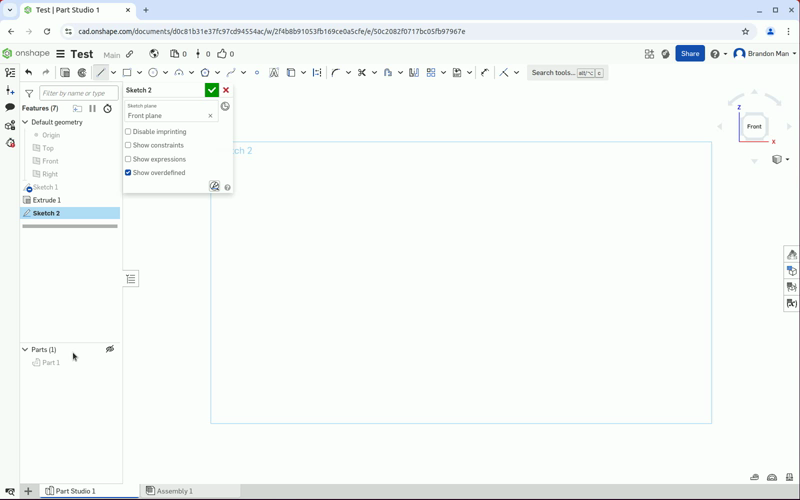
mouse_move(439, 282)
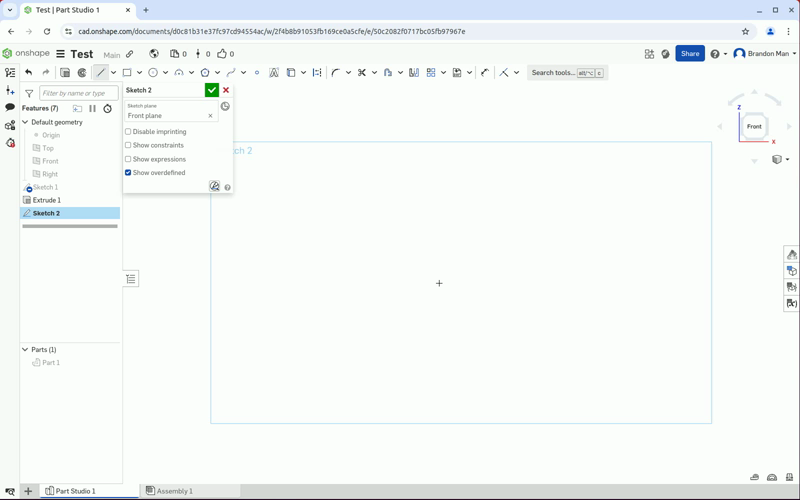
click(439, 282)
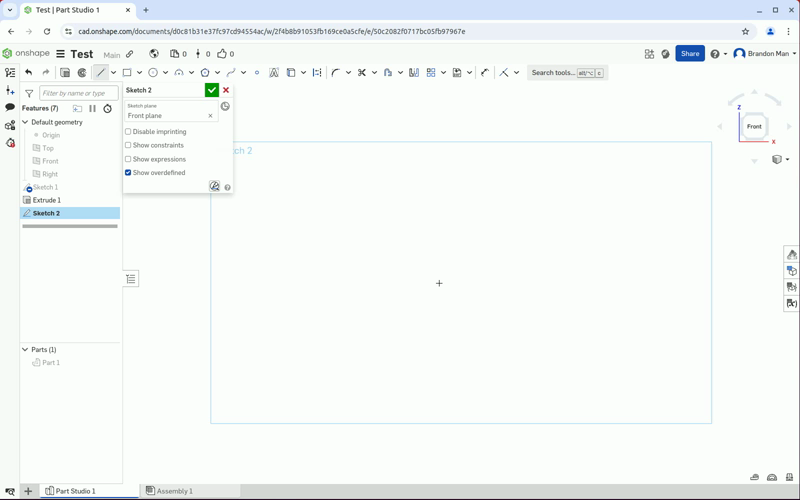
key_up(shift)
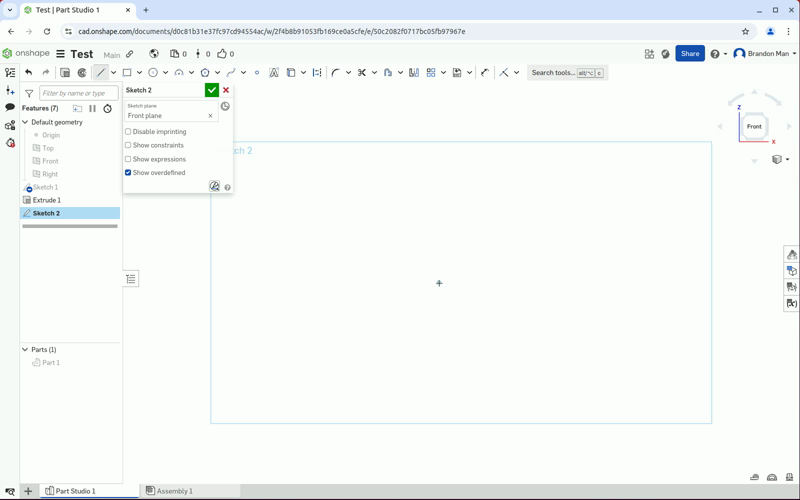
key_down(shift)
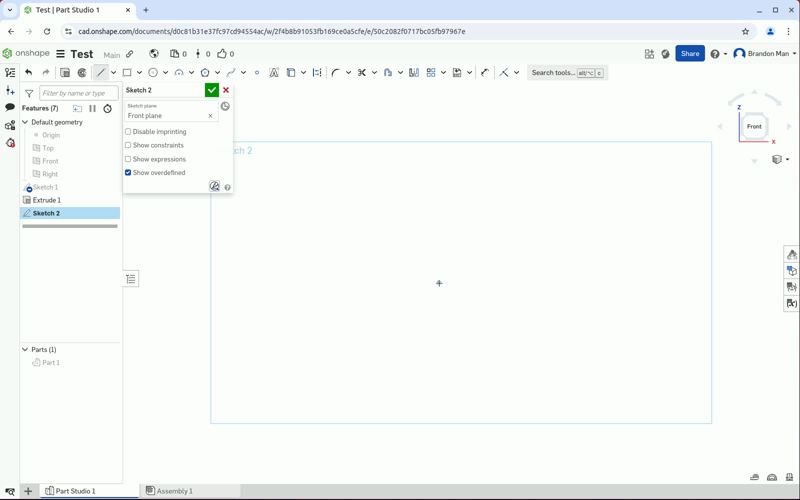
mouse_move(469, 282)
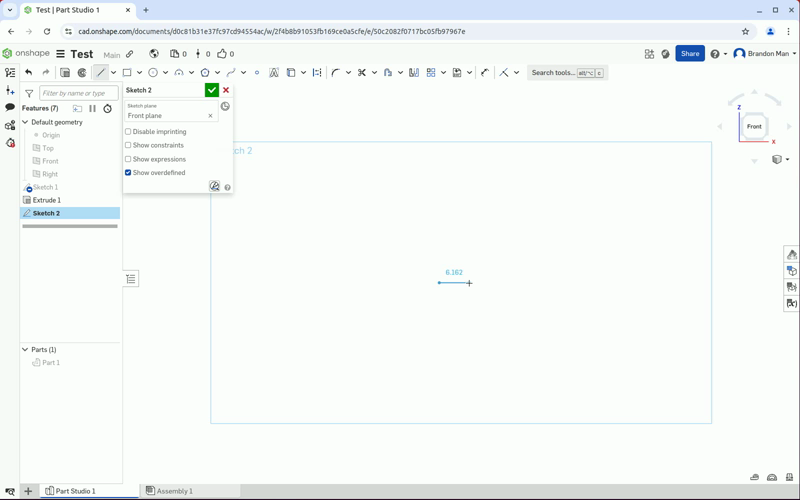
mouse_move(450, 300)
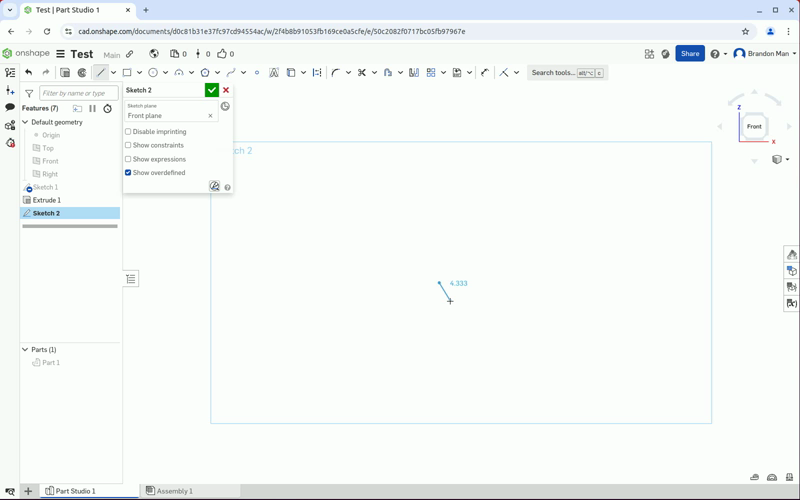
click(450, 300)
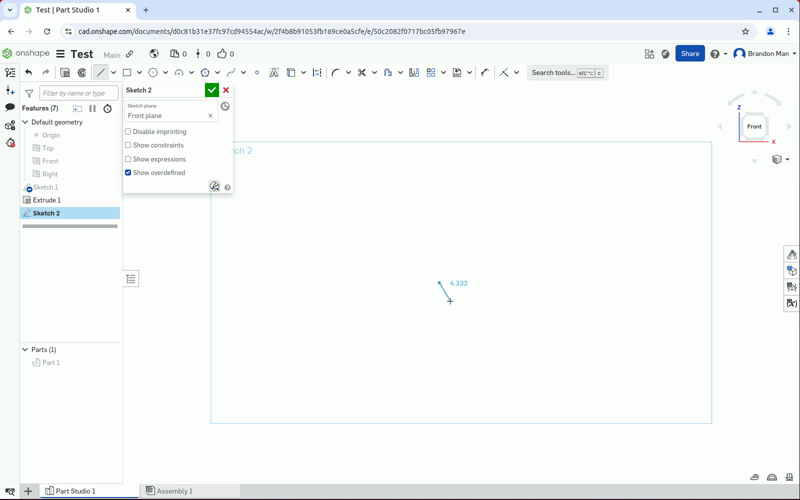
key_up(shift)
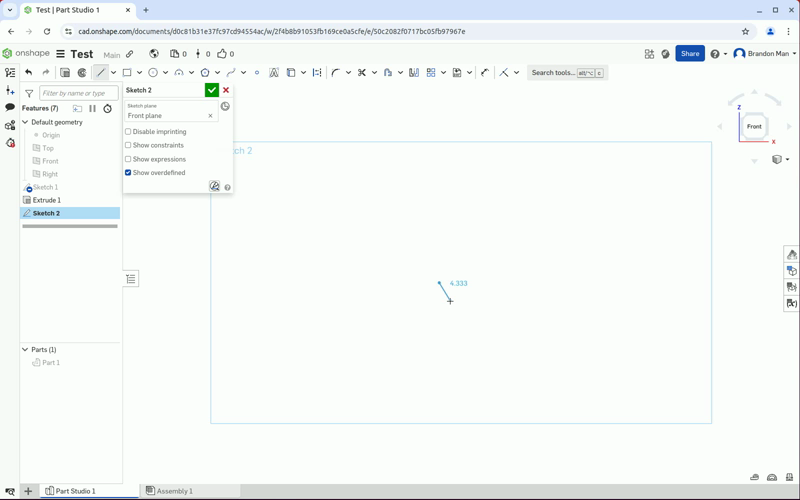
key_down(shift)
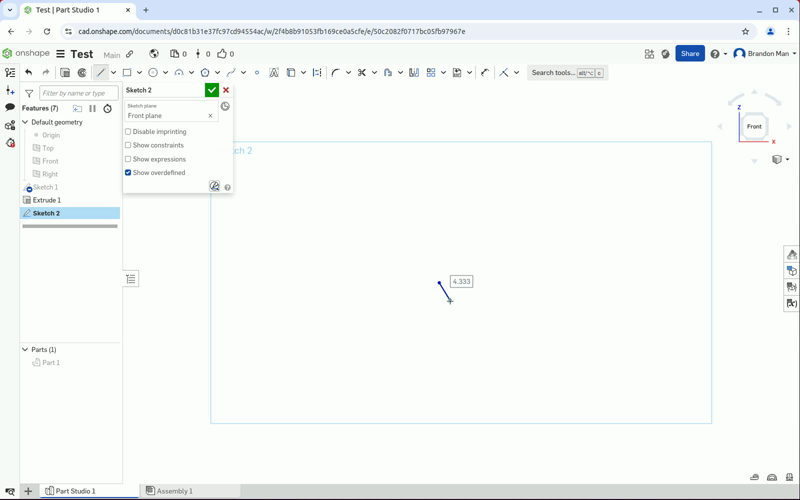
mouse_move(480, 300)
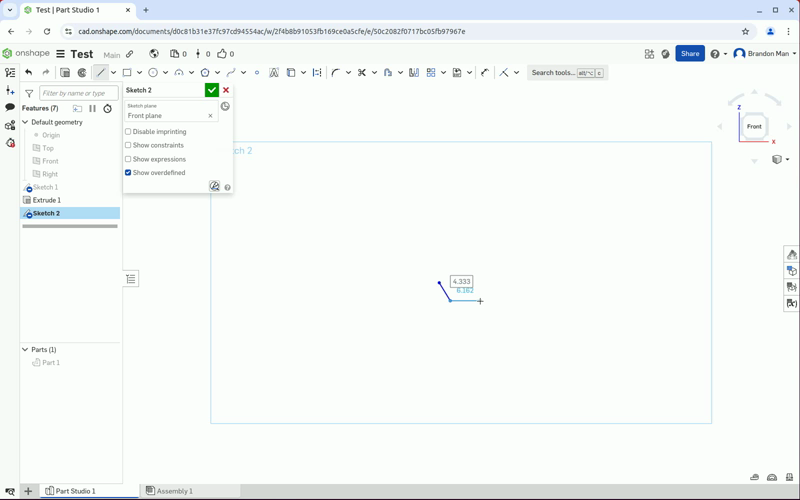
mouse_move(470, 300)
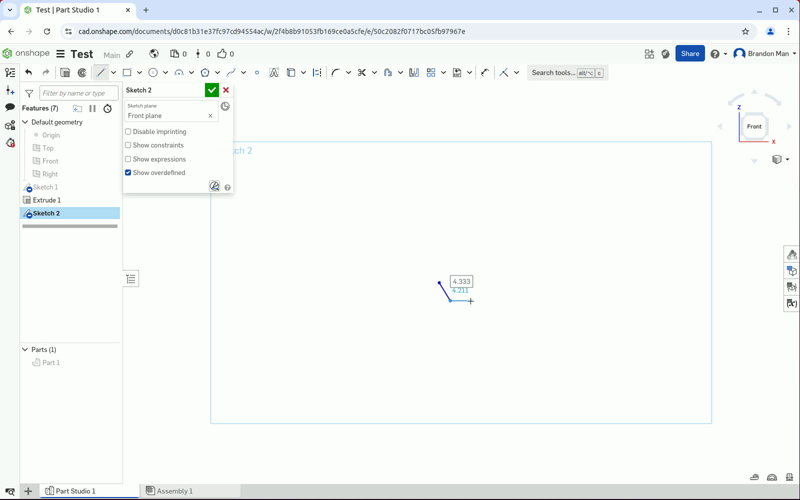
click(470, 300)
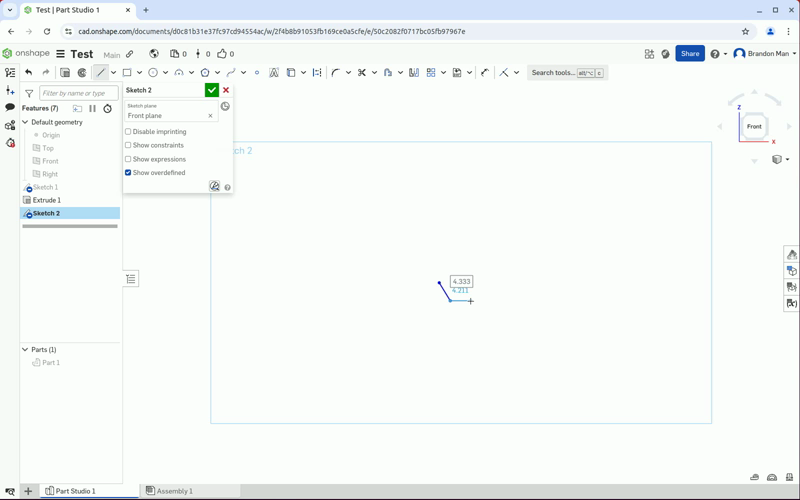
key_up(shift)
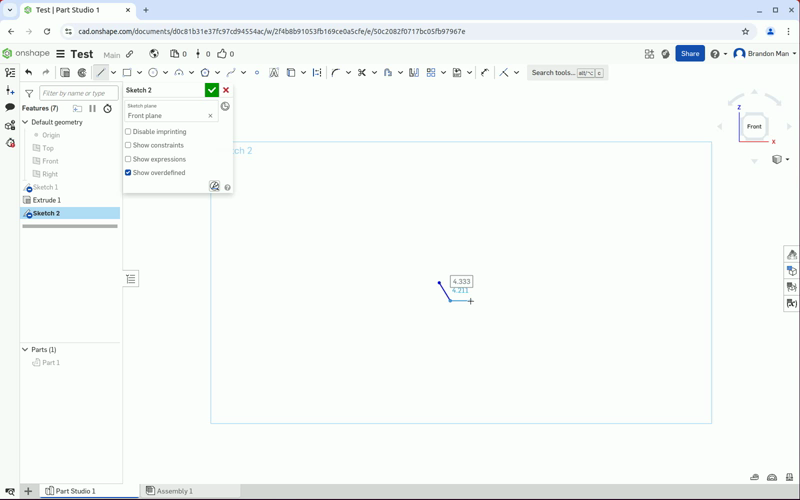
key_down(shift)
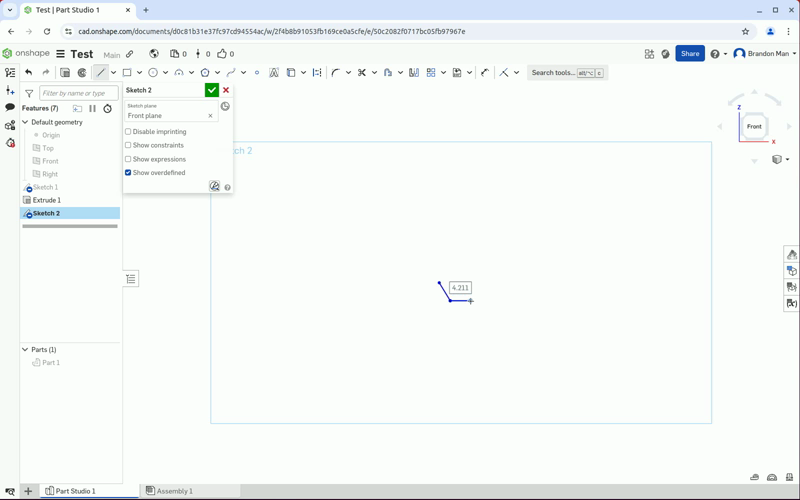
mouse_move(501, 300)
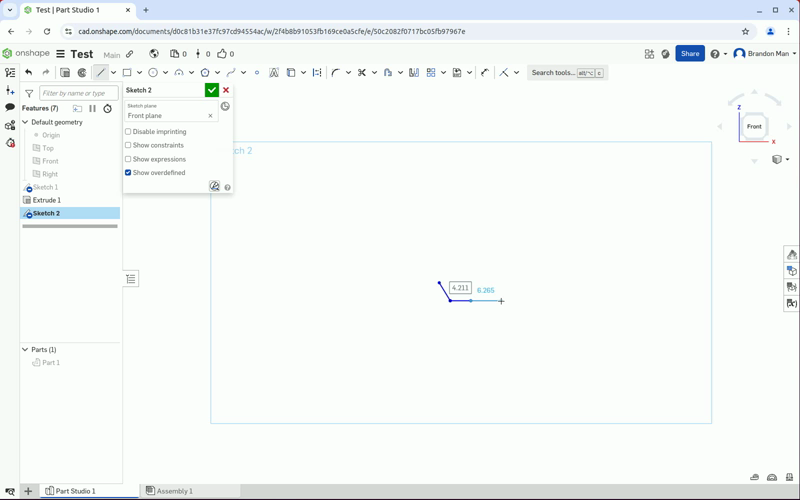
mouse_move(481, 282)
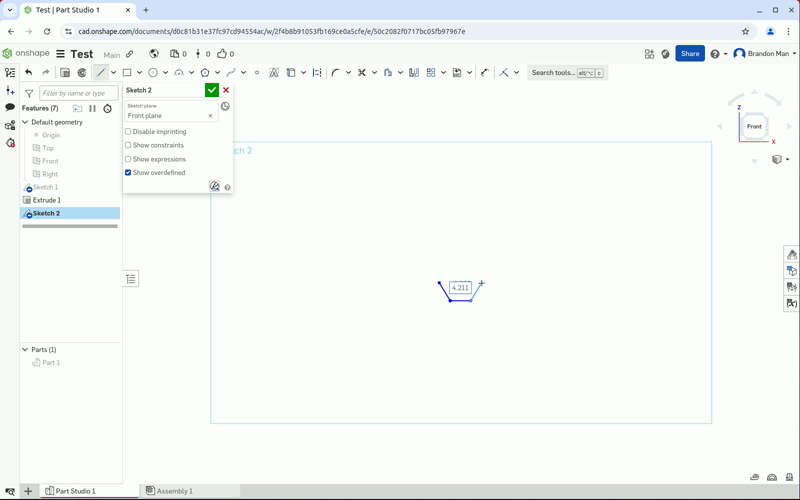
click(481, 282)
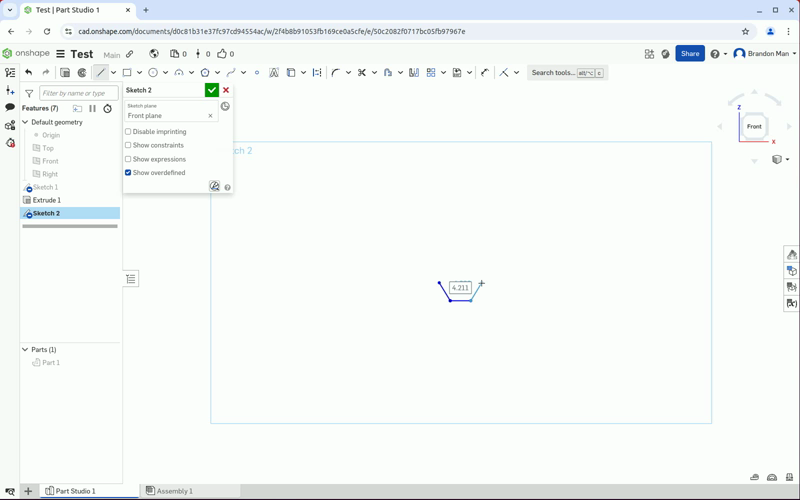
key_up(shift)
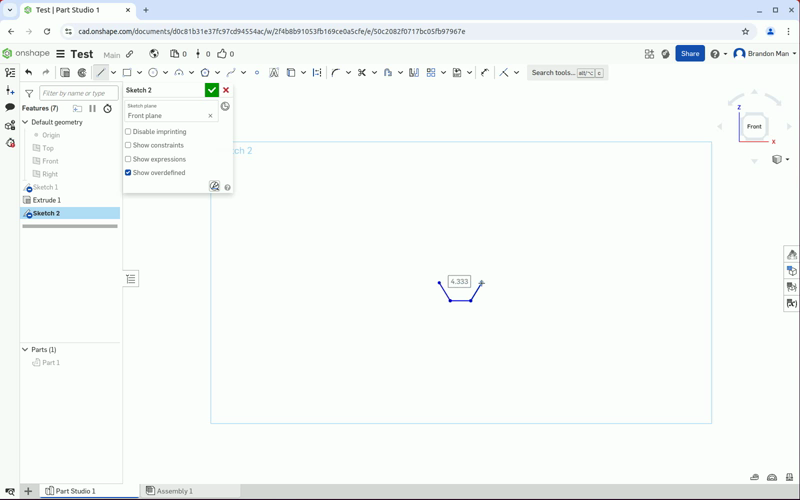
key_down(shift)
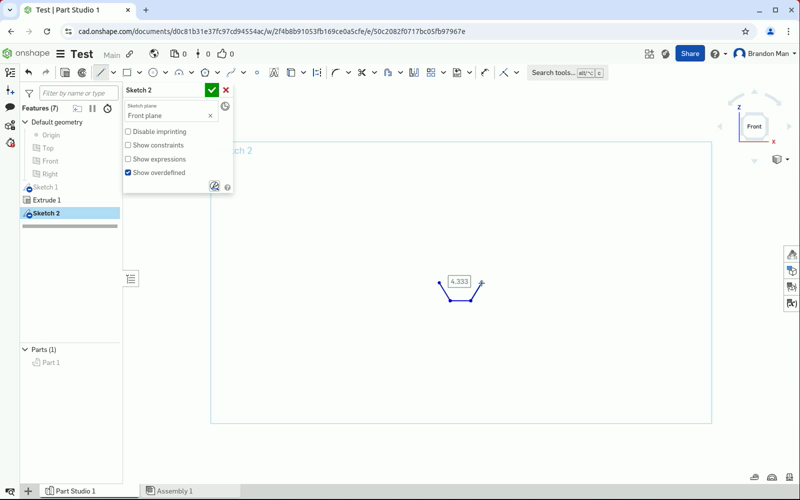
mouse_move(511, 282)
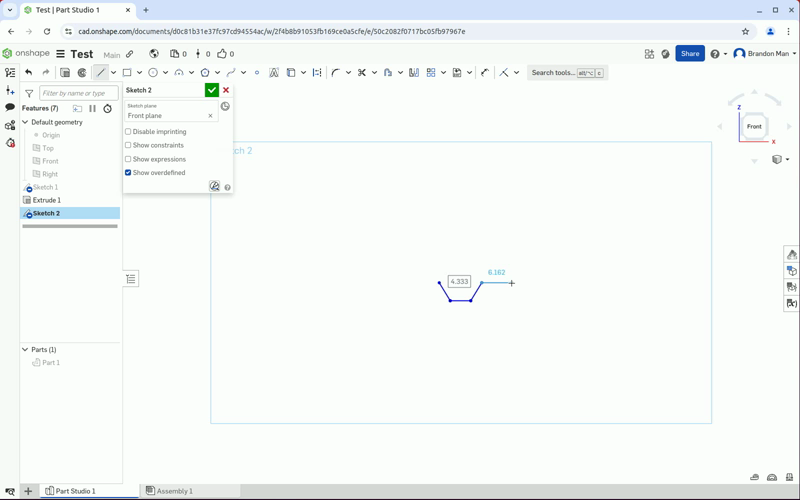
mouse_move(470, 264)
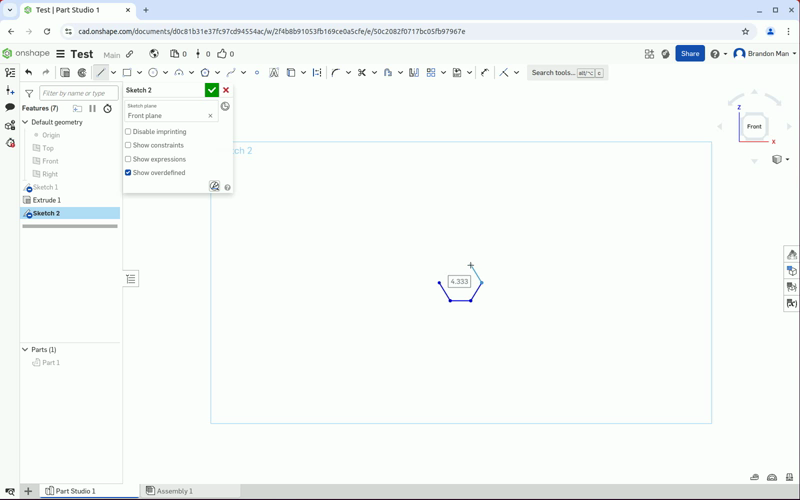
click(470, 264)
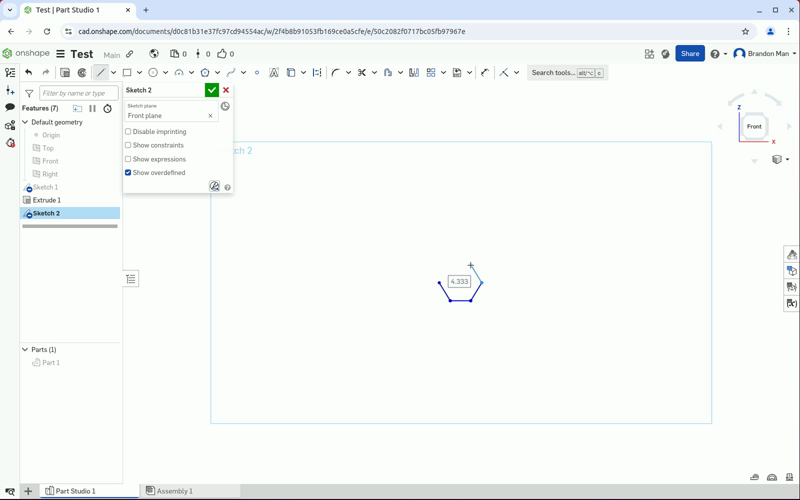
key_up(shift)
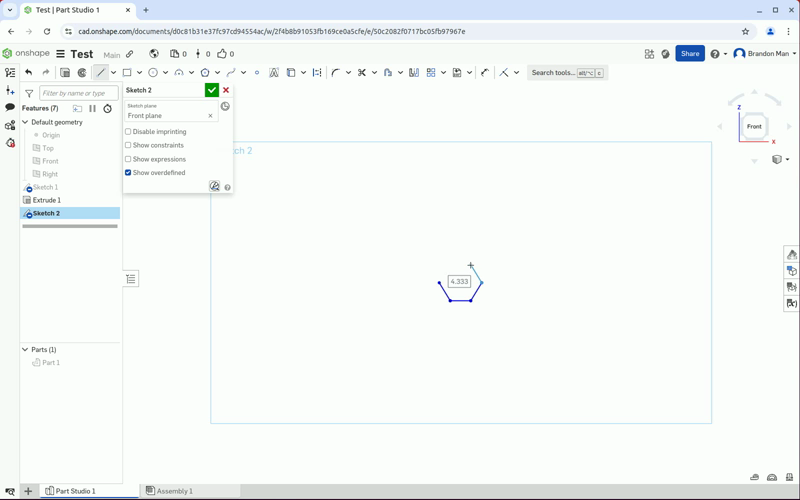
key_down(shift)
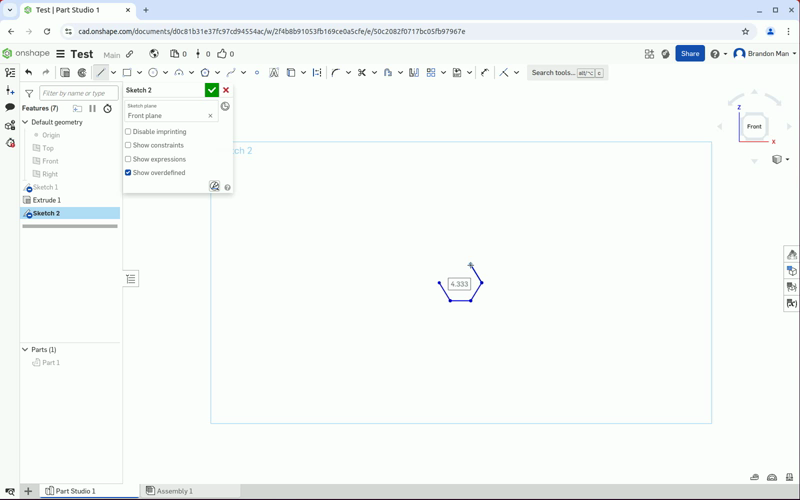
mouse_move(501, 264)
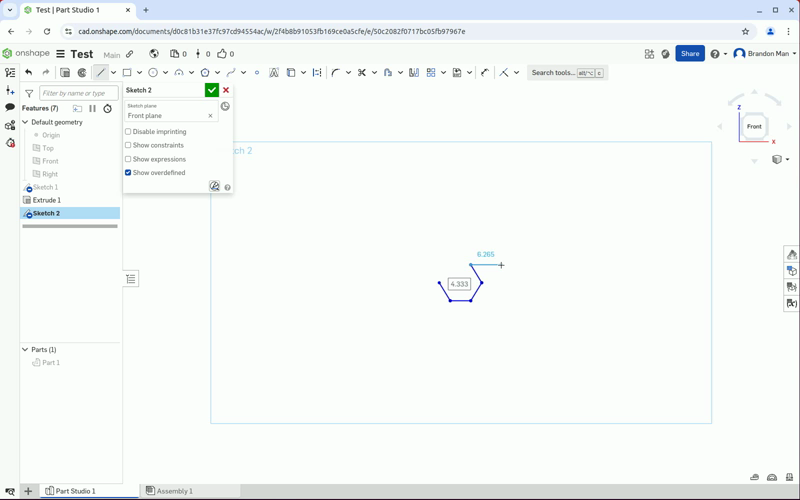
mouse_move(450, 264)
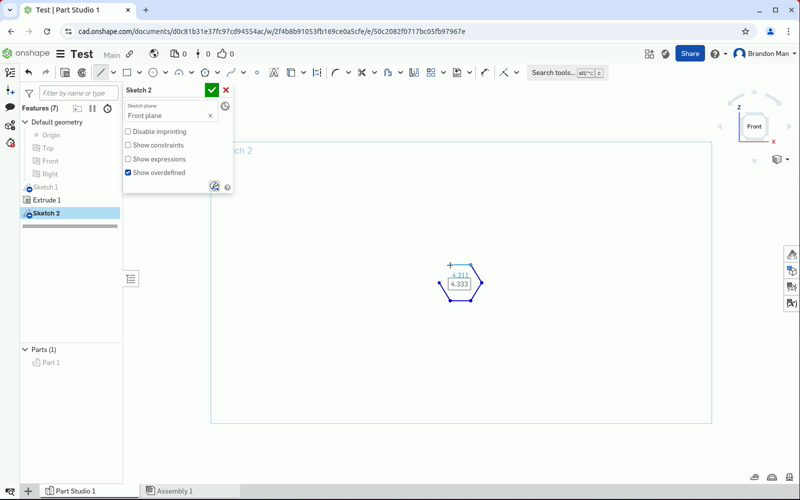
click(450, 264)
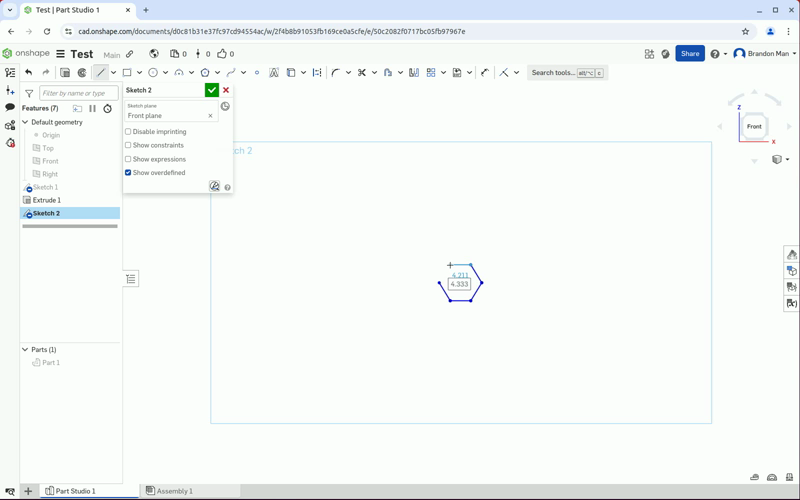
key_up(shift)
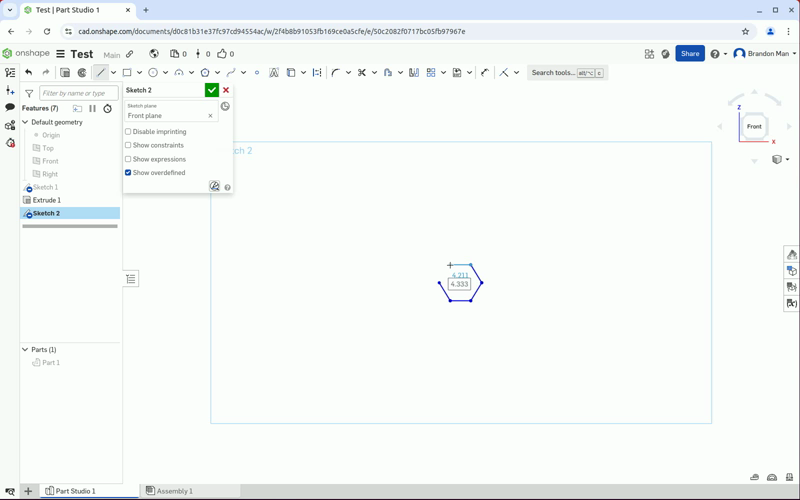
mouse_move(480, 264)
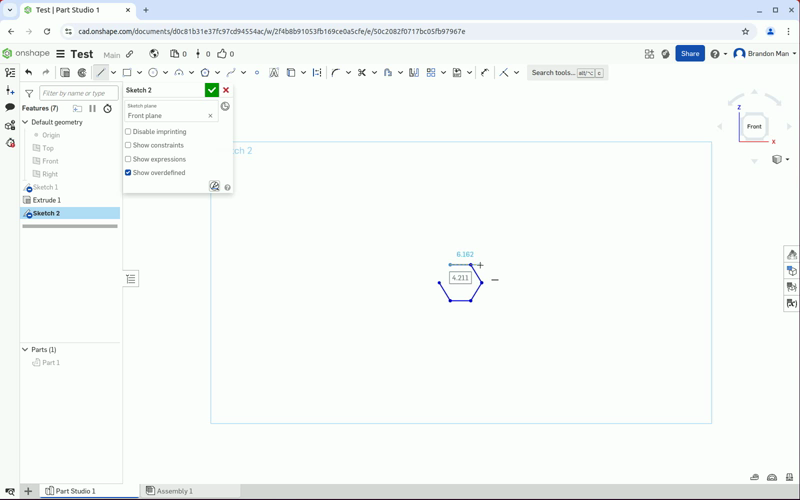
key_down(shift)
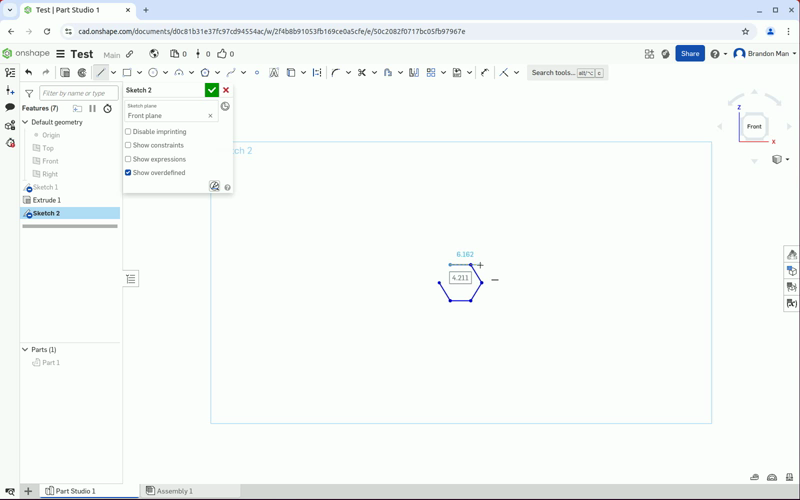
mouse_move(439, 282)
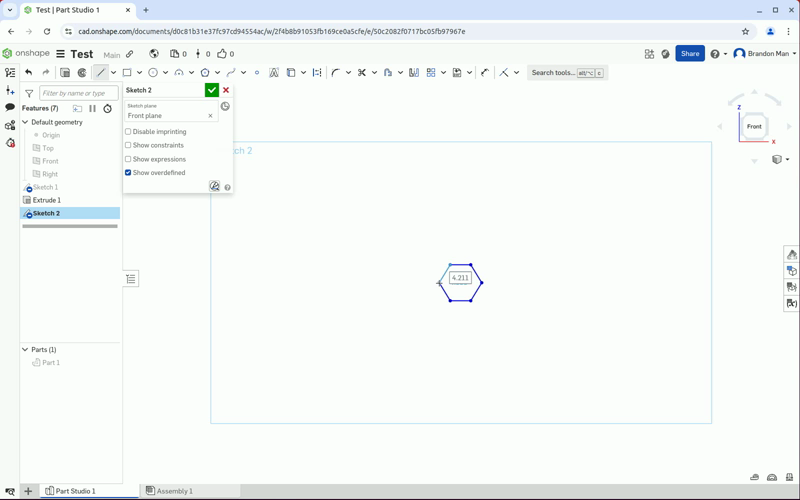
key_up(shift)
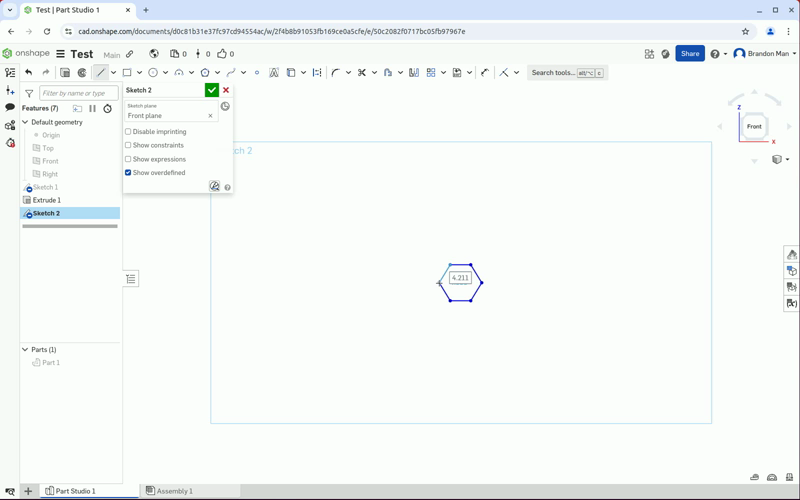
click(439, 282)
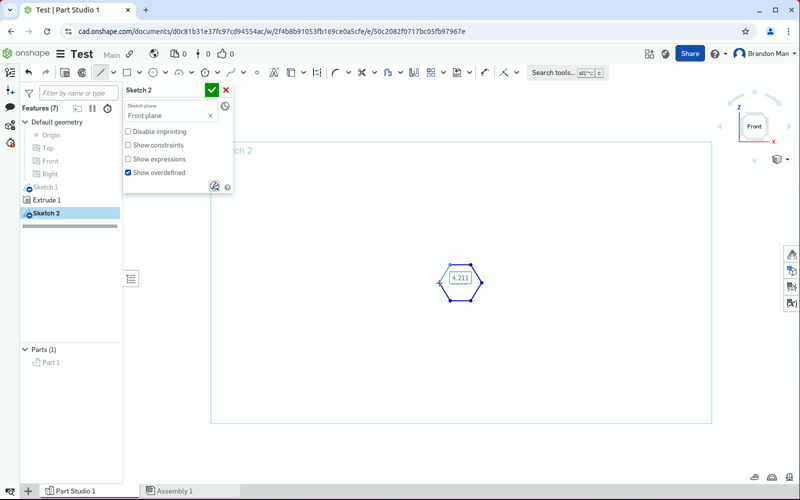
key(esc)
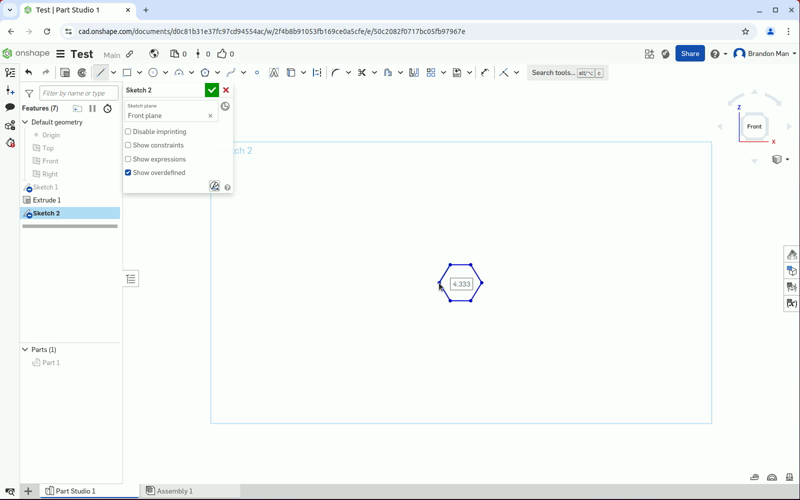
key(l)
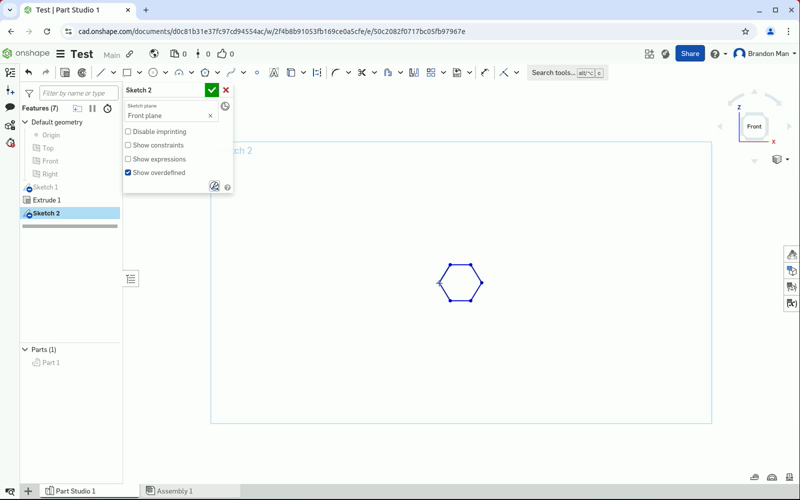
key_down(shift)
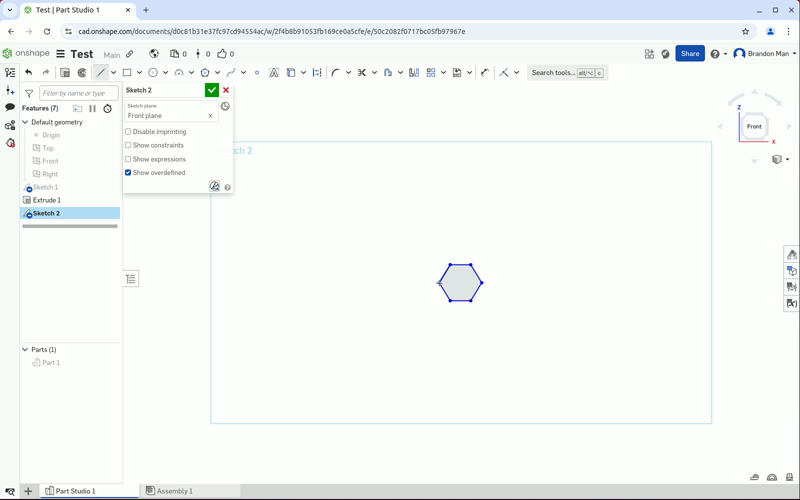
mouse_move(440, 282)
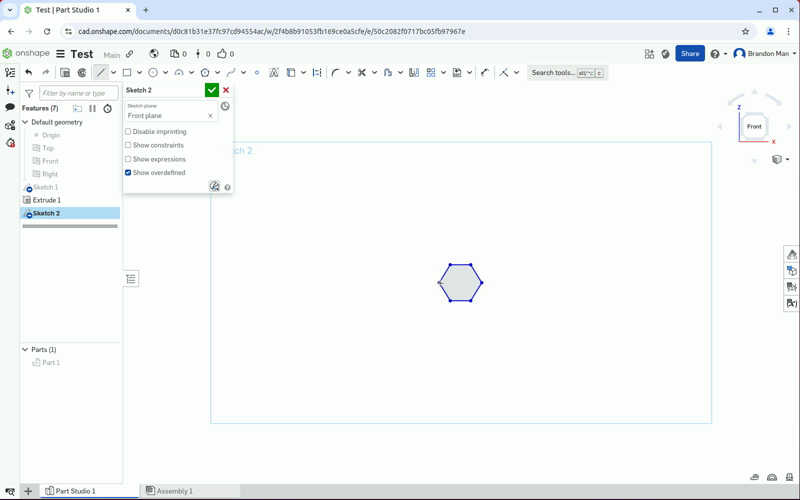
scroll(6)
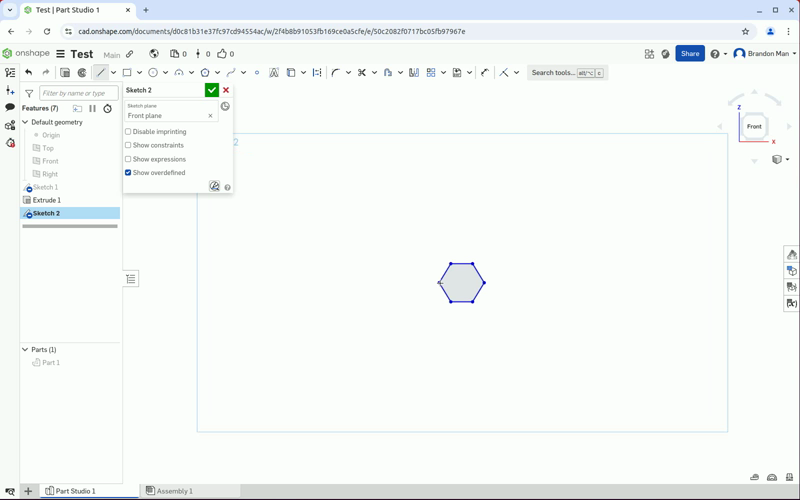
scroll(6)
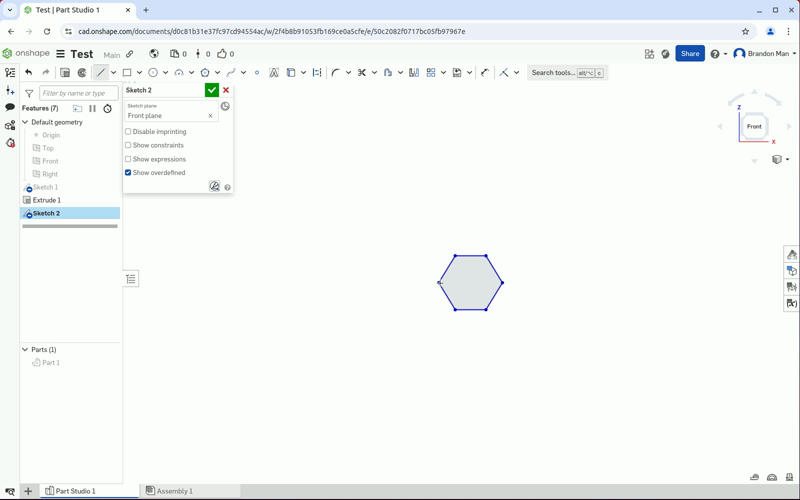
scroll(6)
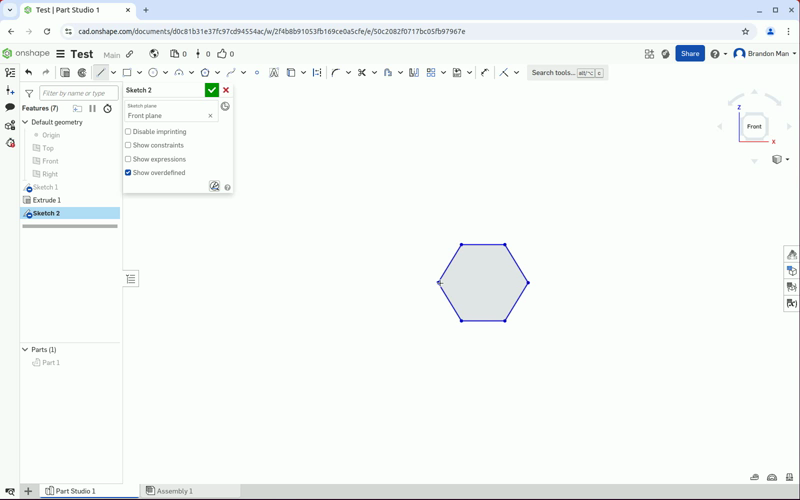
scroll(6)
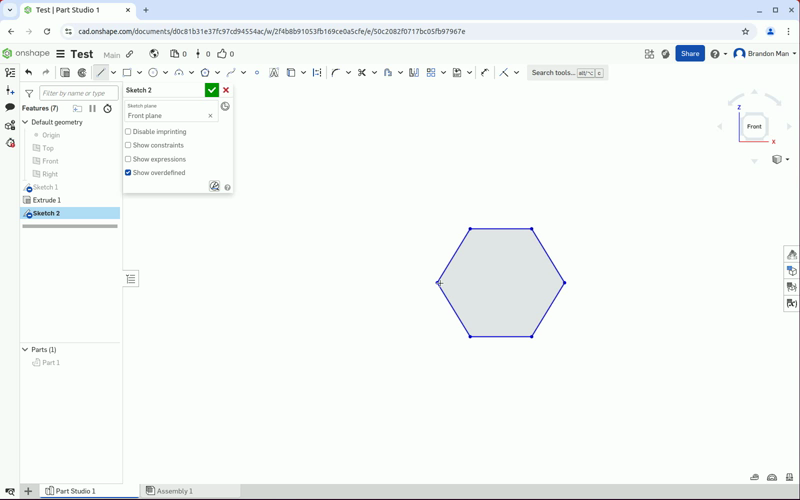
scroll(6)
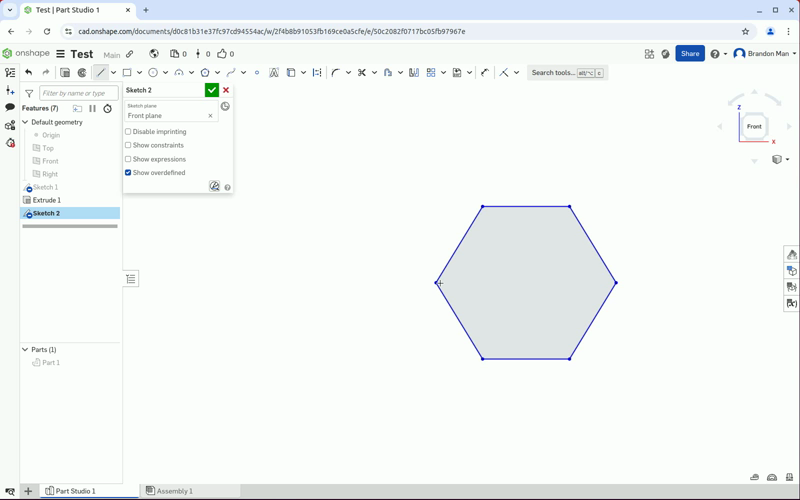
scroll(6)
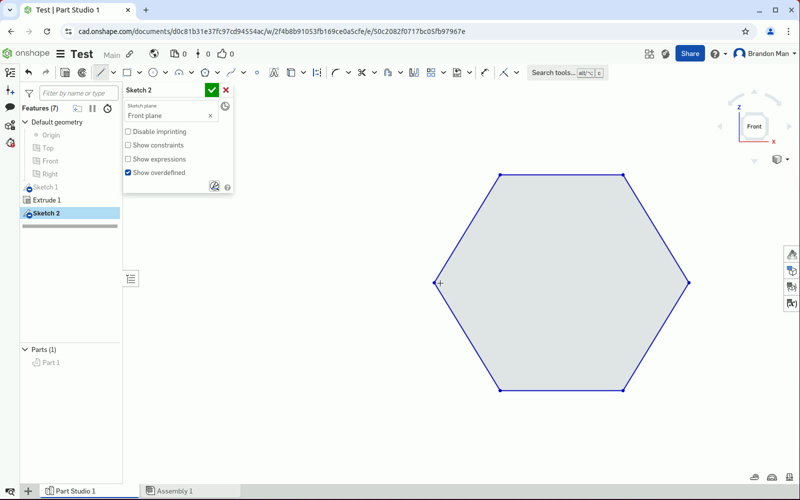
scroll(6)
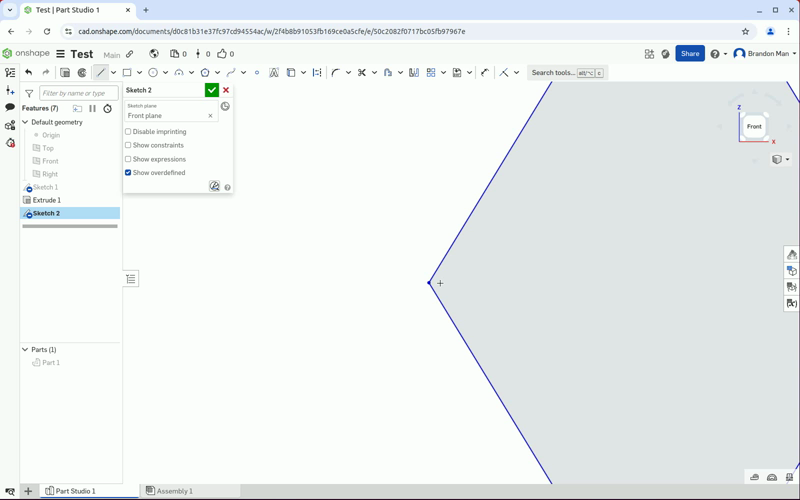
click(440, 282)
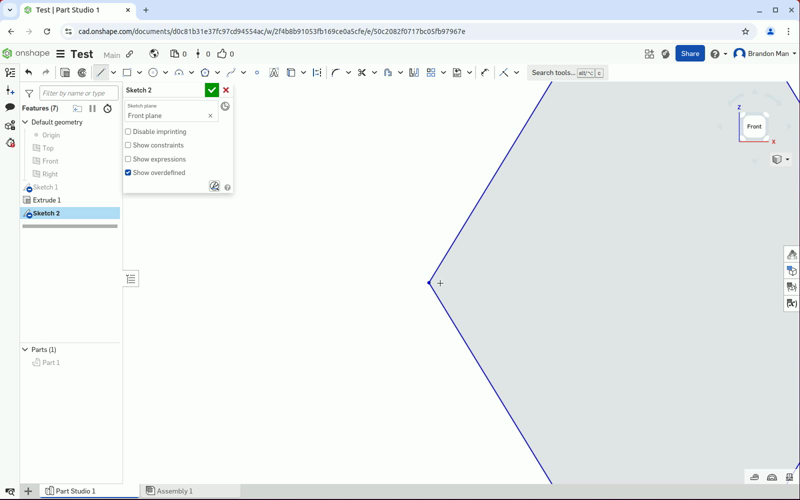
scroll(-6)
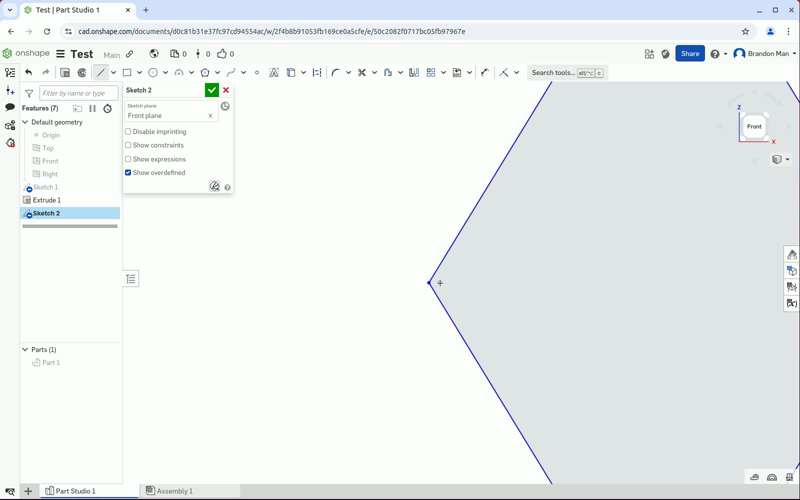
scroll(-6)
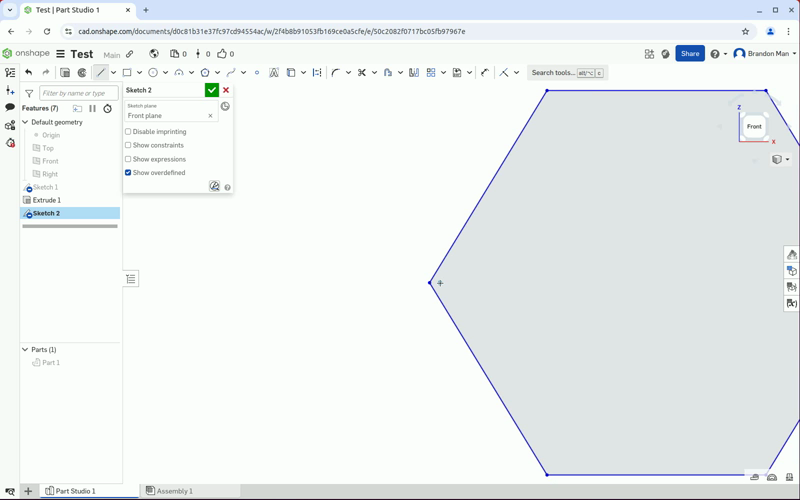
scroll(-6)
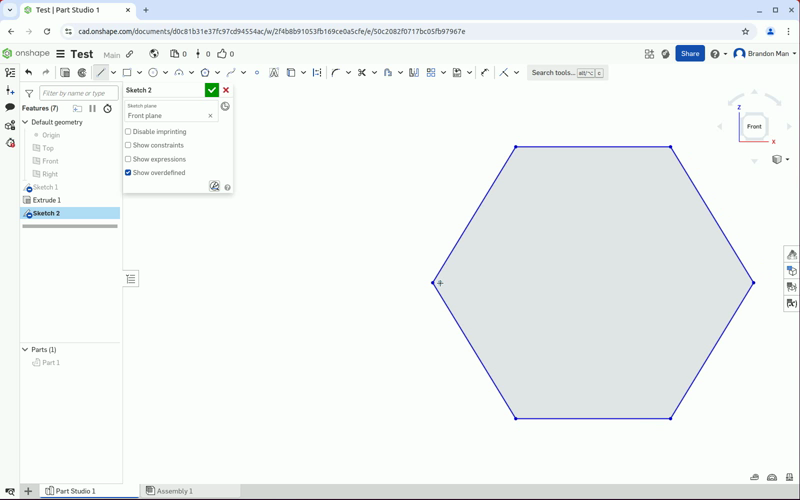
scroll(-6)
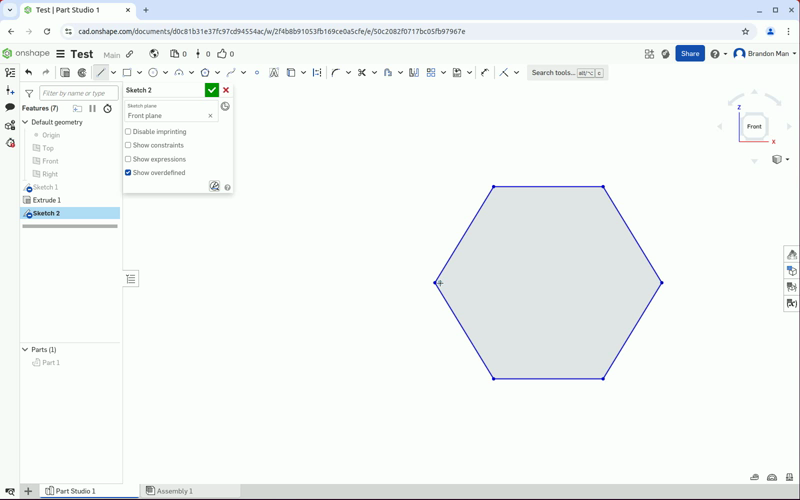
scroll(-6)
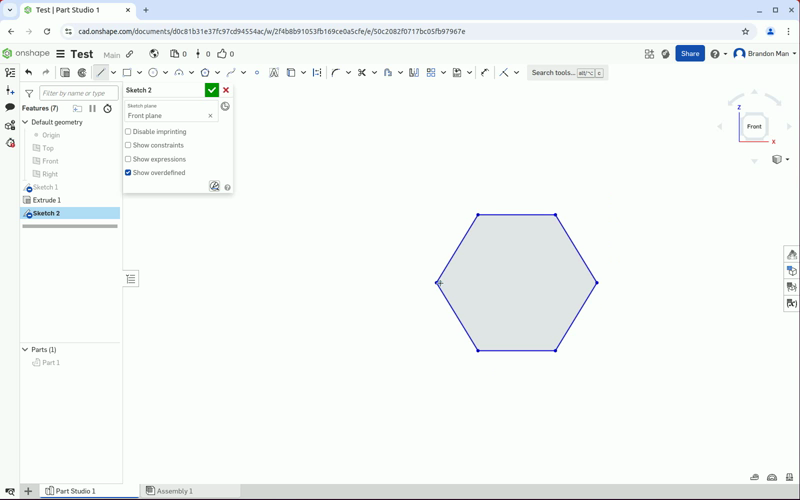
scroll(-6)
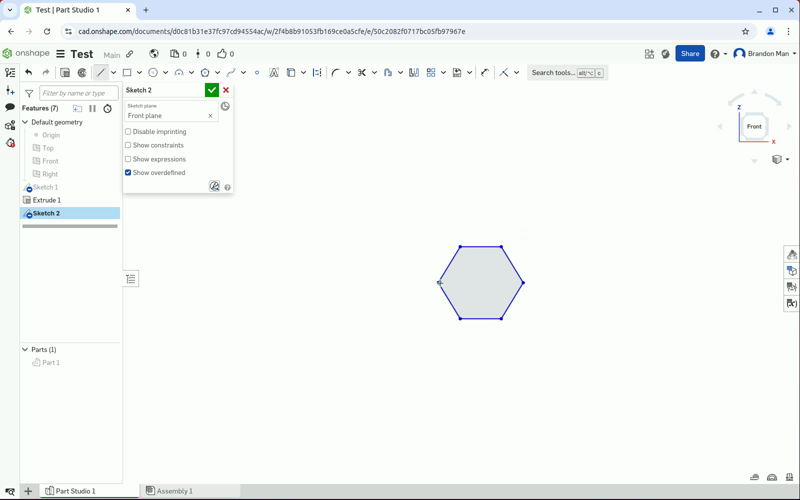
scroll(-6)
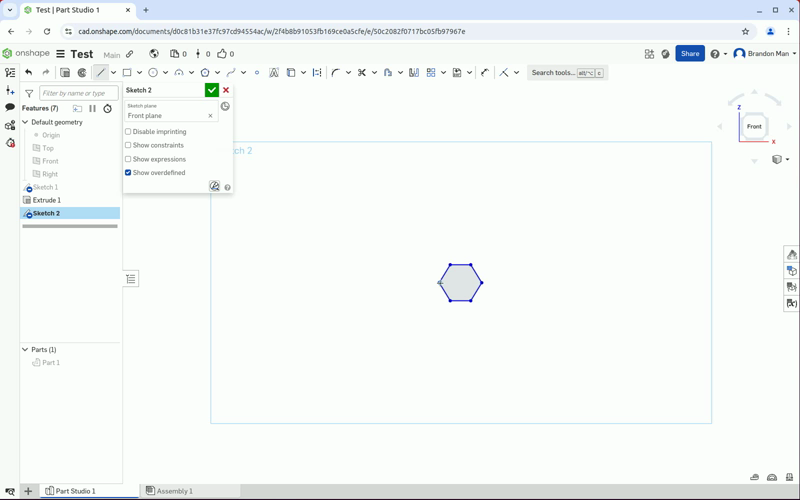
key_up(shift)
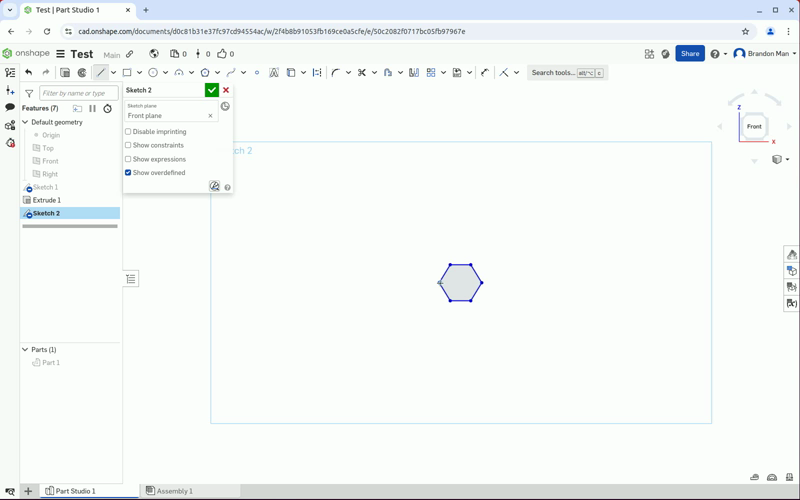
key_down(shift)
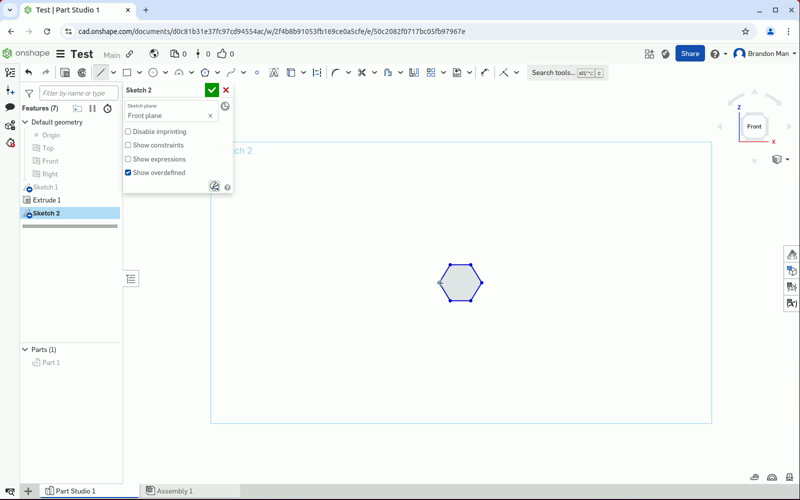
mouse_move(470, 282)
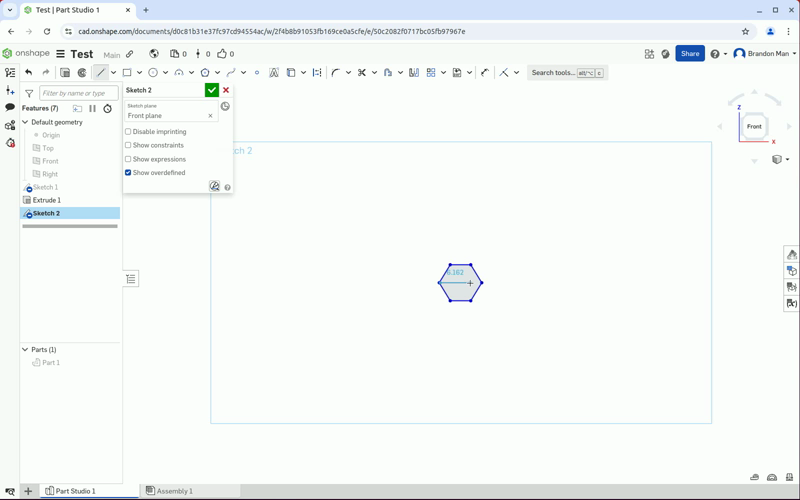
mouse_move(450, 300)
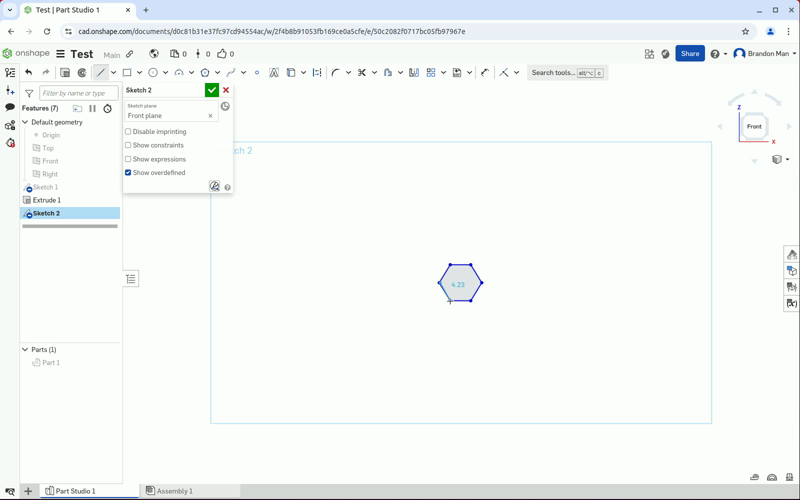
click(450, 300)
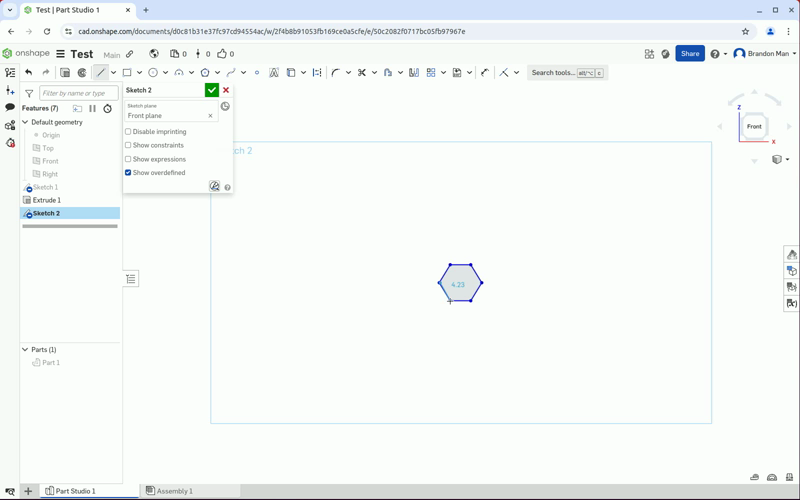
key_up(shift)
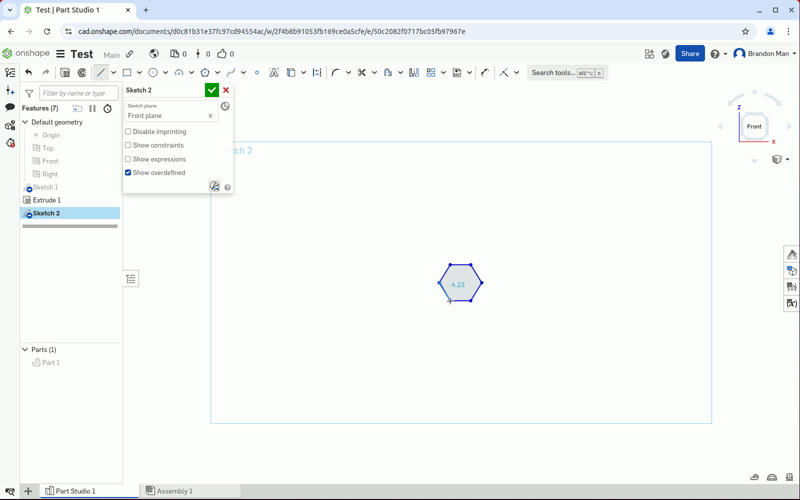
key_down(shift)
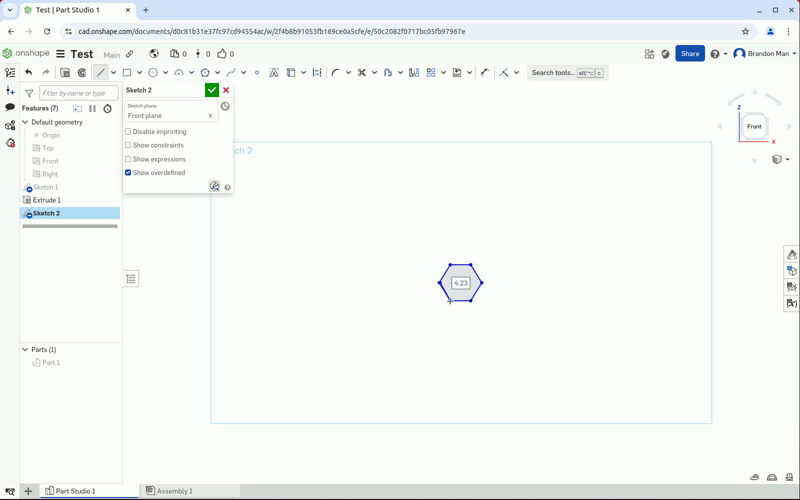
mouse_move(480, 300)
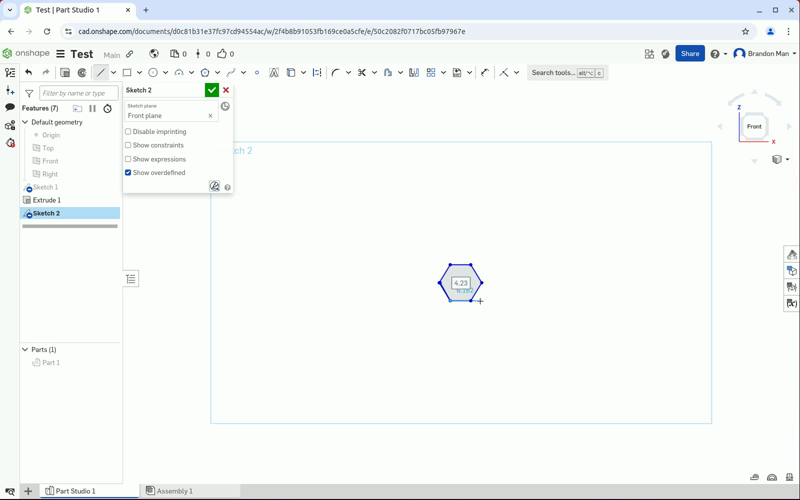
mouse_move(451, 300)
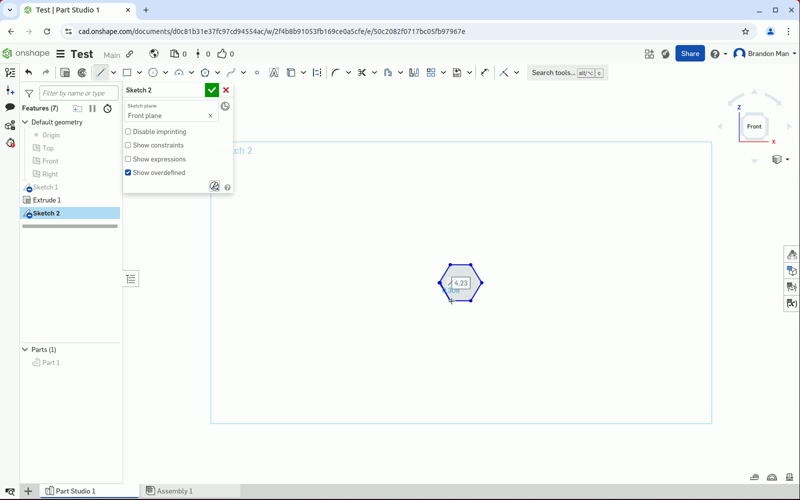
scroll(6)
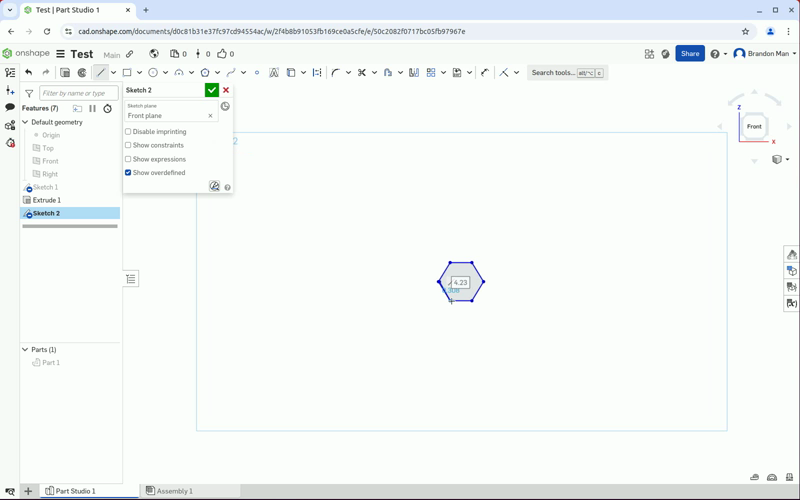
scroll(6)
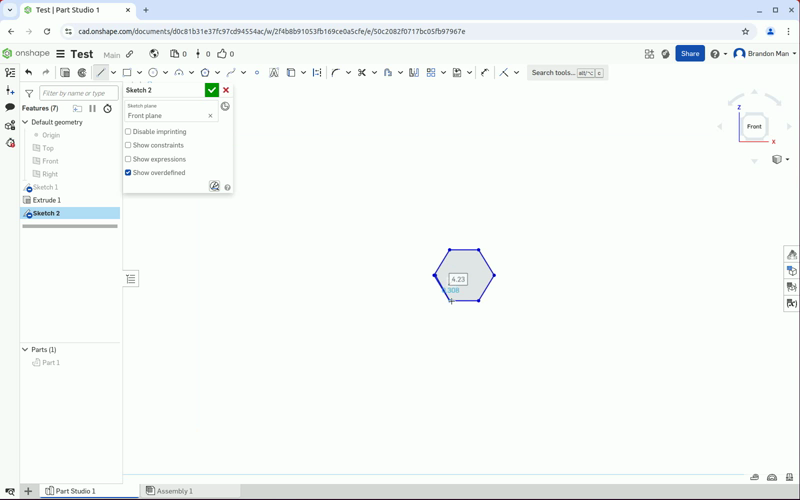
scroll(6)
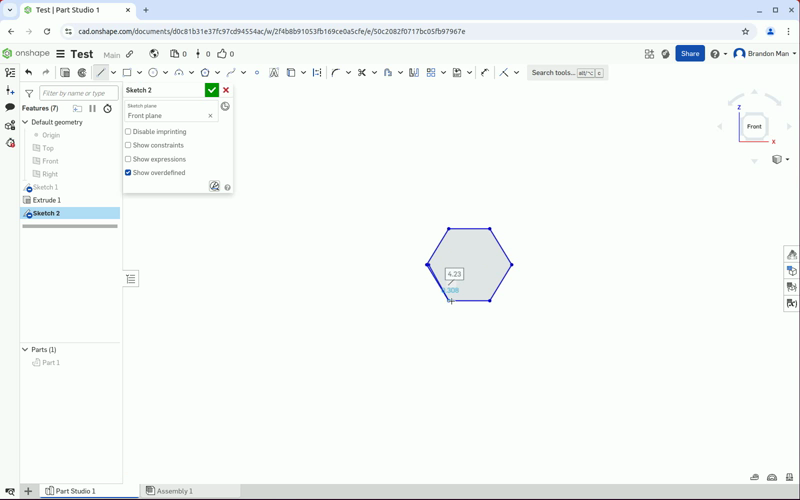
scroll(6)
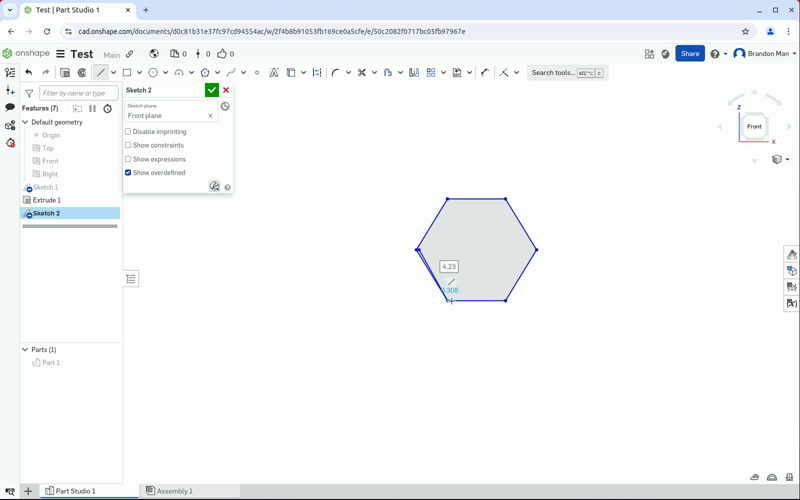
scroll(6)
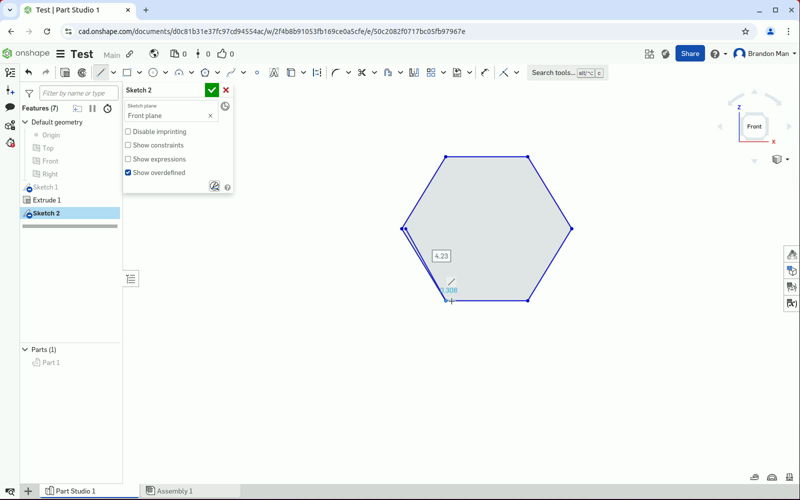
scroll(6)
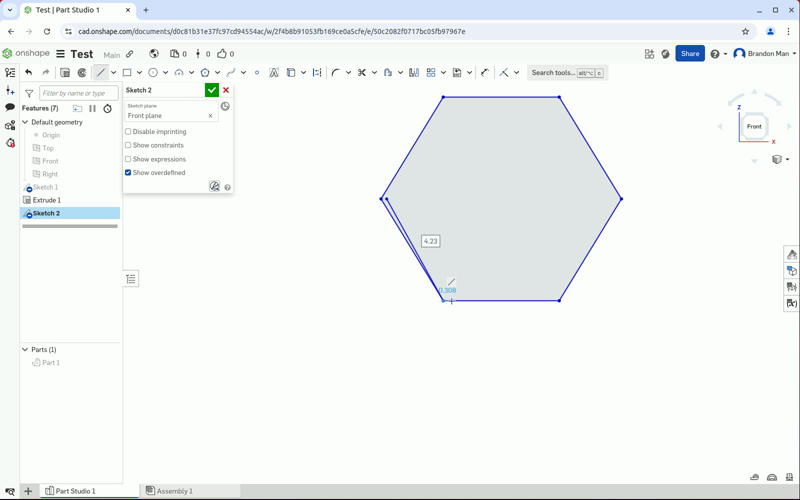
scroll(6)
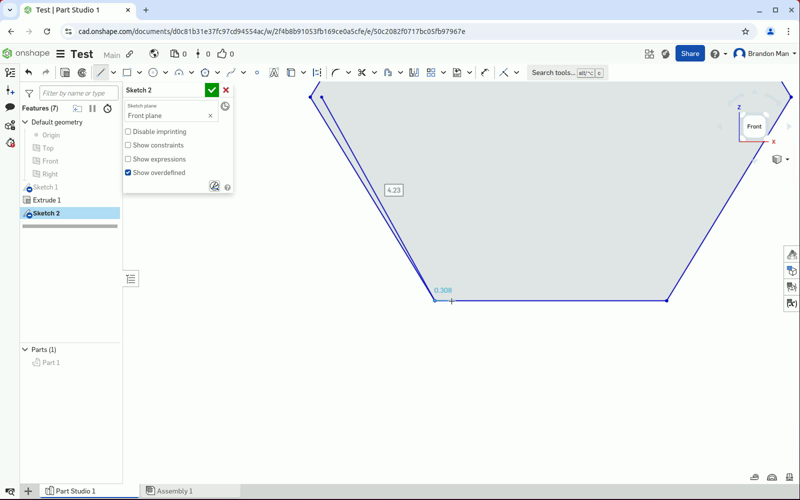
click(451, 300)
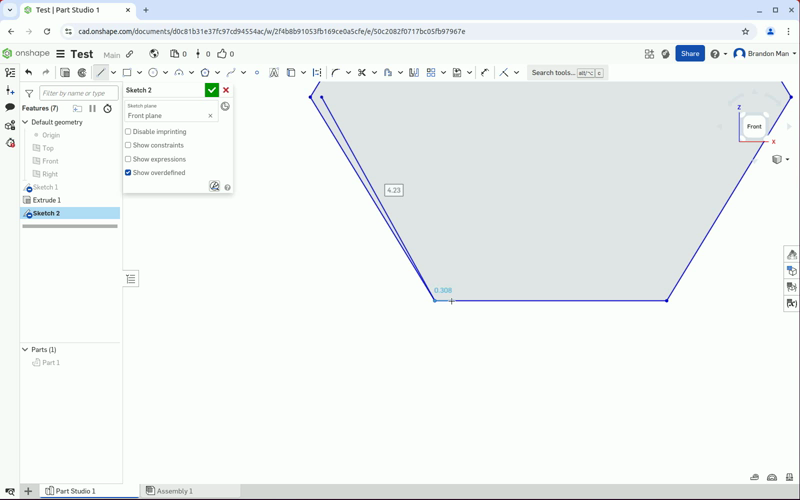
scroll(-6)
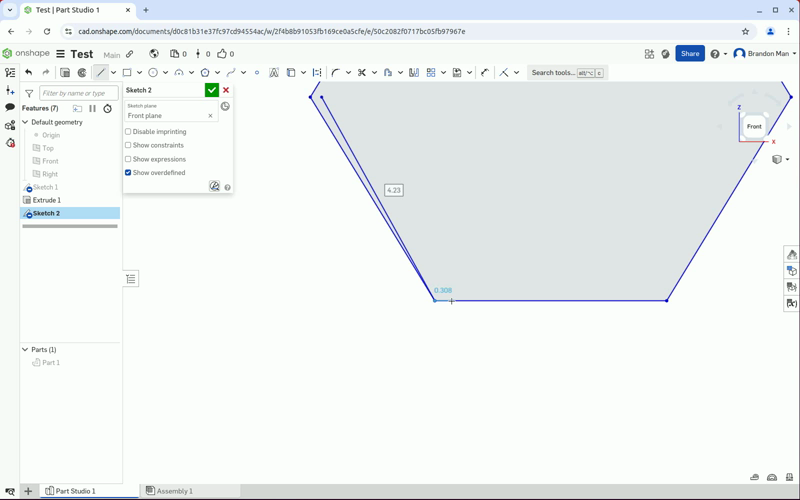
scroll(-6)
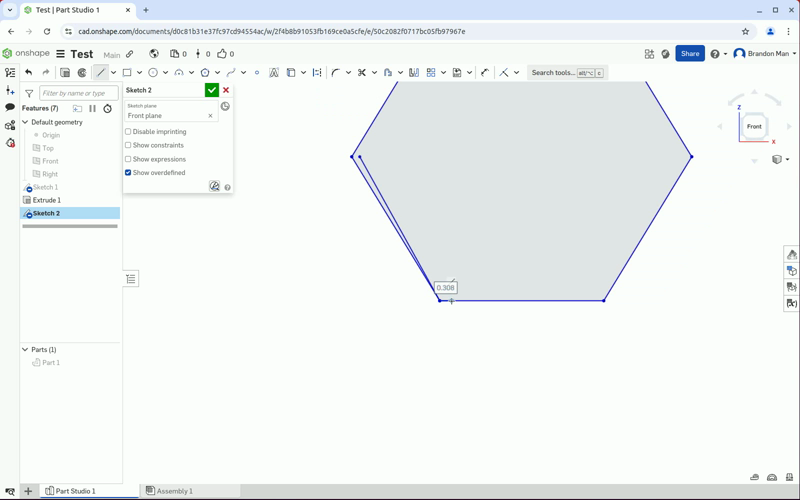
scroll(-6)
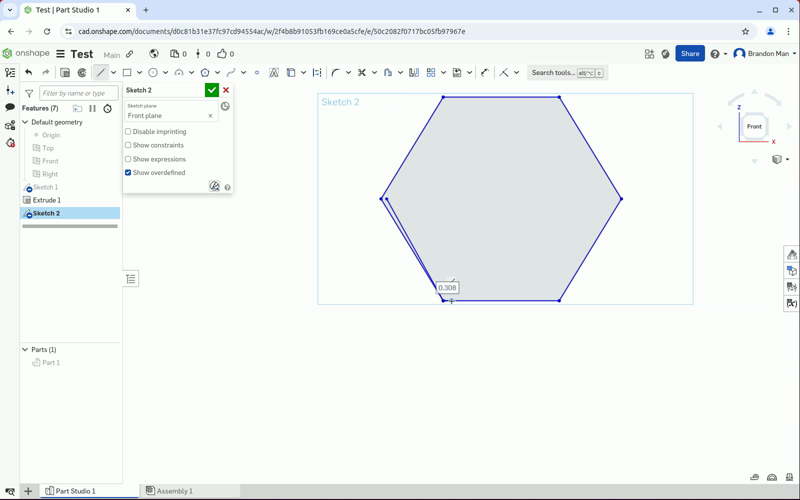
scroll(-6)
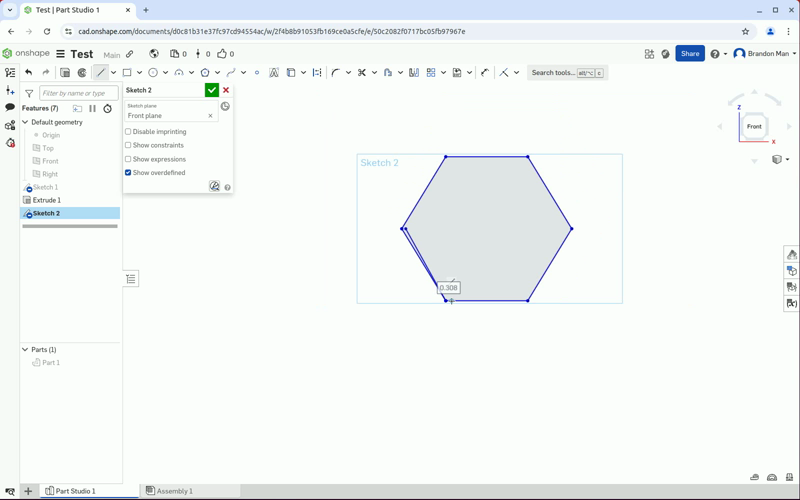
scroll(-6)
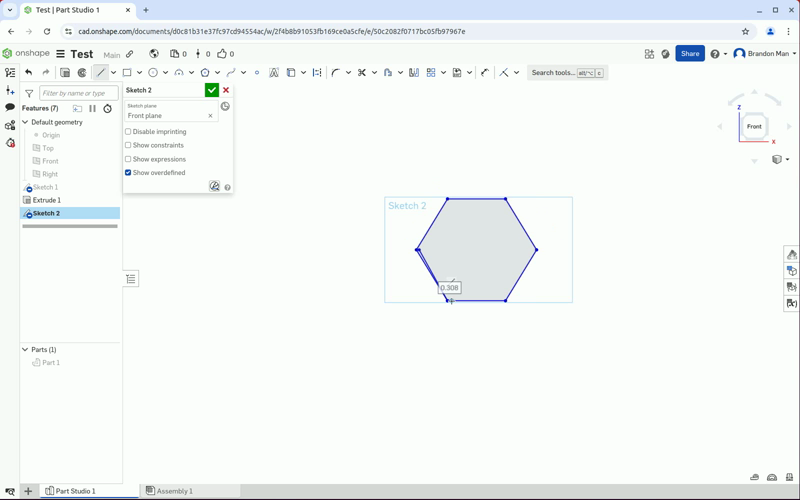
scroll(-6)
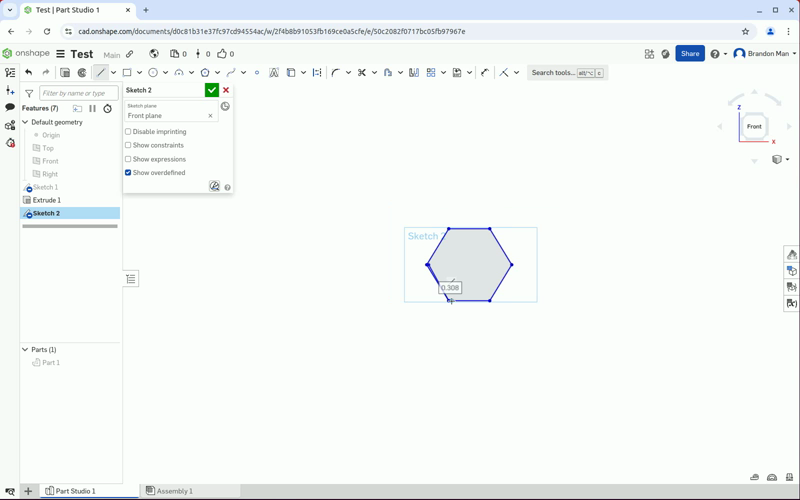
scroll(-6)
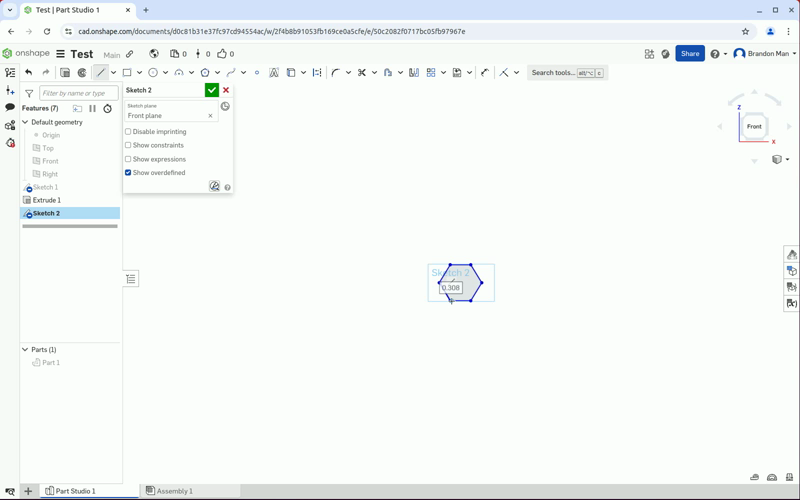
key_up(shift)
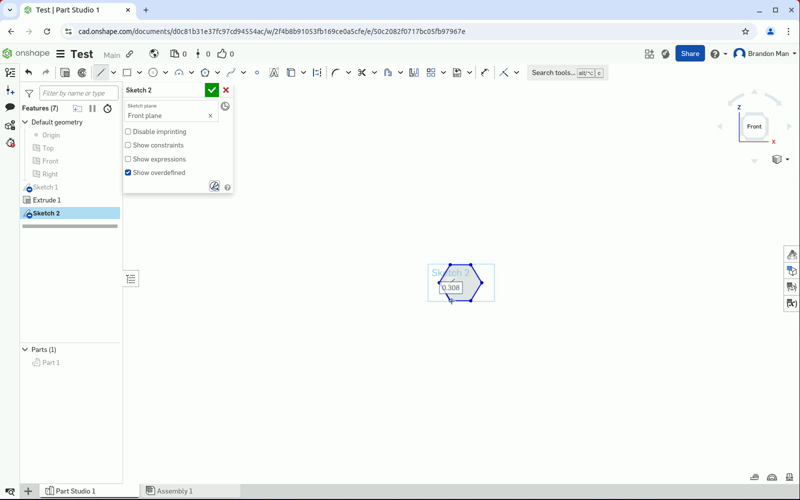
key_down(shift)
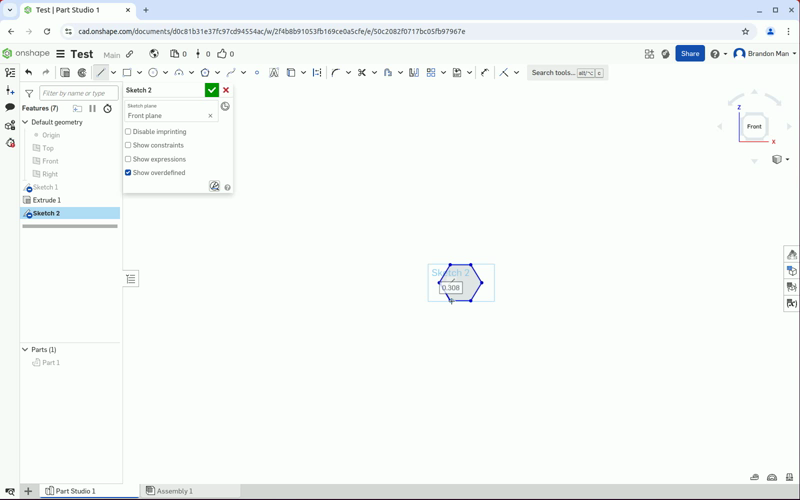
mouse_move(481, 300)
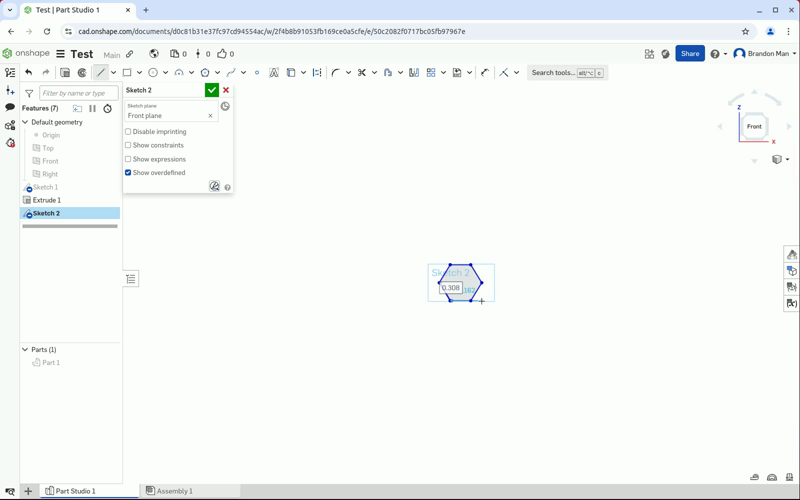
mouse_move(469, 300)
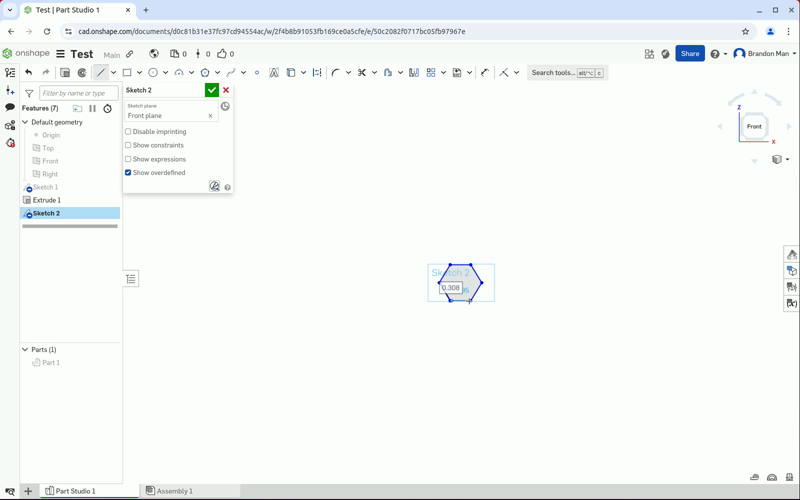
scroll(6)
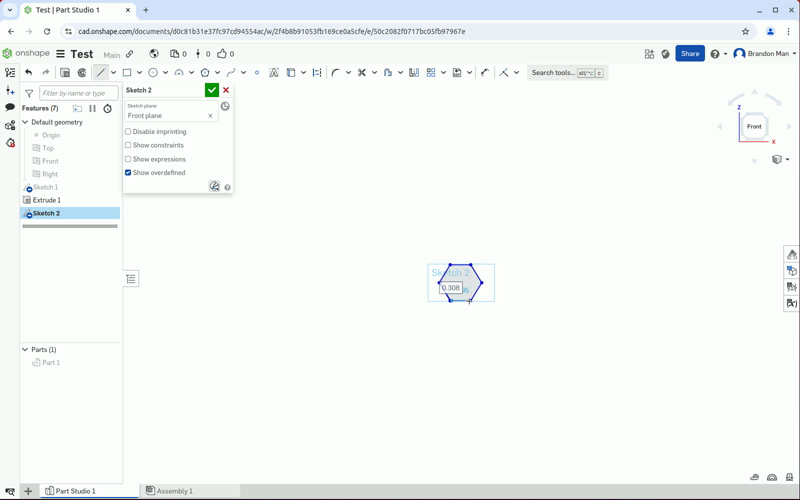
scroll(6)
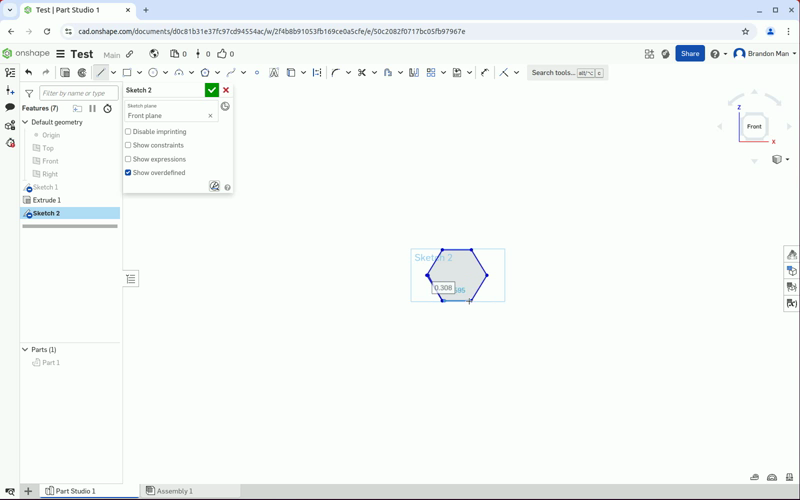
scroll(6)
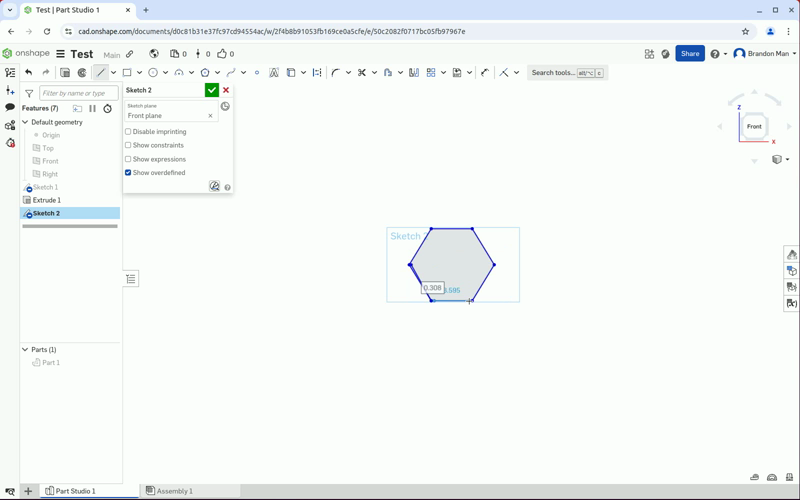
scroll(6)
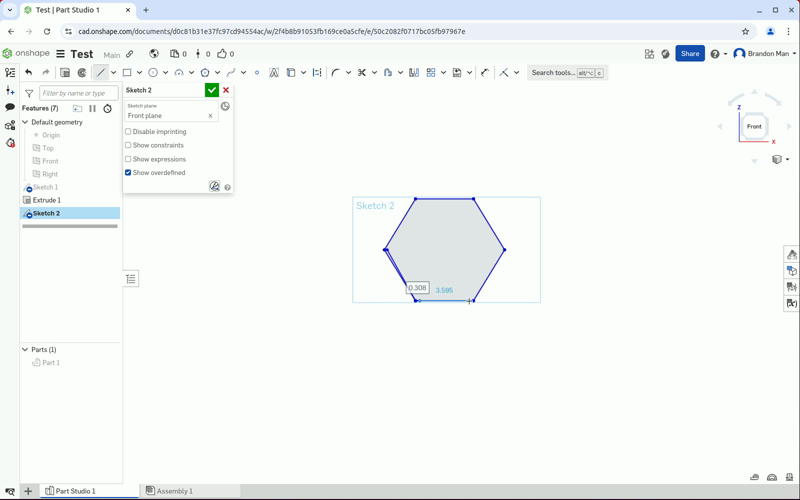
scroll(6)
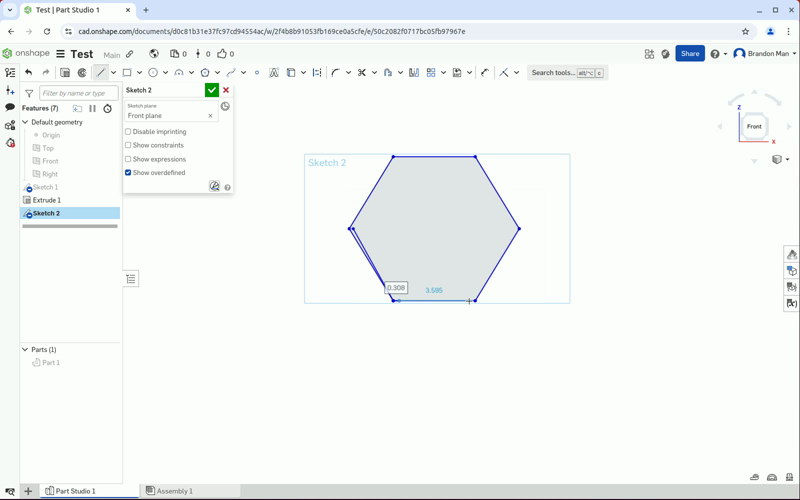
scroll(6)
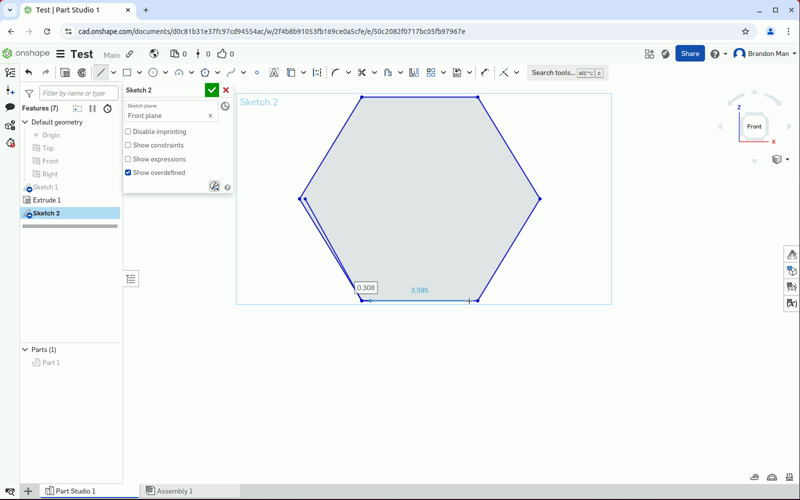
scroll(6)
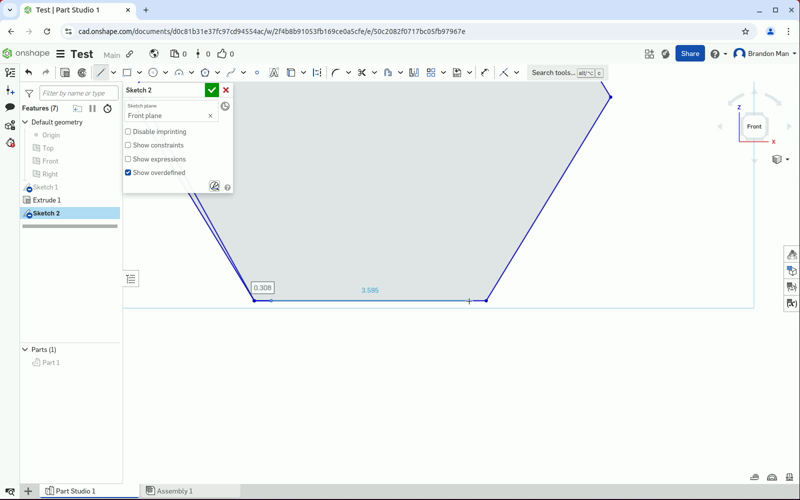
click(469, 300)
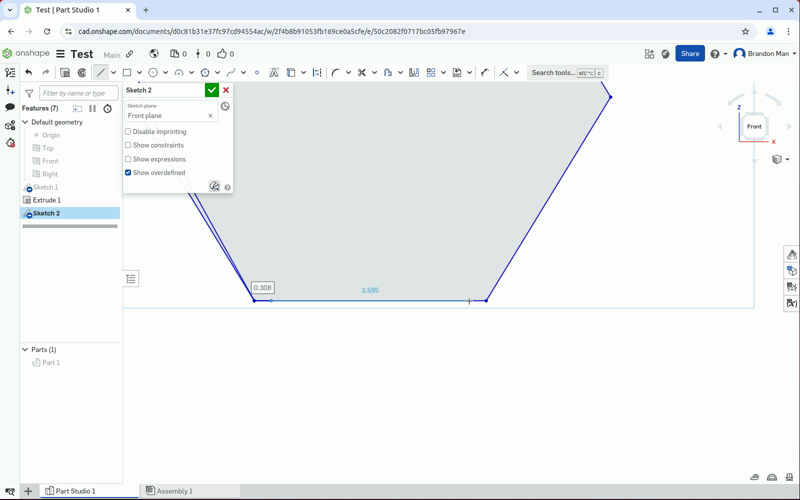
scroll(-6)
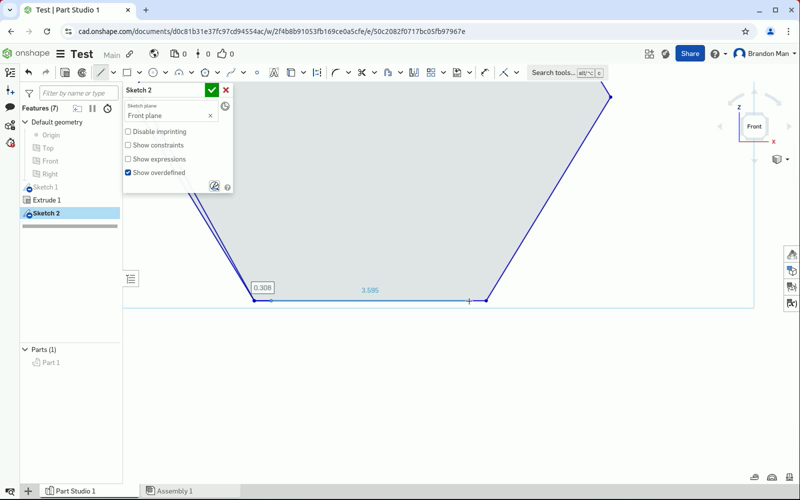
scroll(-6)
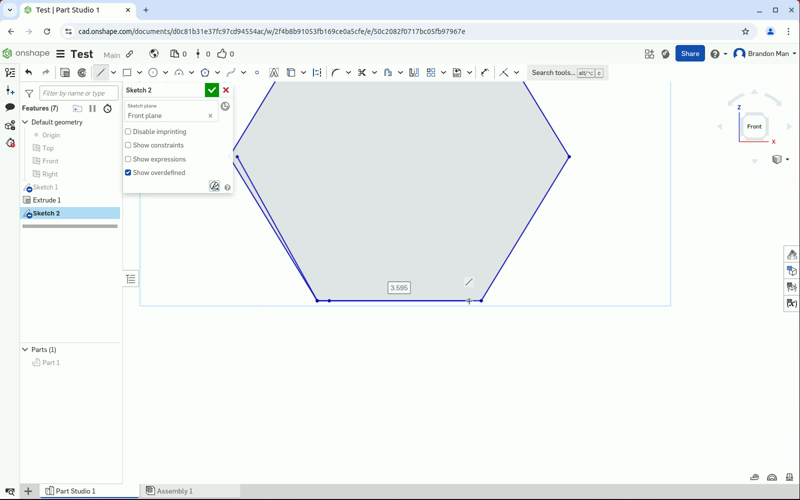
scroll(-6)
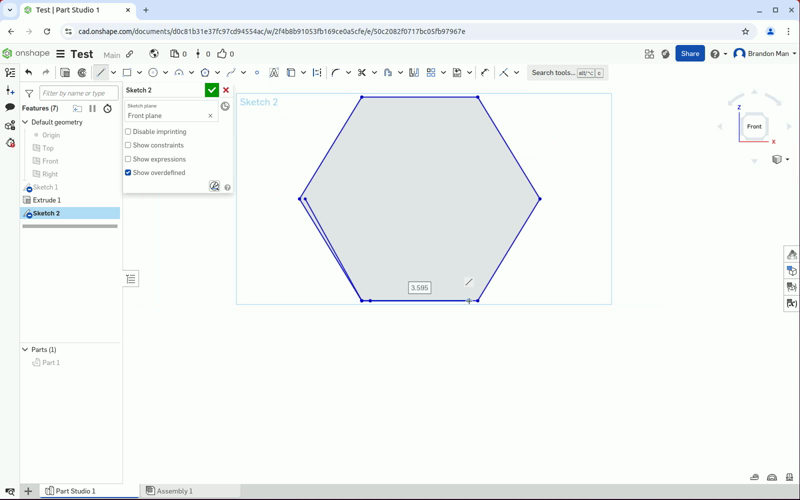
scroll(-6)
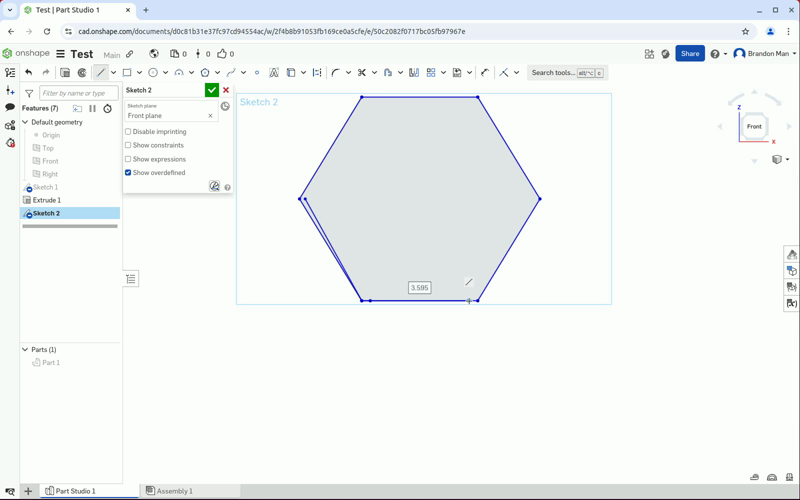
scroll(-6)
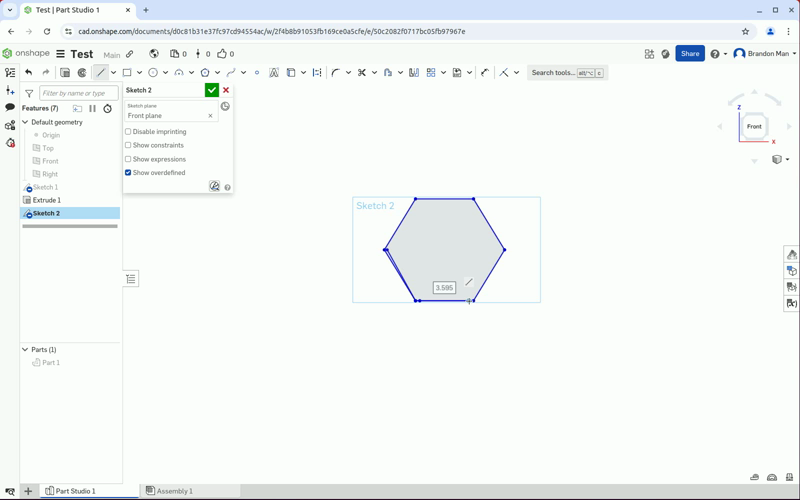
scroll(-6)
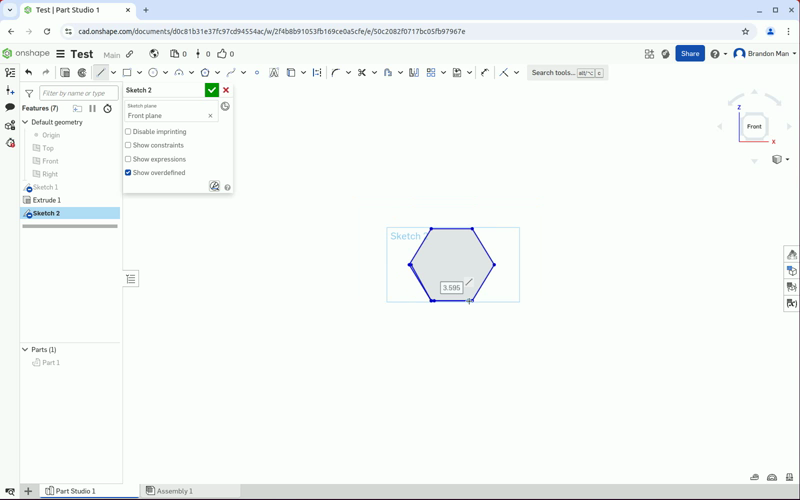
scroll(-6)
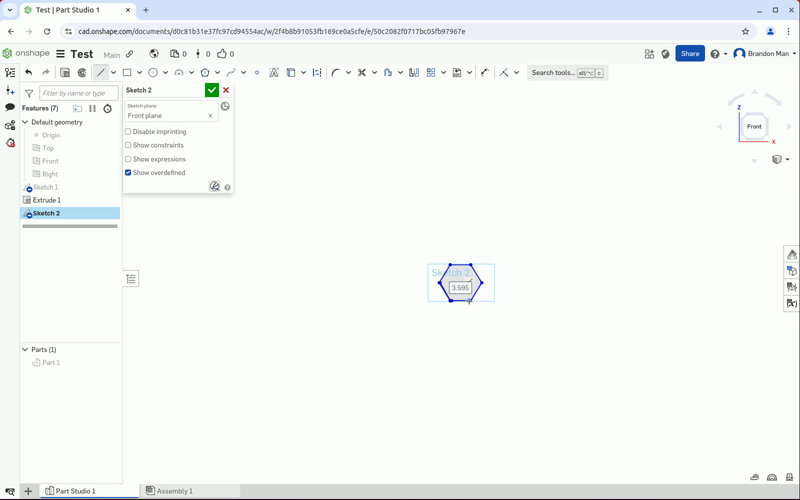
key_up(shift)
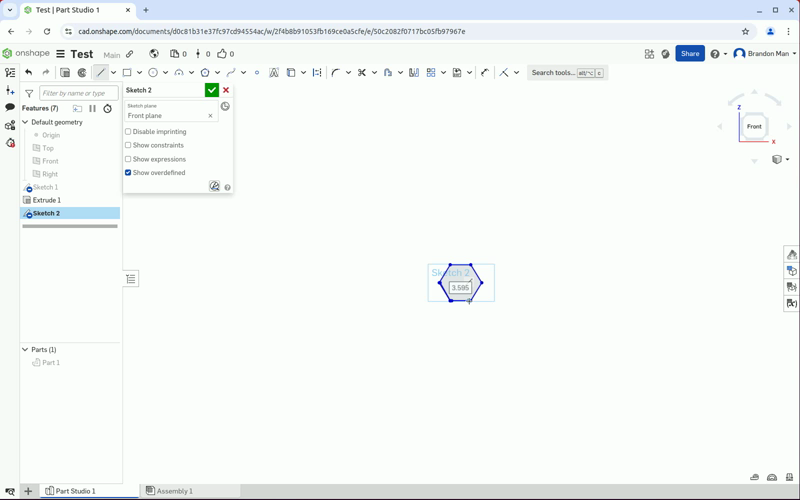
key_down(shift)
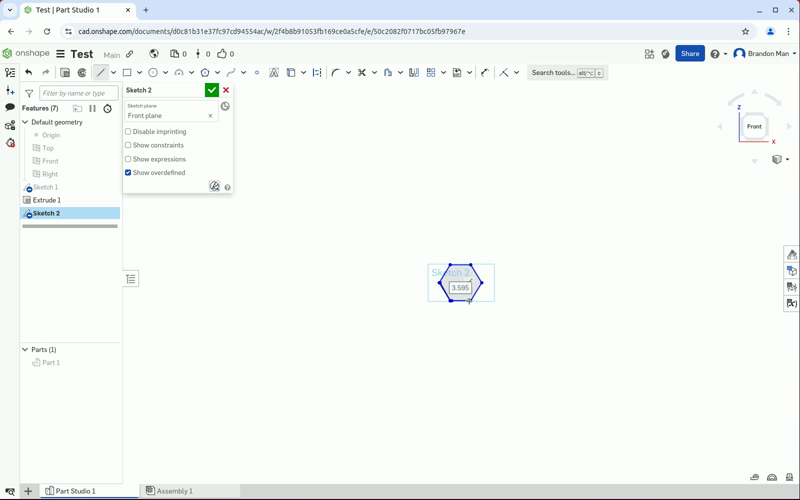
mouse_move(499, 300)
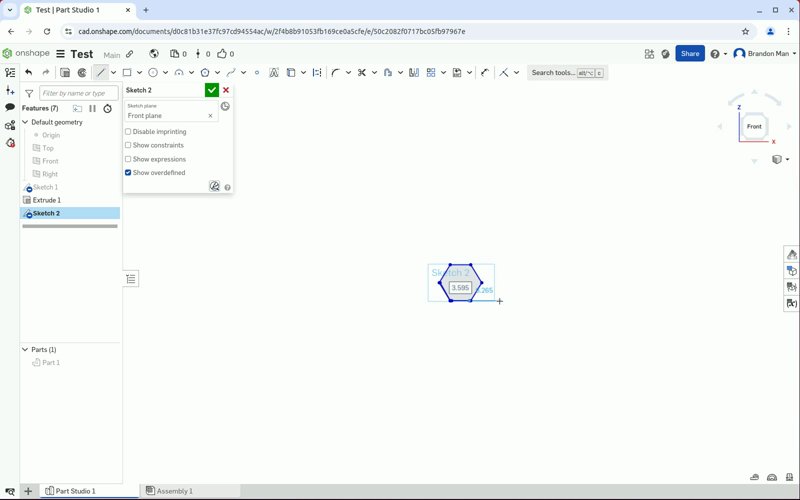
mouse_move(470, 300)
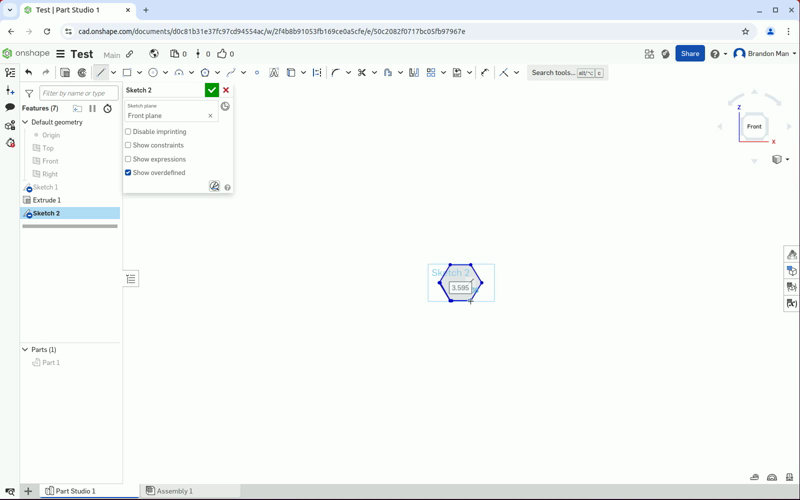
scroll(6)
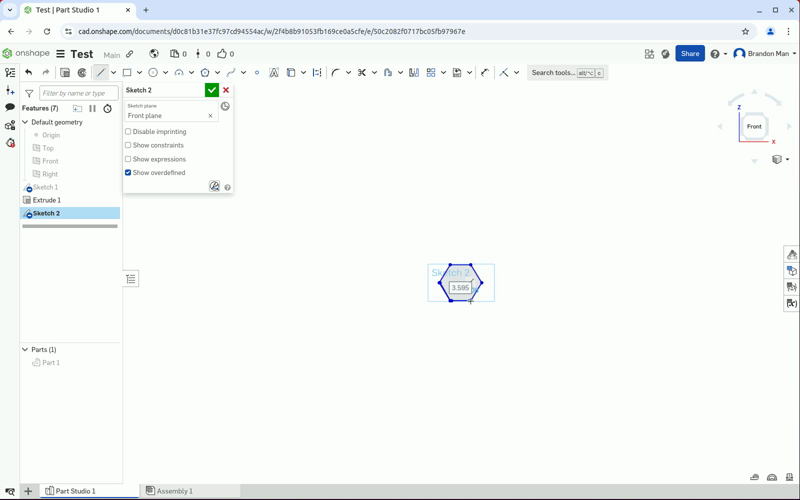
scroll(6)
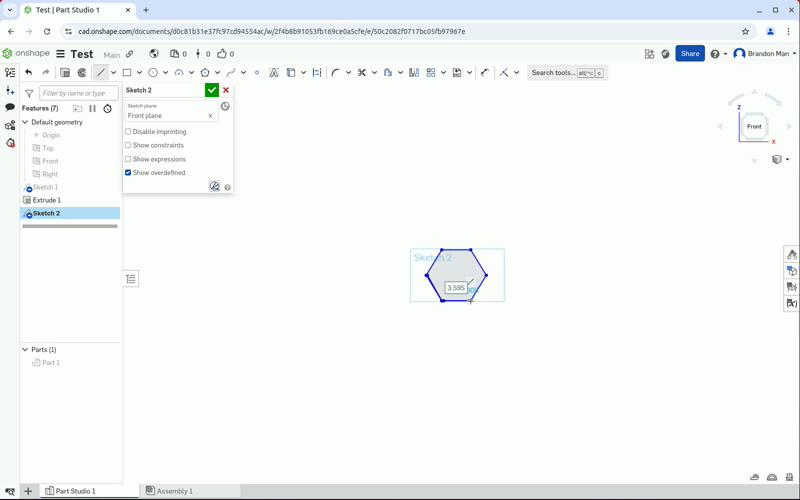
scroll(6)
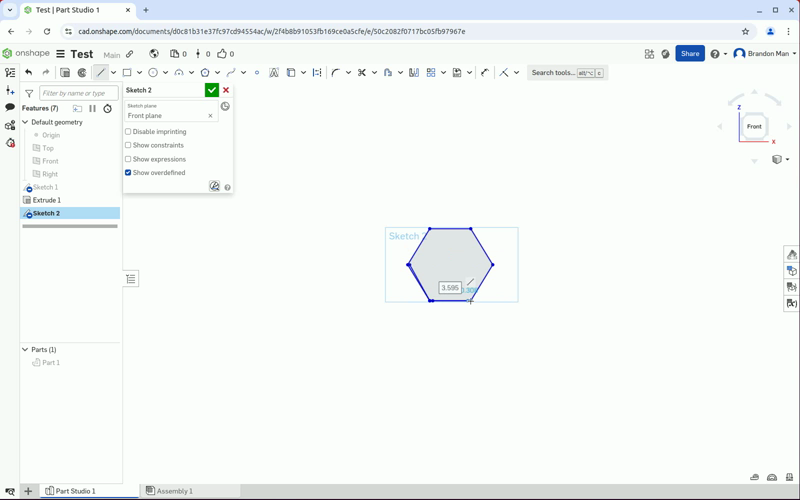
scroll(6)
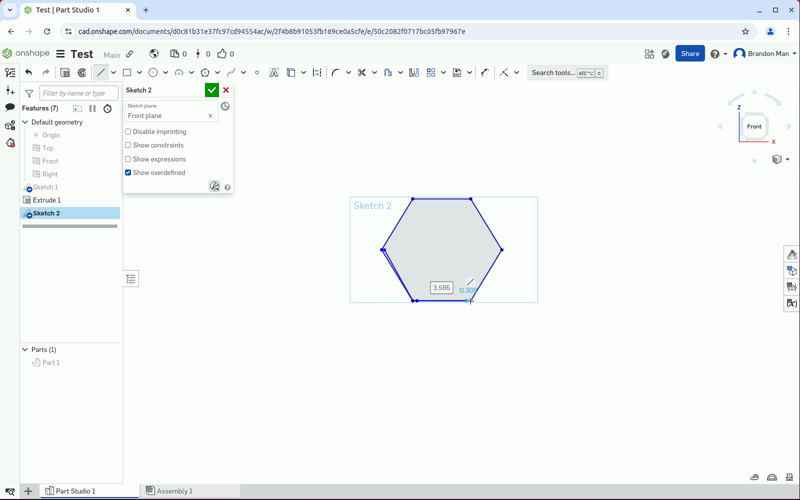
scroll(6)
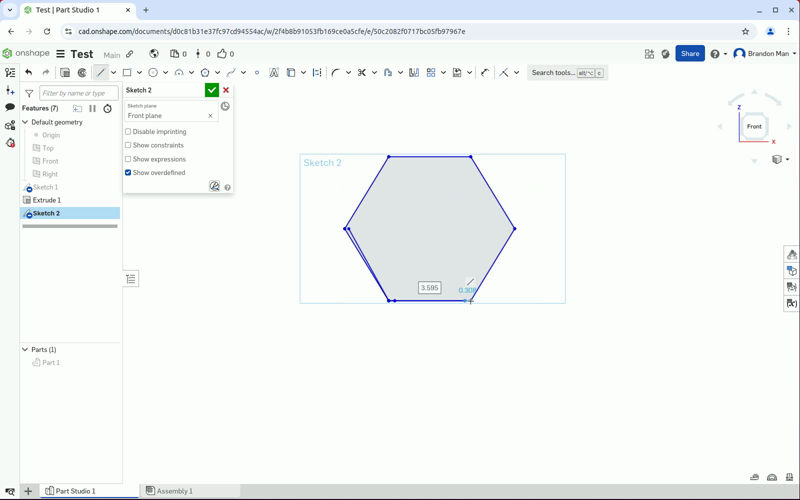
scroll(6)
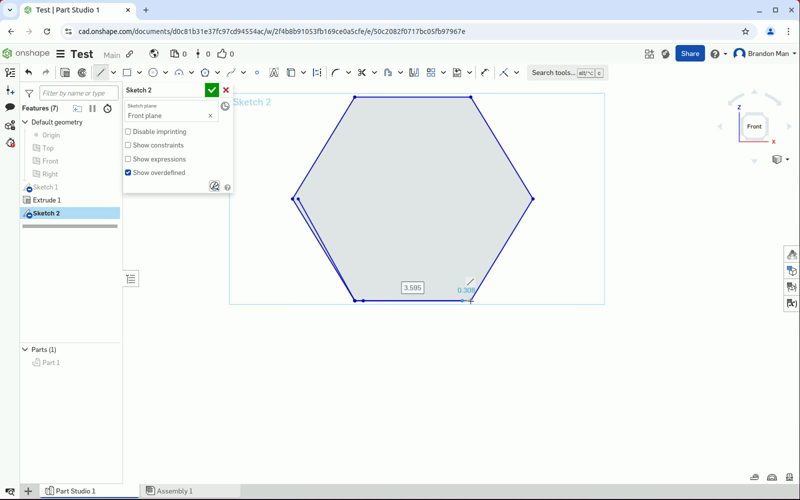
scroll(6)
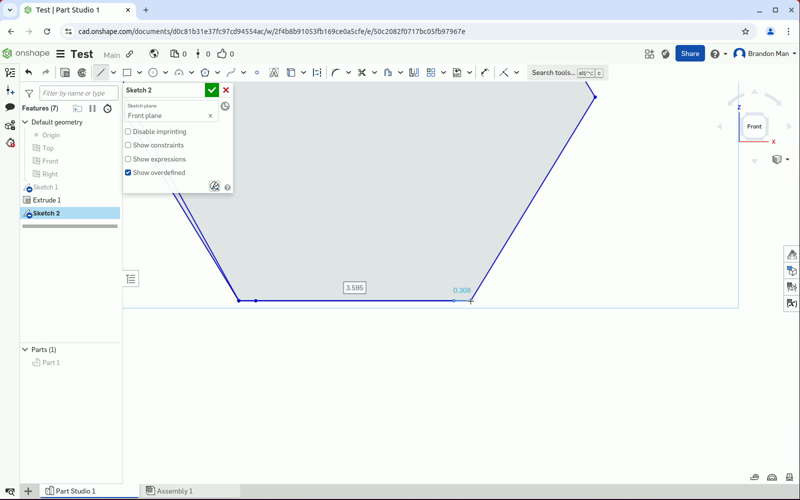
click(470, 300)
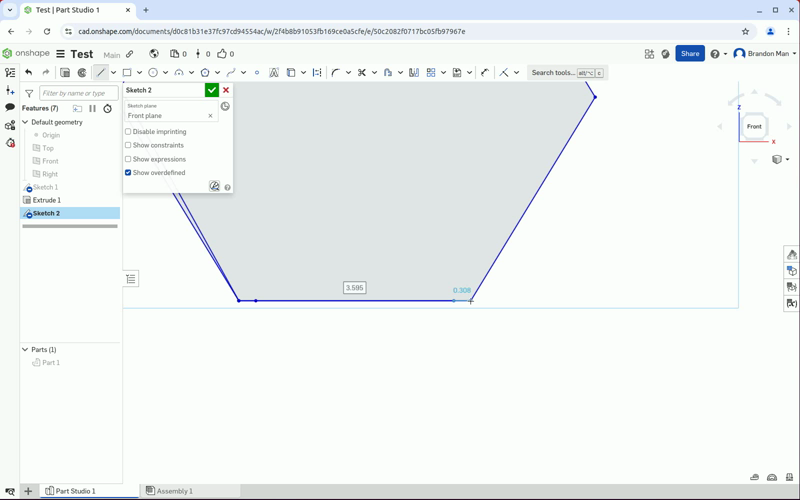
scroll(-6)
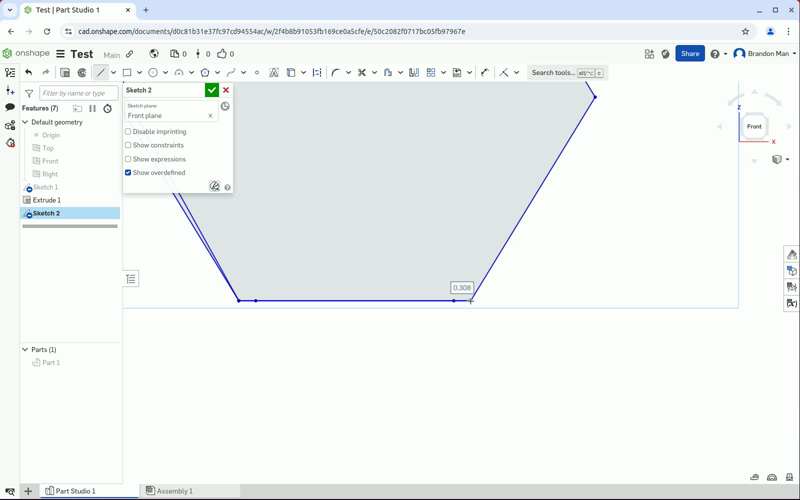
scroll(-6)
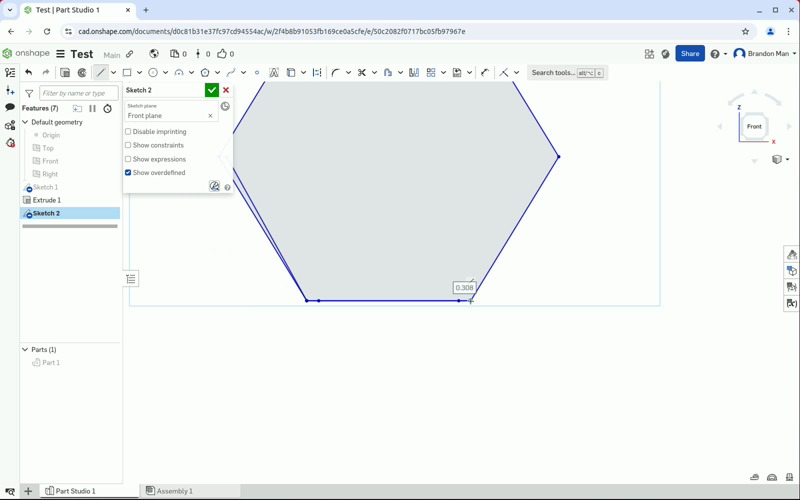
scroll(-6)
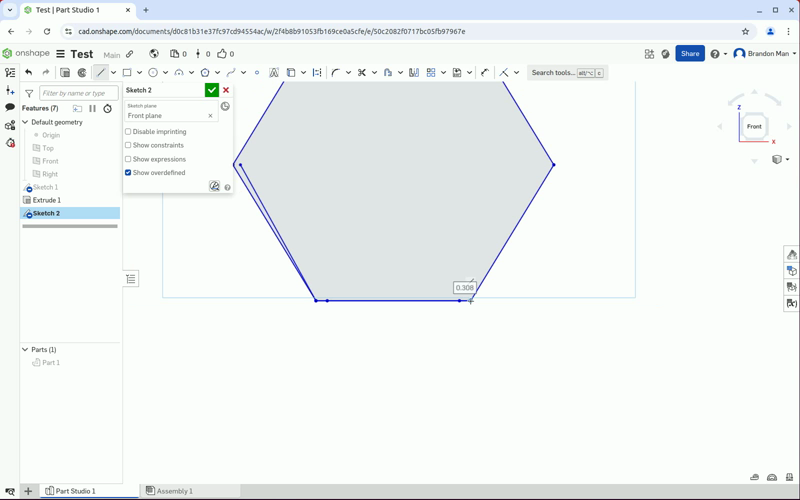
scroll(-6)
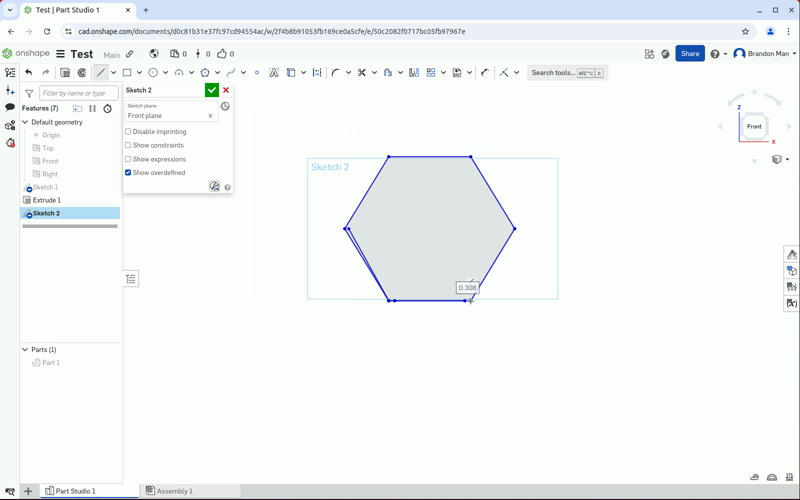
scroll(-6)
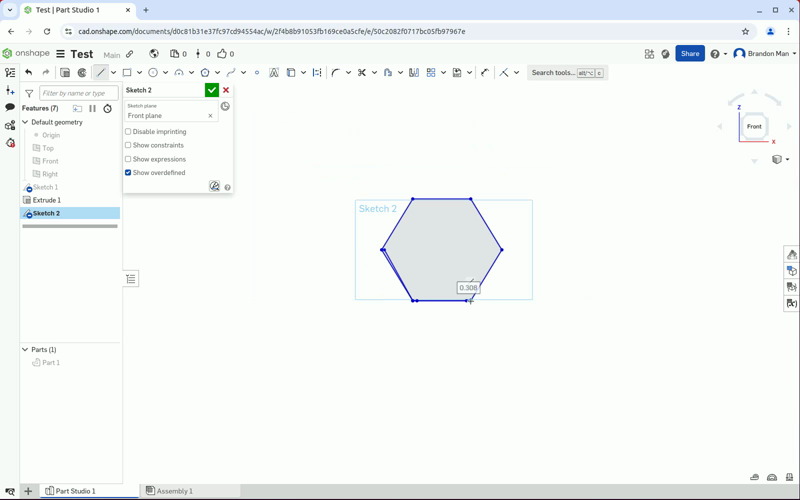
scroll(-6)
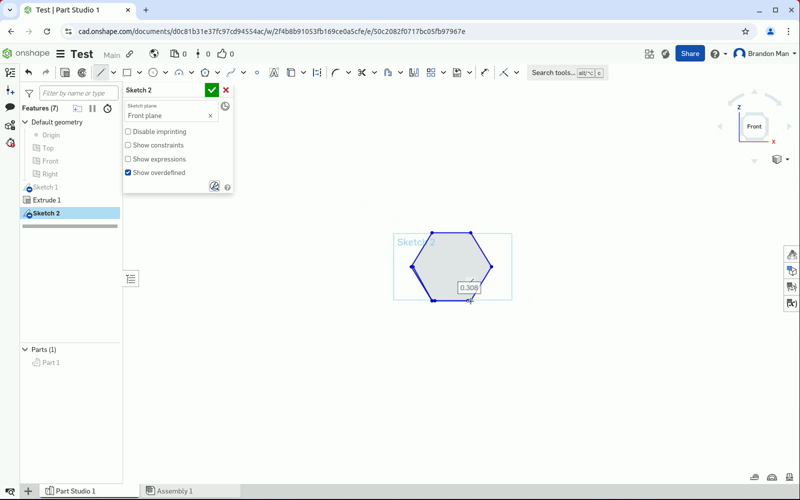
scroll(-6)
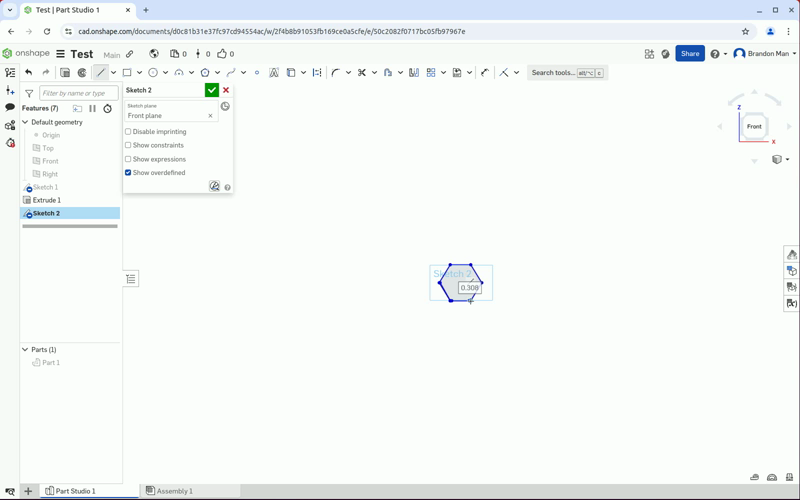
key_up(shift)
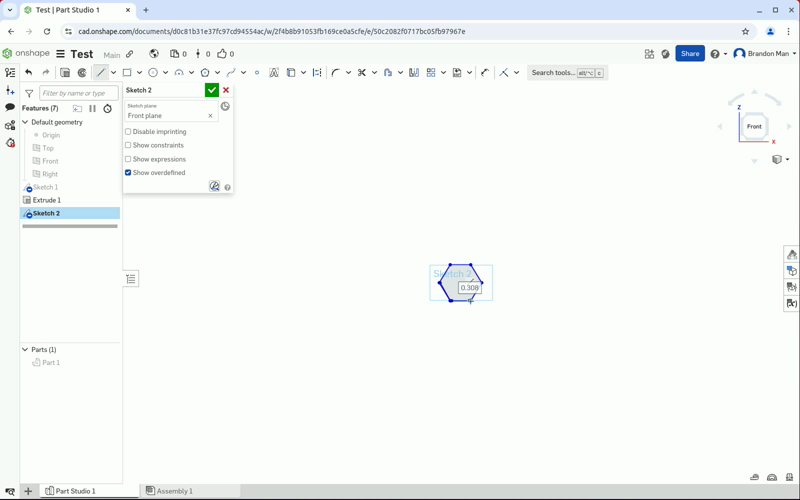
key_down(shift)
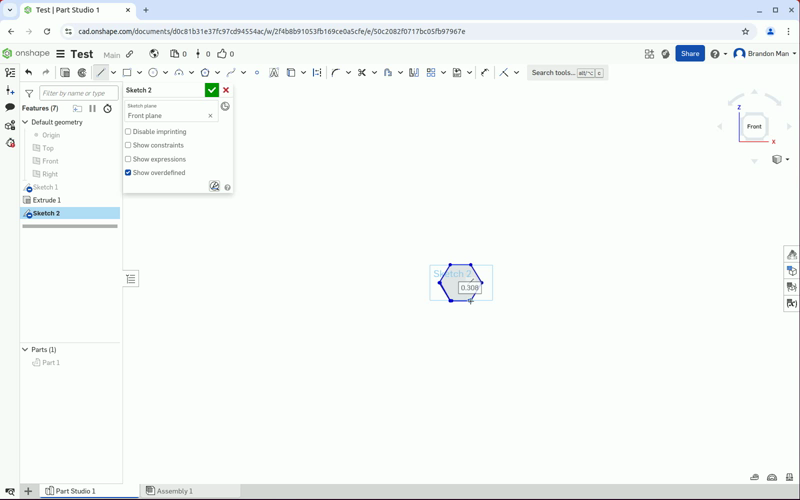
mouse_move(501, 300)
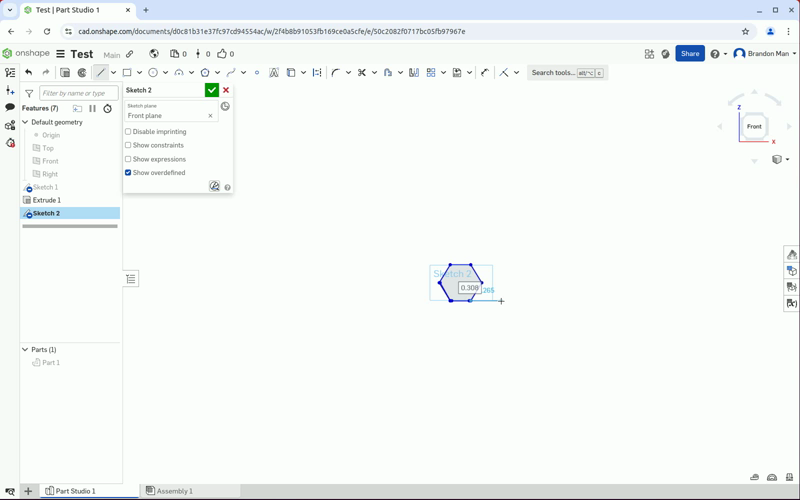
mouse_move(480, 282)
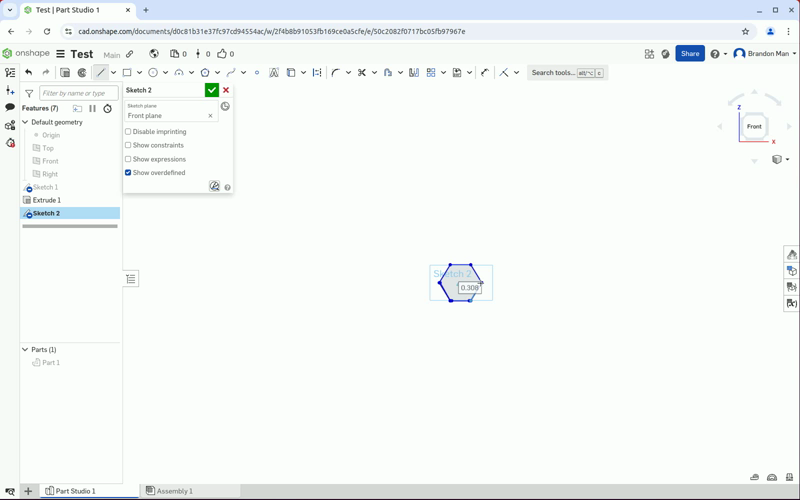
scroll(6)
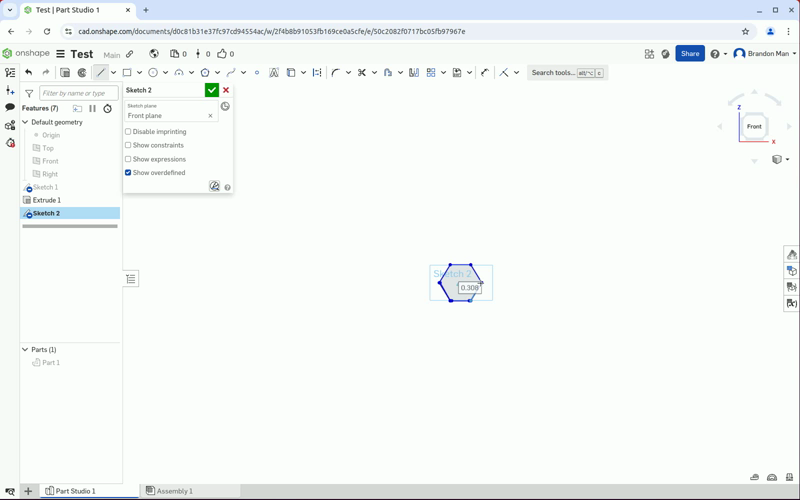
scroll(6)
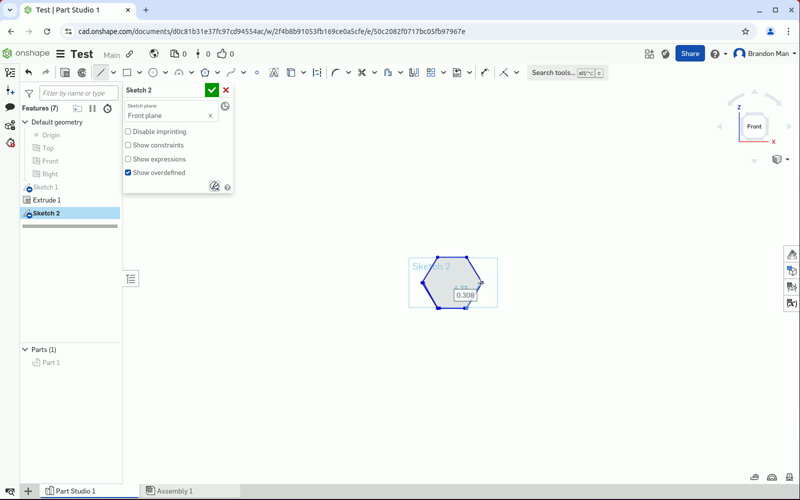
scroll(6)
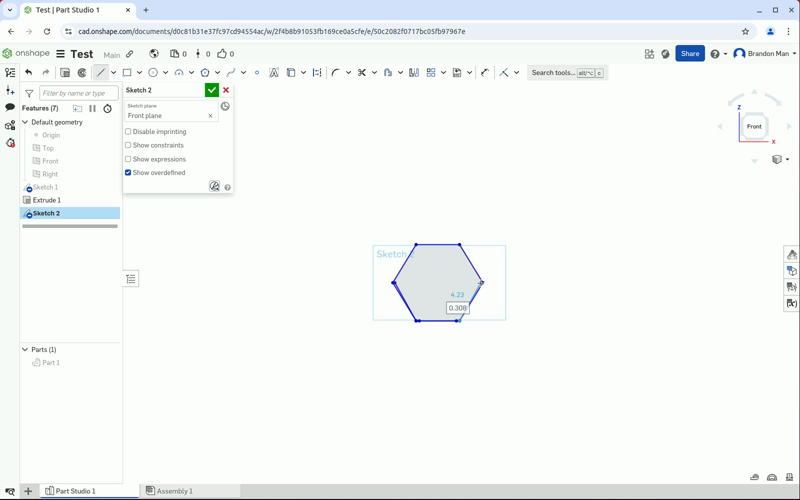
scroll(6)
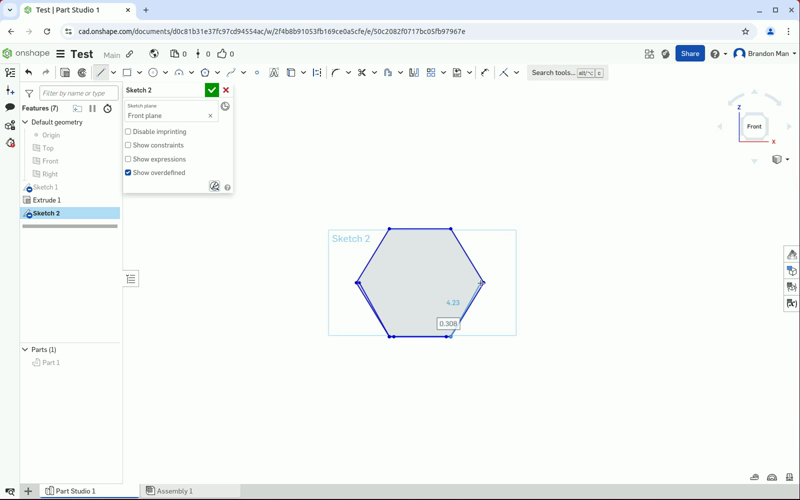
scroll(6)
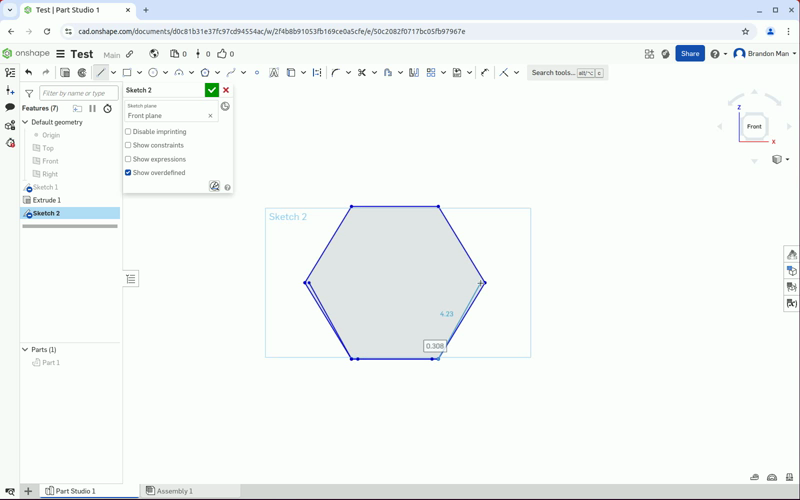
scroll(6)
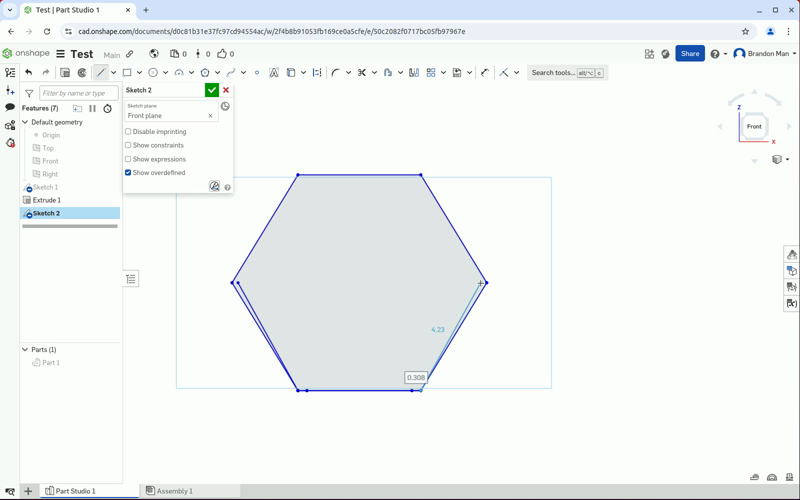
scroll(6)
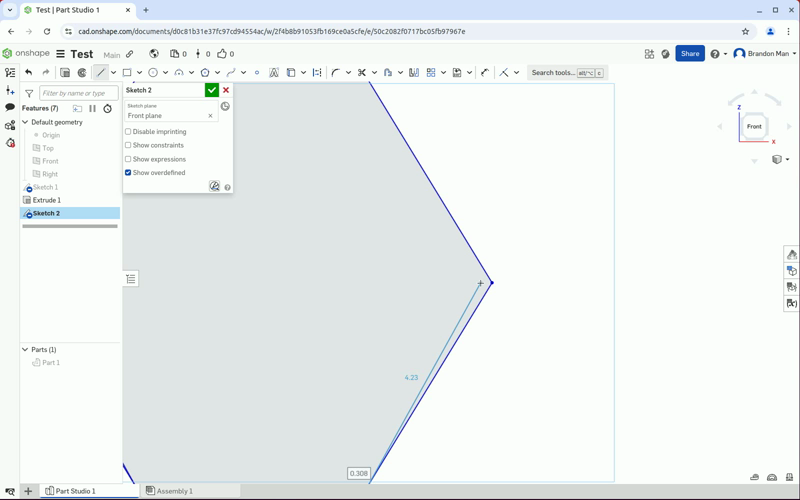
click(480, 282)
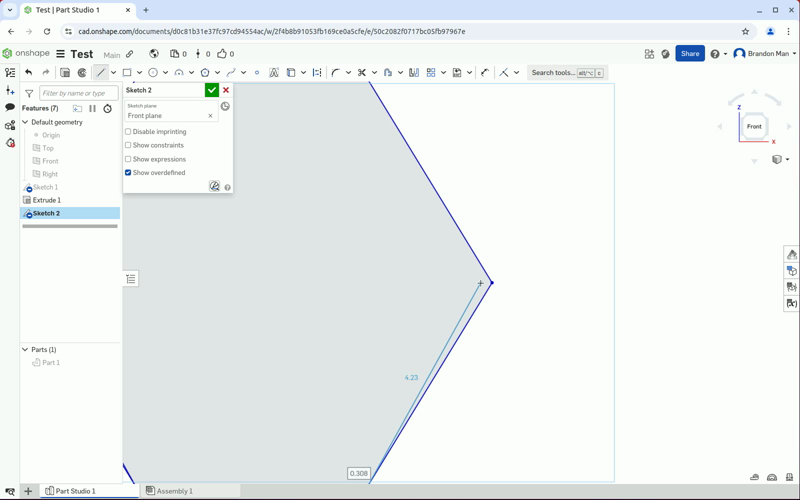
scroll(-6)
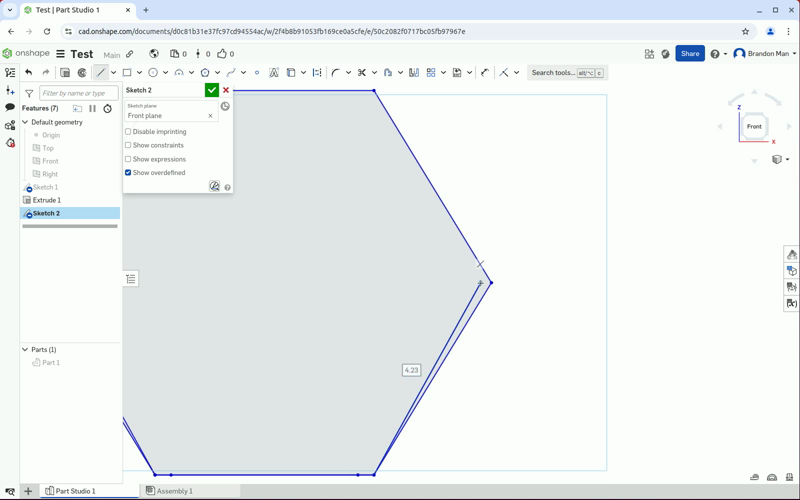
scroll(-6)
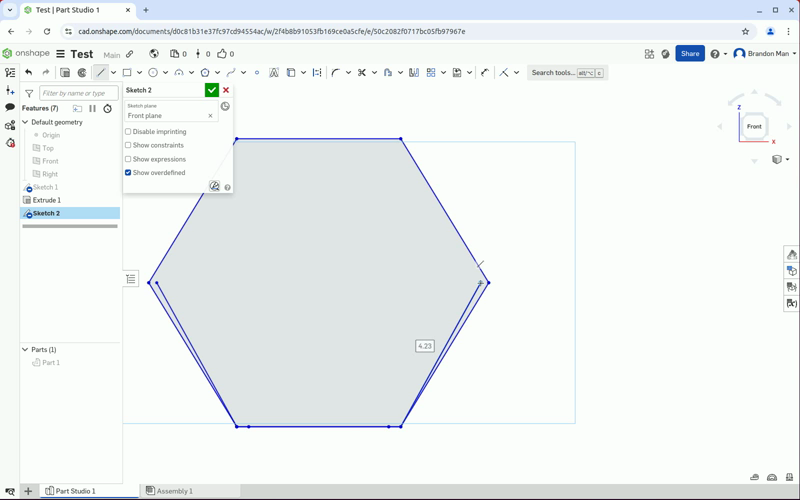
scroll(-6)
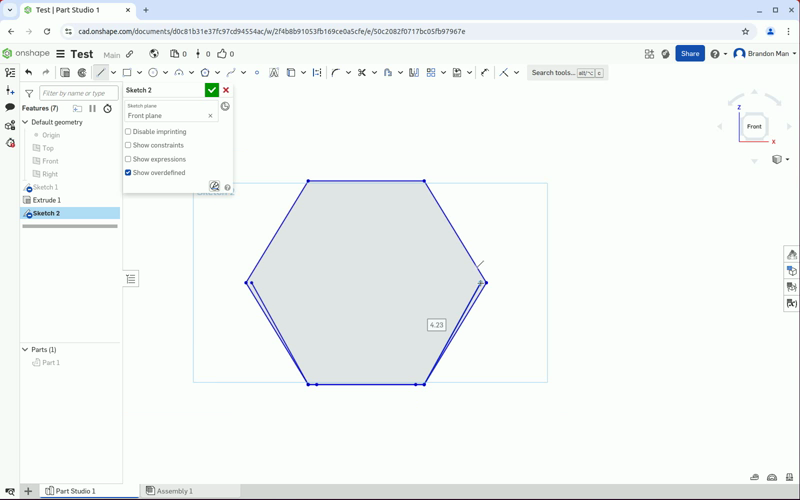
scroll(-6)
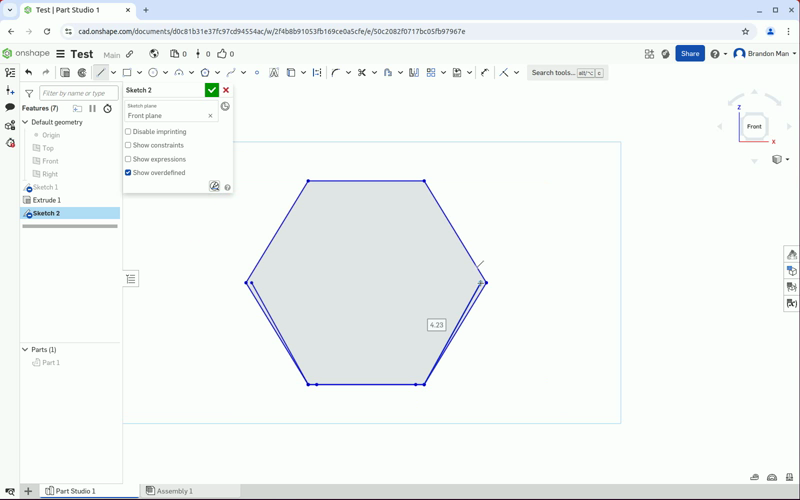
scroll(-6)
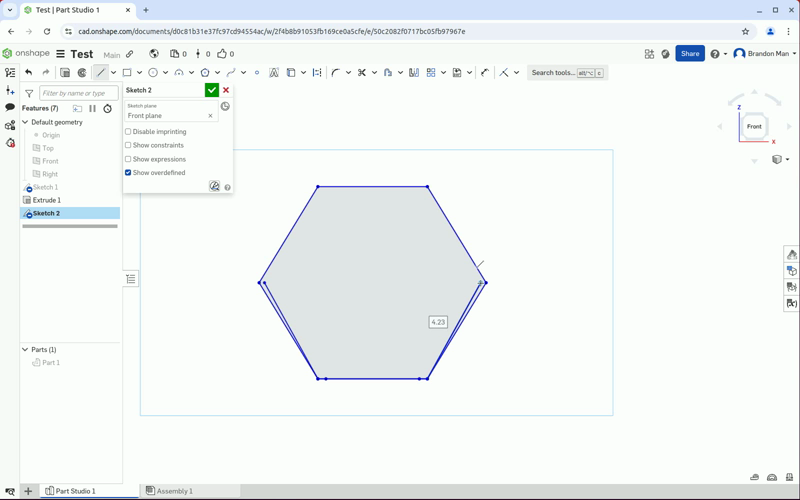
scroll(-6)
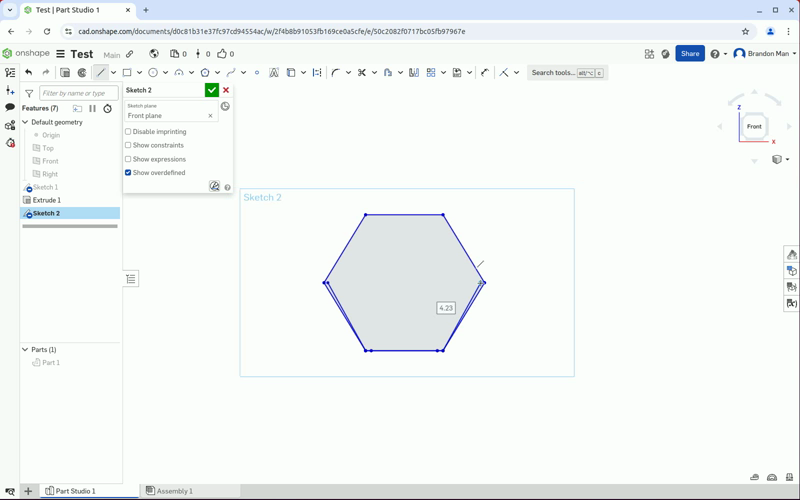
scroll(-6)
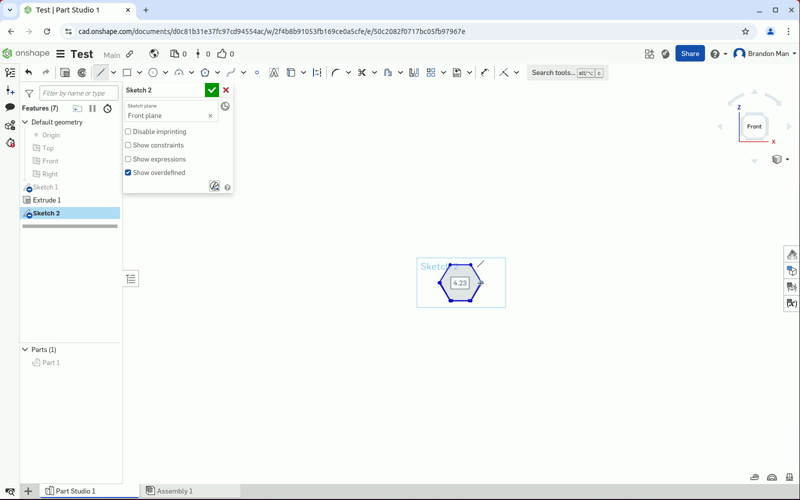
key_up(shift)
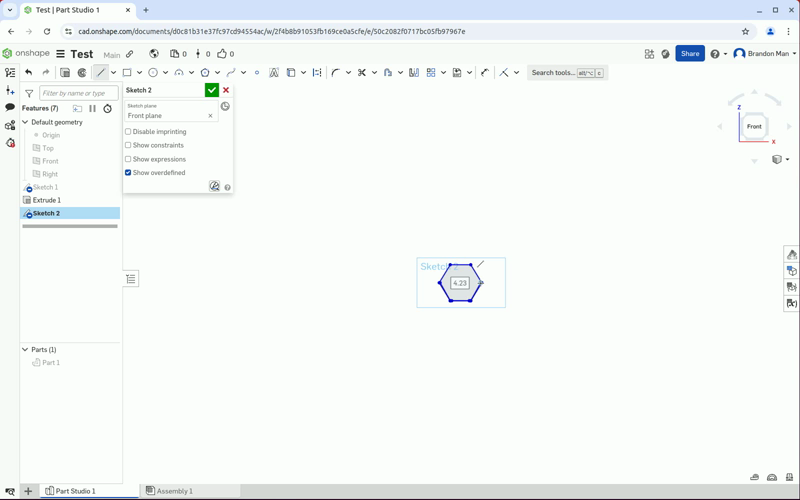
key_down(shift)
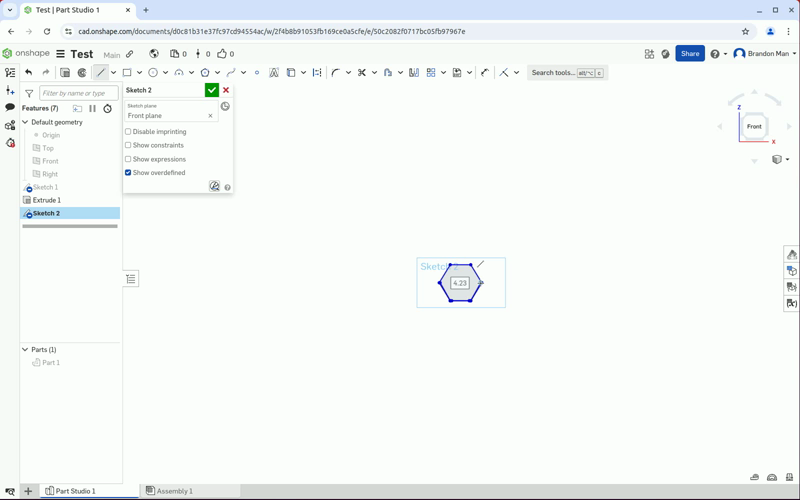
mouse_move(510, 282)
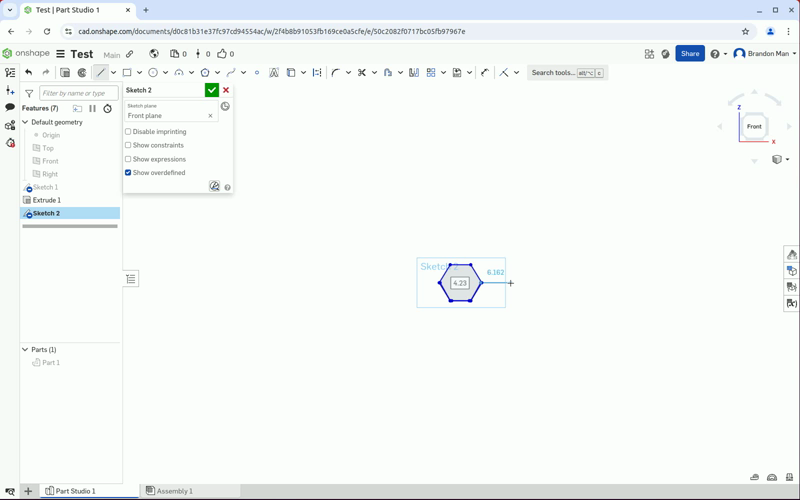
mouse_move(470, 265)
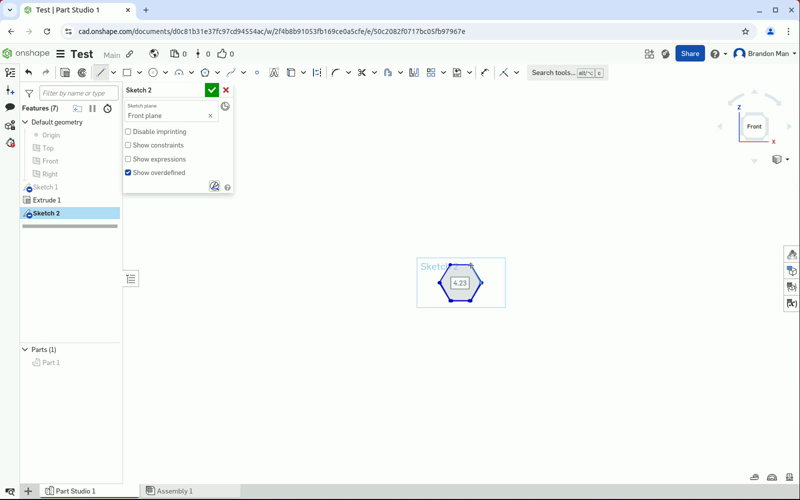
click(470, 265)
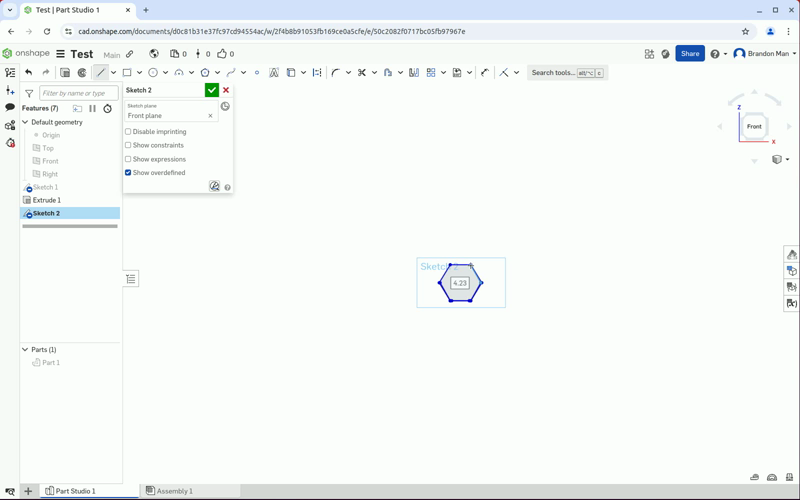
key_up(shift)
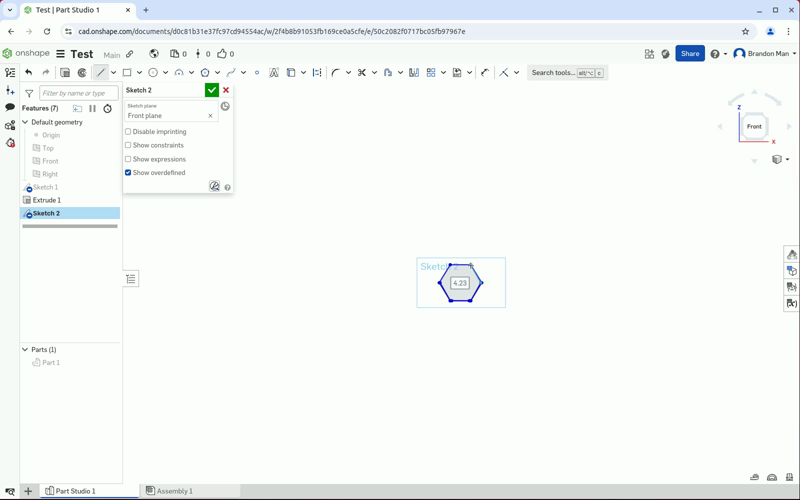
key_down(shift)
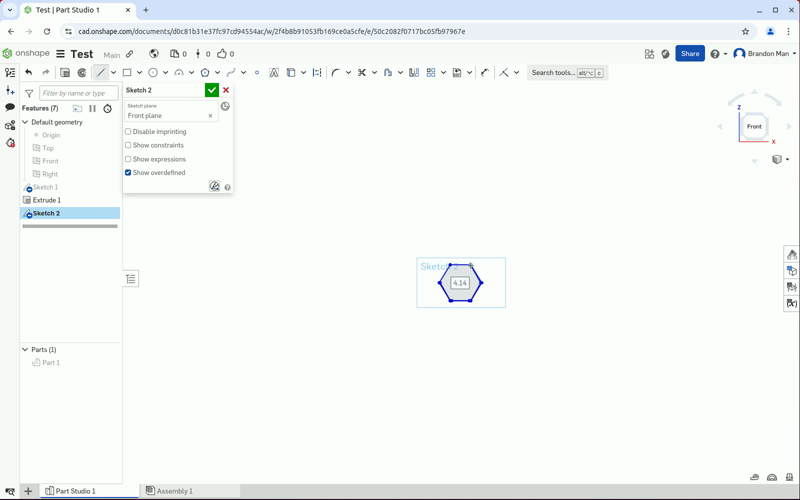
mouse_move(501, 265)
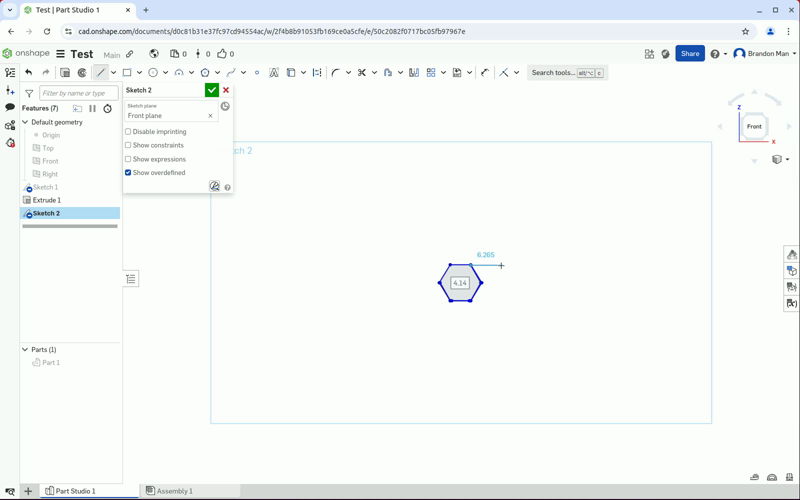
mouse_move(450, 265)
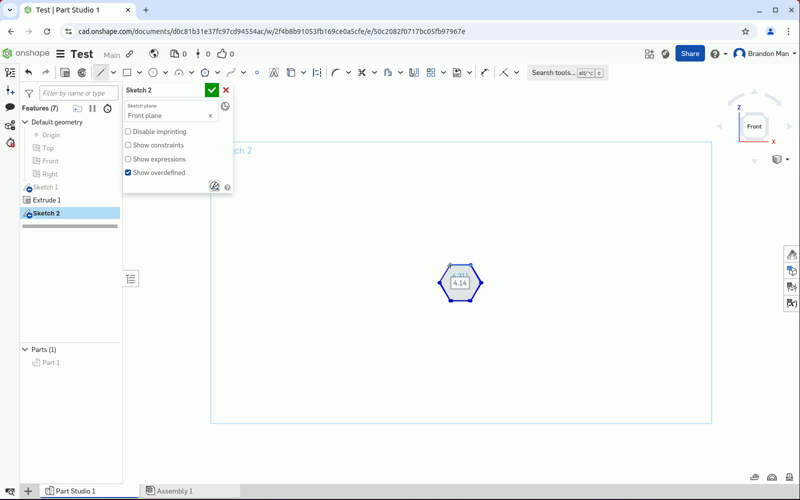
click(450, 265)
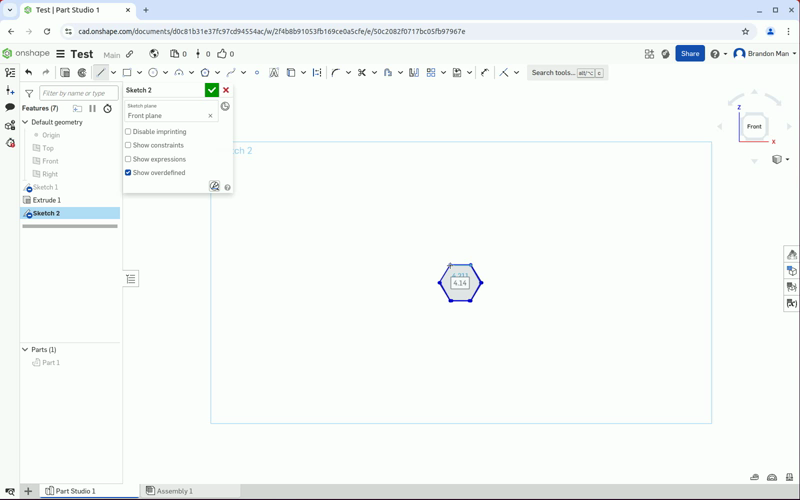
key_up(shift)
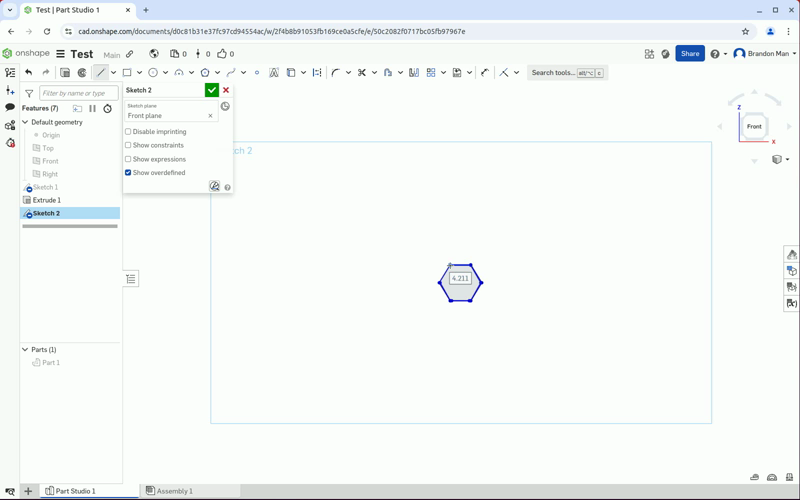
mouse_move(480, 265)
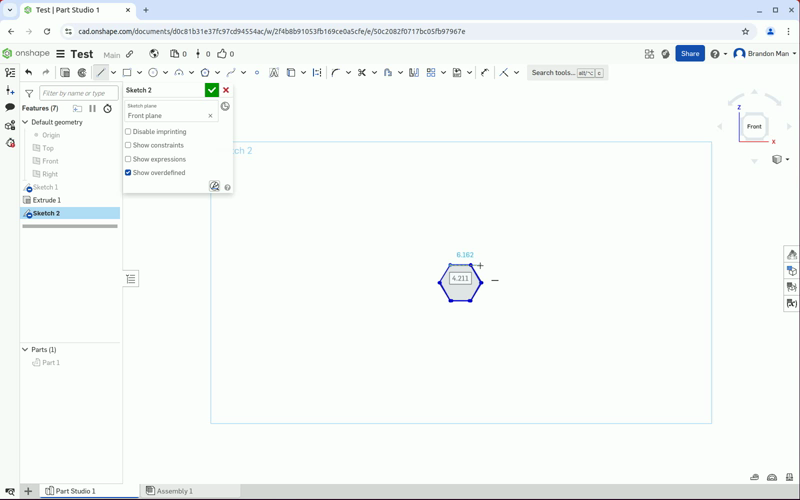
key_down(shift)
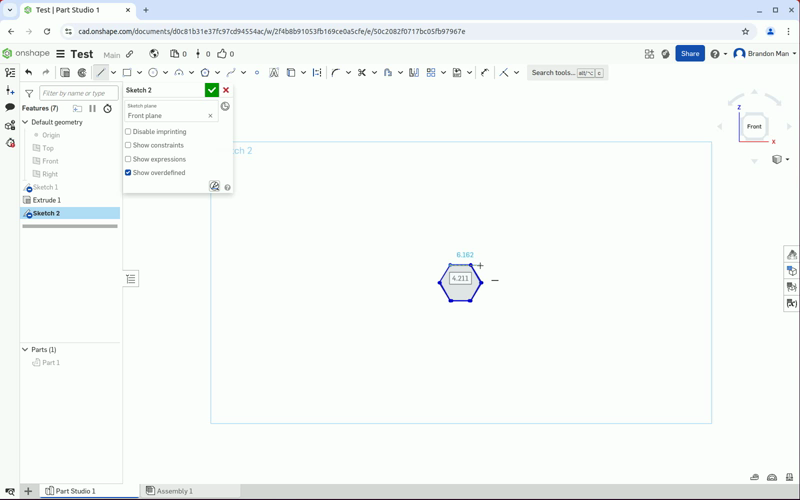
mouse_move(440, 282)
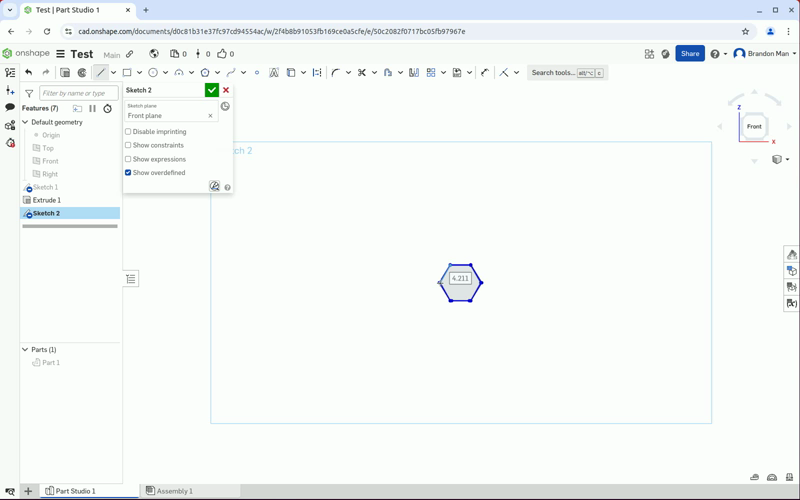
scroll(6)
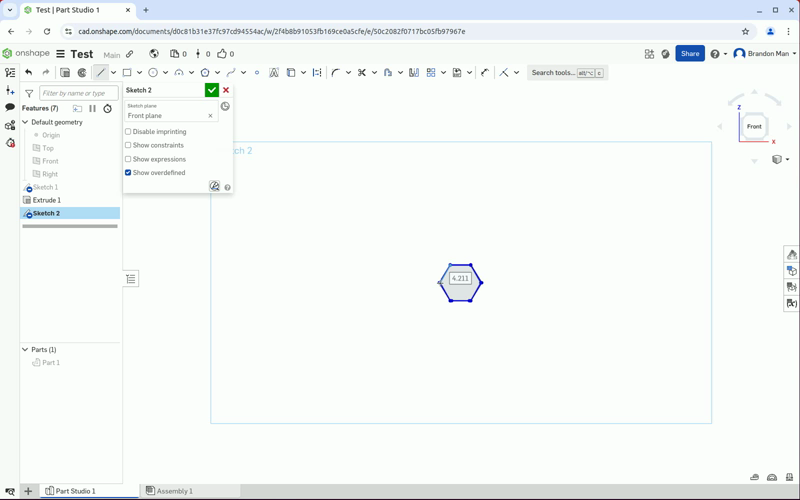
scroll(6)
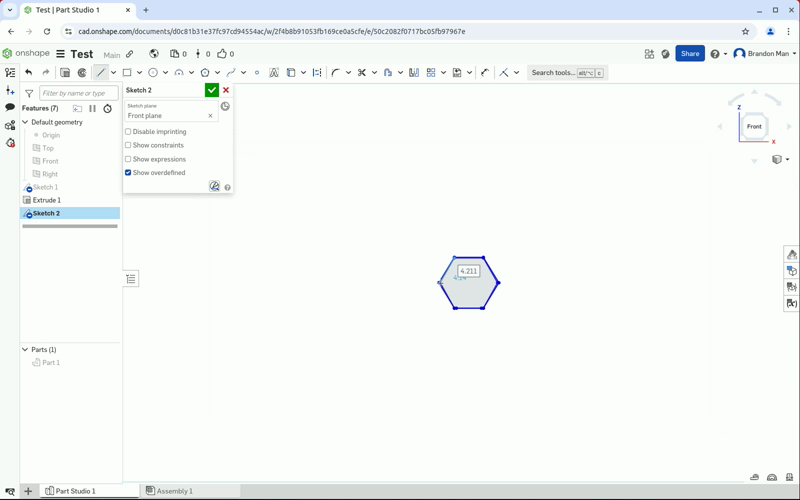
scroll(6)
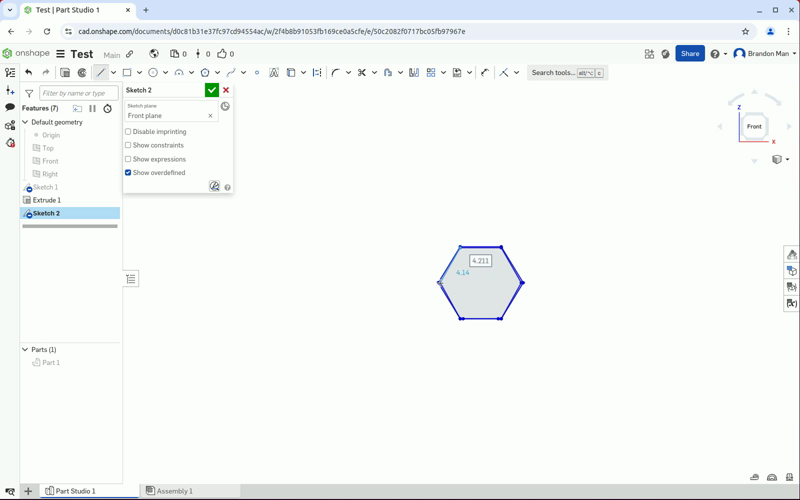
scroll(6)
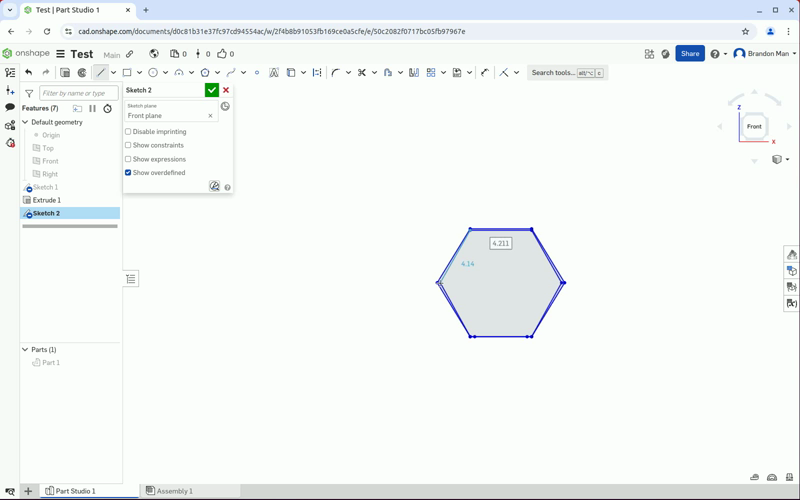
scroll(6)
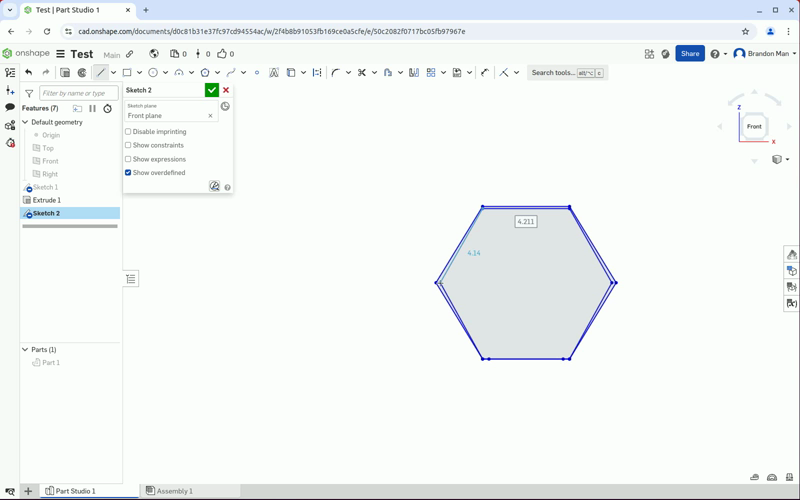
scroll(6)
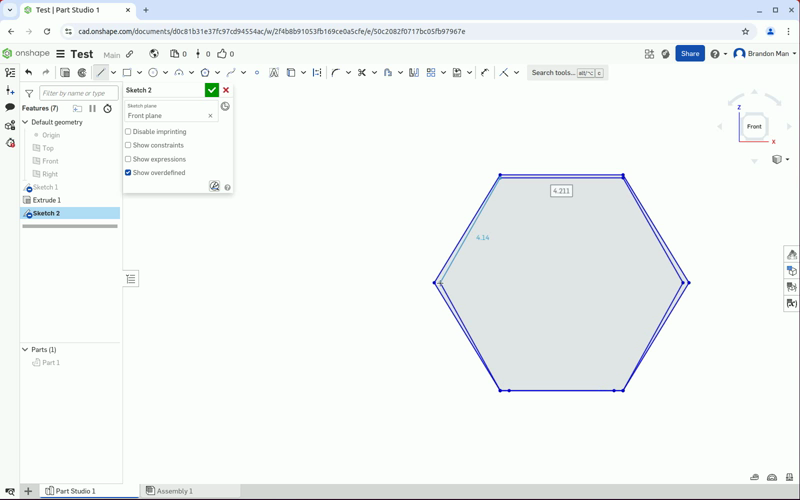
scroll(6)
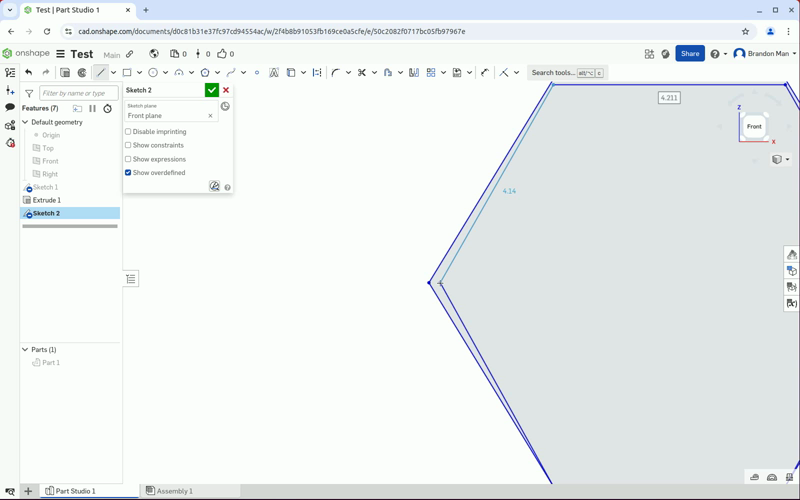
key_up(shift)
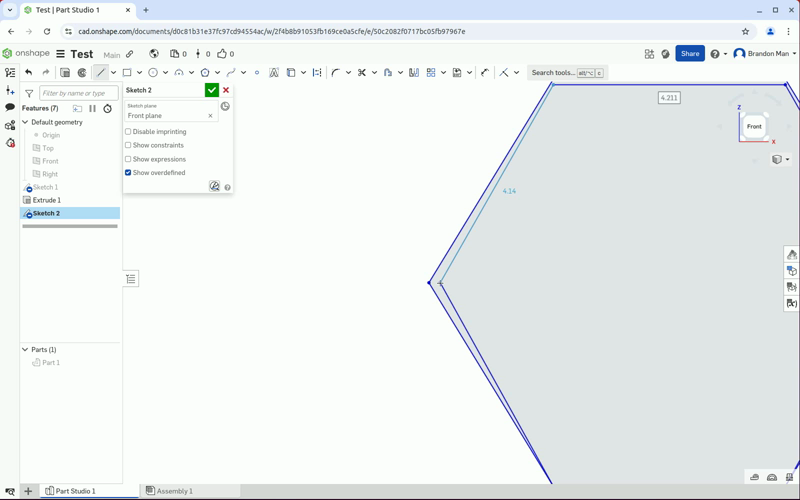
click(440, 282)
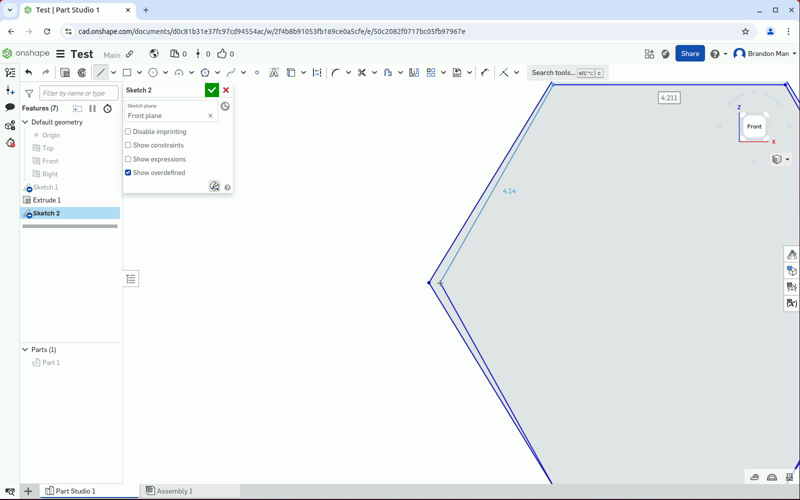
scroll(-6)
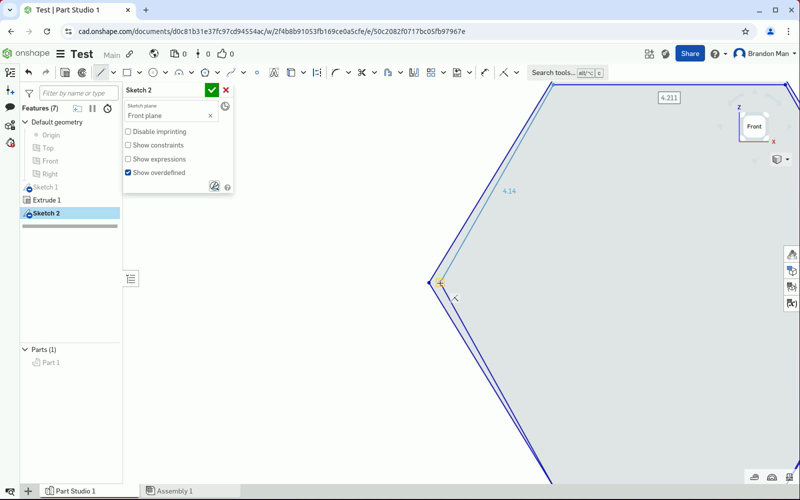
scroll(-6)
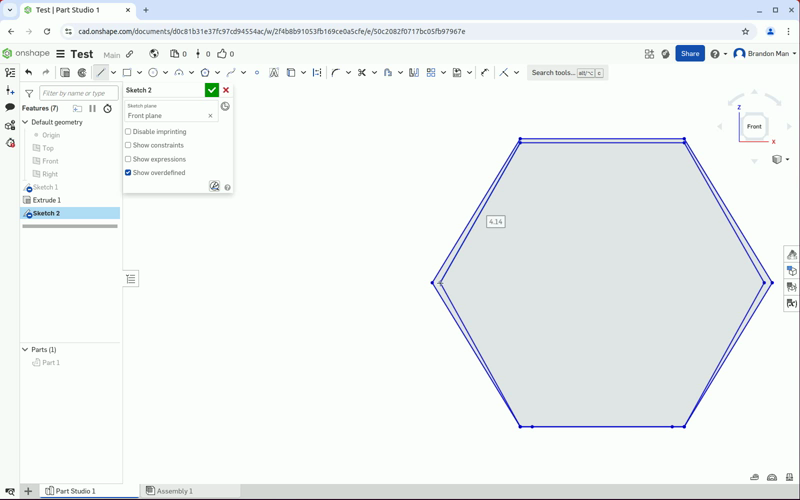
scroll(-6)
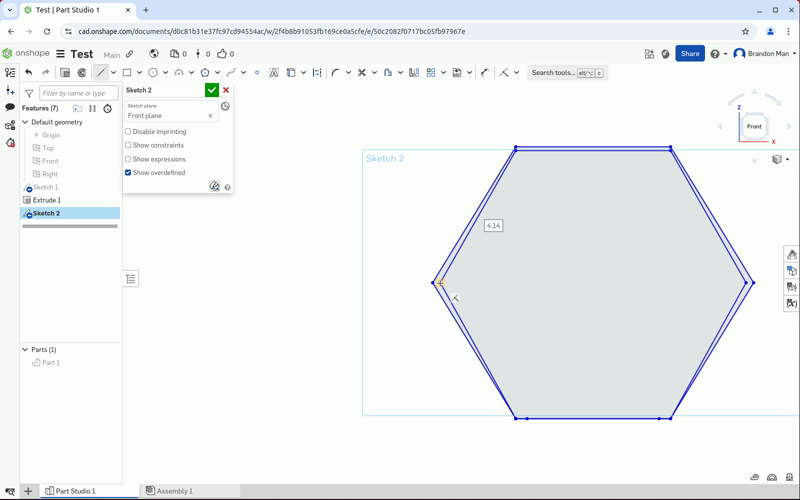
scroll(-6)
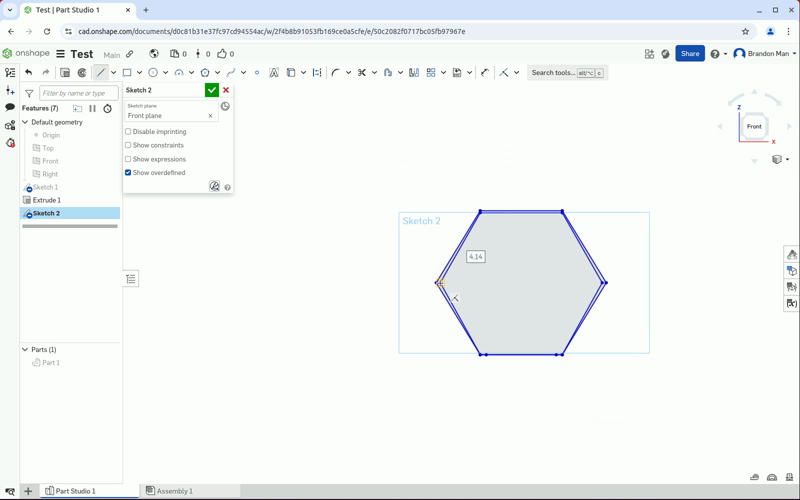
scroll(-6)
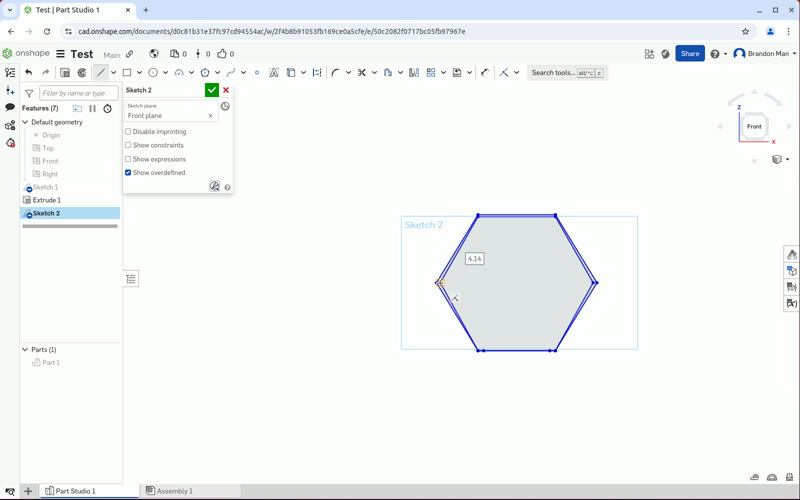
scroll(-6)
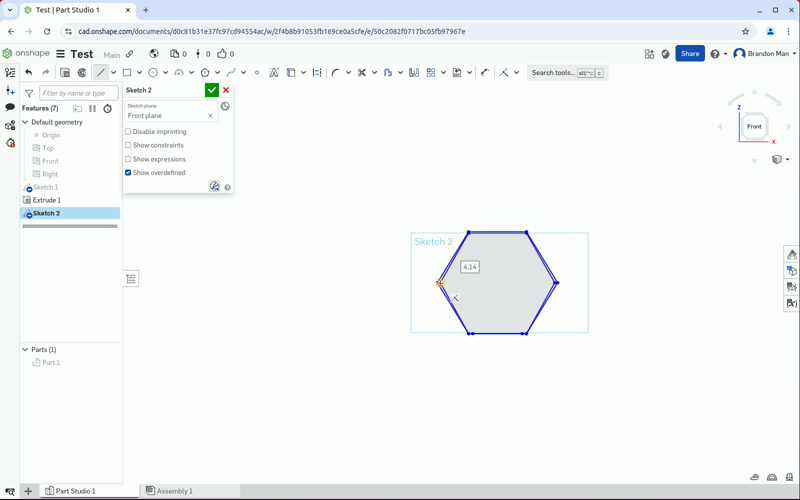
scroll(-6)
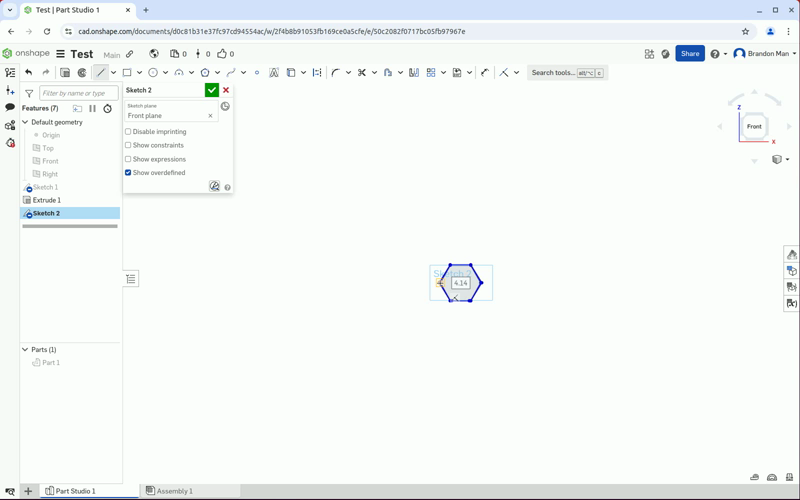
key(esc)
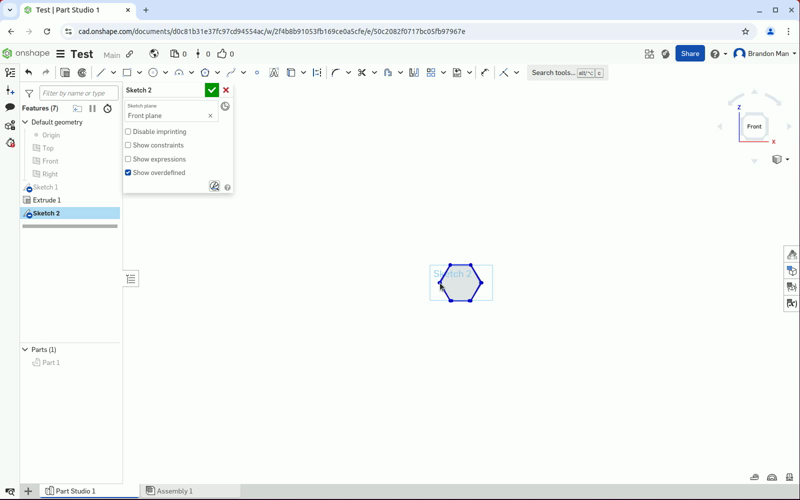
mouse_move(475, 293)
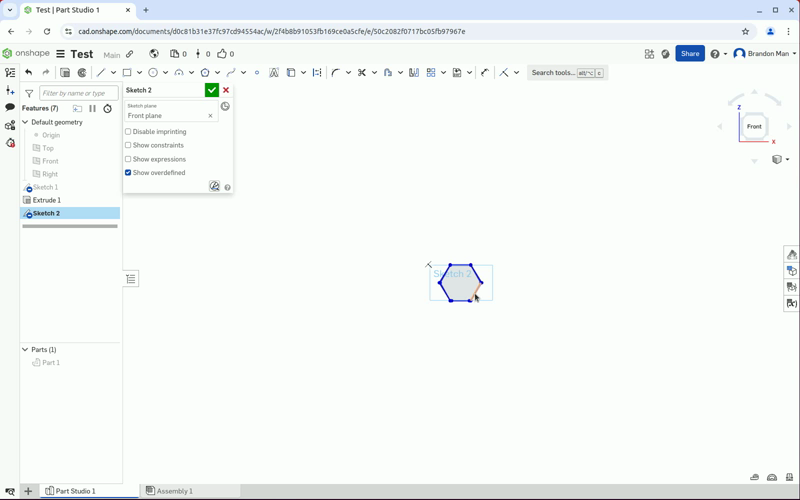
scroll(6)
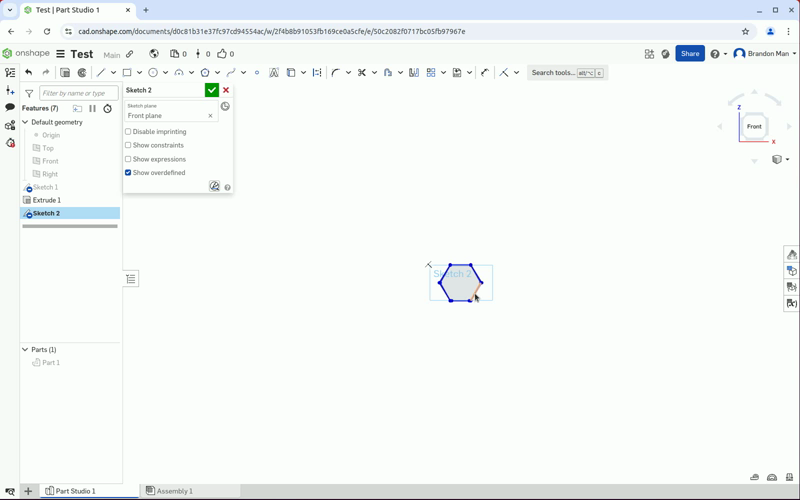
scroll(6)
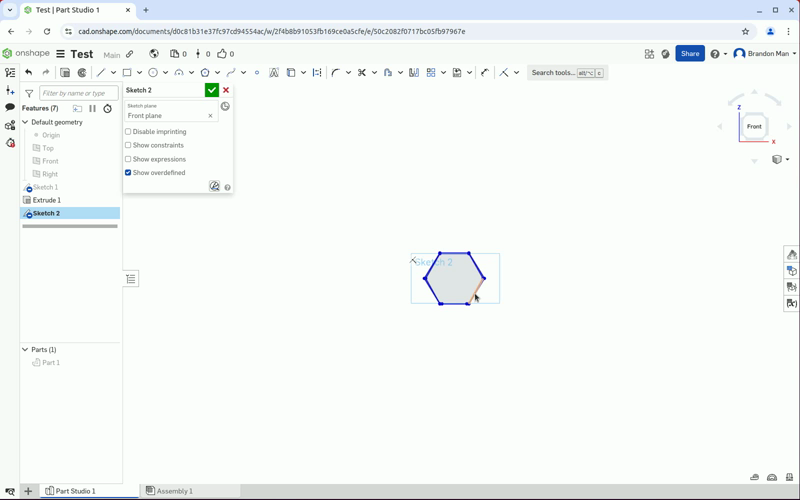
scroll(6)
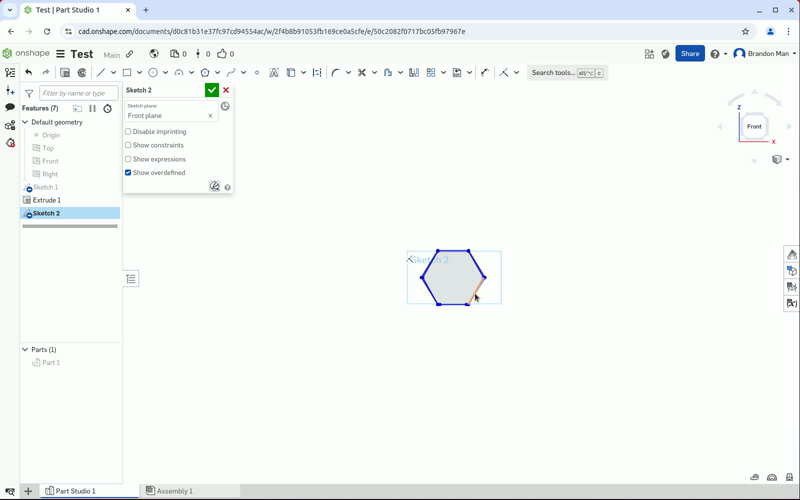
scroll(6)
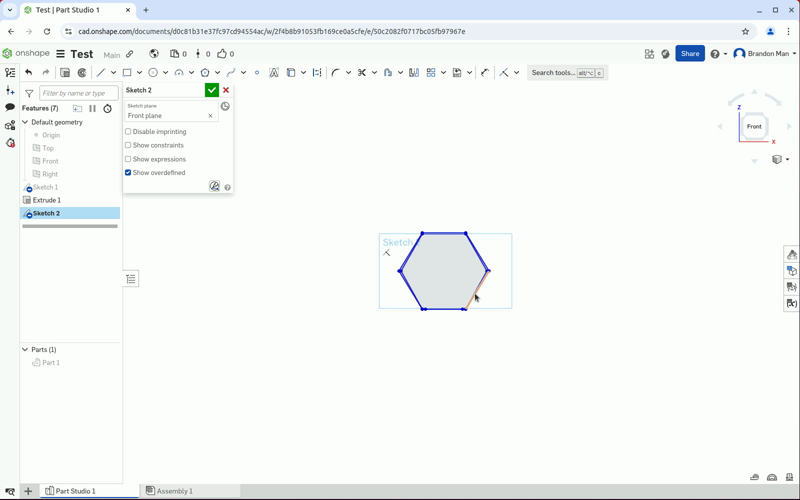
scroll(6)
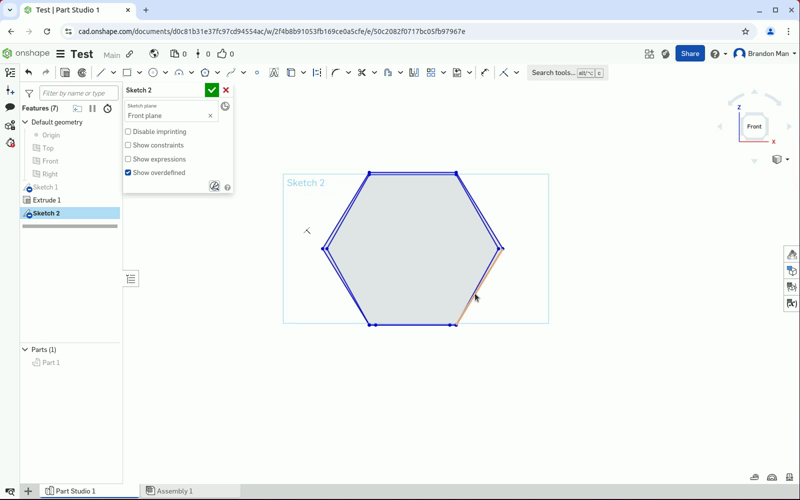
scroll(6)
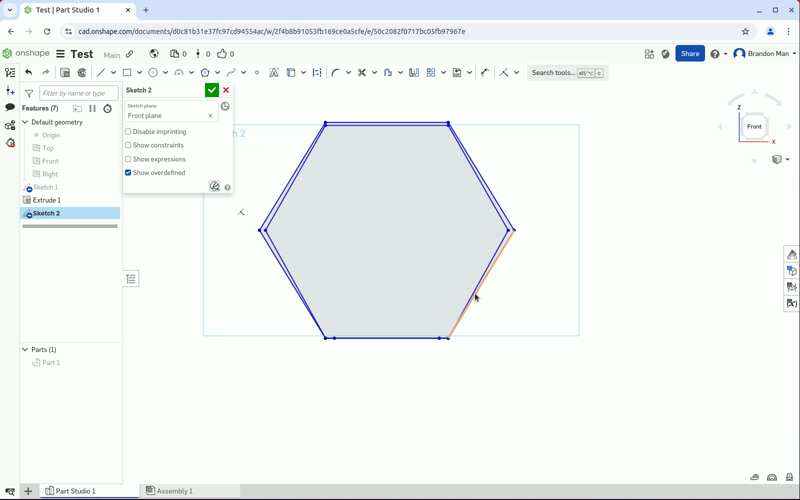
scroll(6)
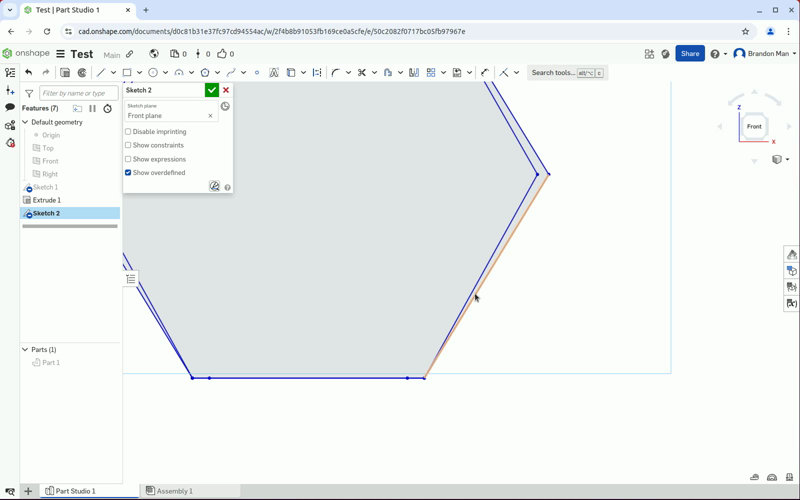
click(475, 293)
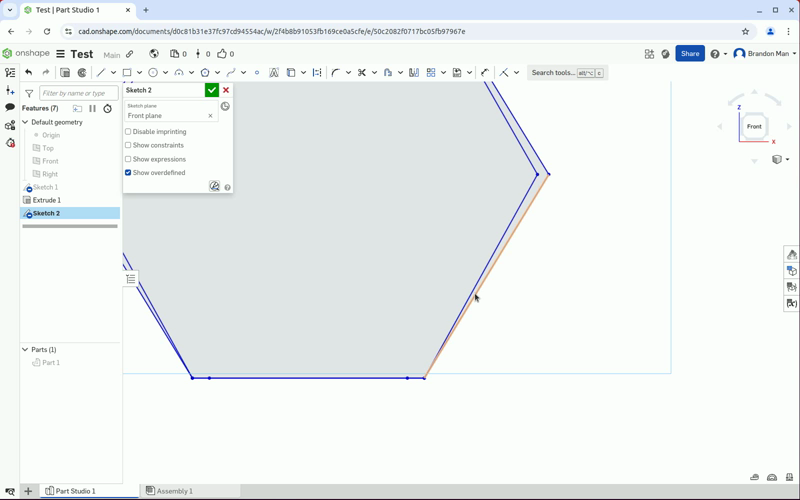
scroll(-6)
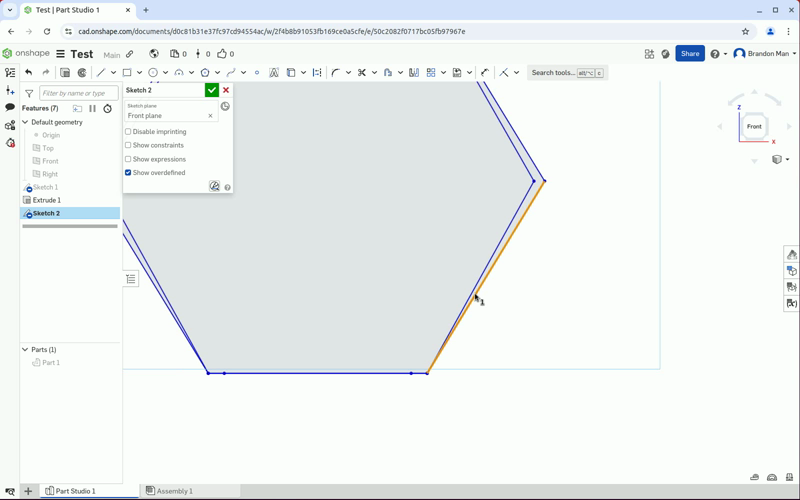
scroll(-6)
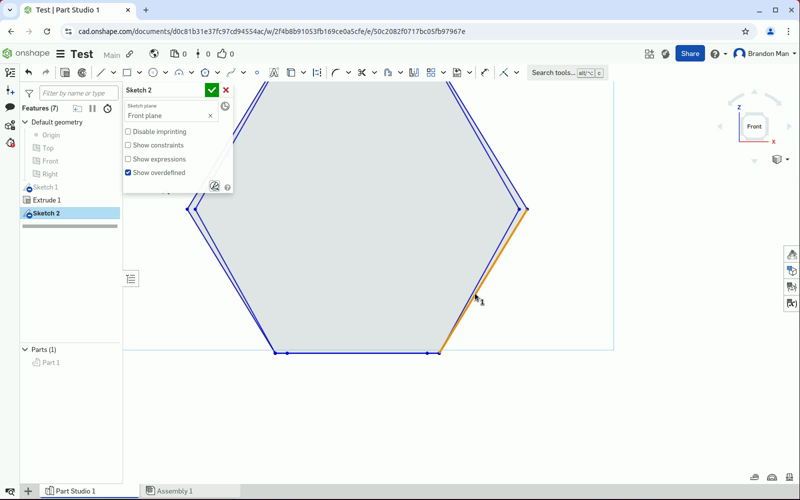
scroll(-6)
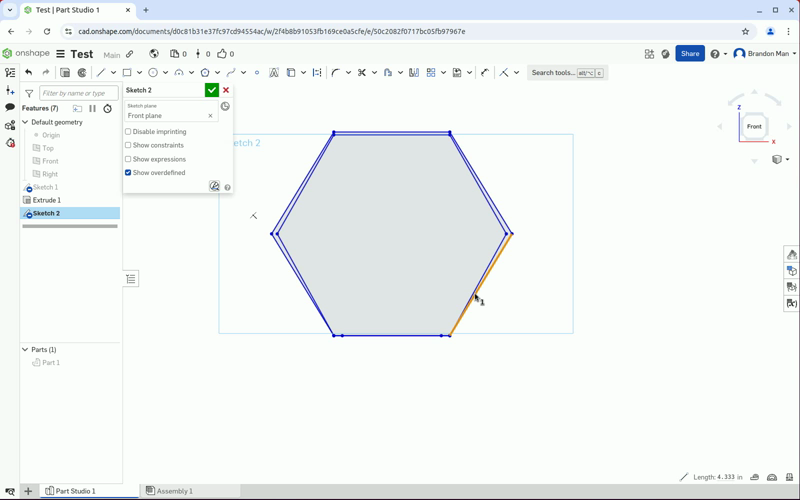
scroll(-6)
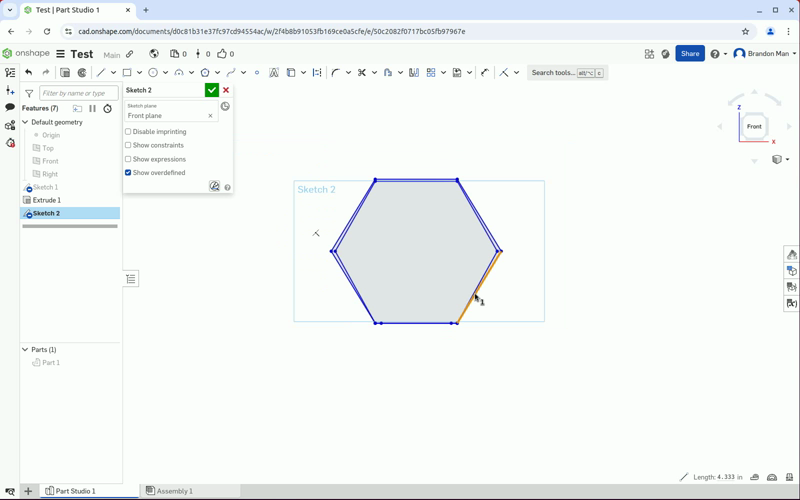
scroll(-6)
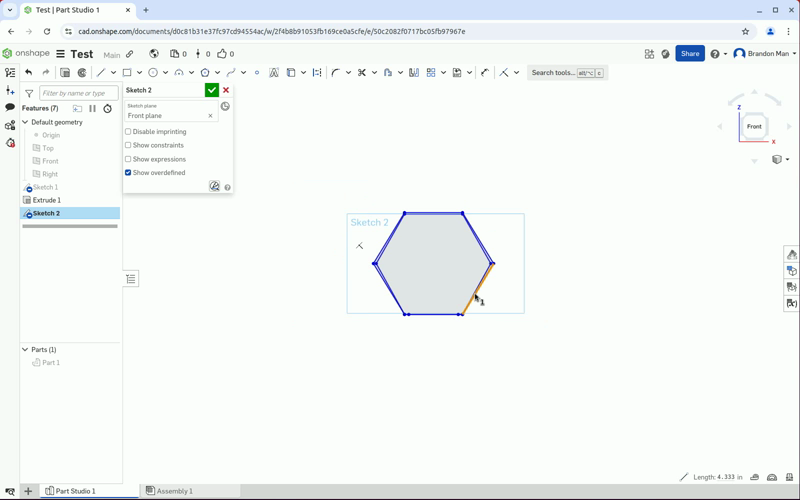
scroll(-6)
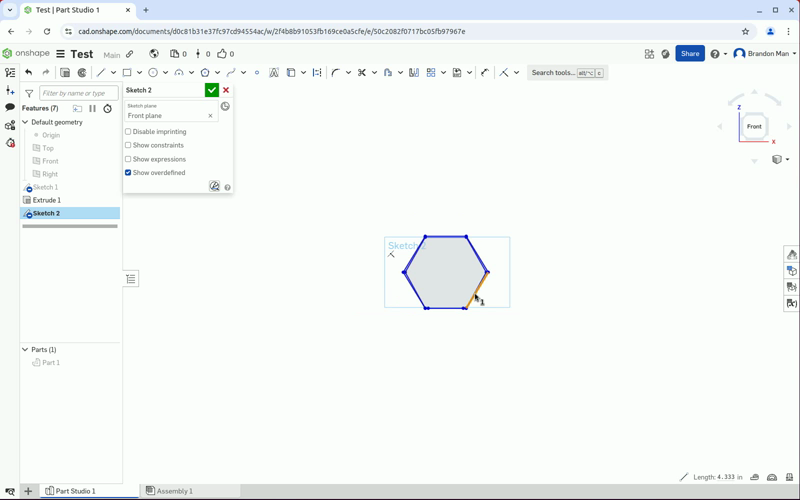
scroll(-6)
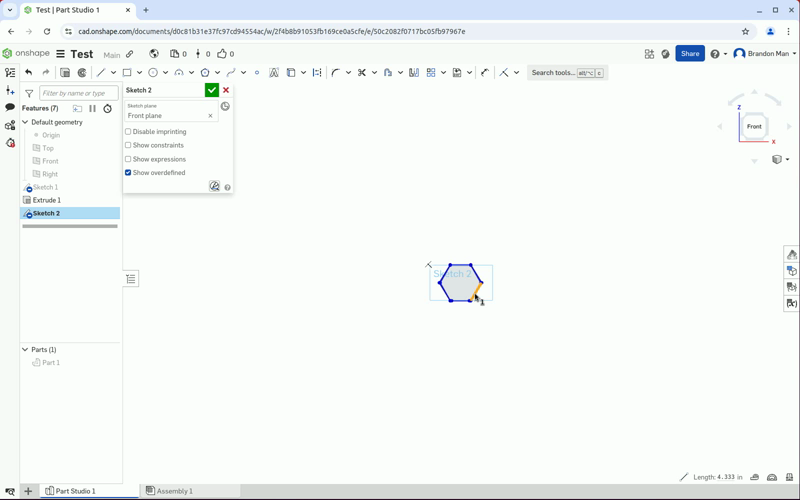
mouse_move(73, 352)
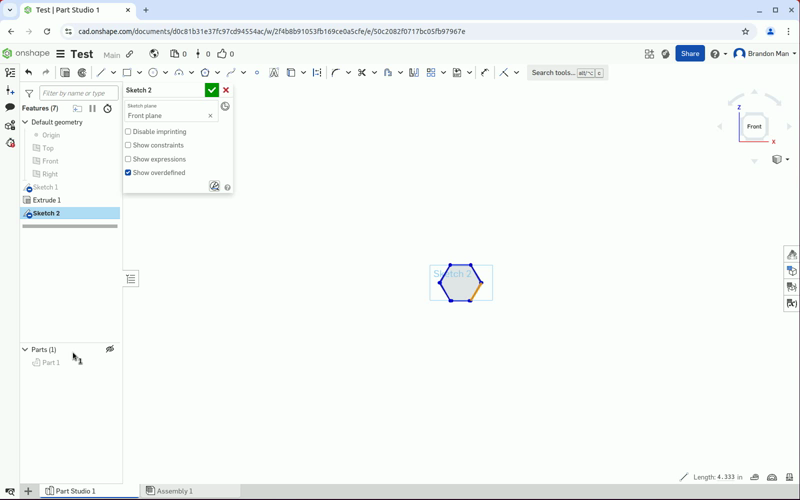
key(shift+y)
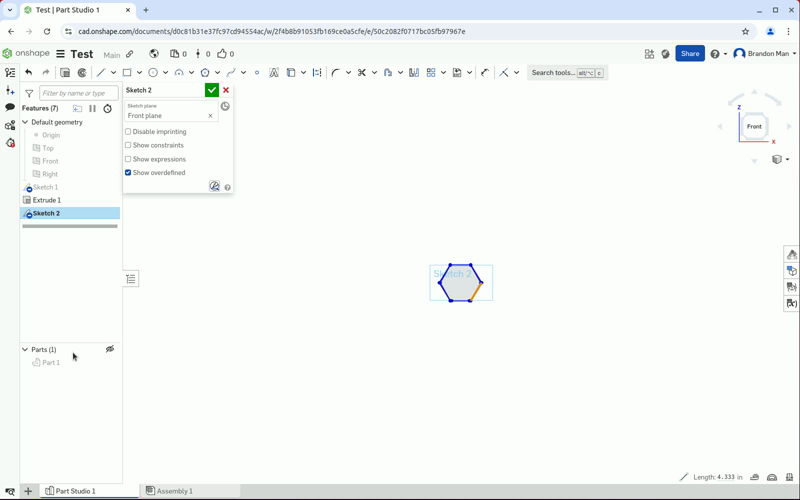
key(shift+e)
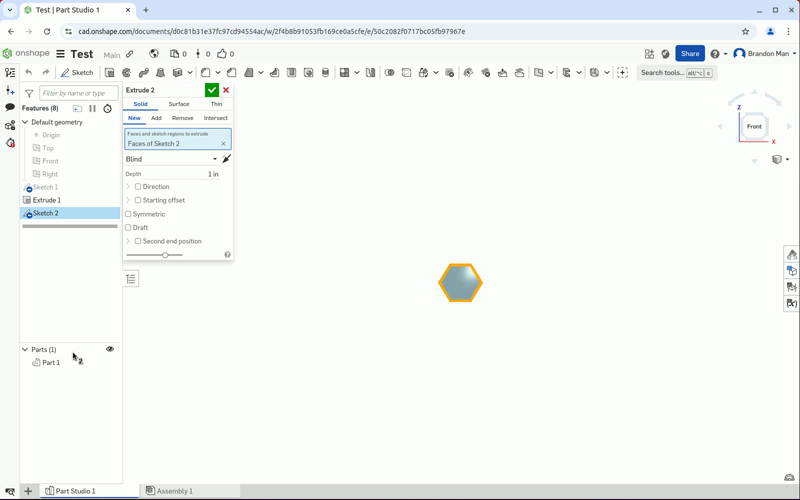
mouse_move(143, 106)
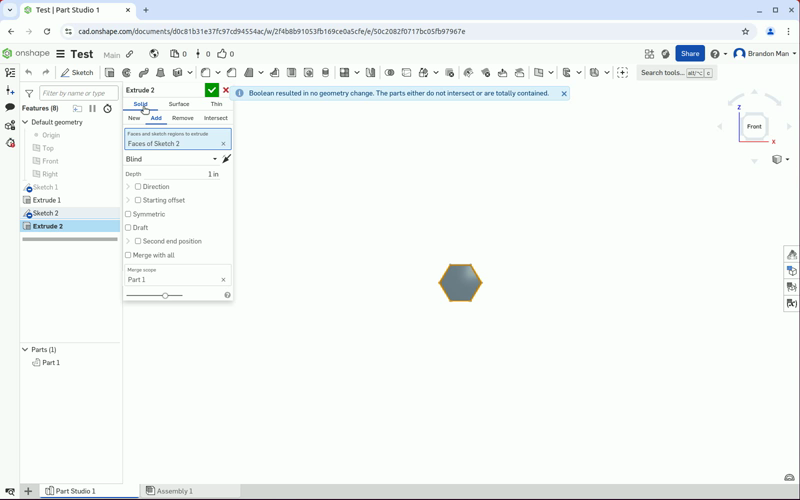
click(143, 106)
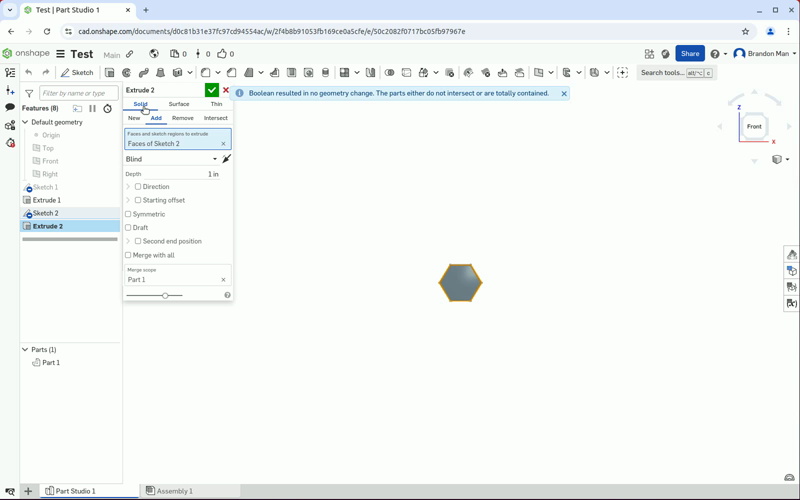
mouse_move(137, 120)
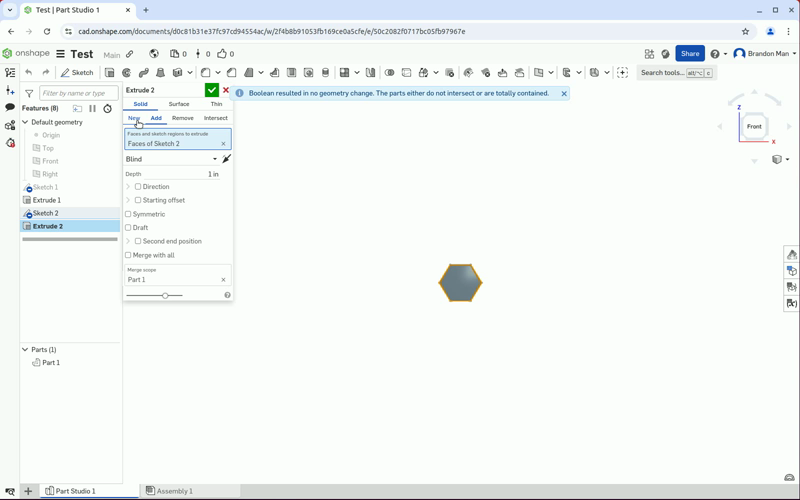
click(137, 120)
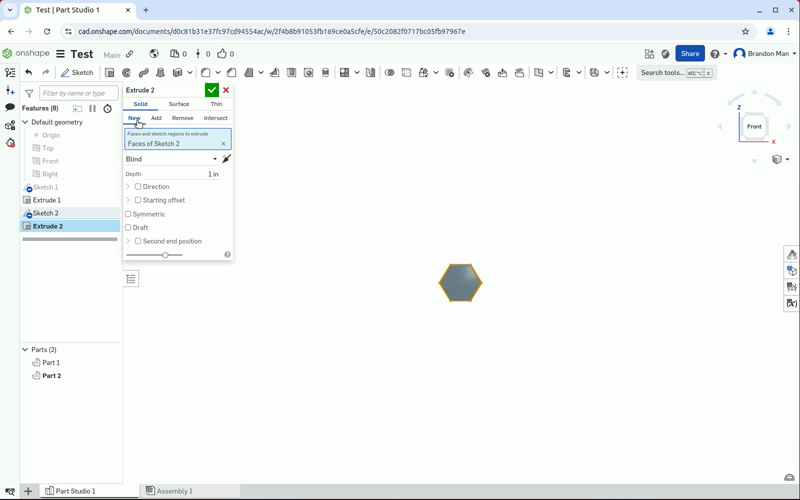
key(tab, 4)
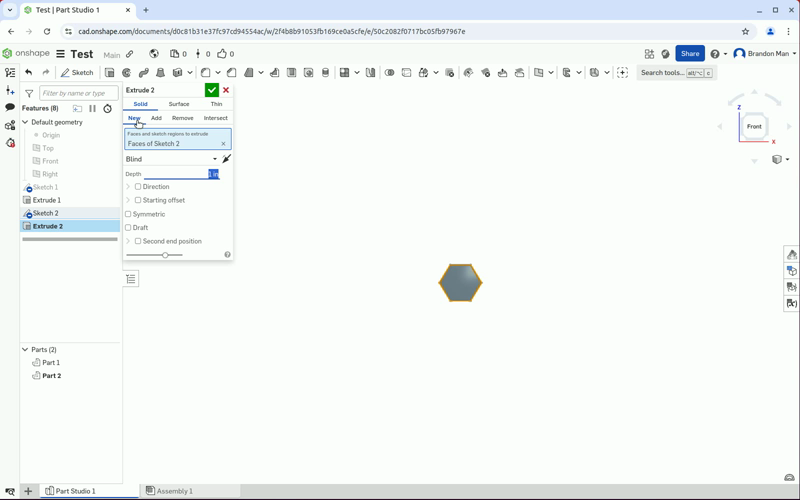
text(20.22)
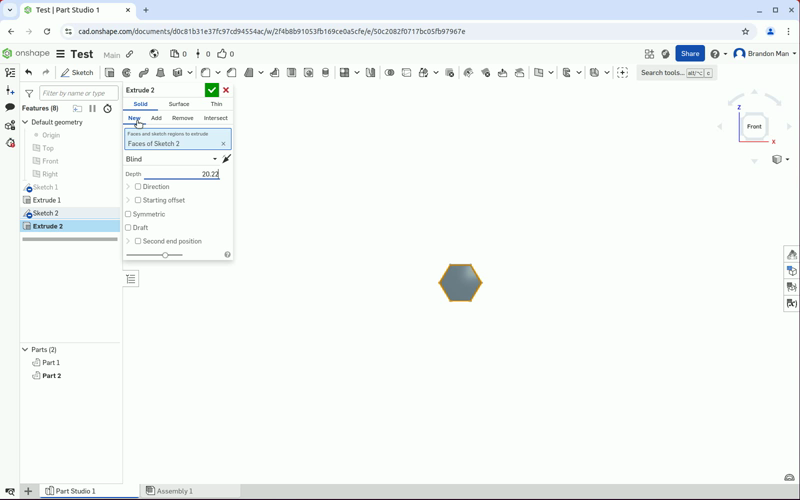
key(enter)
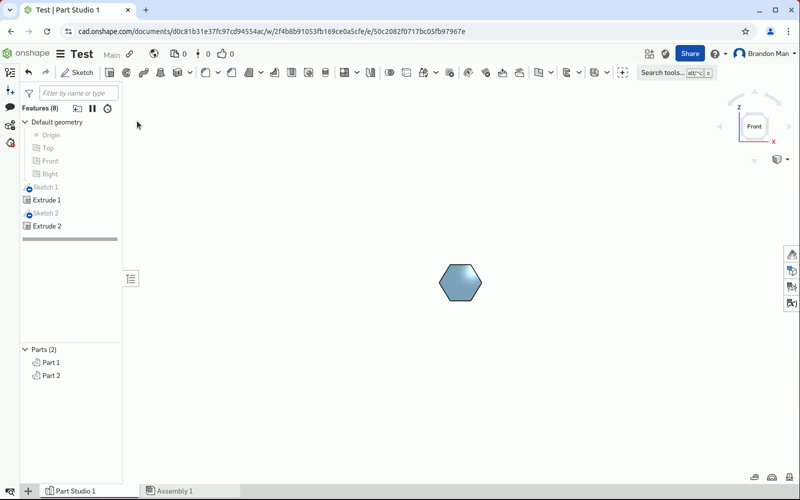
key(shift+h)
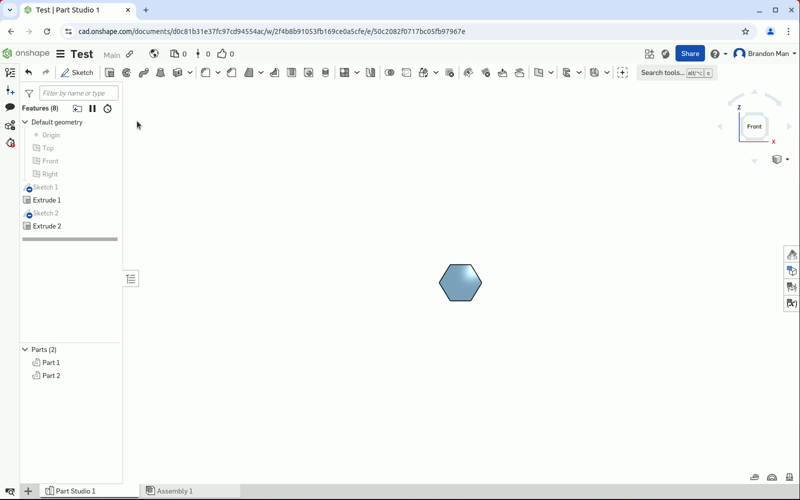
key(shift+h)
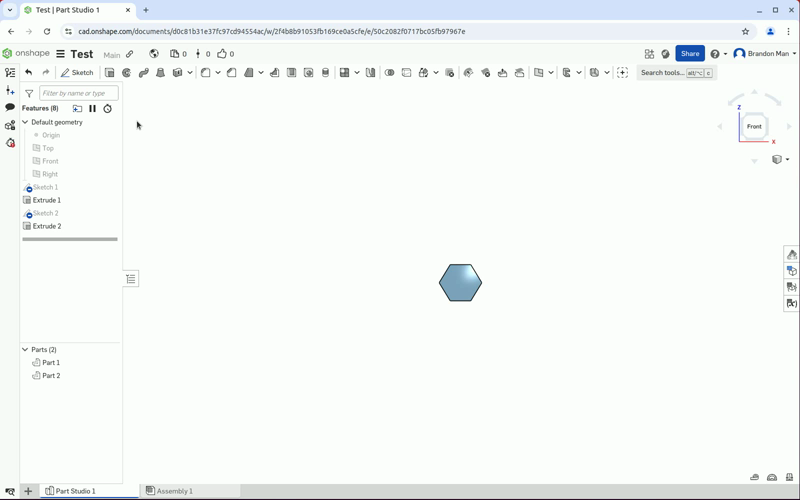
key(shift+7)
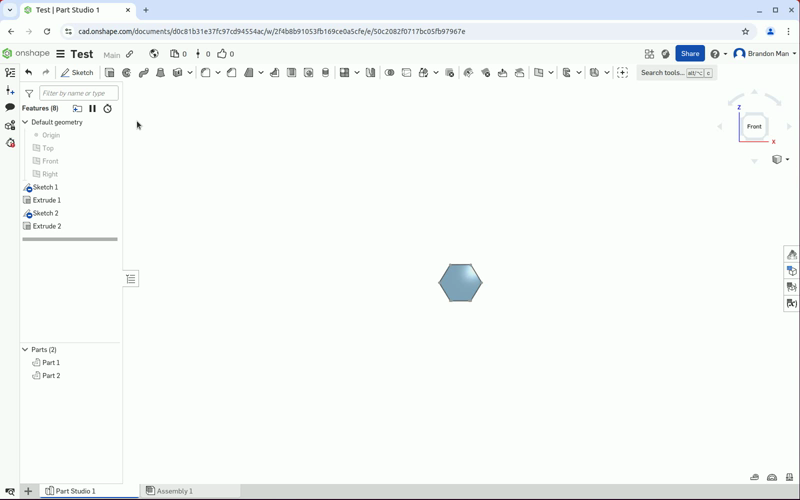
key(left, 2)
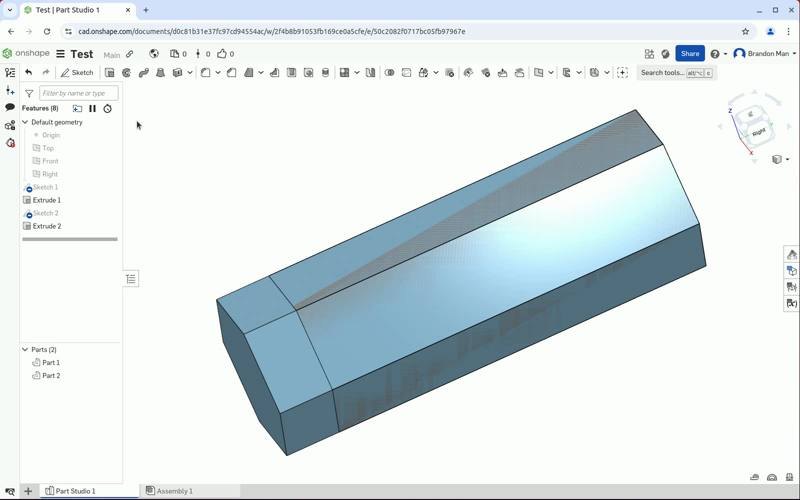
key(down, 2)
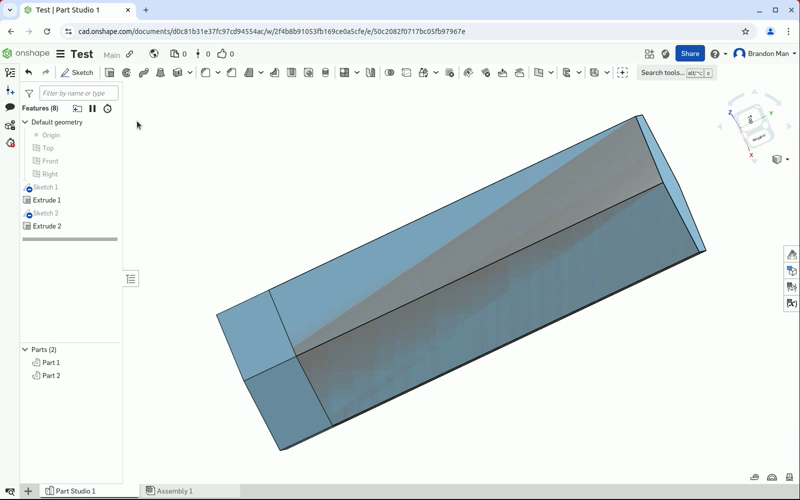
key(up, 2)
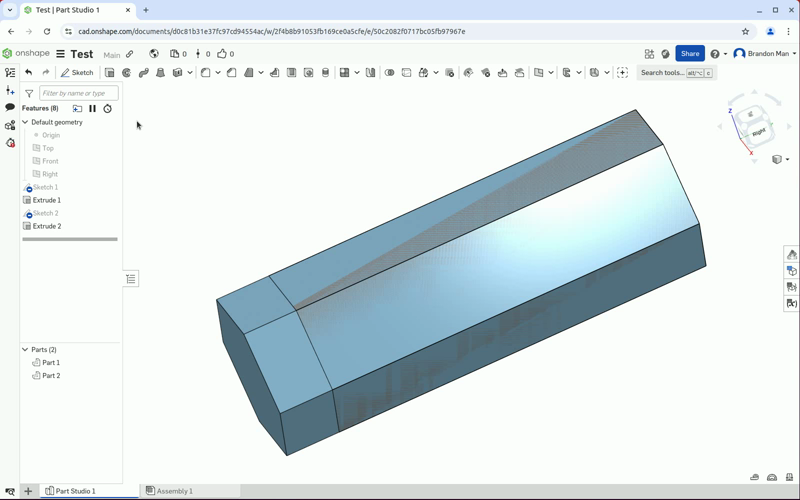
key(right, 2)
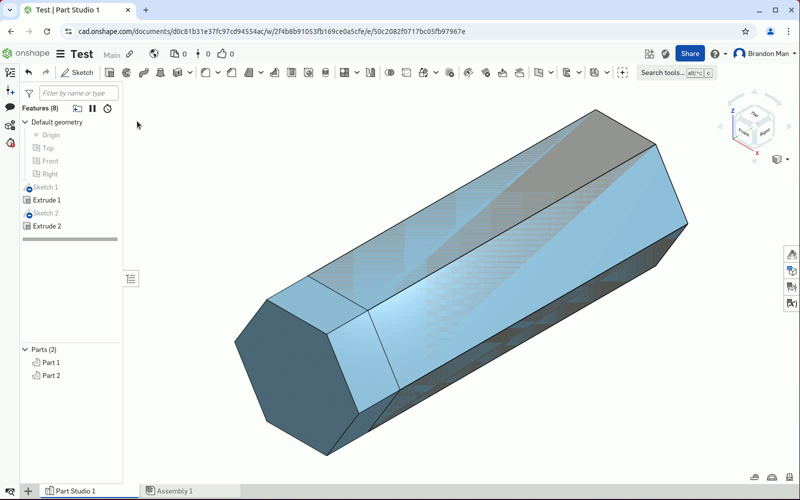
mouse_move(73, 189)
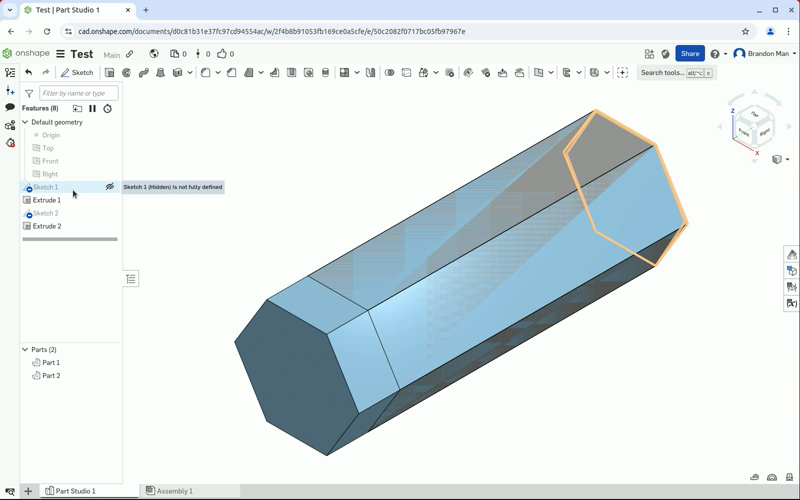
click(73, 189)